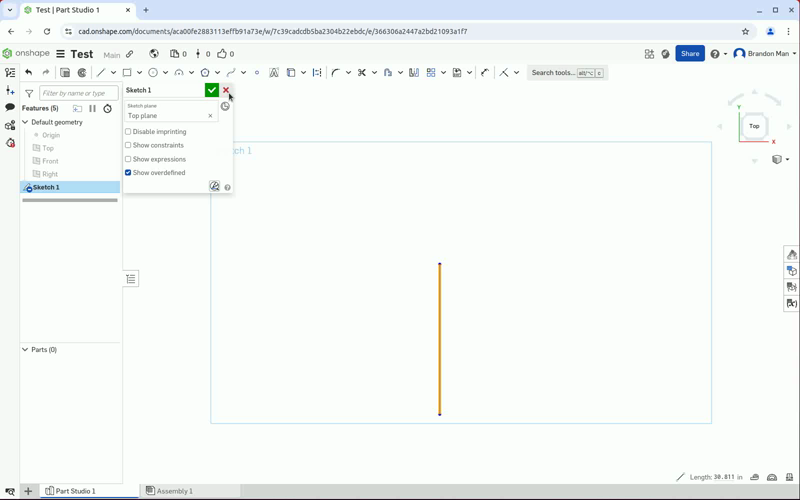
key(shift+h)
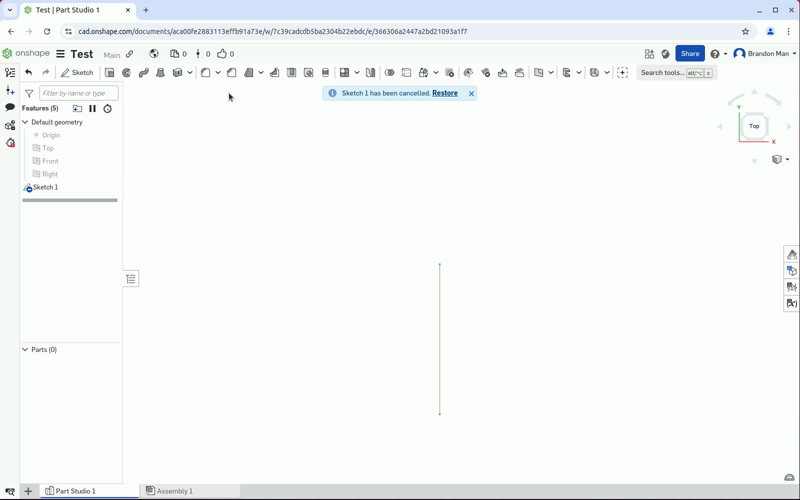
key(shift+s)
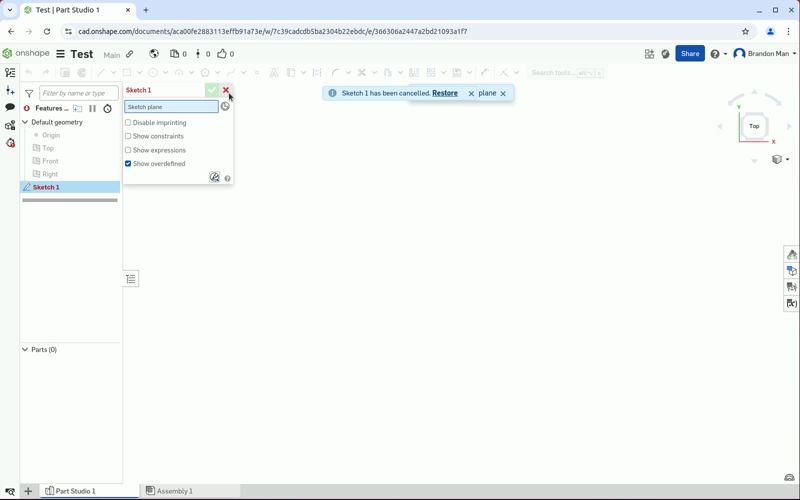
mouse_move(73, 150)
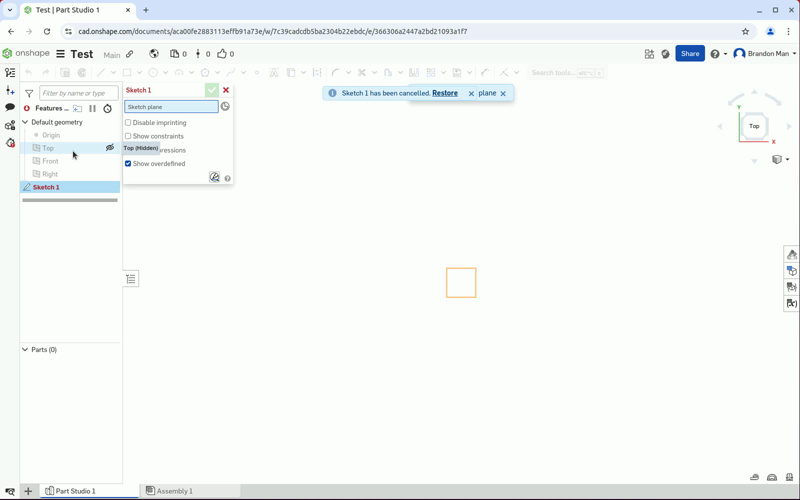
click(73, 150)
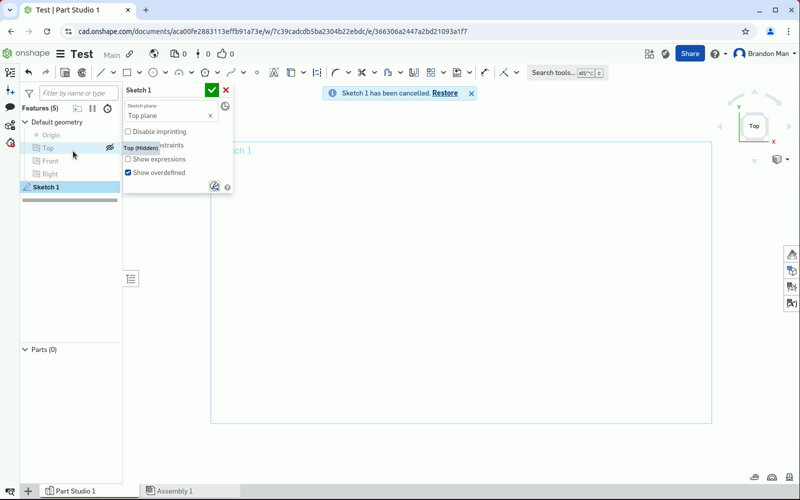
mouse_move(73, 352)
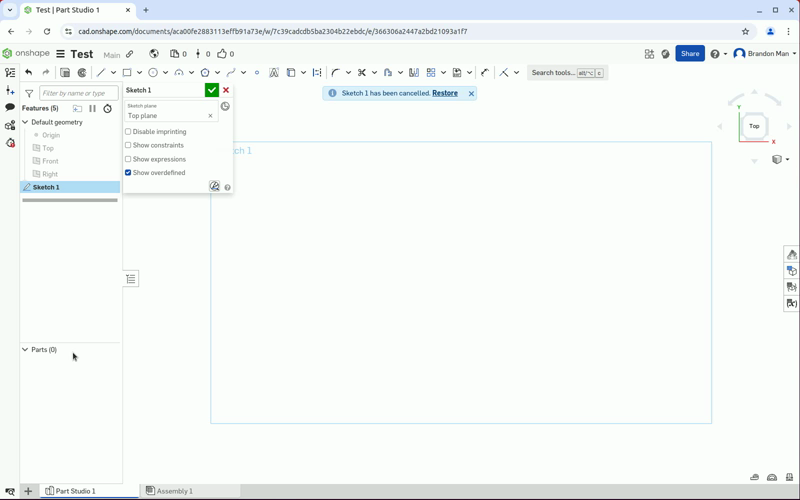
key(y)
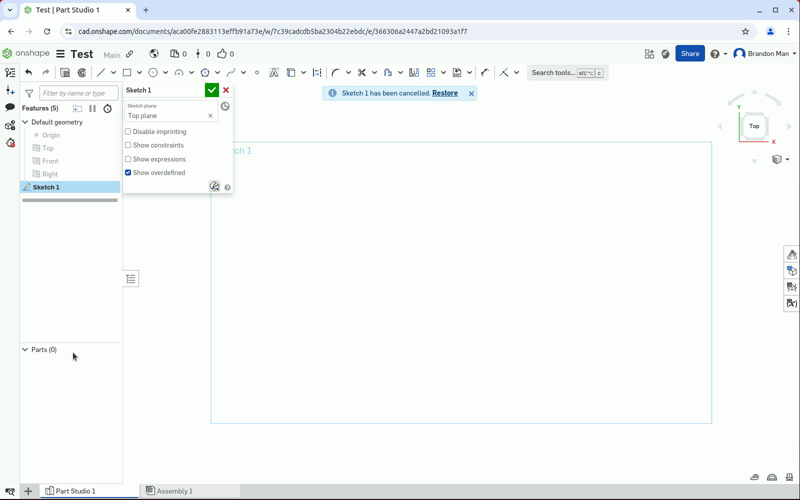
key(l)
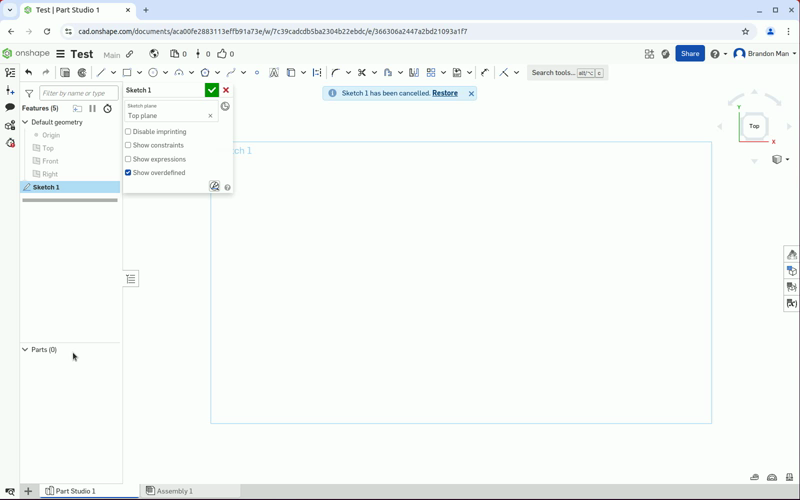
key_down(shift)
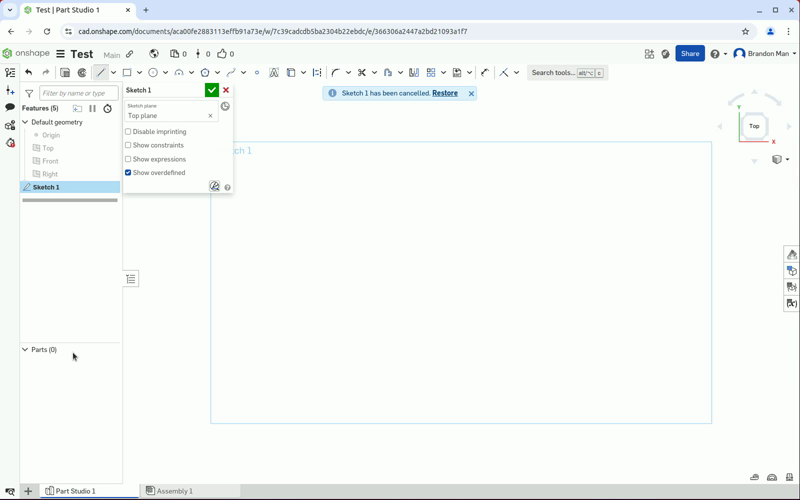
mouse_move(348, 313)
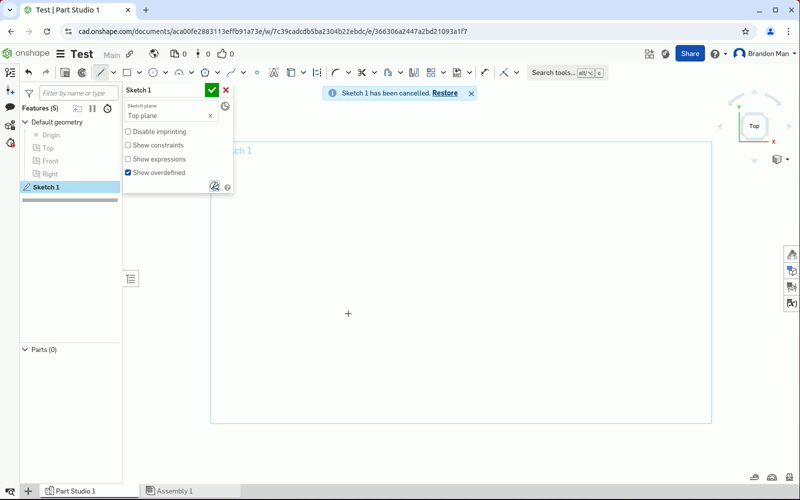
click(348, 313)
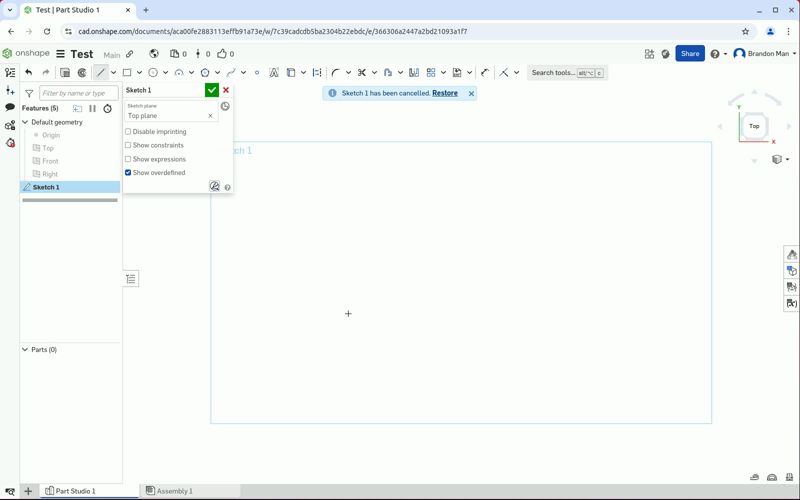
key_up(shift)
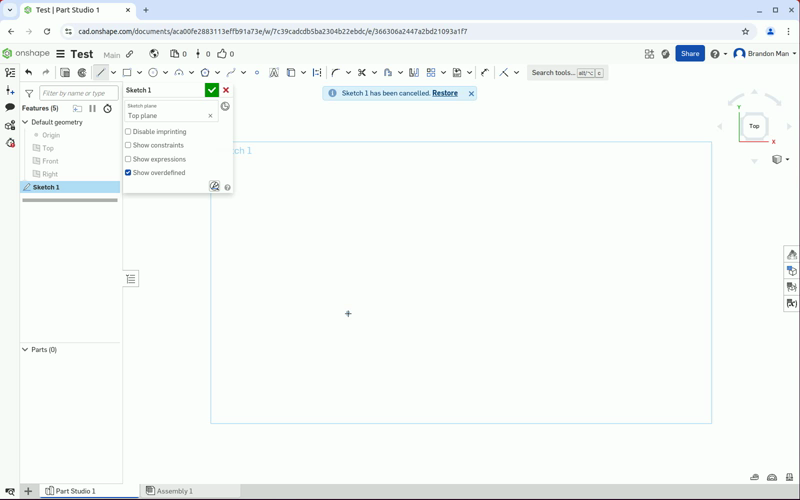
key_down(shift)
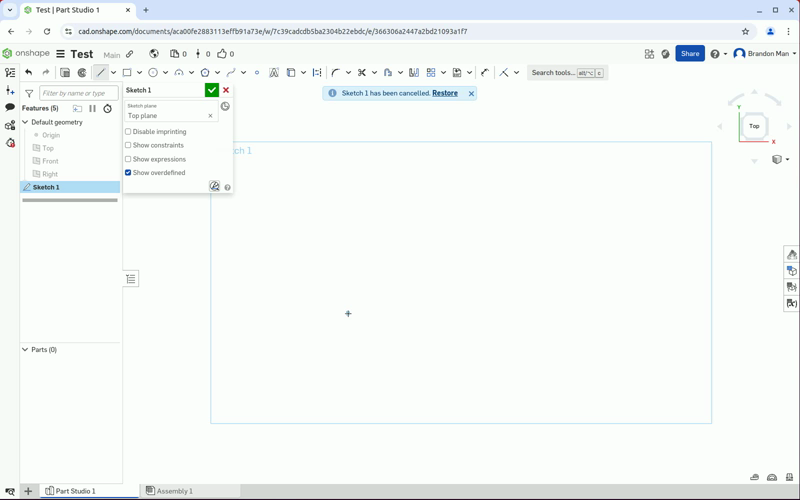
mouse_move(378, 313)
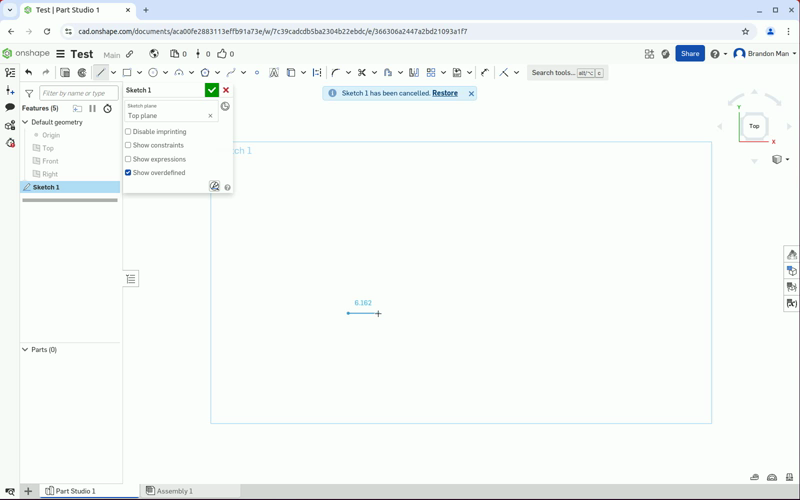
mouse_move(396, 313)
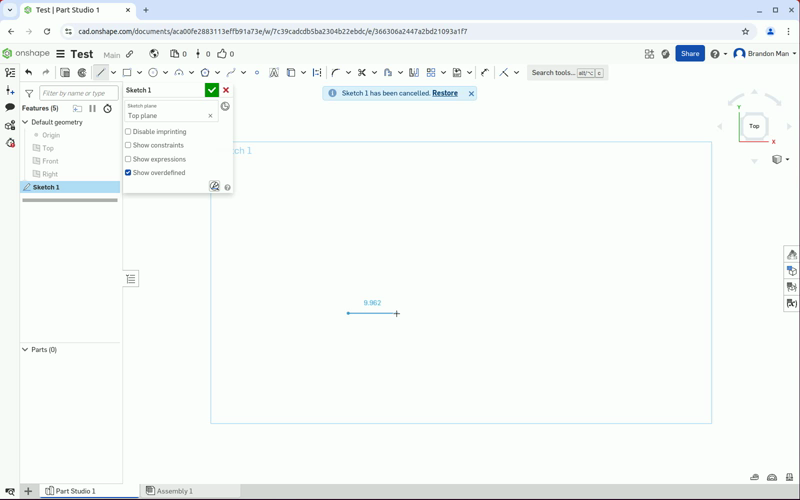
click(396, 313)
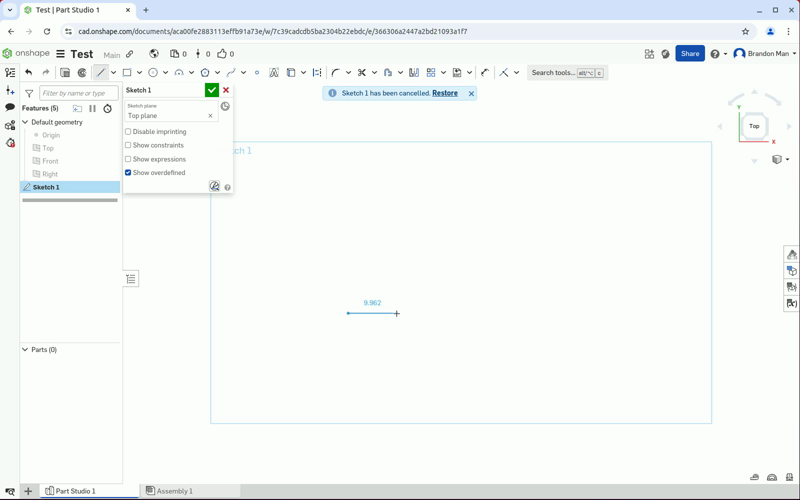
key_up(shift)
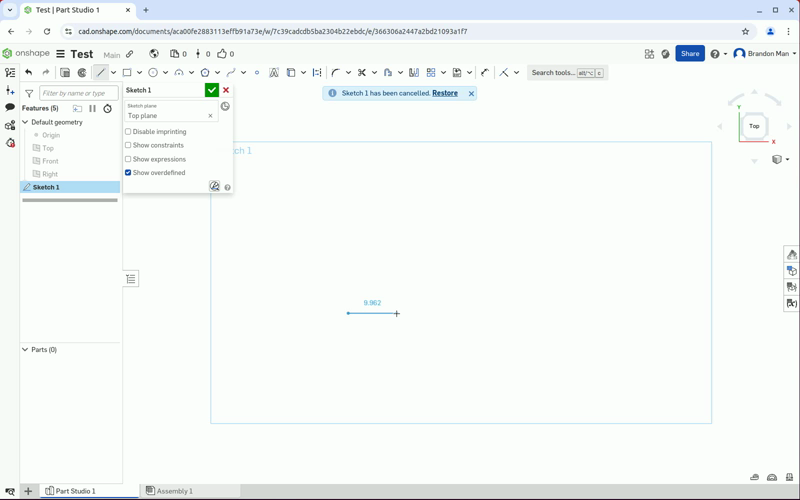
key(esc)
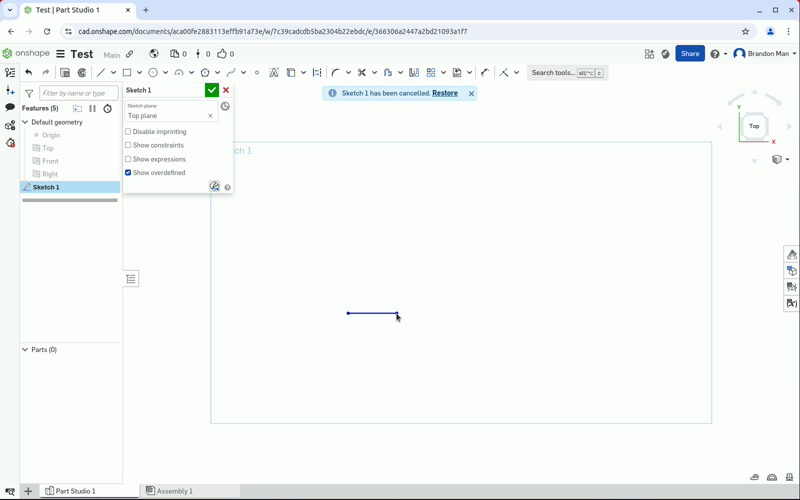
key(a)
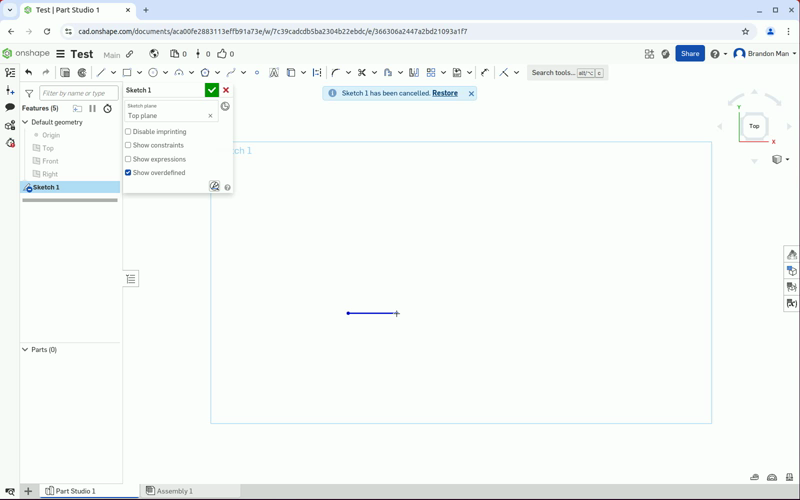
mouse_move(396, 313)
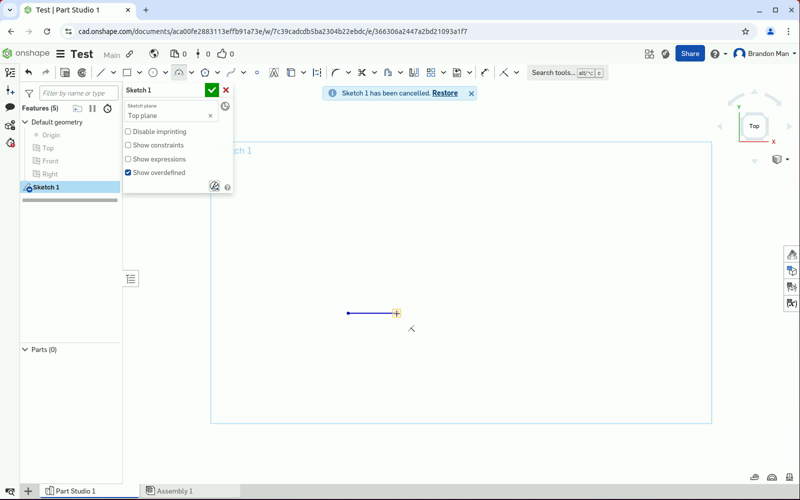
click(396, 313)
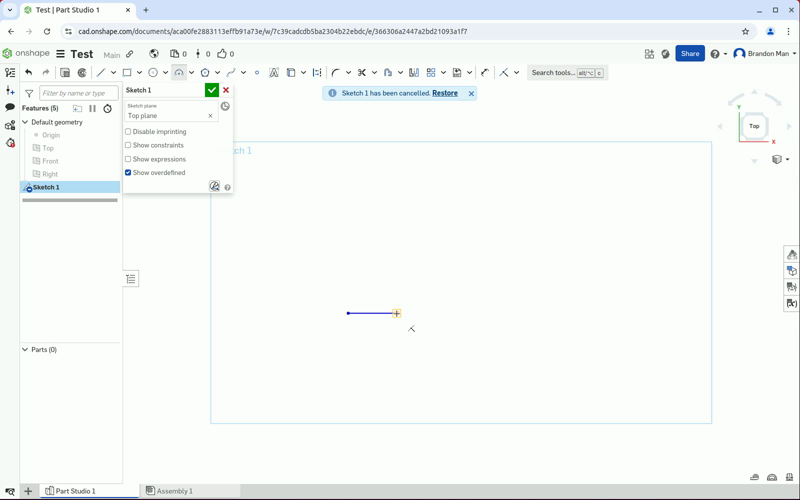
key_down(shift)
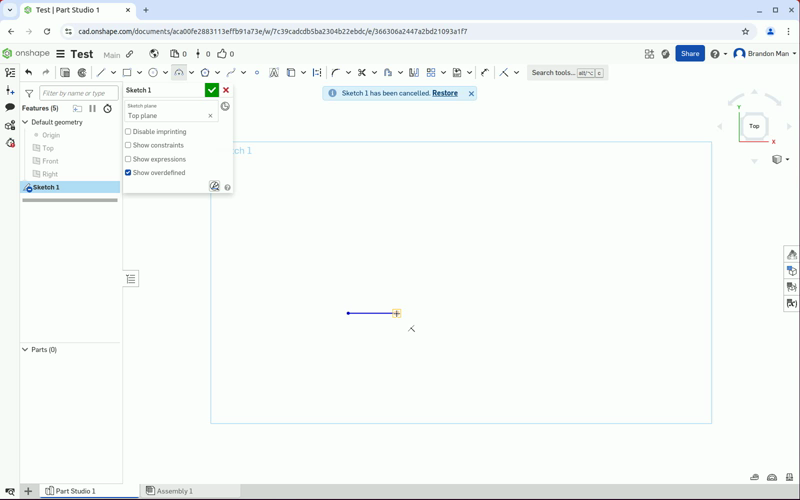
mouse_move(411, 298)
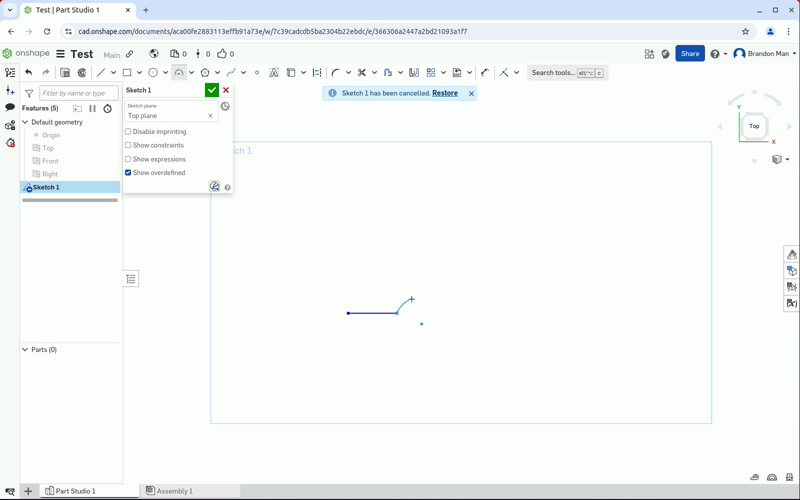
click(411, 298)
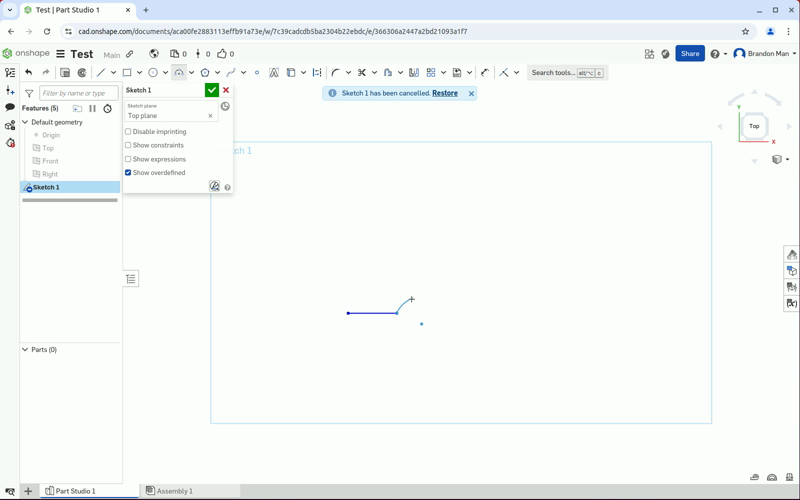
mouse_move(407, 309)
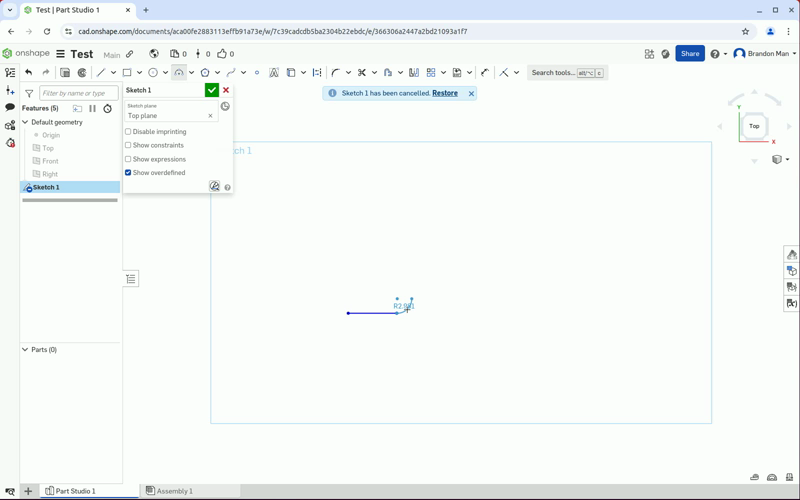
click(407, 309)
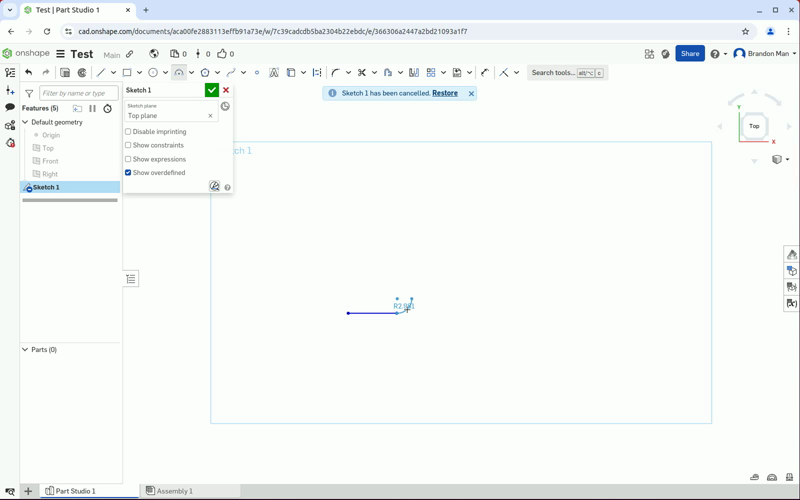
key_up(shift)
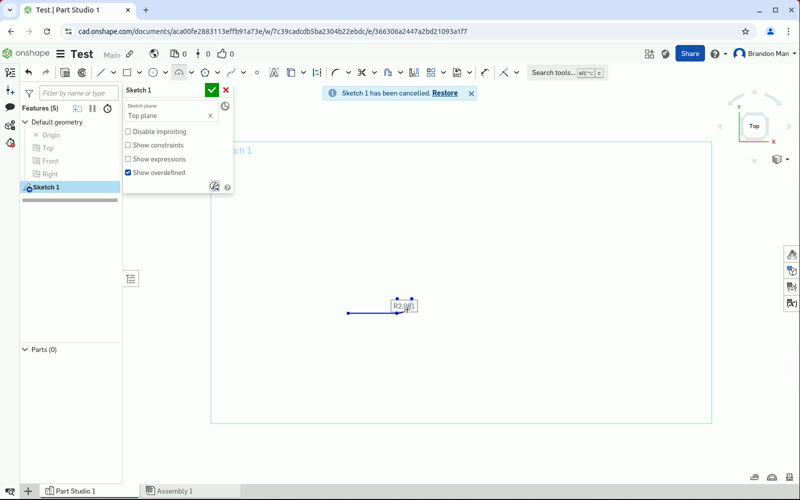
key(esc)
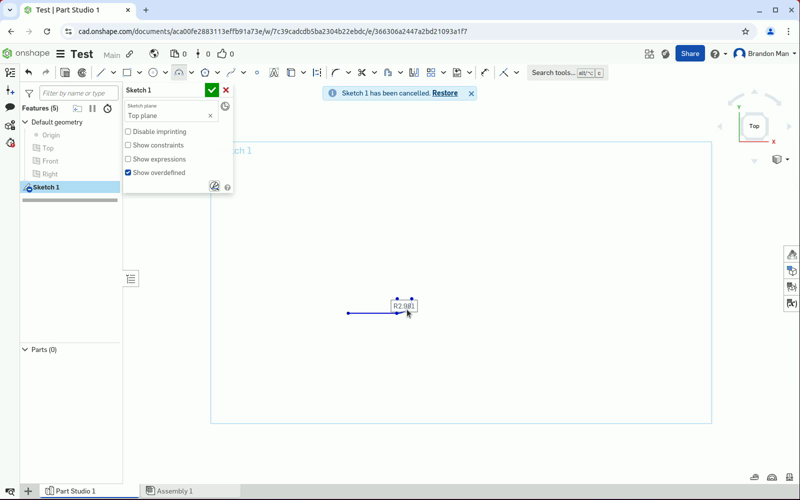
key(l)
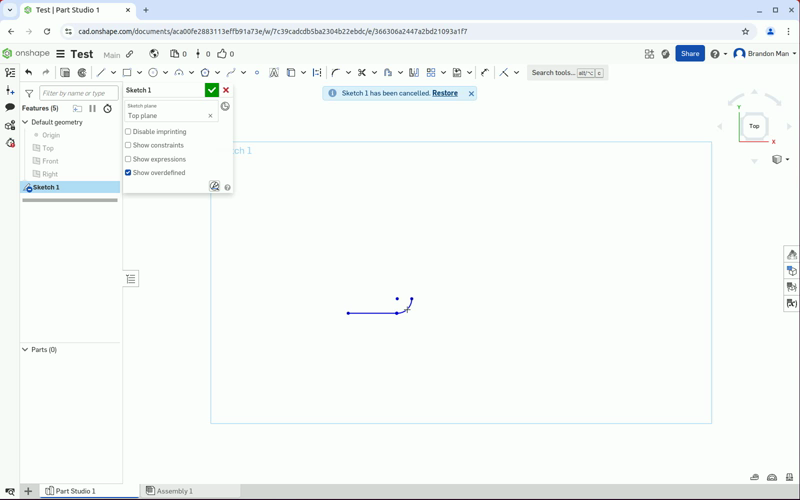
mouse_move(411, 298)
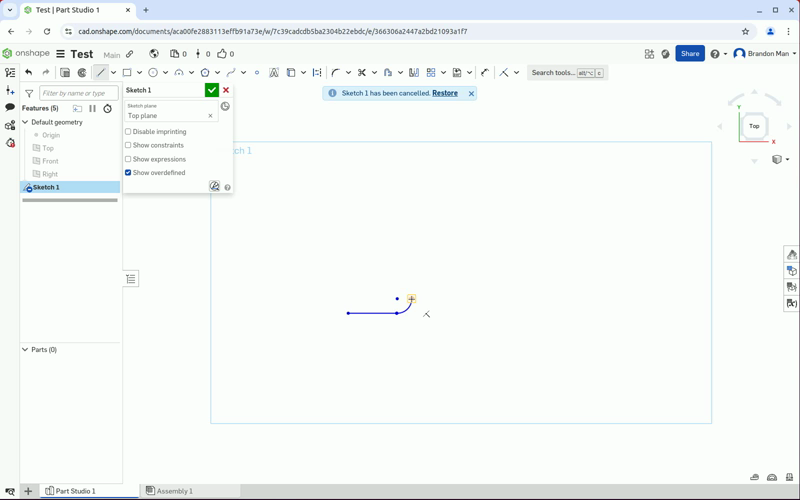
click(411, 298)
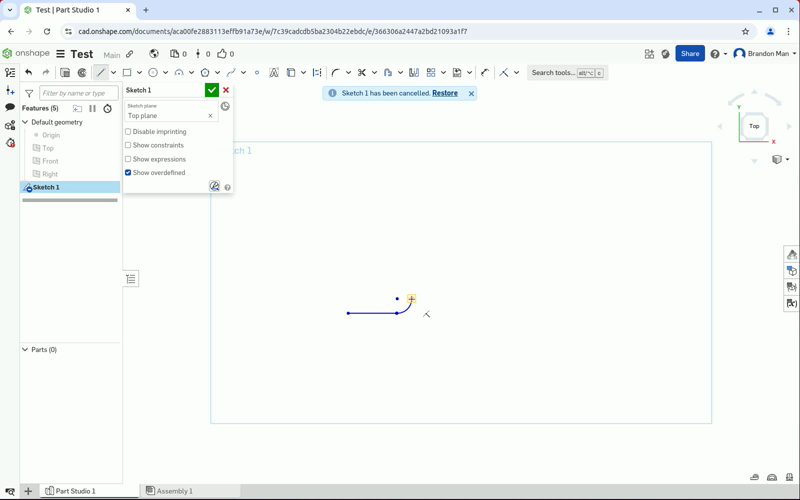
key_down(shift)
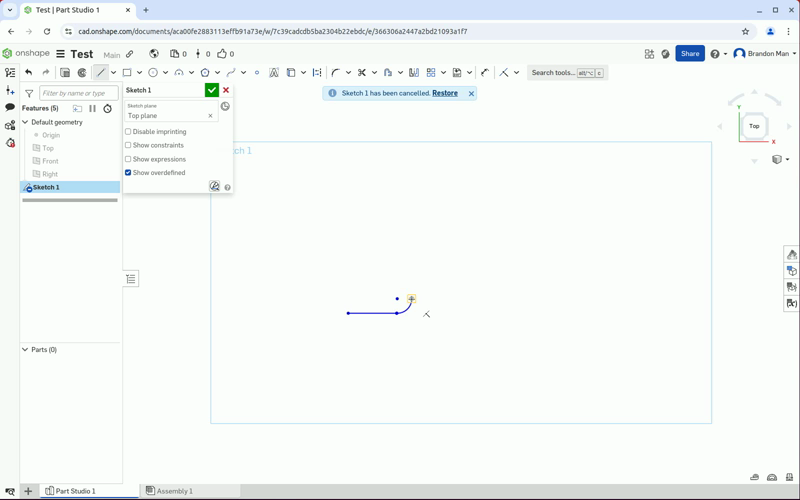
mouse_move(441, 298)
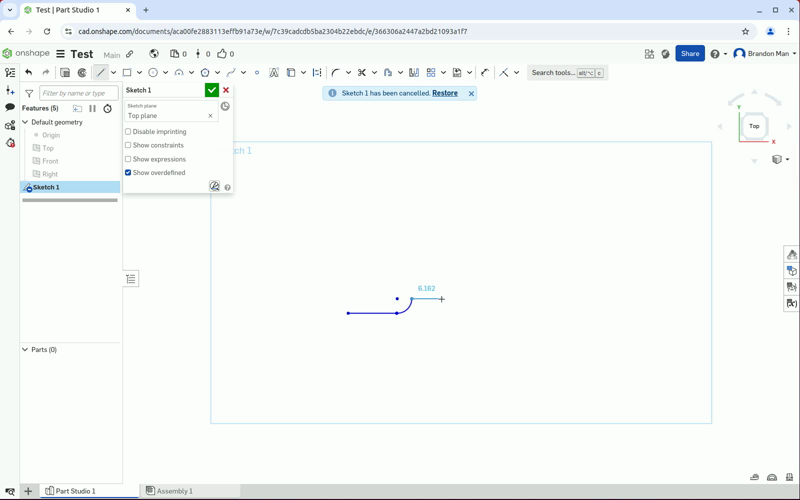
mouse_move(411, 256)
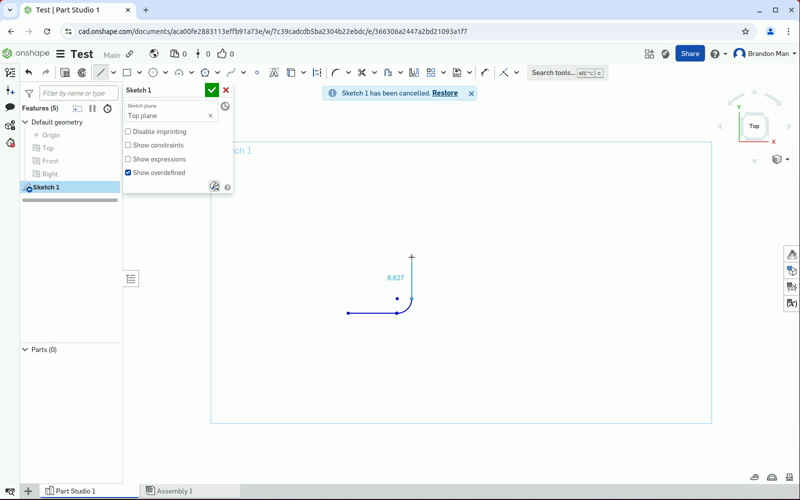
click(411, 256)
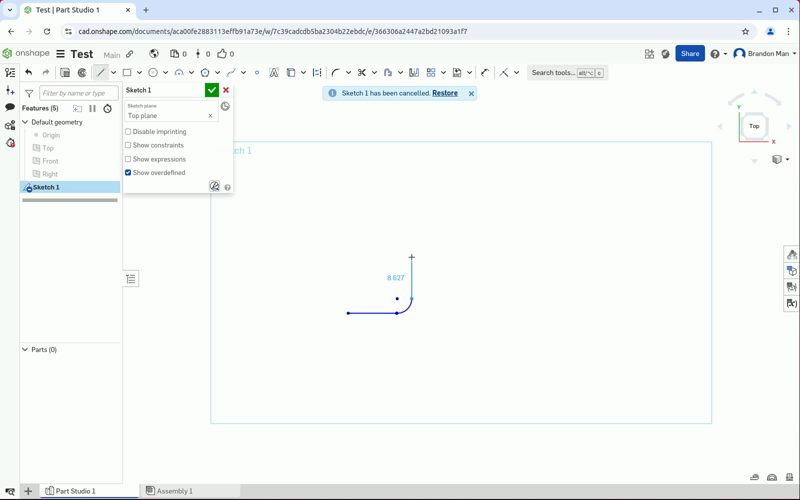
key_up(shift)
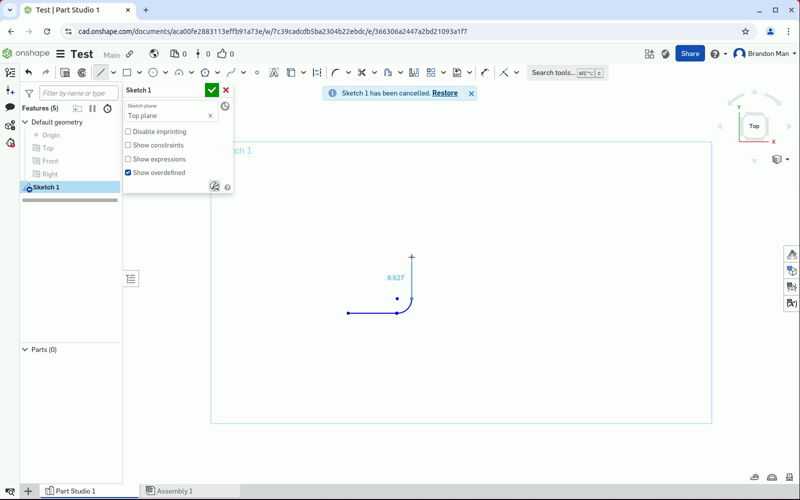
key(esc)
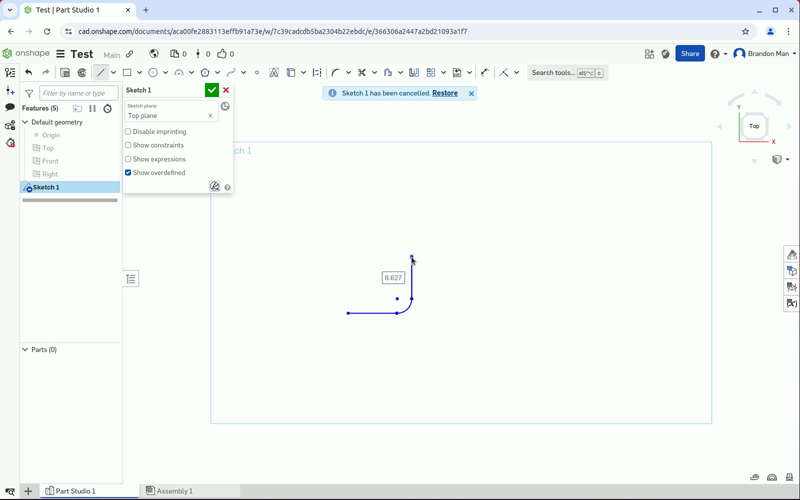
key(a)
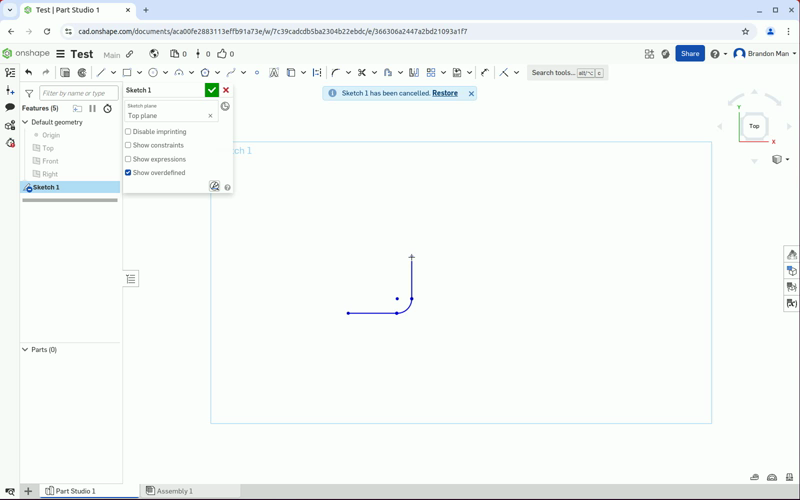
mouse_move(411, 256)
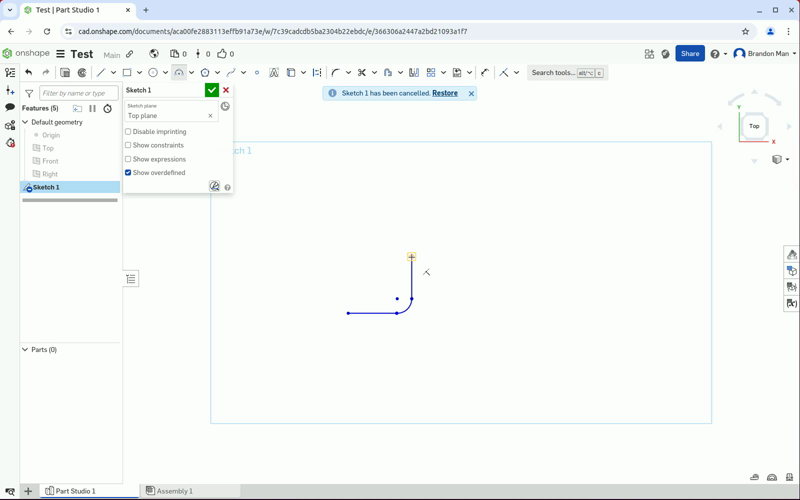
click(411, 256)
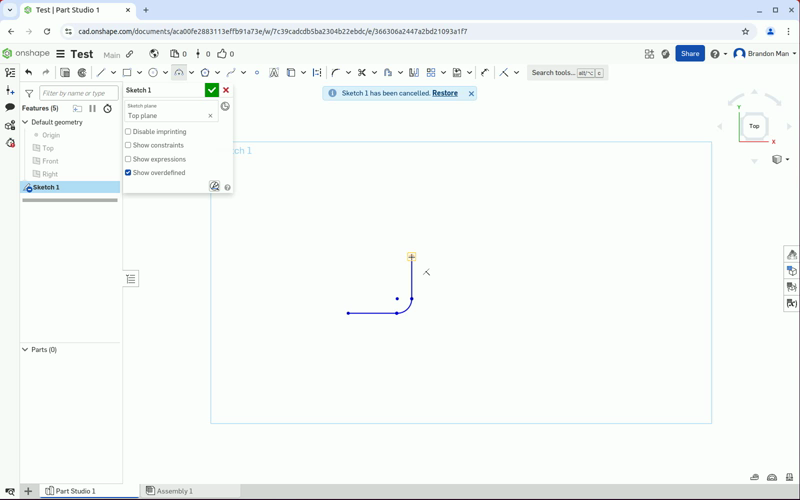
key_down(shift)
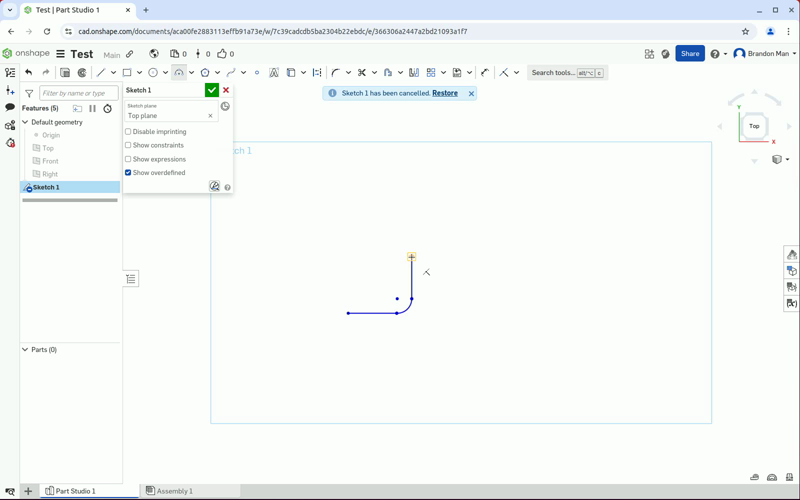
mouse_move(418, 249)
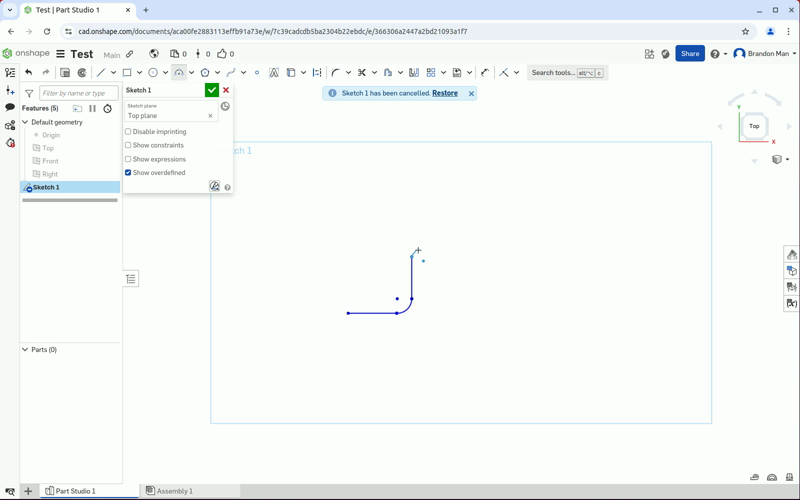
click(418, 249)
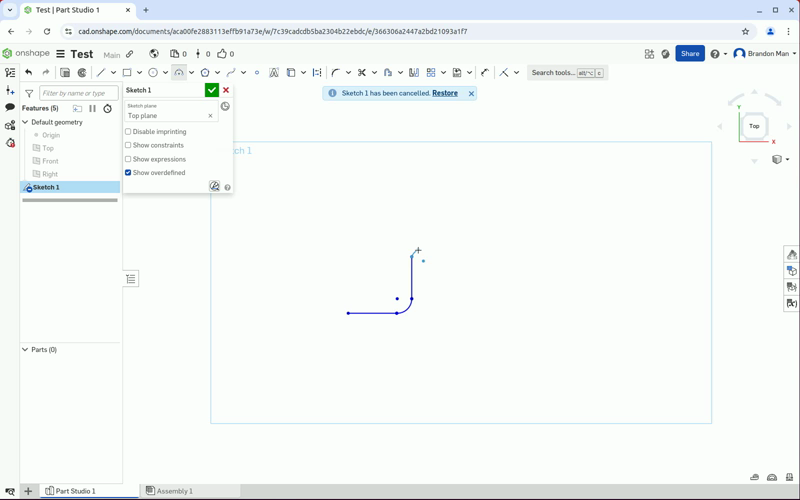
mouse_move(413, 252)
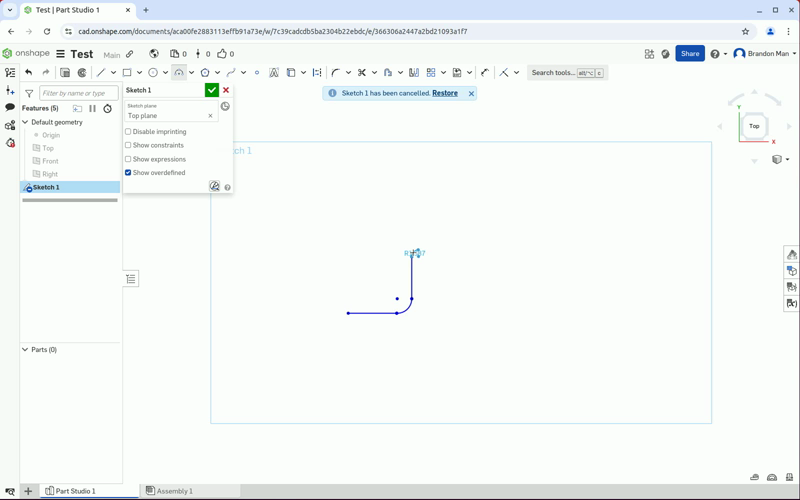
click(413, 252)
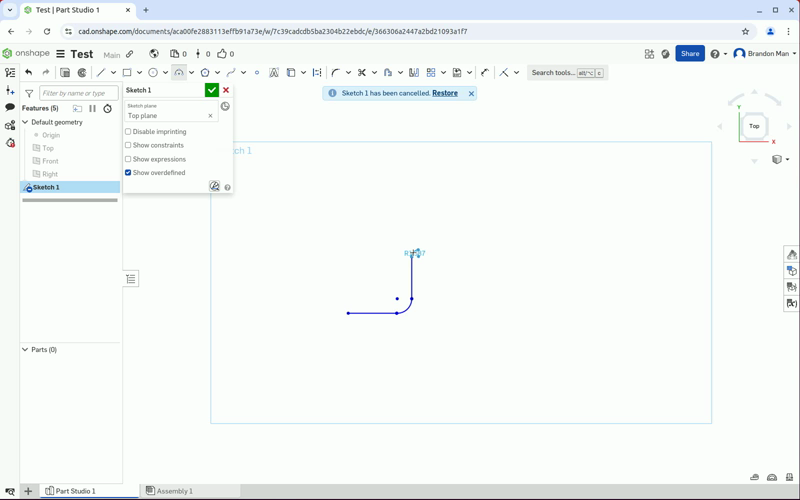
key_up(shift)
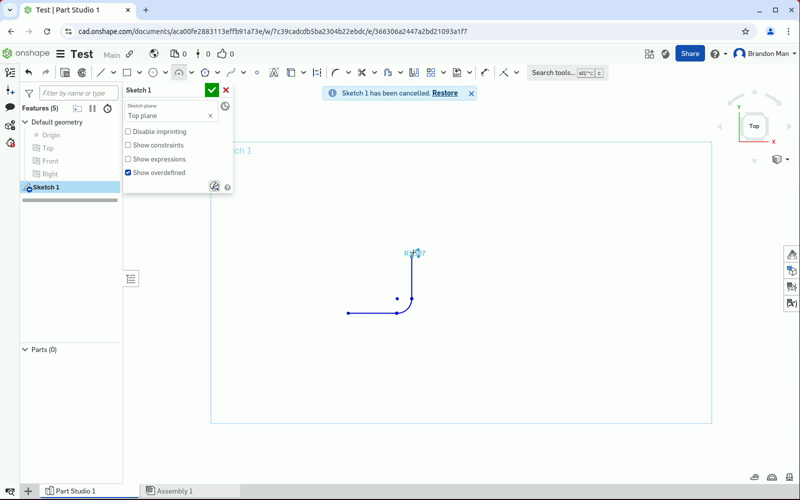
key(esc)
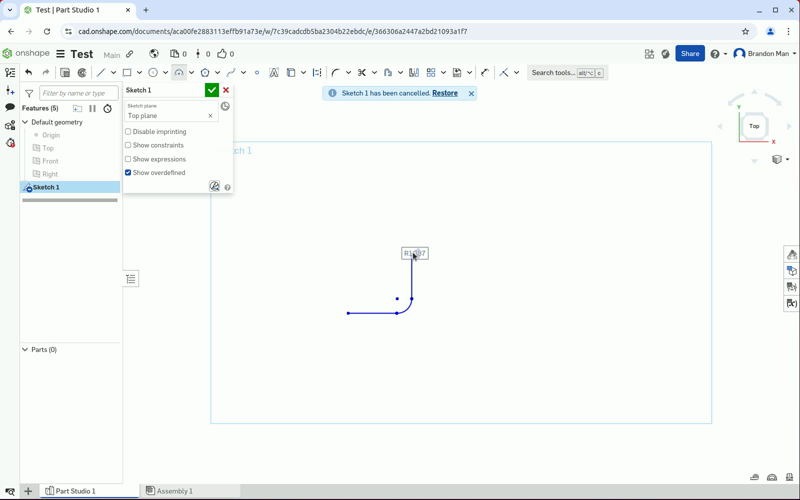
key(l)
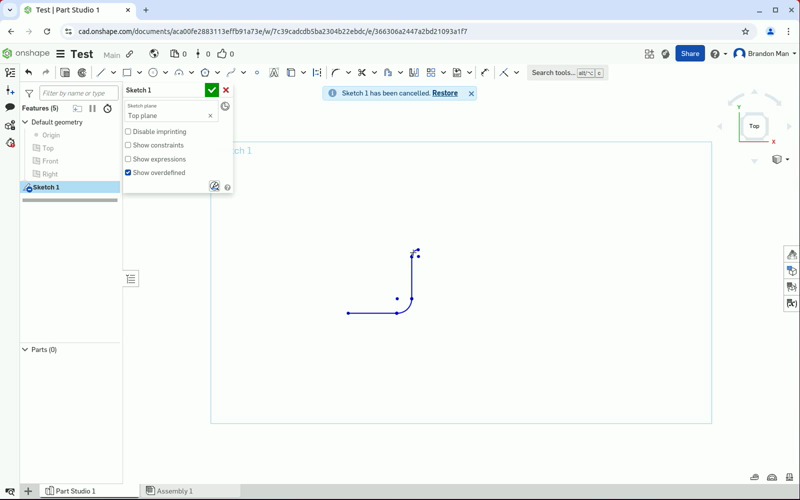
mouse_move(418, 249)
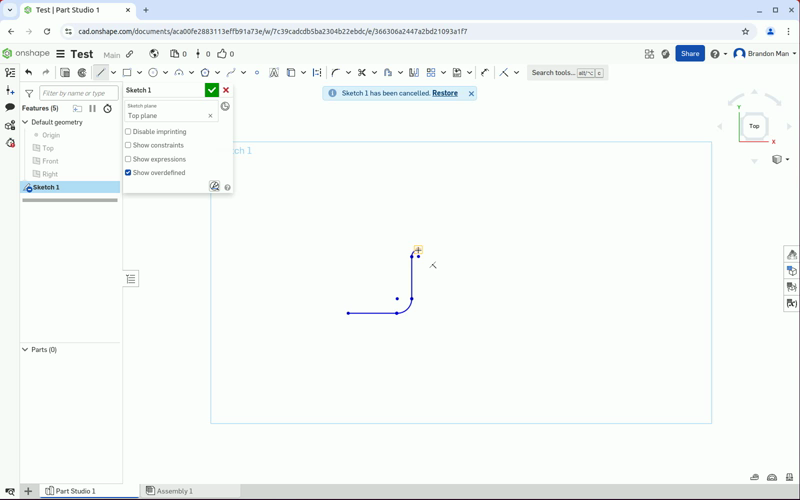
click(418, 249)
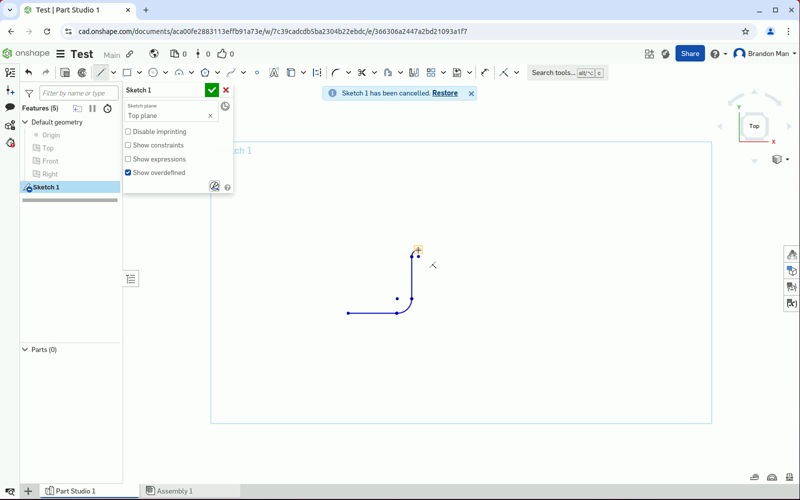
key_down(shift)
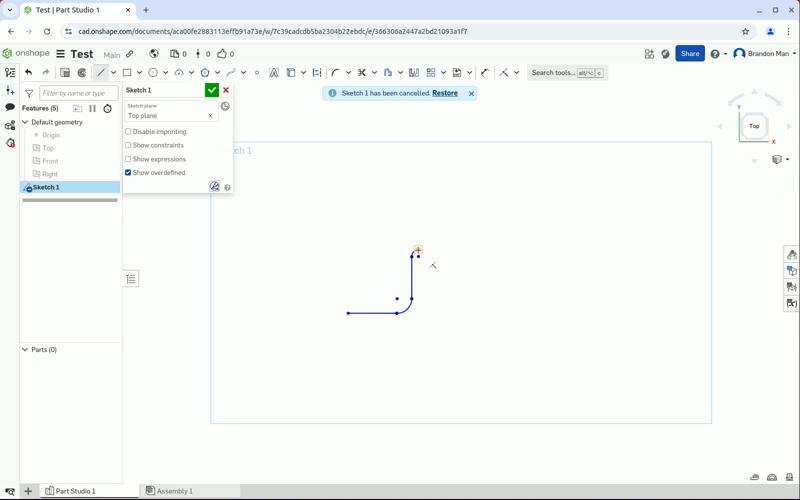
mouse_move(502, 249)
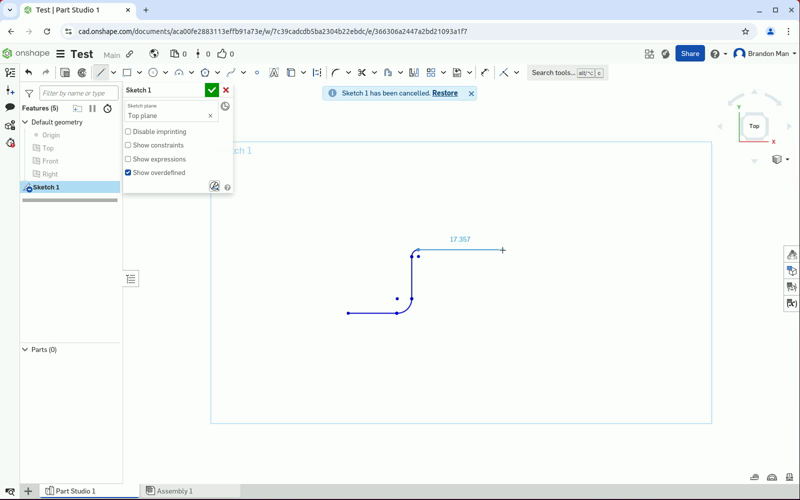
click(502, 249)
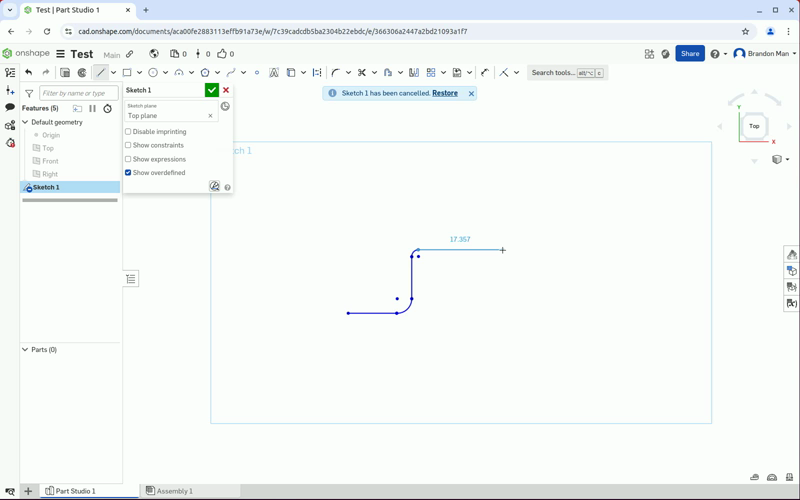
key_up(shift)
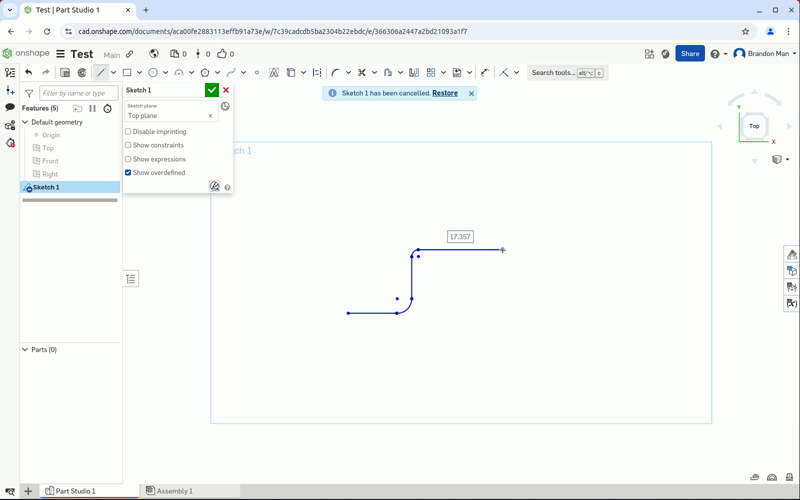
key_down(shift)
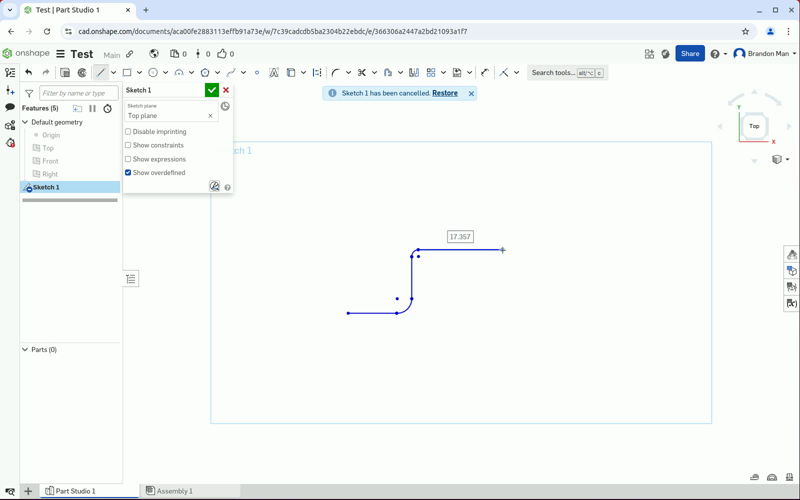
mouse_move(532, 249)
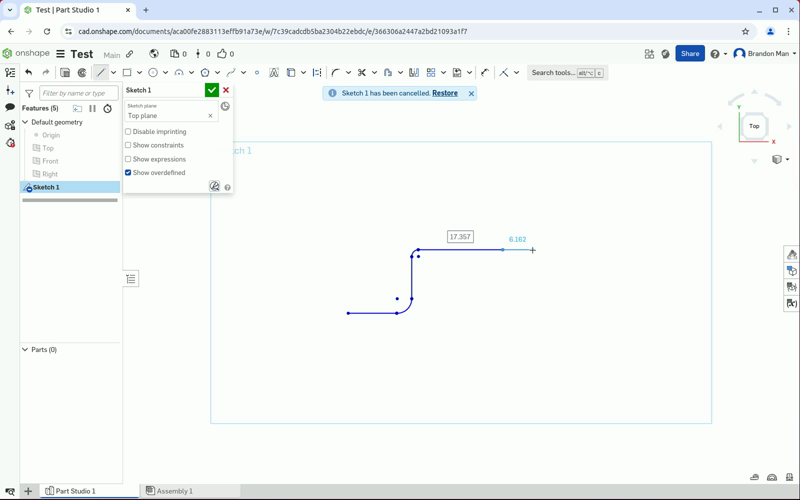
mouse_move(502, 243)
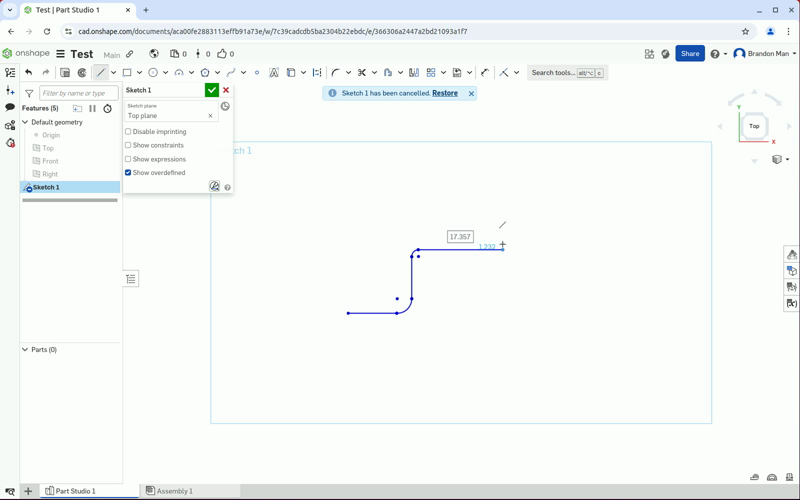
scroll(6)
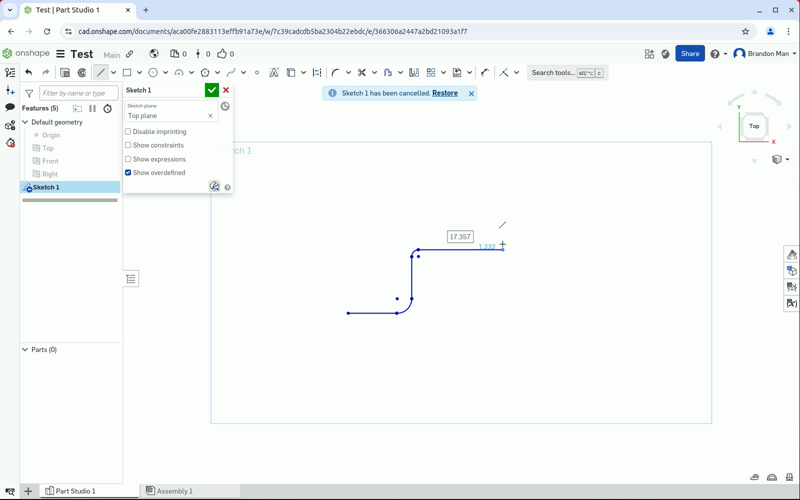
scroll(6)
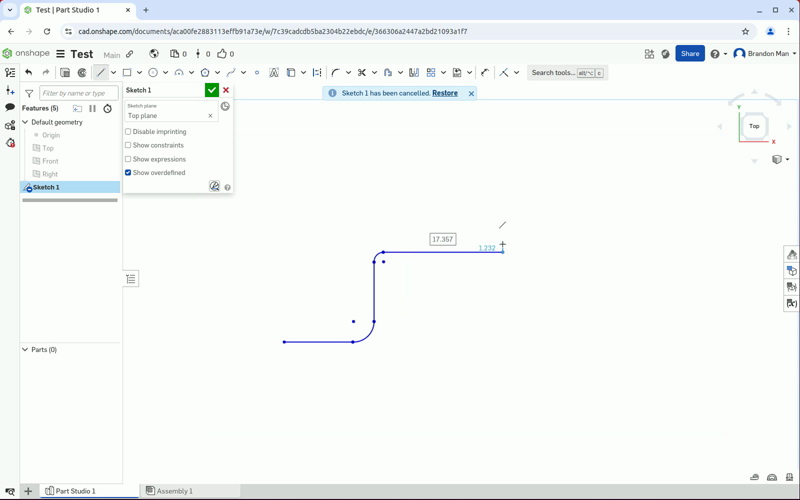
scroll(6)
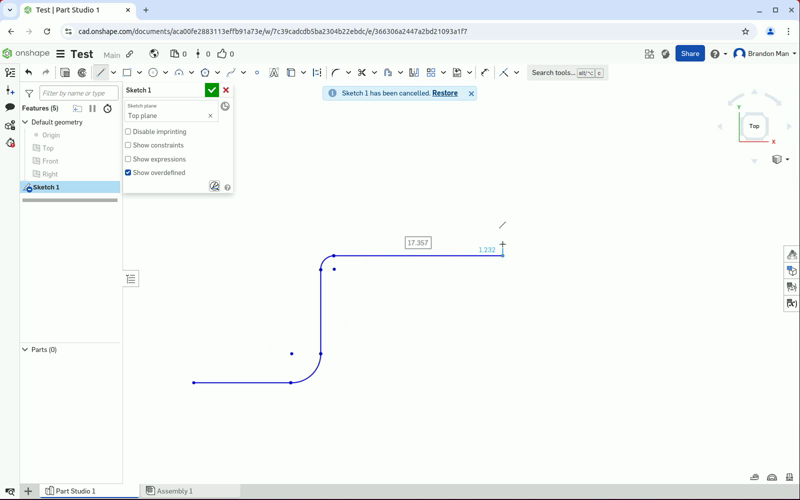
scroll(6)
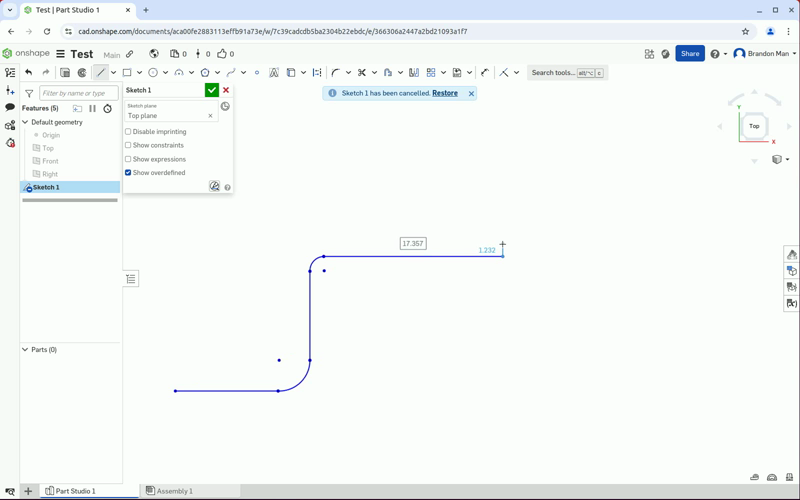
scroll(6)
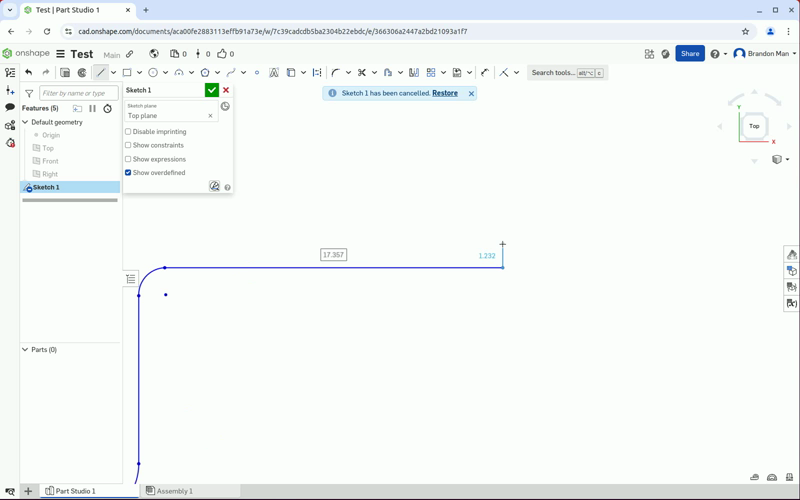
scroll(6)
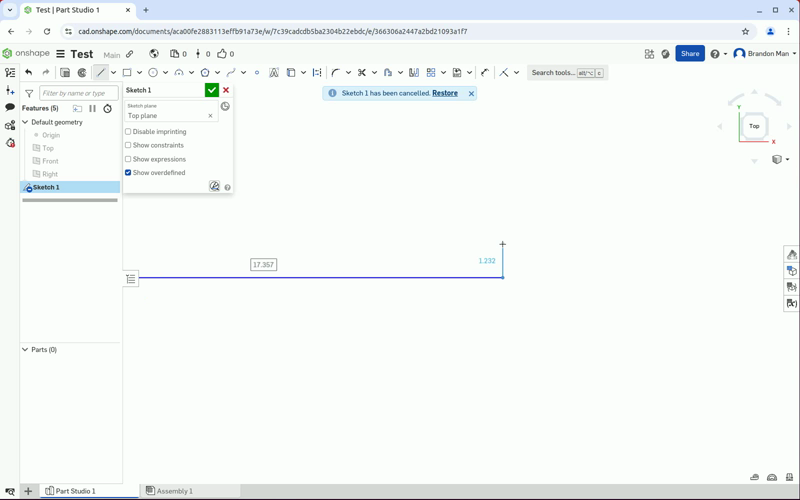
scroll(6)
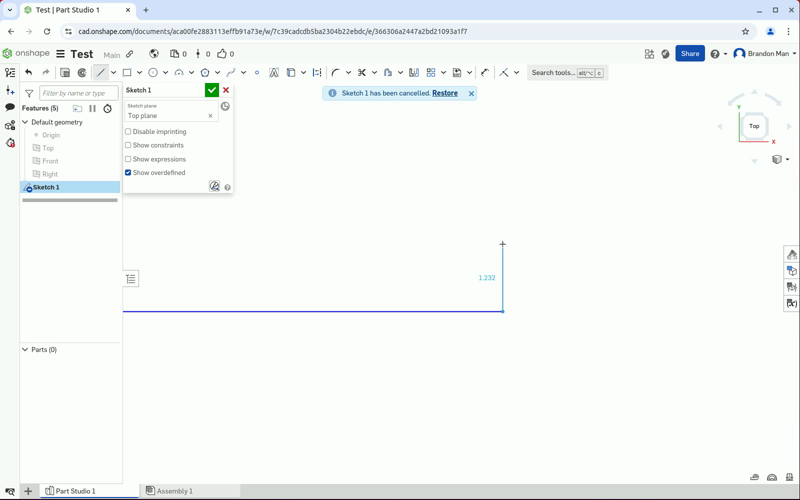
click(502, 243)
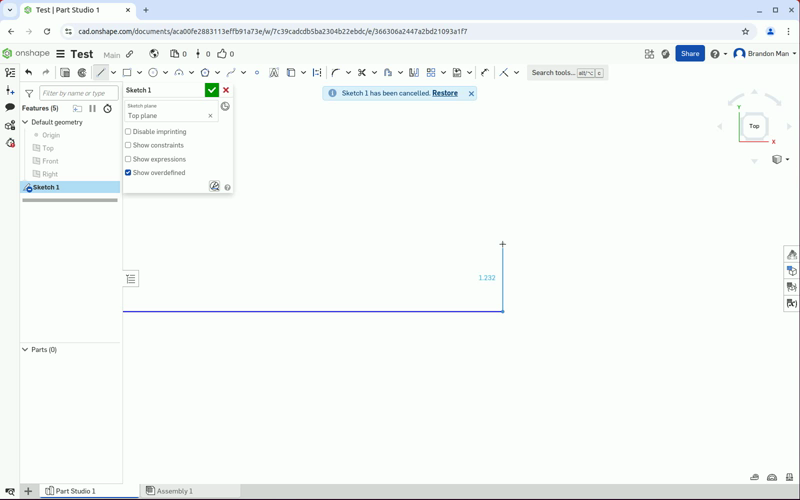
scroll(-6)
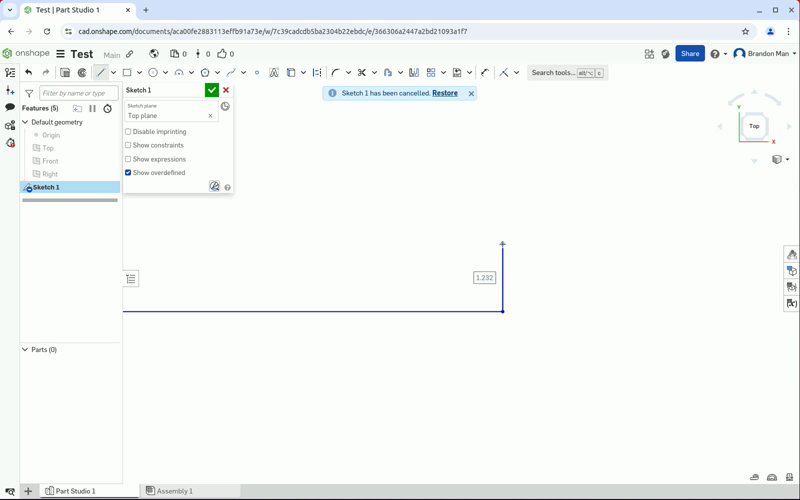
scroll(-6)
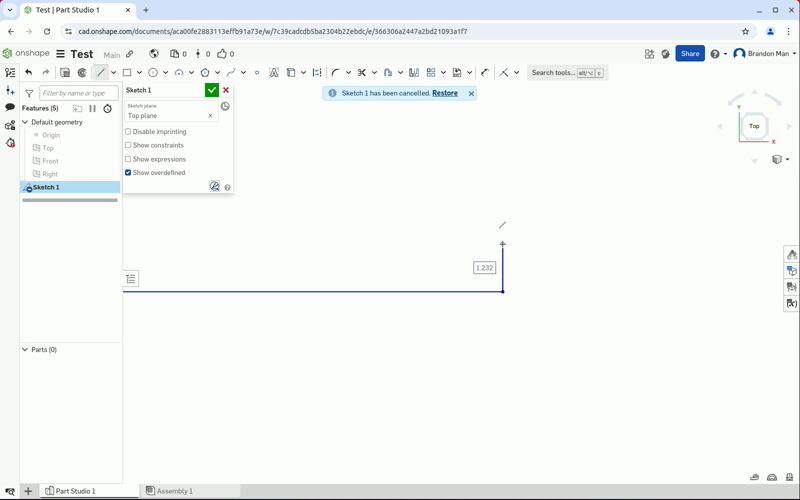
scroll(-6)
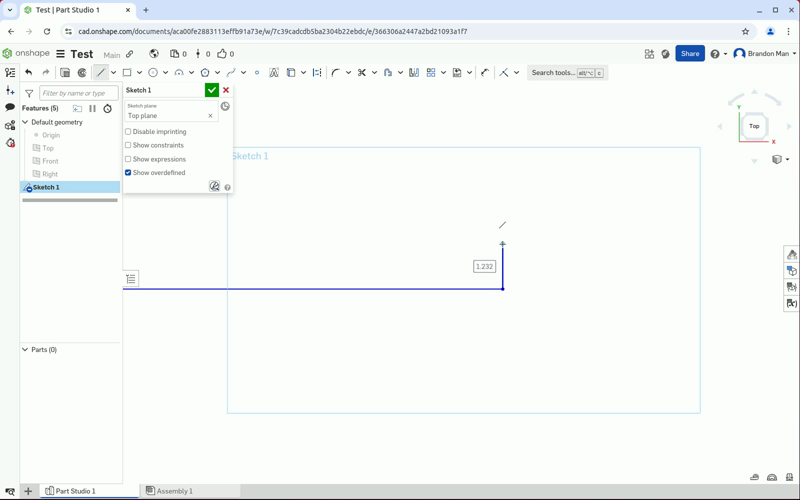
scroll(-6)
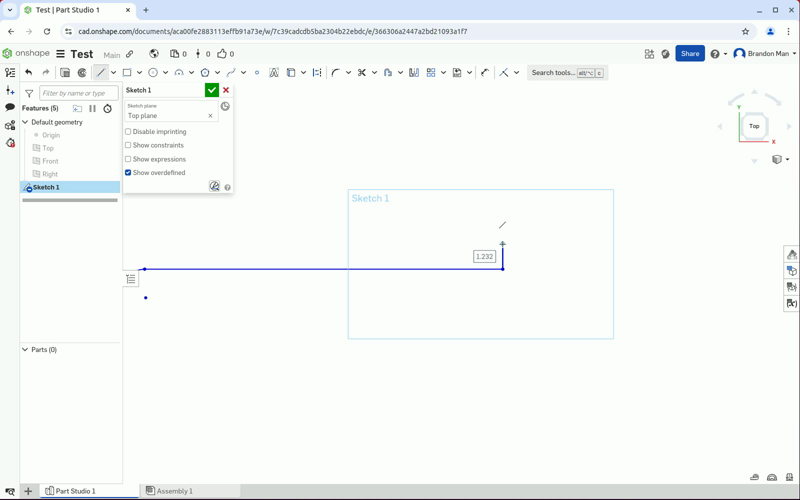
scroll(-6)
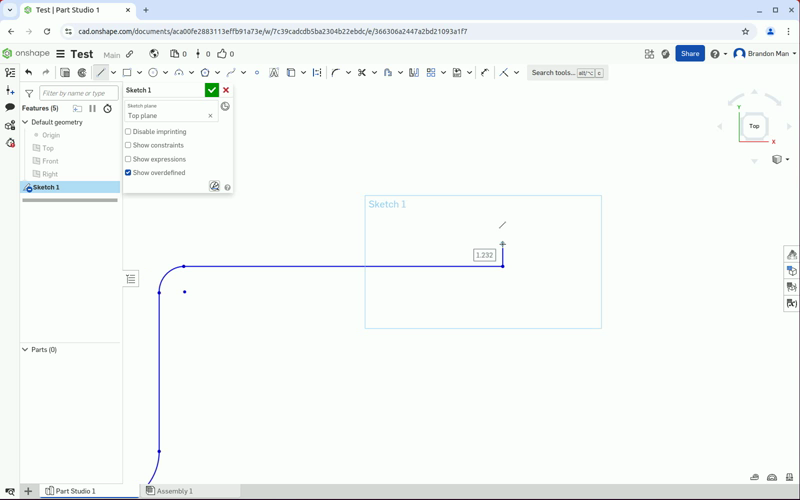
scroll(-6)
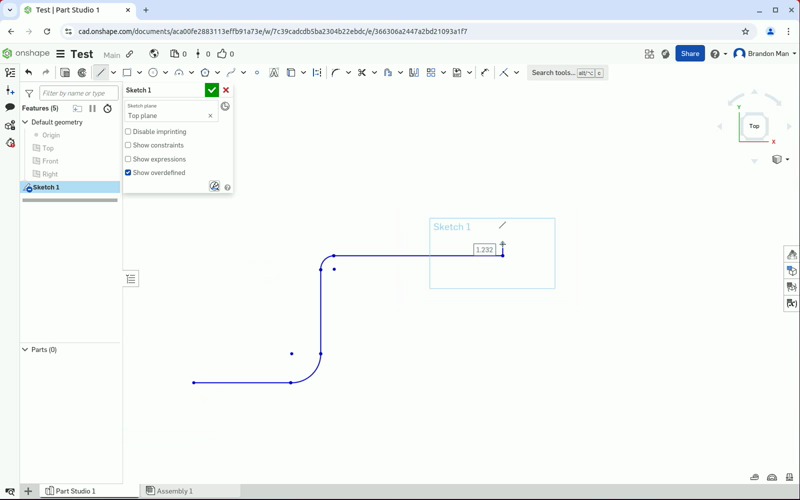
scroll(-6)
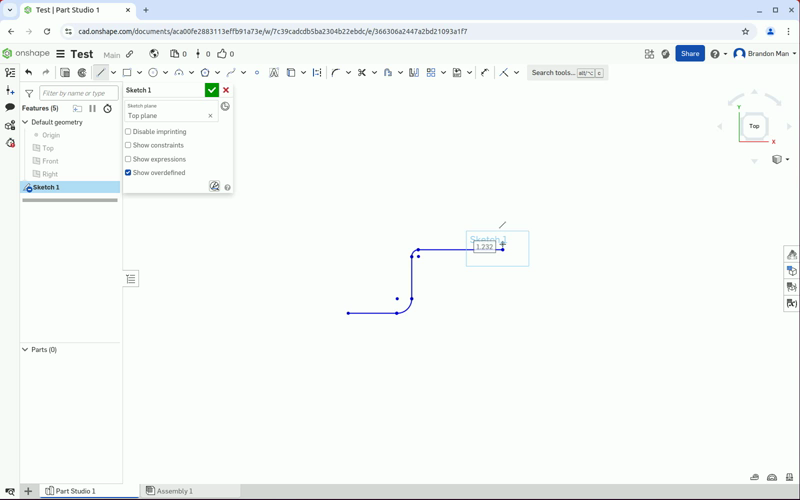
key_up(shift)
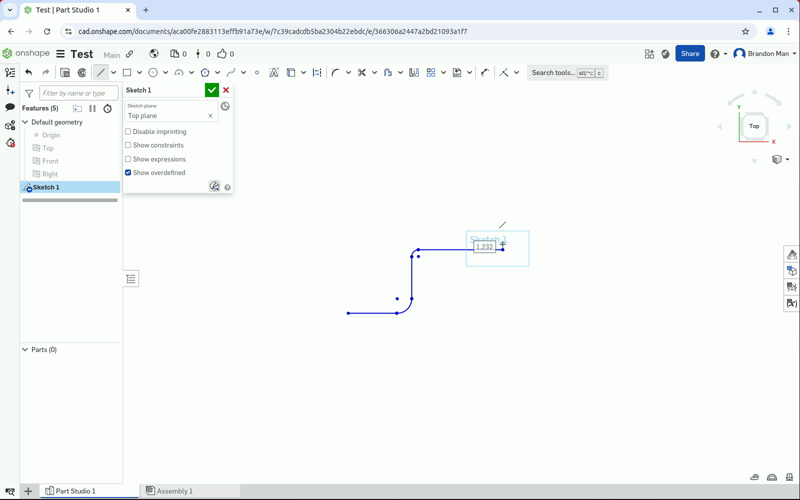
key_down(shift)
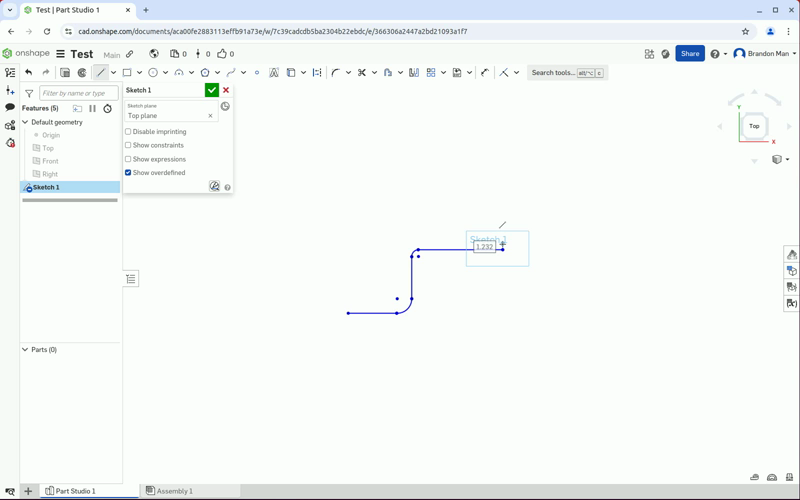
mouse_move(418, 243)
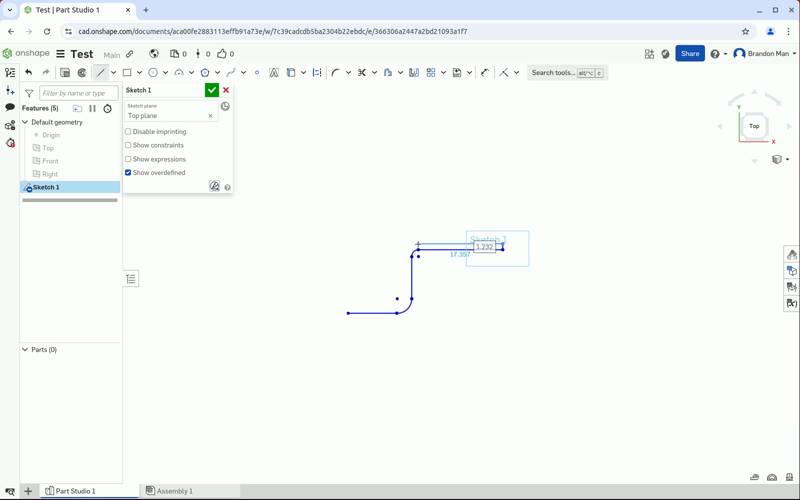
click(418, 243)
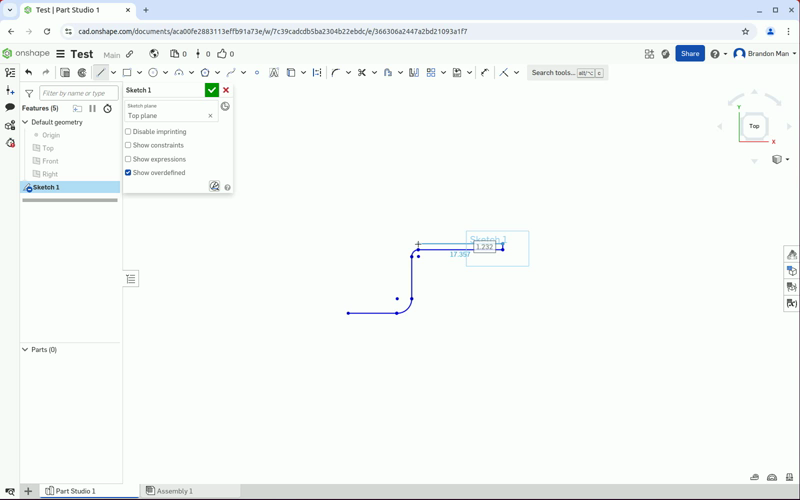
key_up(shift)
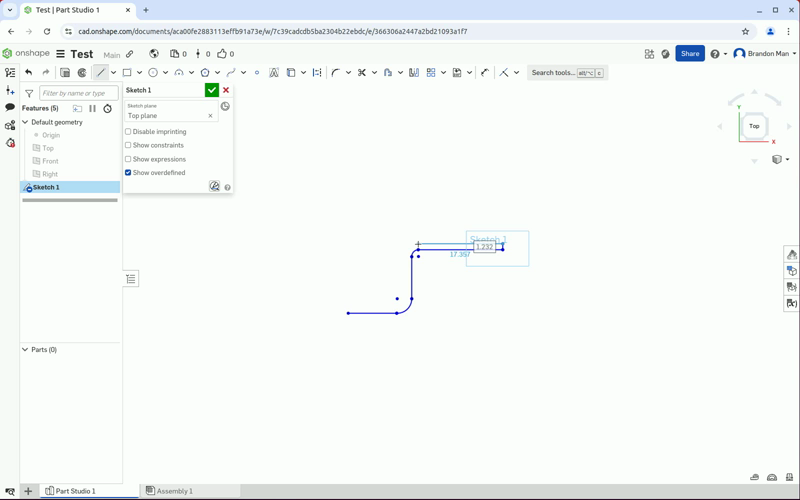
key(esc)
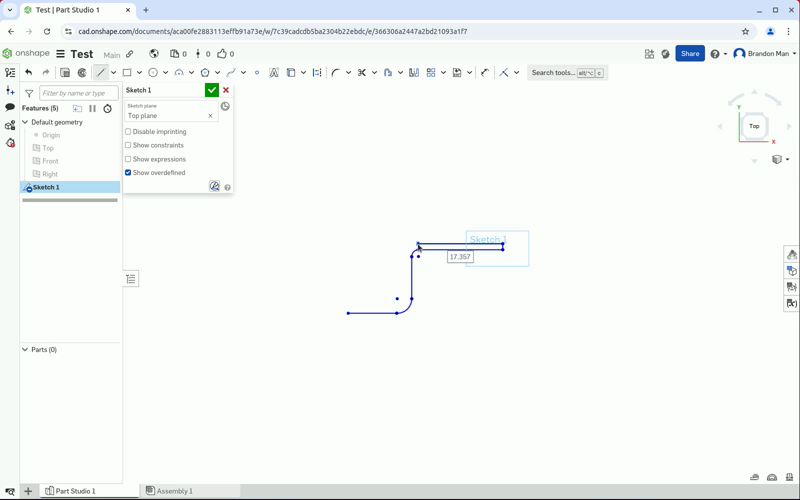
key(a)
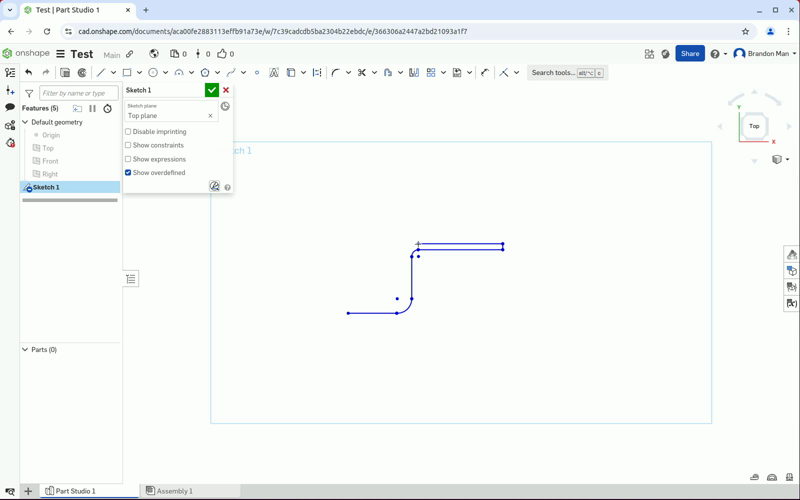
mouse_move(418, 243)
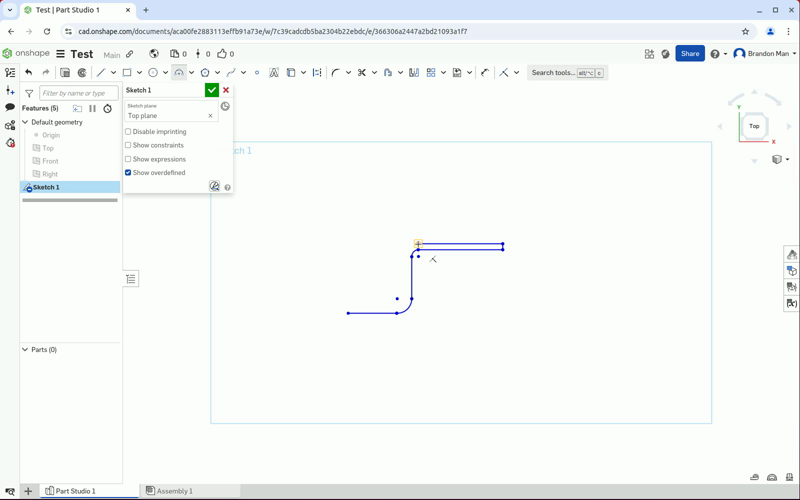
click(418, 243)
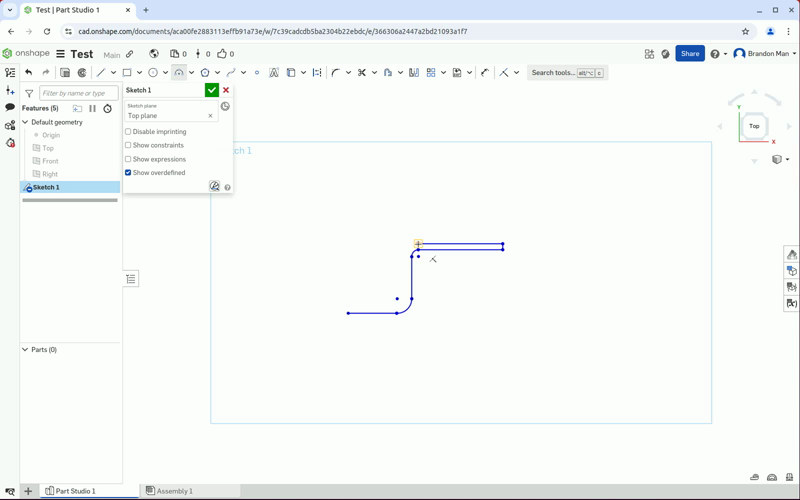
key_down(shift)
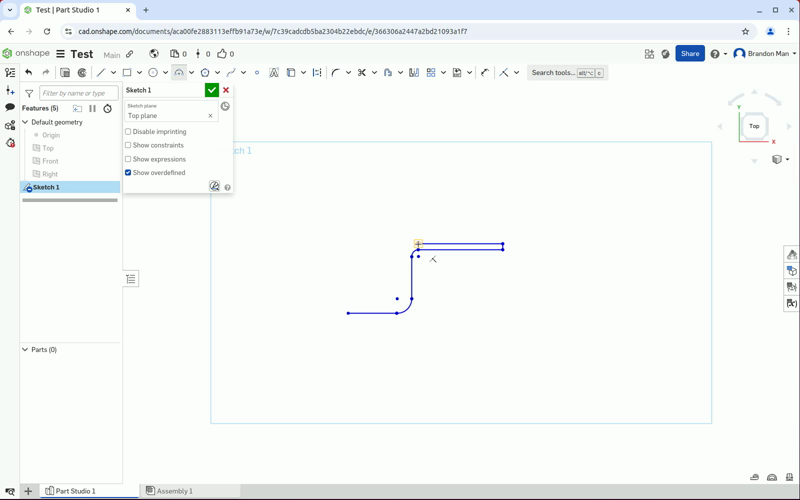
mouse_move(404, 256)
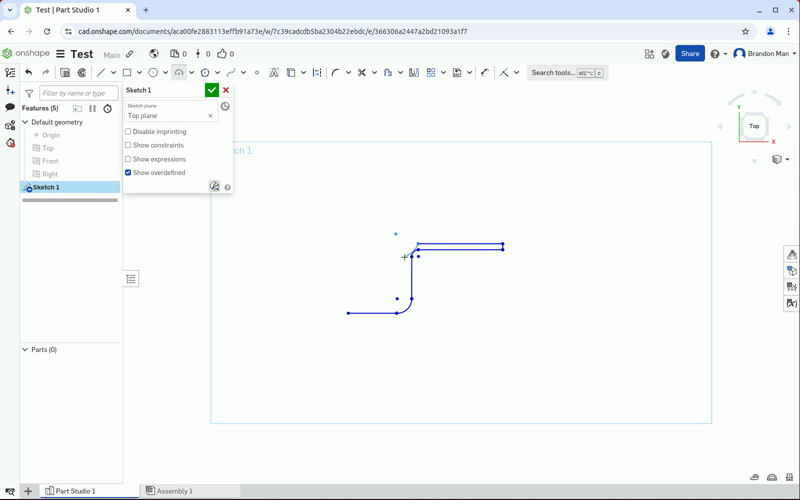
click(404, 256)
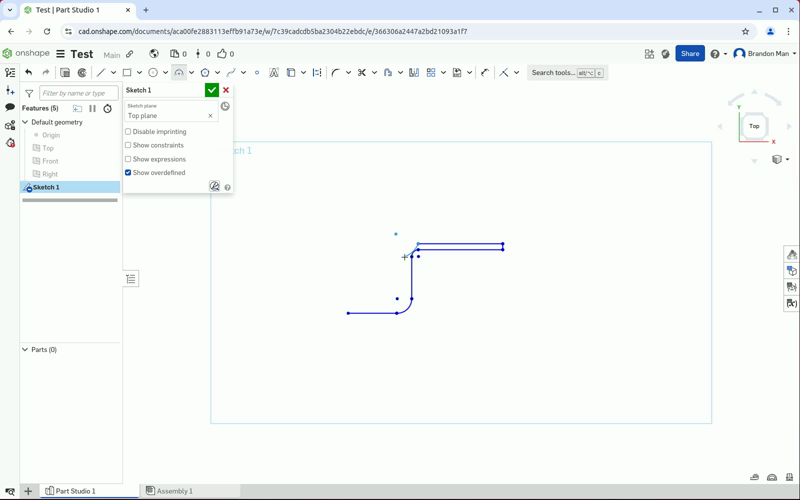
mouse_move(408, 247)
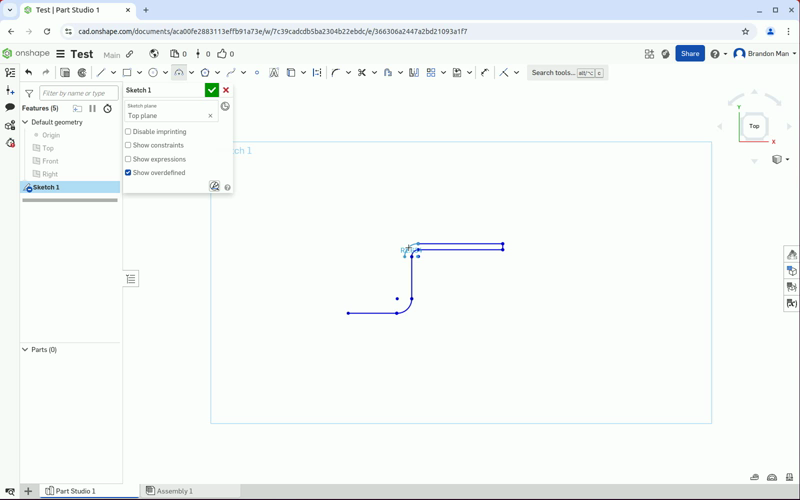
click(408, 247)
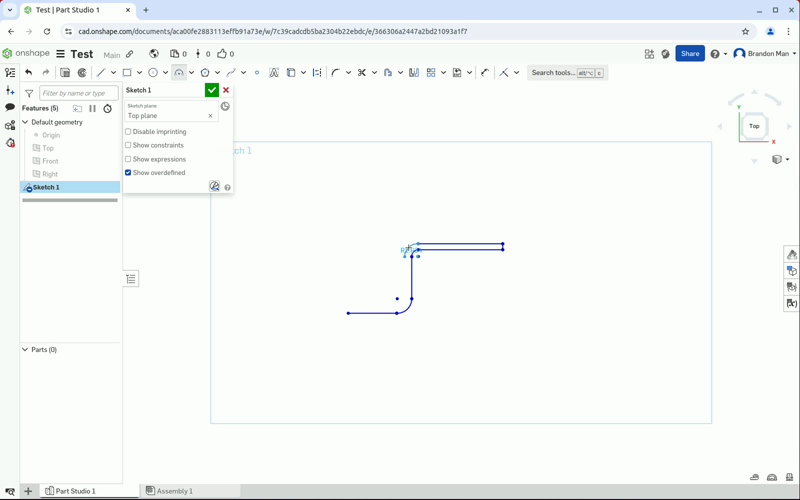
key_up(shift)
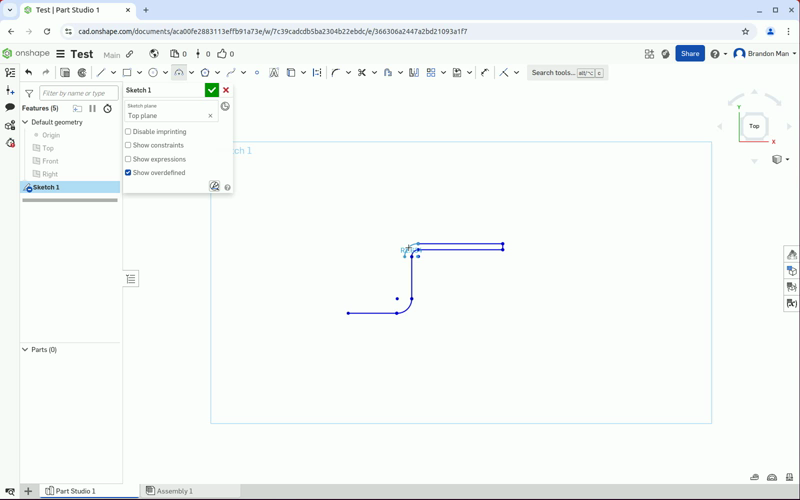
key(esc)
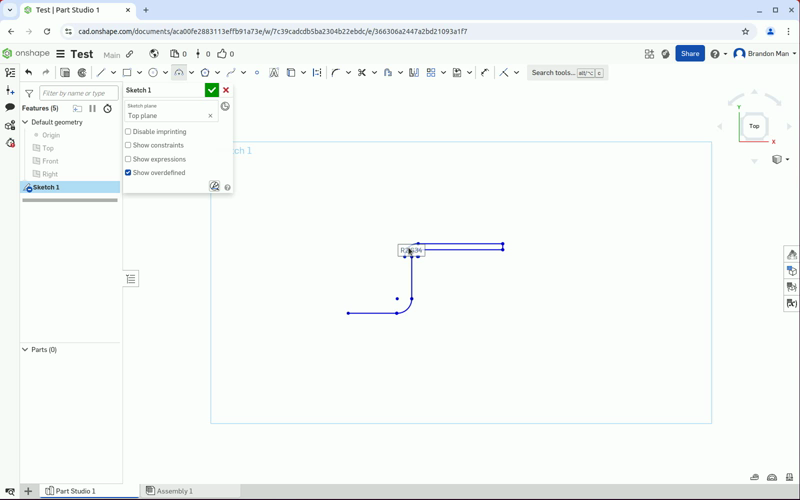
key(l)
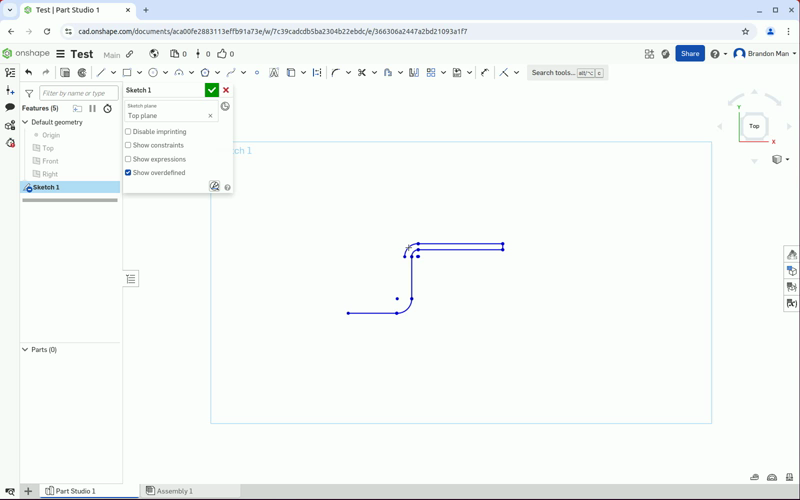
mouse_move(404, 256)
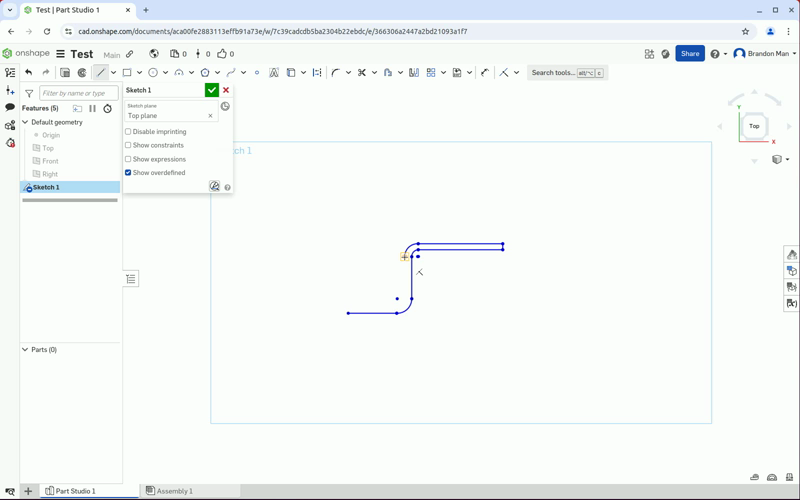
click(404, 256)
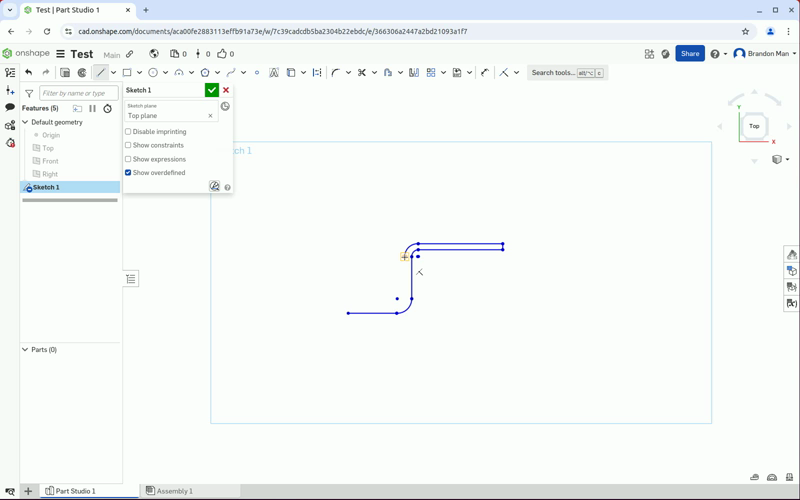
key_down(shift)
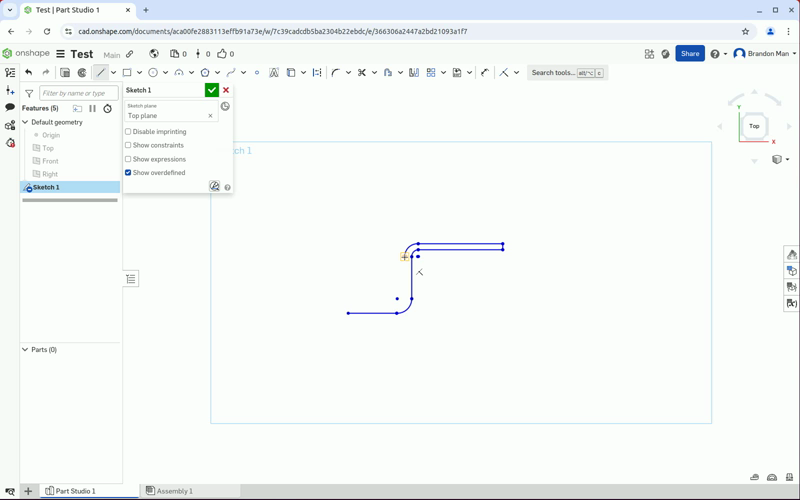
mouse_move(434, 256)
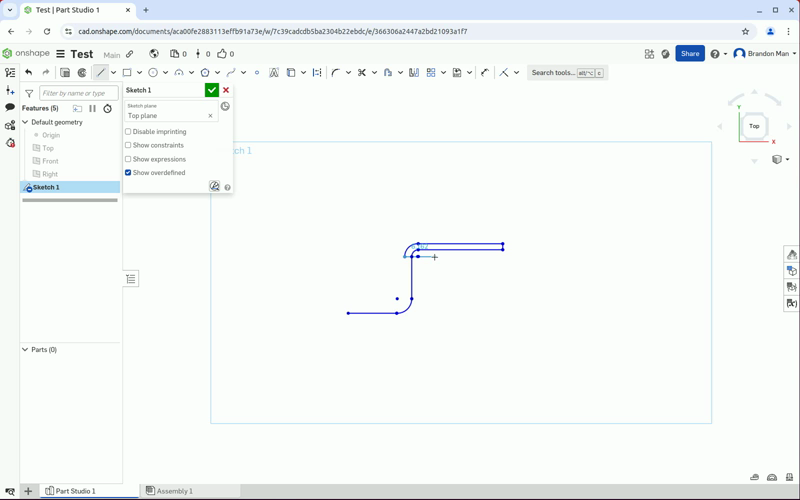
mouse_move(404, 298)
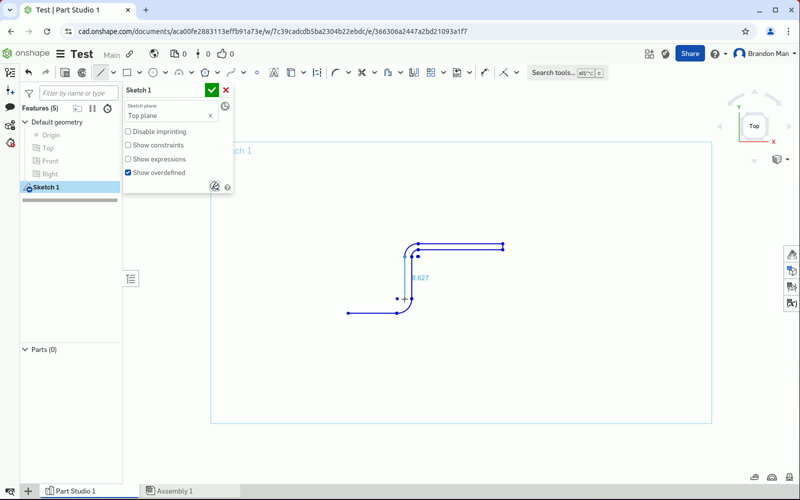
click(404, 298)
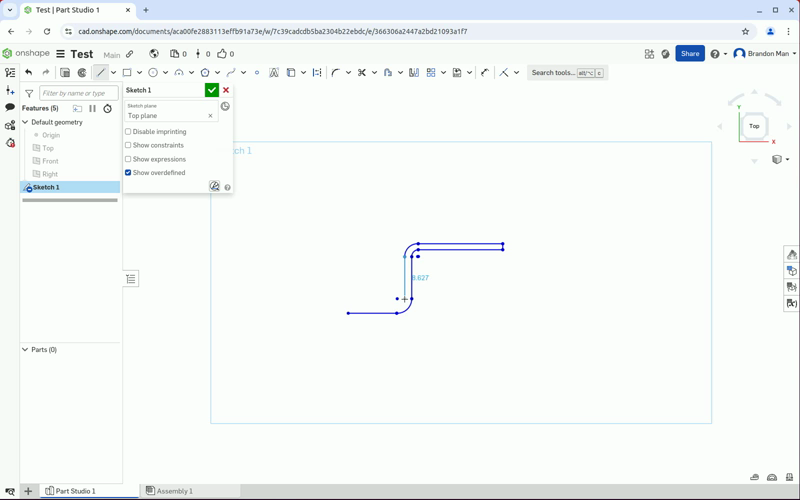
key_up(shift)
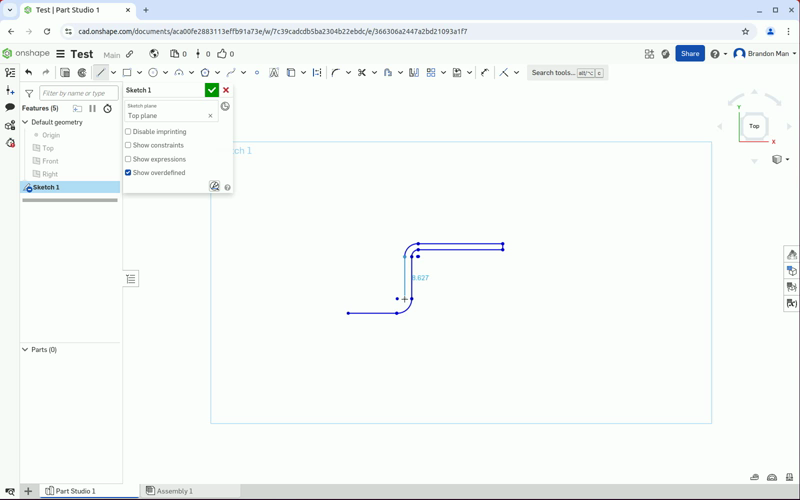
key(esc)
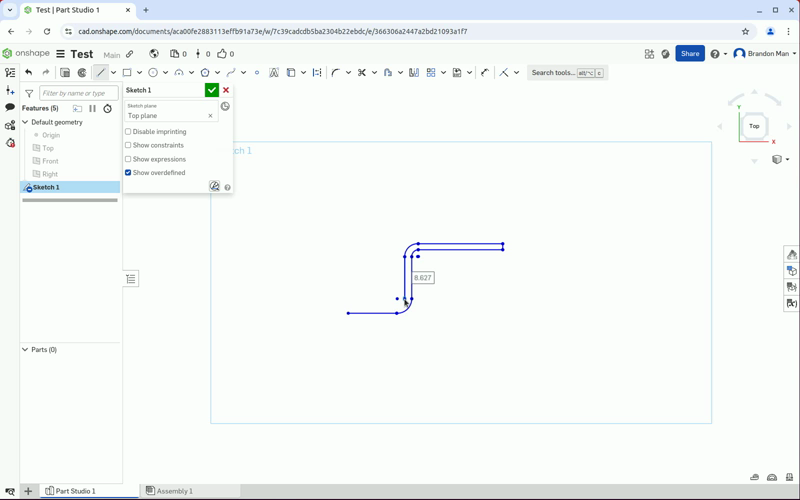
key(a)
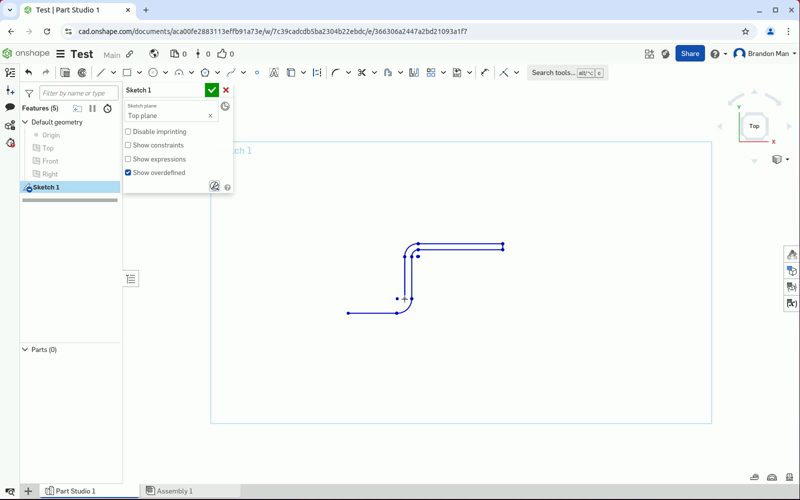
mouse_move(404, 298)
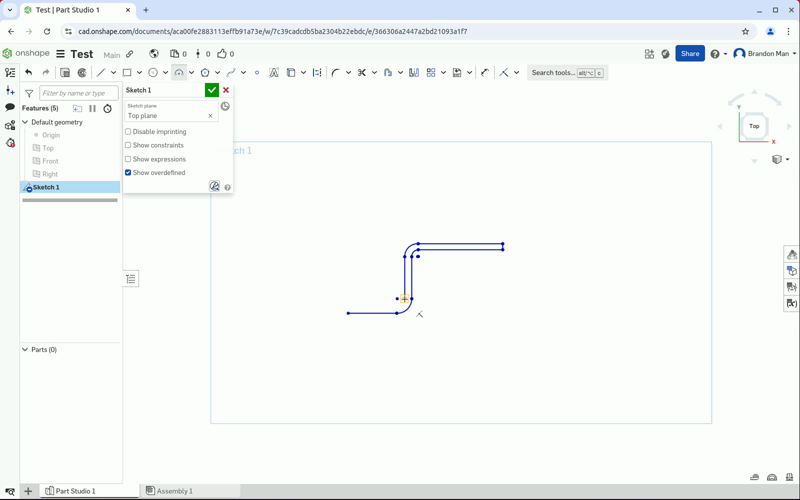
click(404, 298)
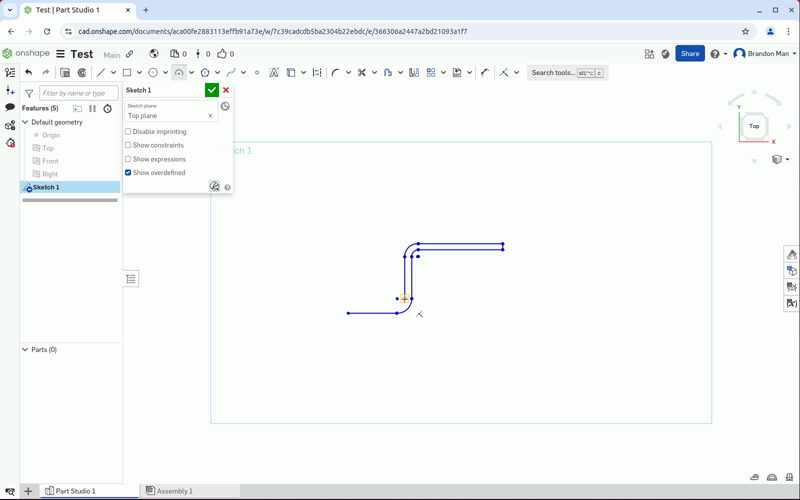
key_down(shift)
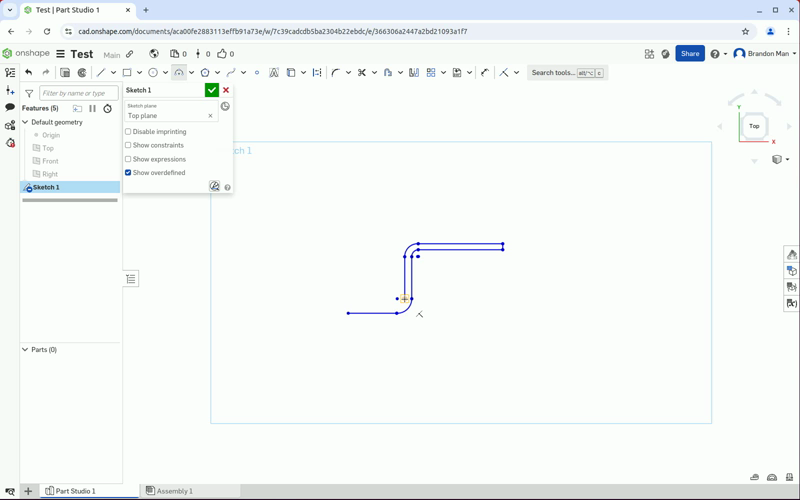
mouse_move(396, 306)
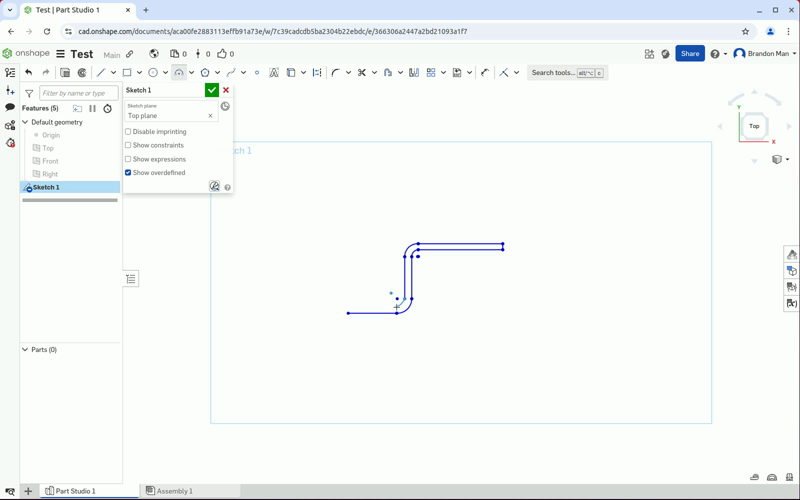
click(396, 306)
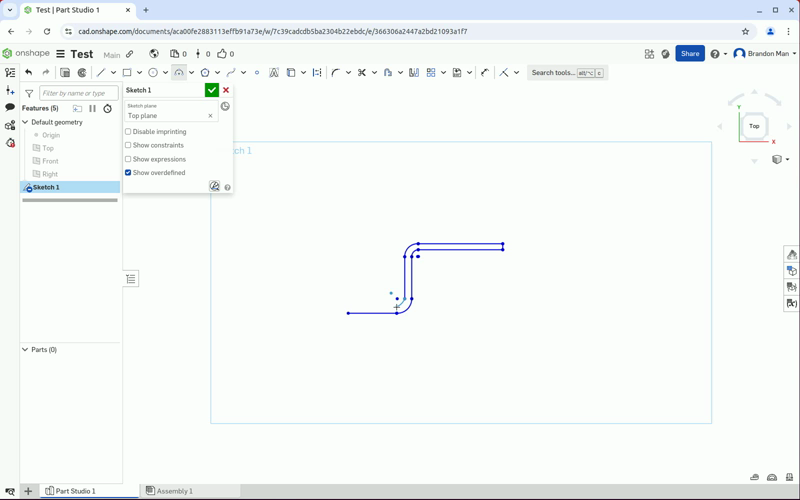
mouse_move(402, 304)
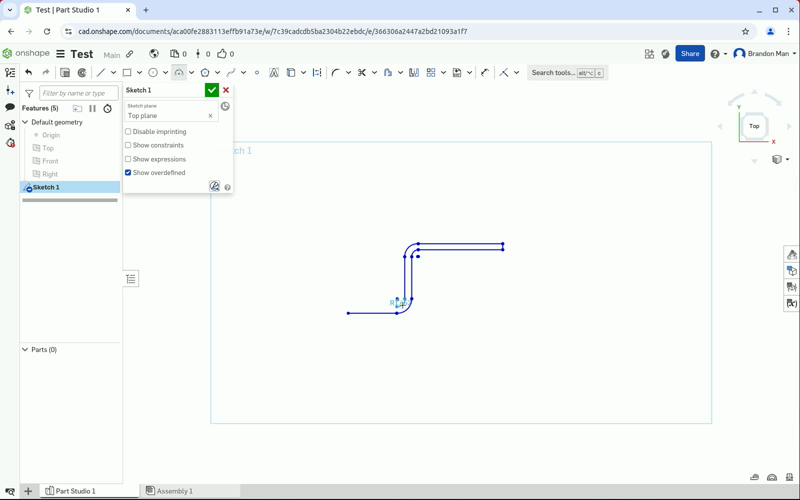
click(402, 304)
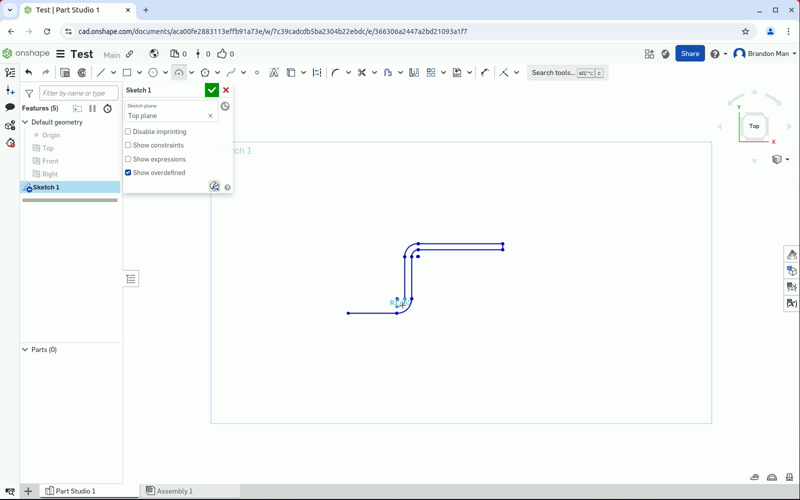
key_up(shift)
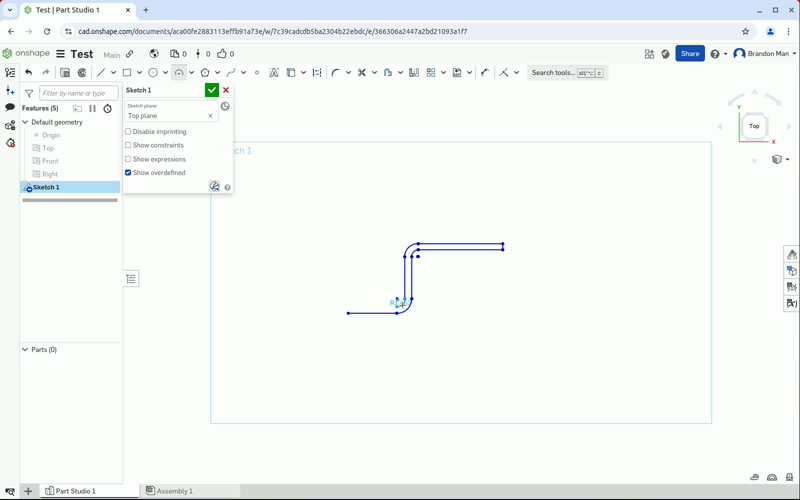
key(esc)
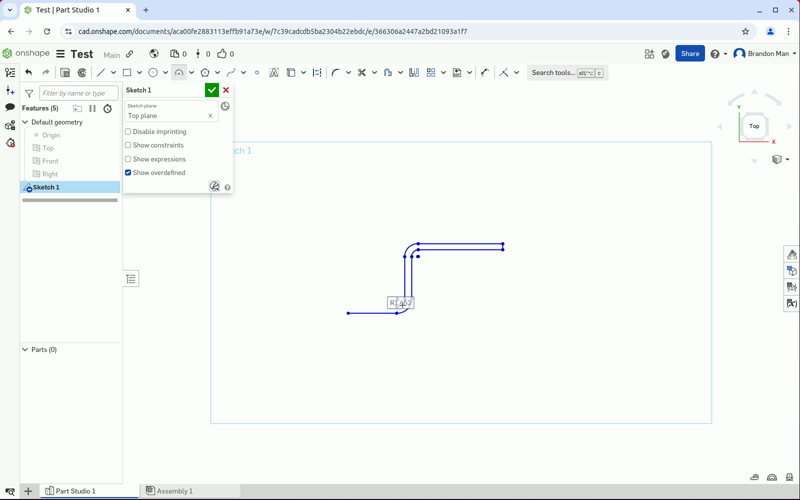
key(l)
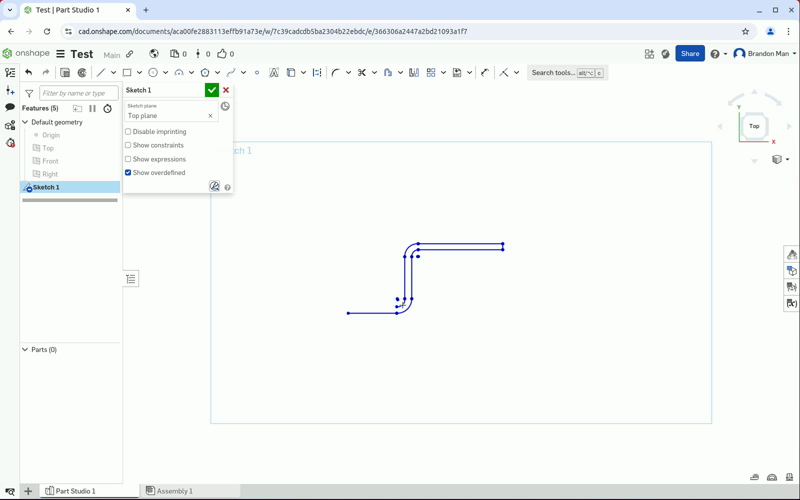
mouse_move(396, 306)
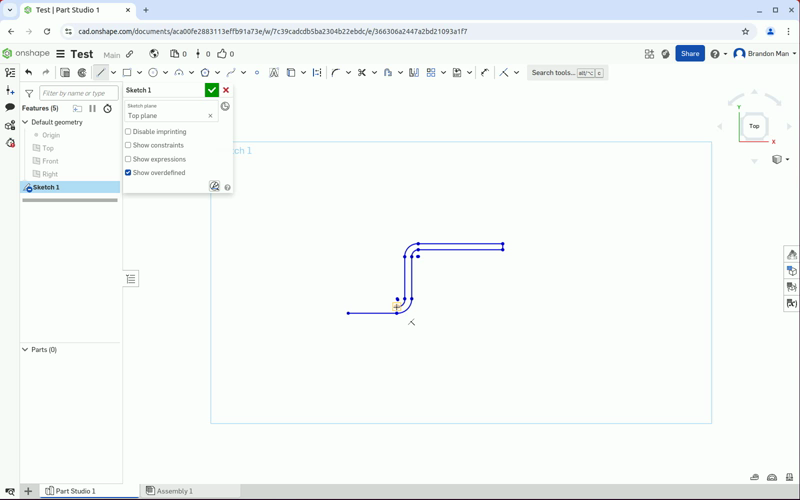
click(396, 306)
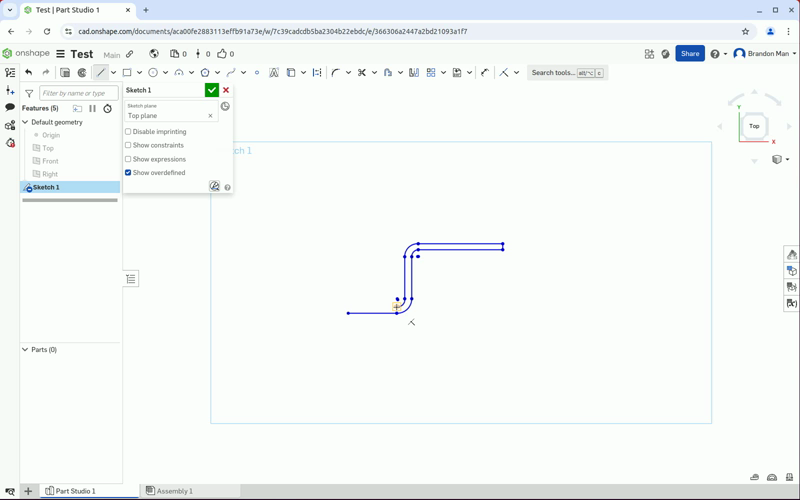
key_down(shift)
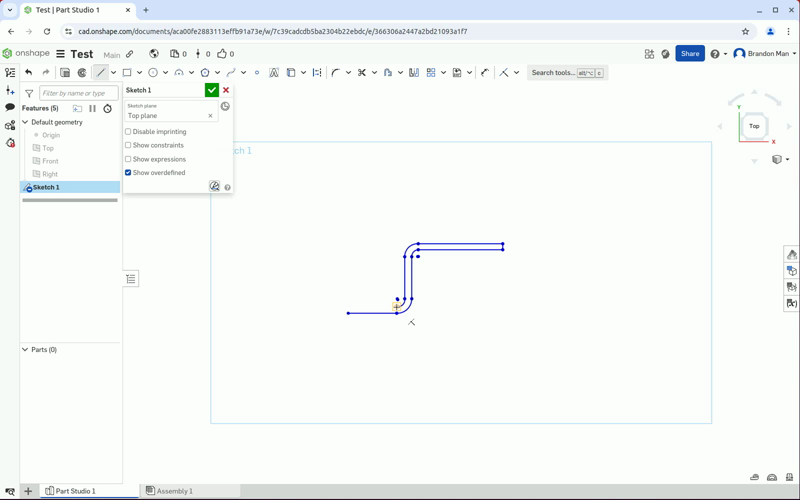
mouse_move(426, 306)
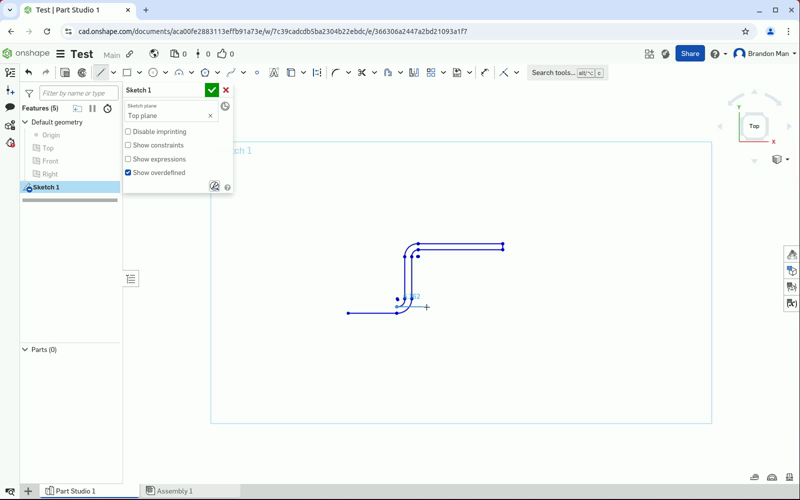
mouse_move(348, 306)
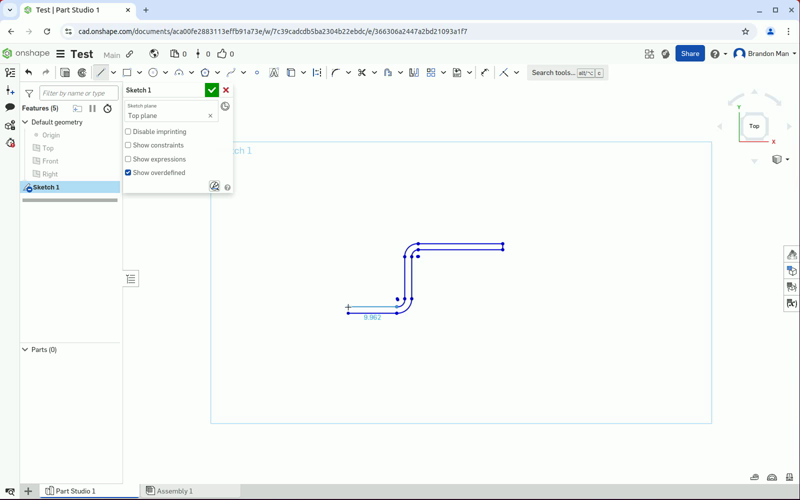
click(348, 306)
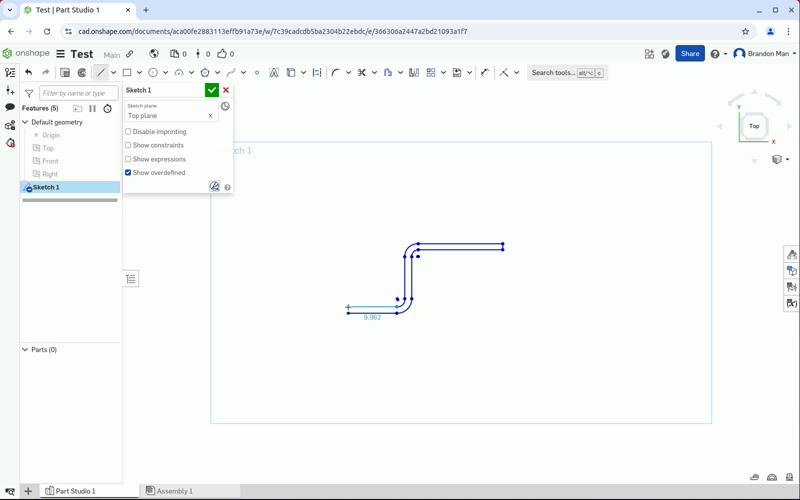
key_up(shift)
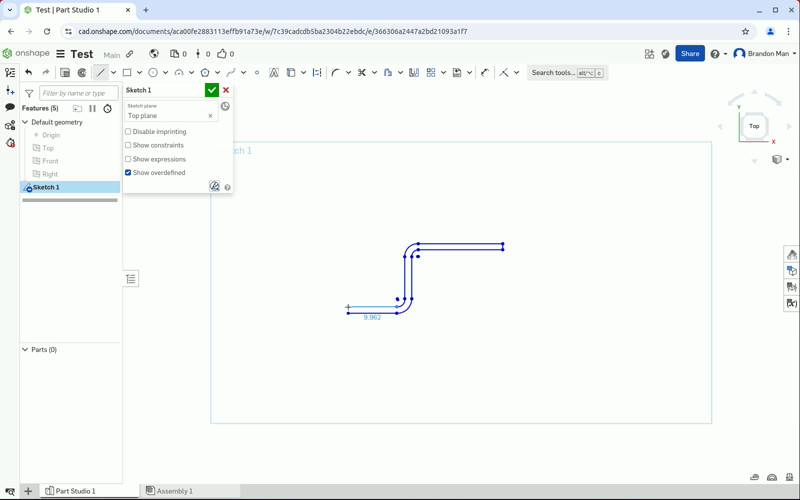
mouse_move(378, 306)
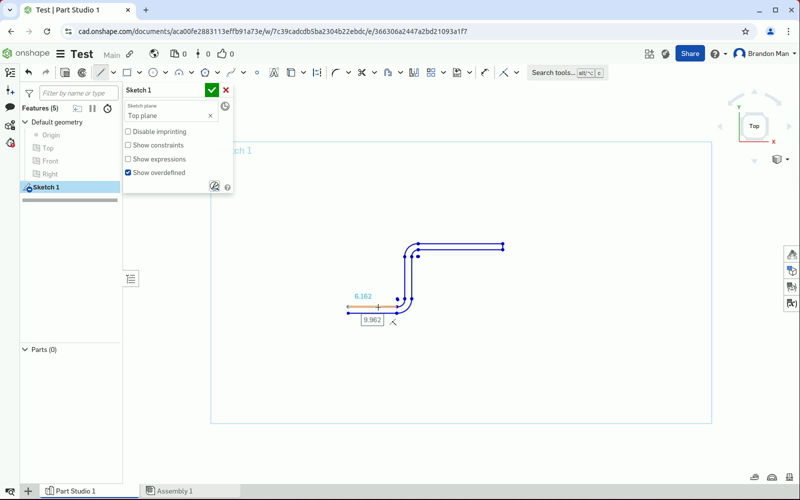
key_down(shift)
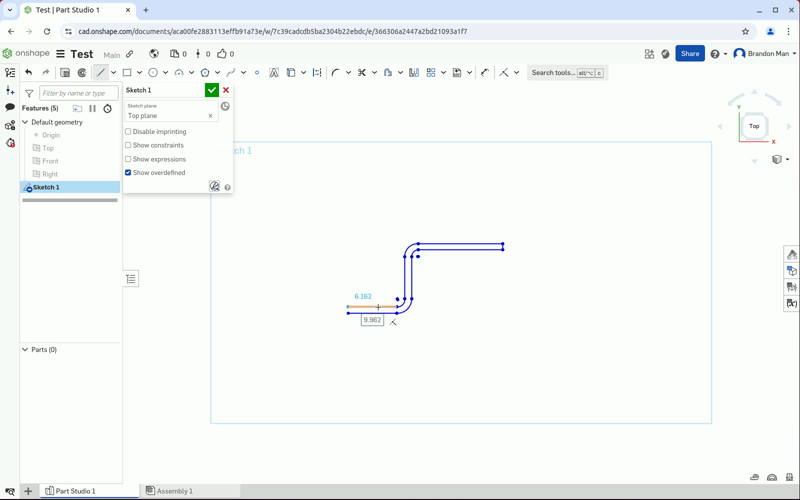
mouse_move(348, 313)
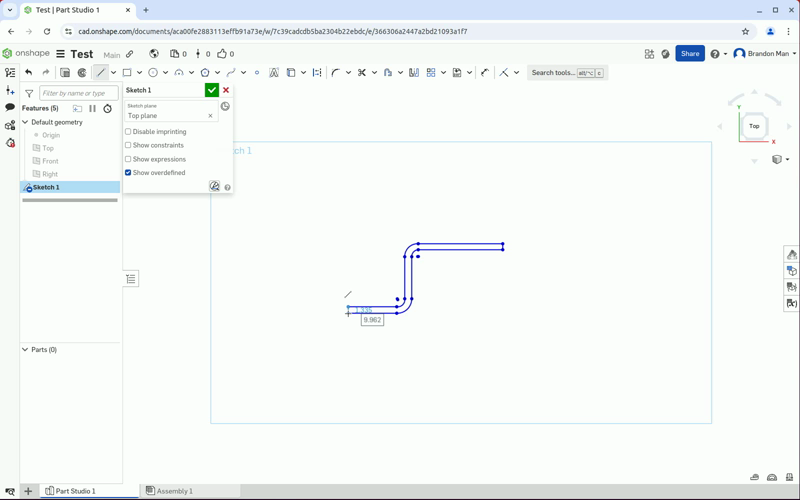
scroll(6)
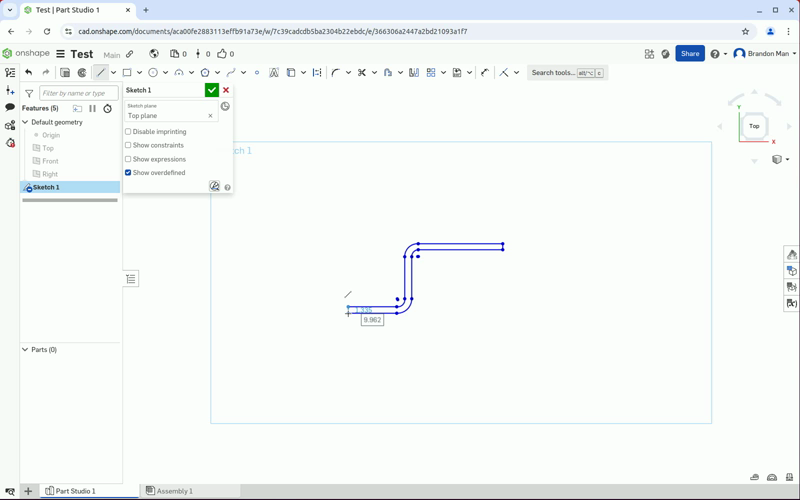
scroll(6)
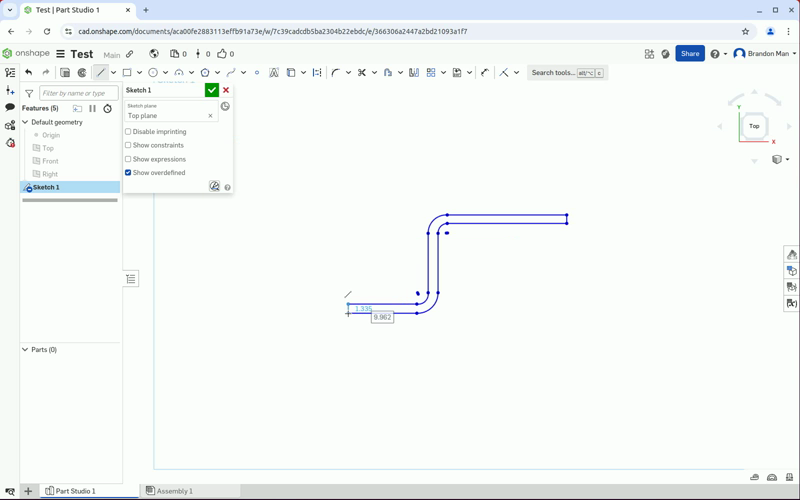
scroll(6)
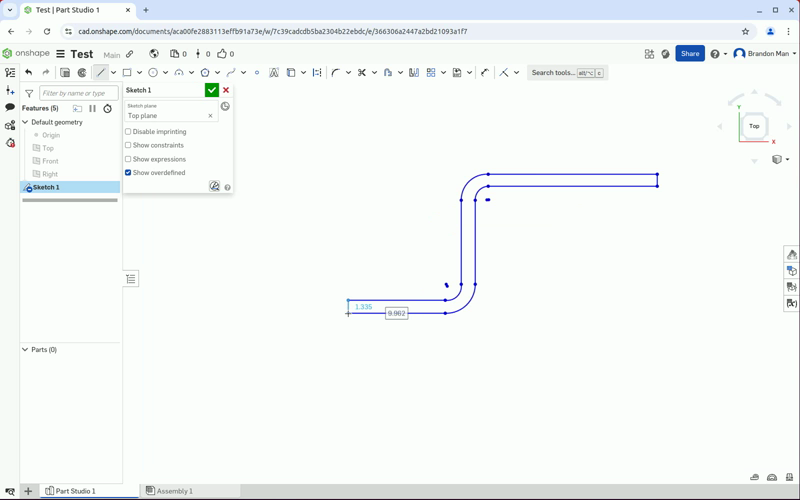
scroll(6)
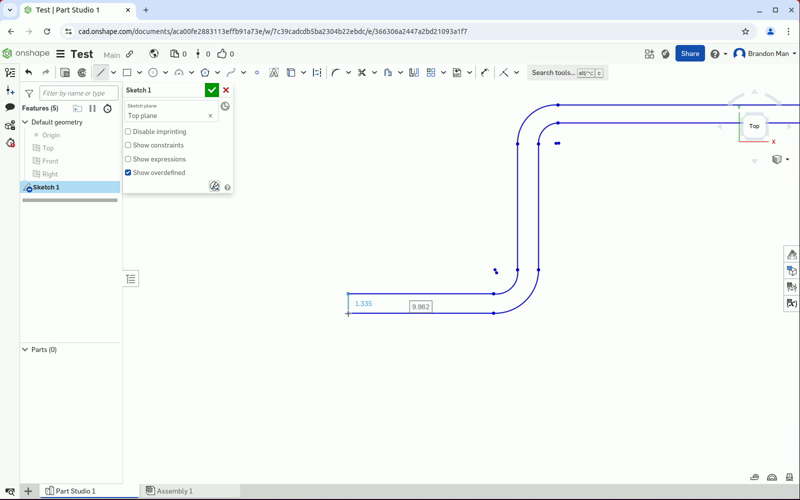
scroll(6)
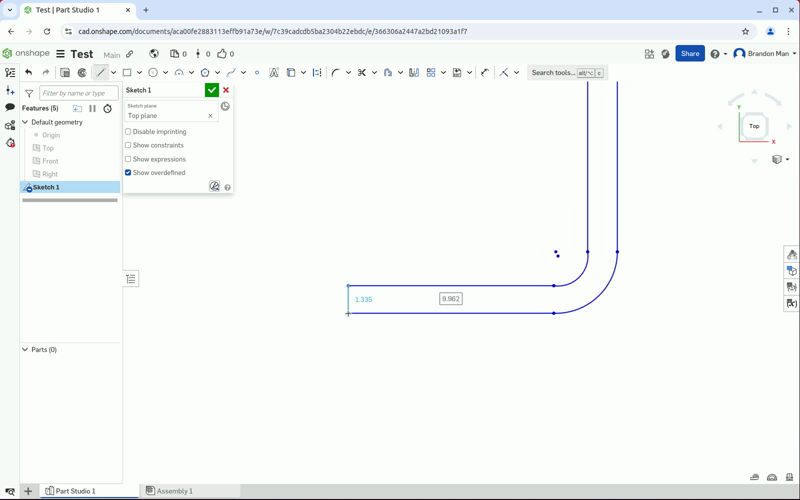
scroll(6)
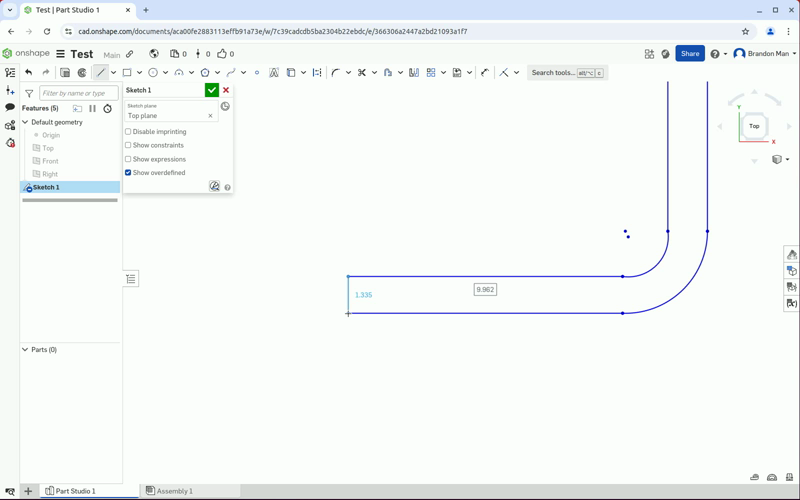
scroll(6)
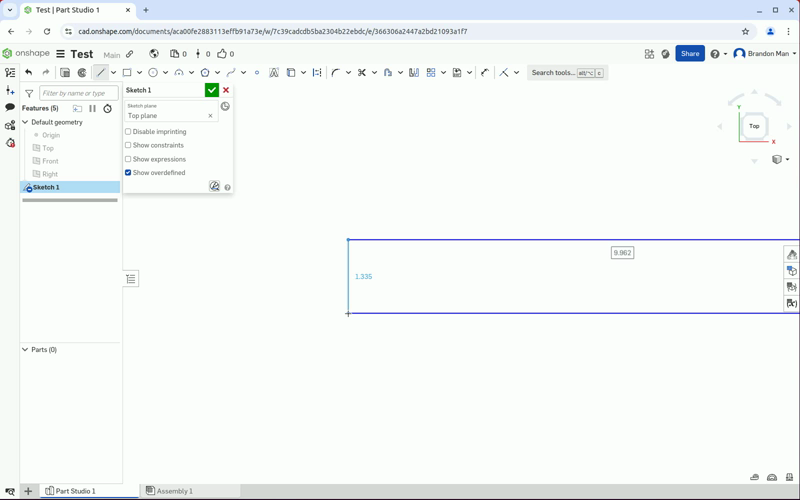
key_up(shift)
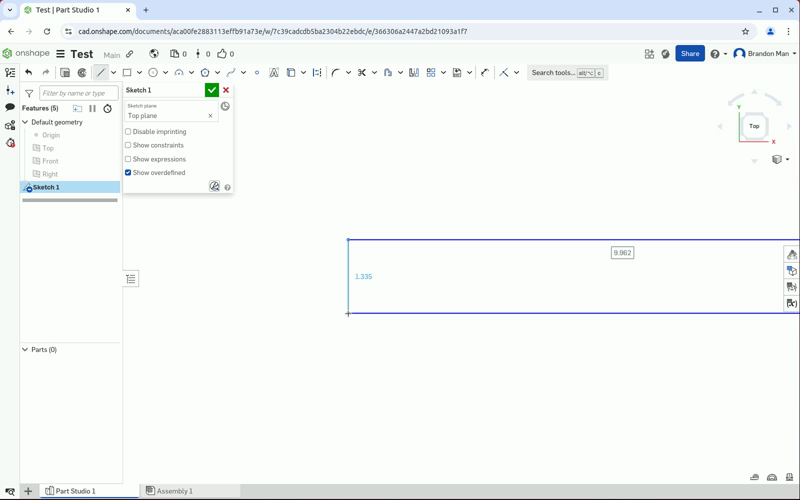
click(348, 313)
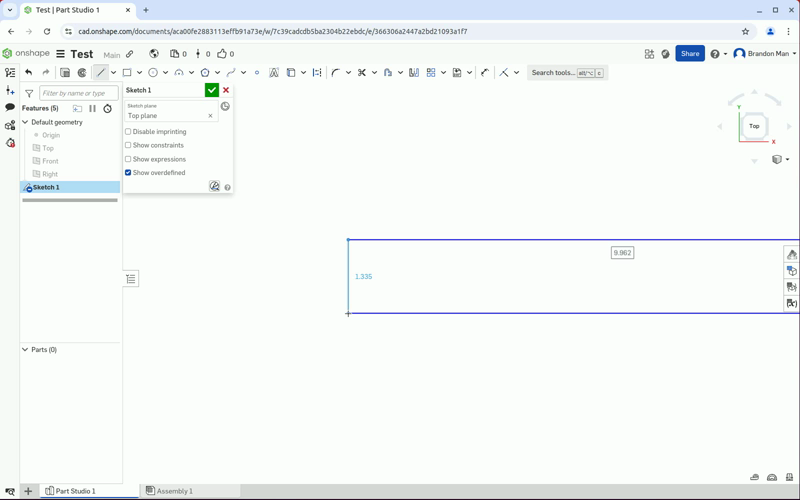
scroll(-6)
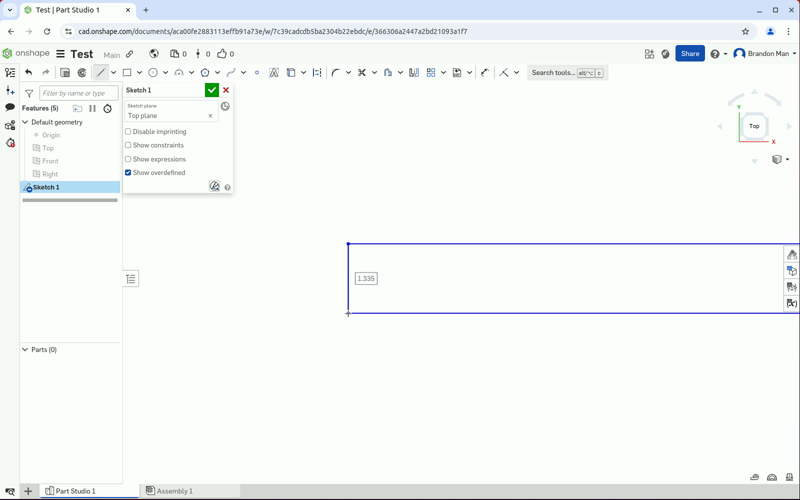
scroll(-6)
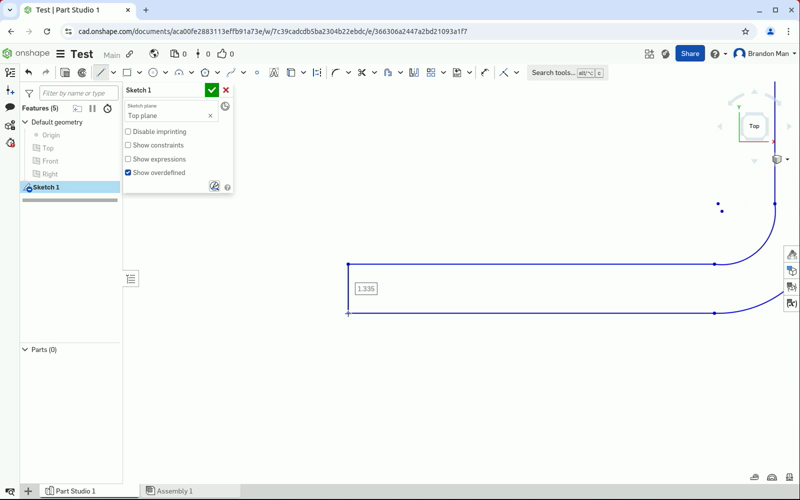
scroll(-6)
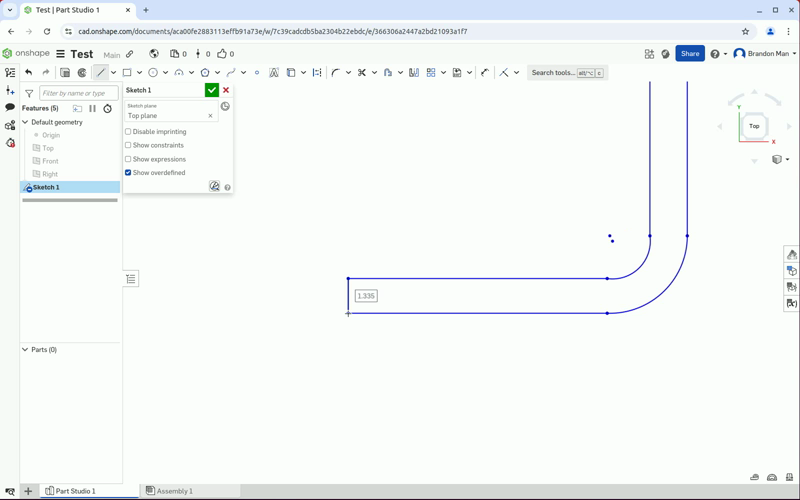
scroll(-6)
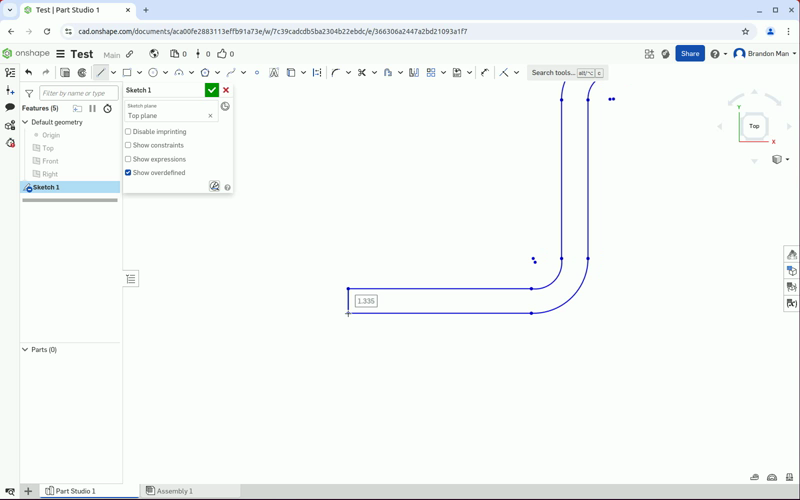
scroll(-6)
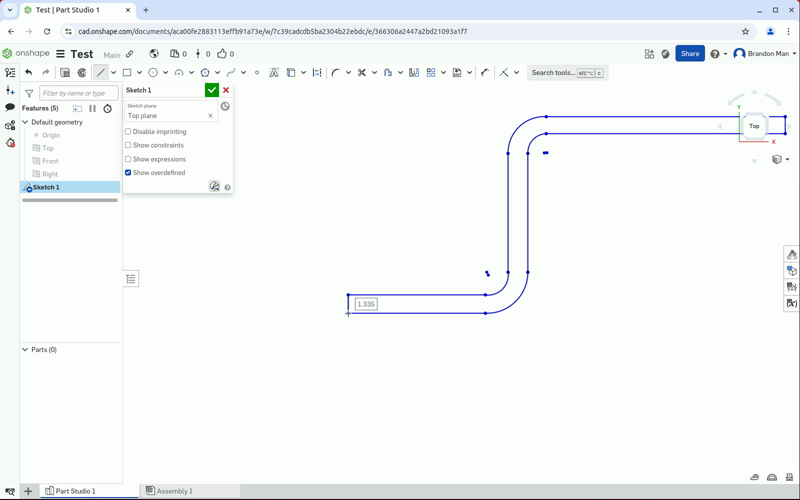
scroll(-6)
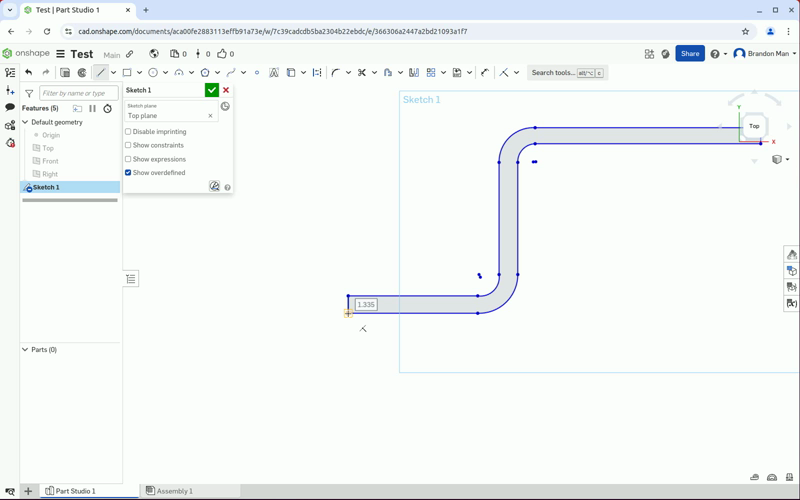
scroll(-6)
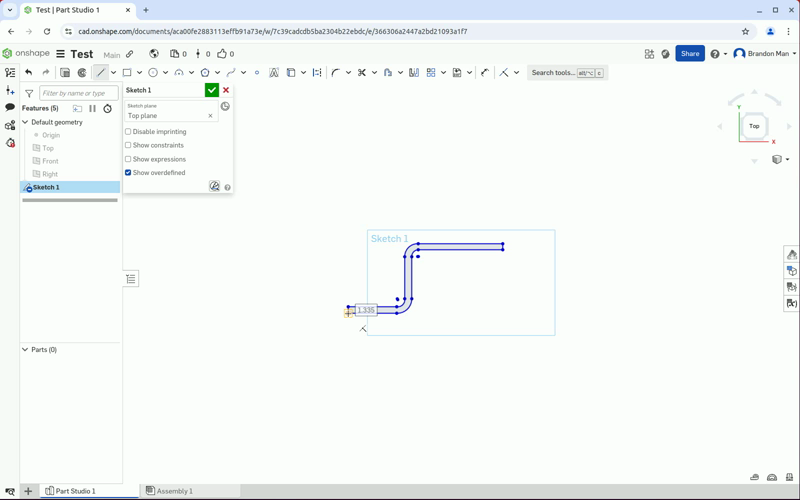
key(esc)
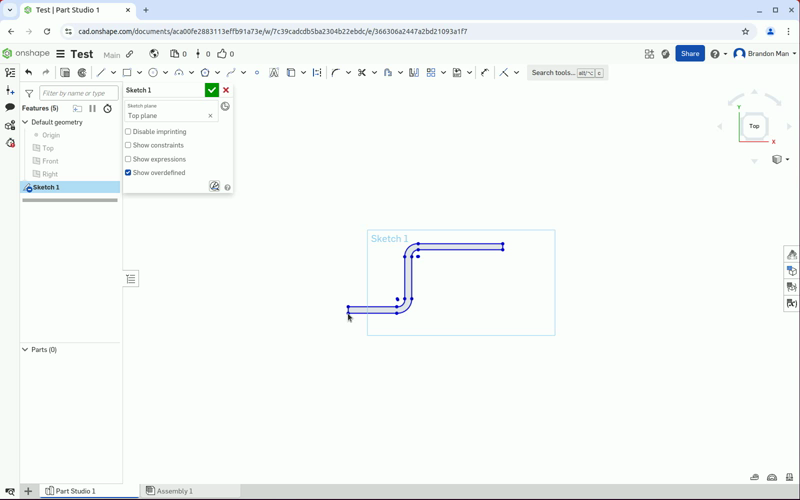
mouse_move(397, 308)
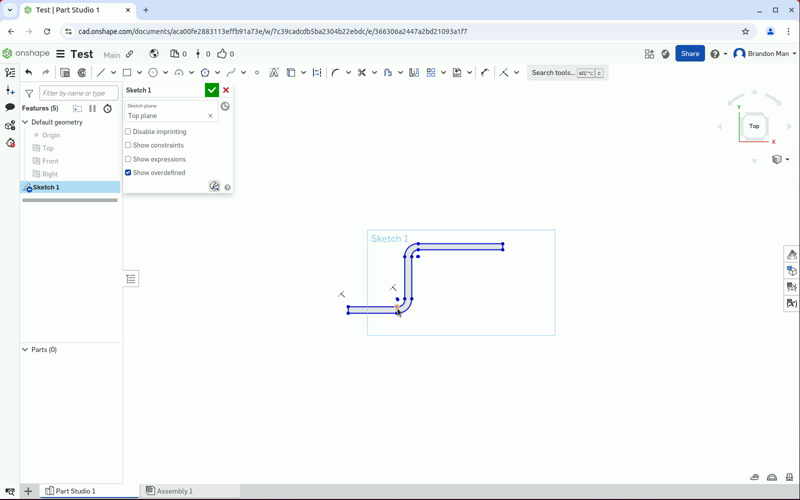
scroll(6)
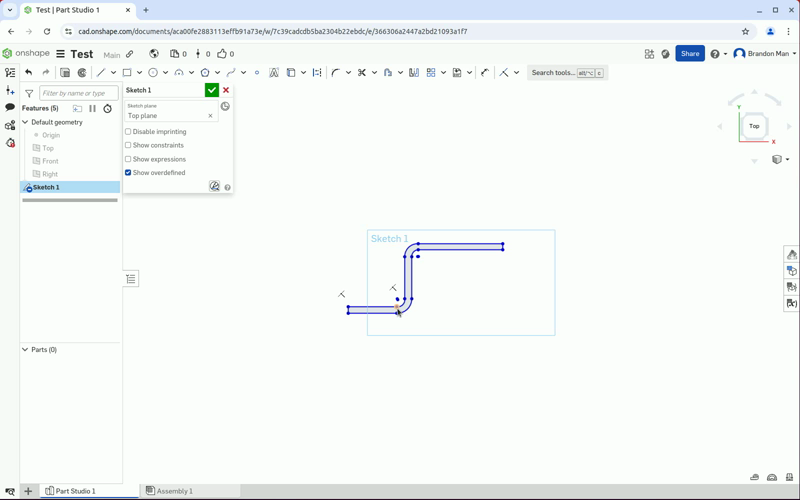
scroll(6)
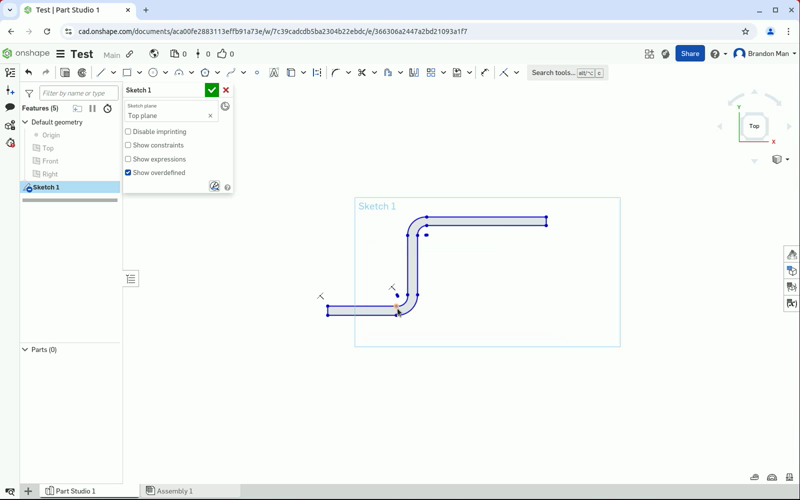
scroll(6)
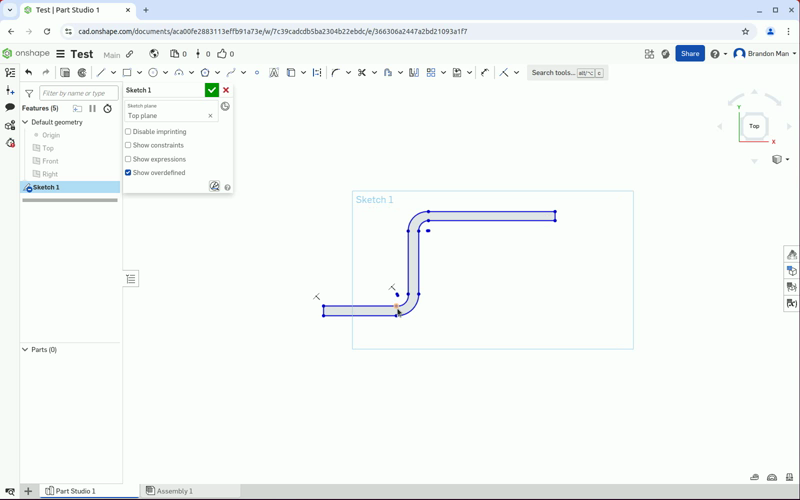
scroll(6)
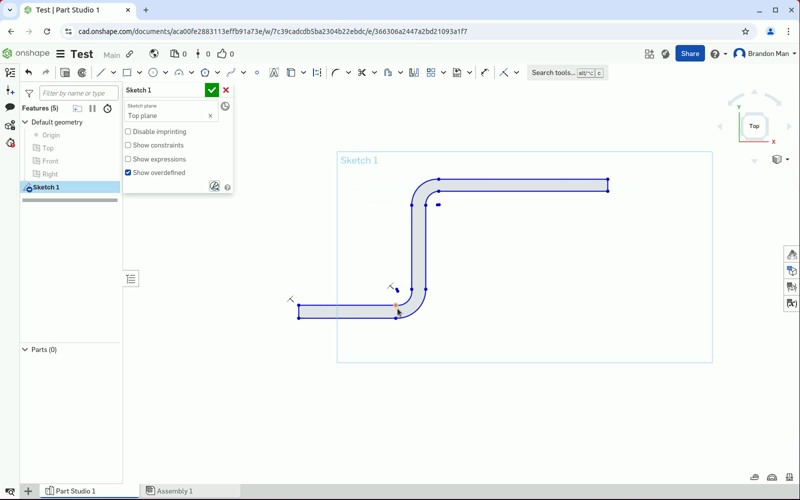
scroll(6)
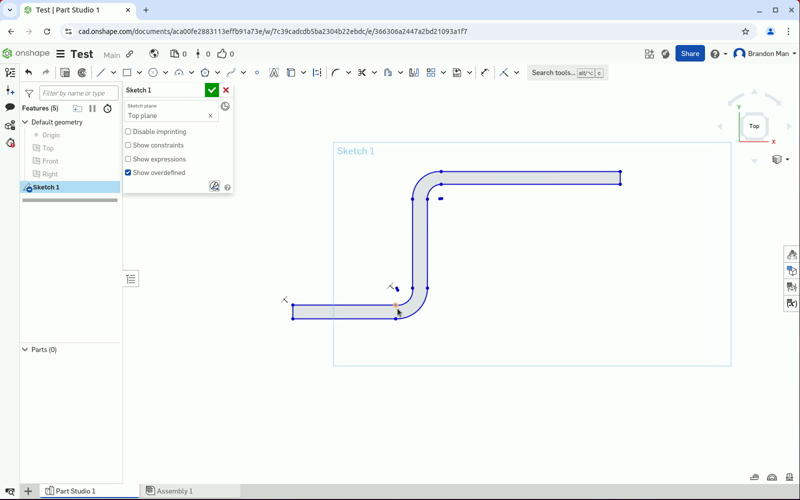
scroll(6)
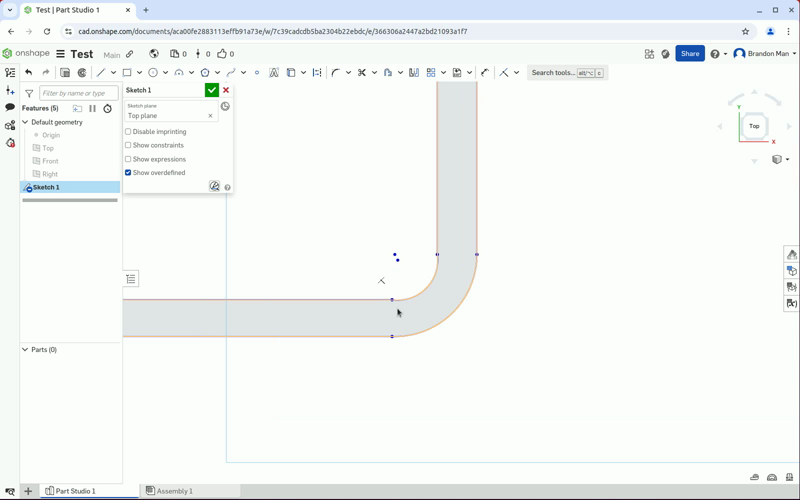
scroll(6)
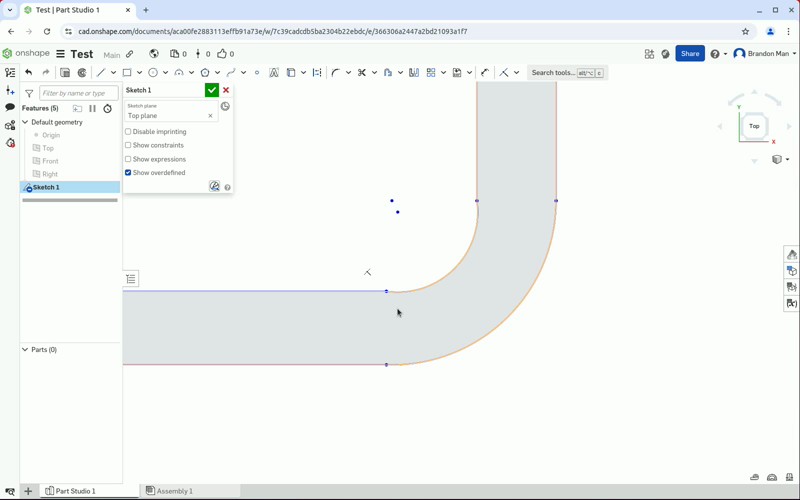
click(397, 308)
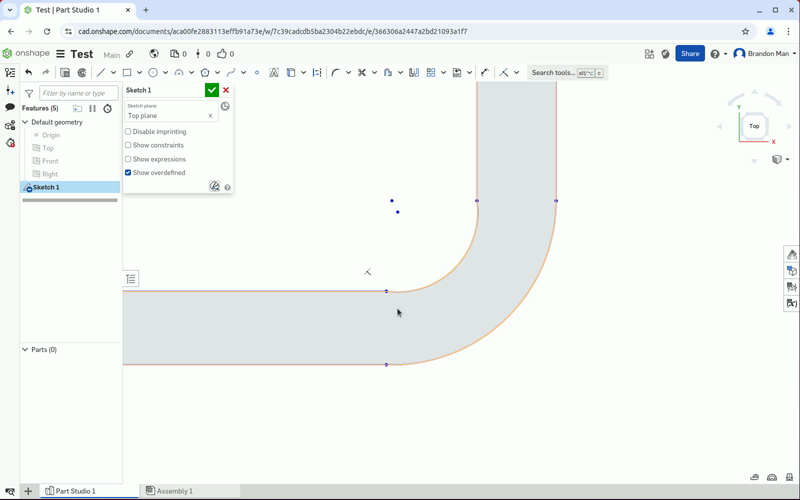
scroll(-6)
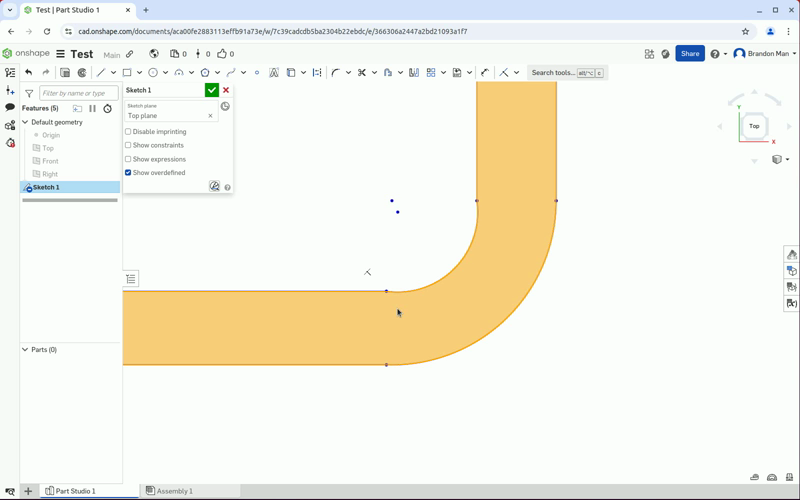
scroll(-6)
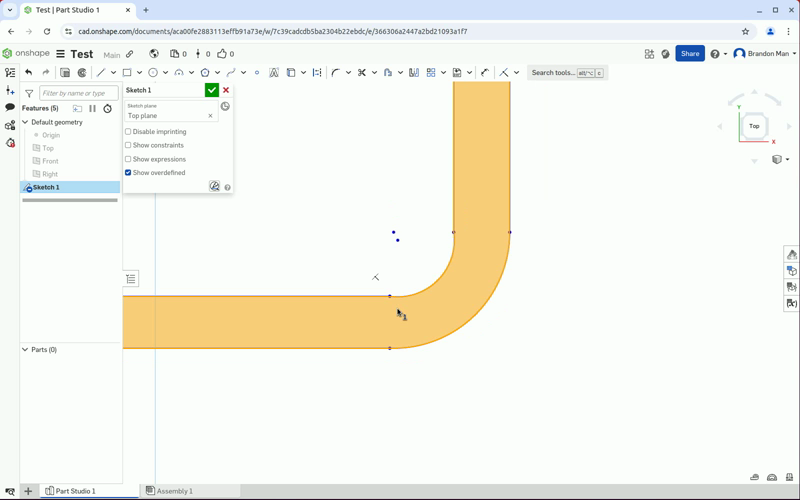
scroll(-6)
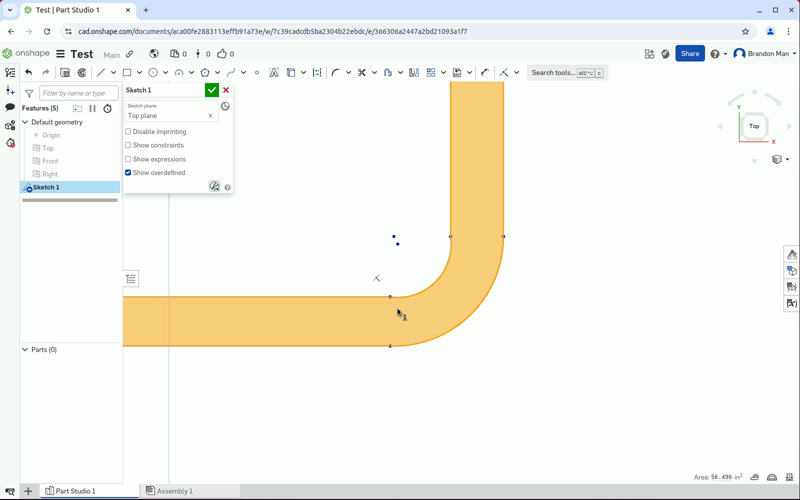
scroll(-6)
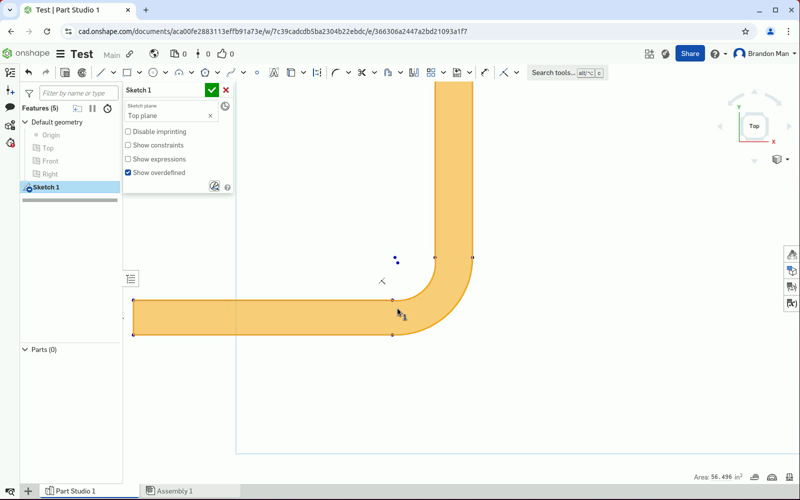
scroll(-6)
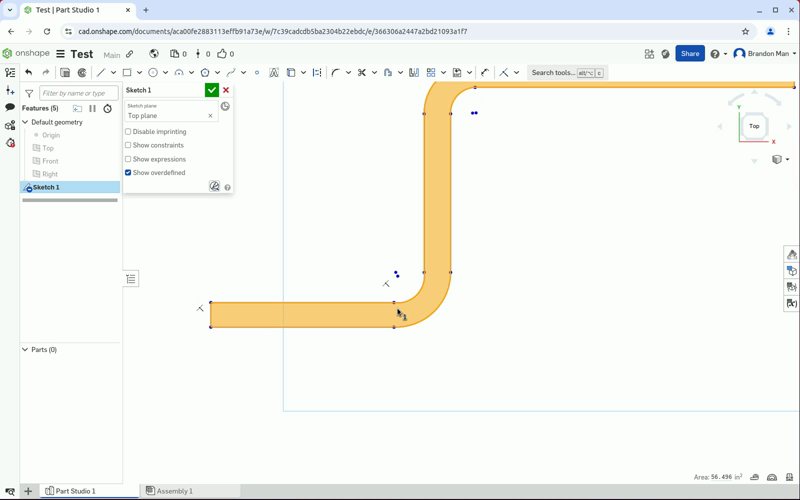
scroll(-6)
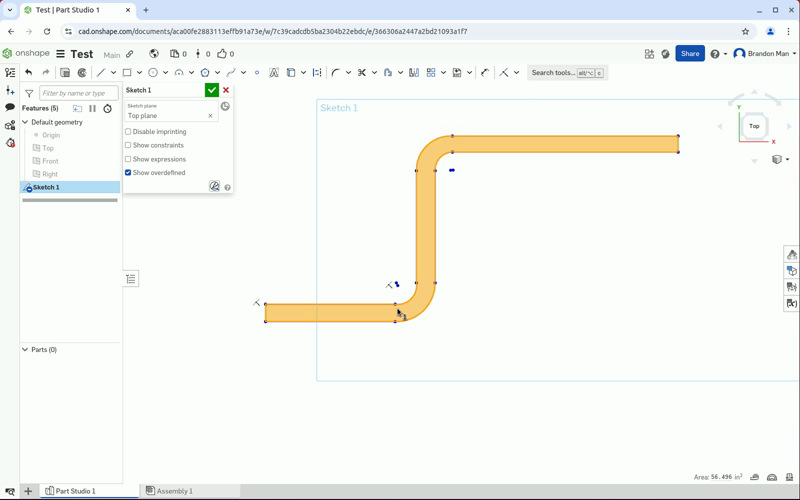
scroll(-6)
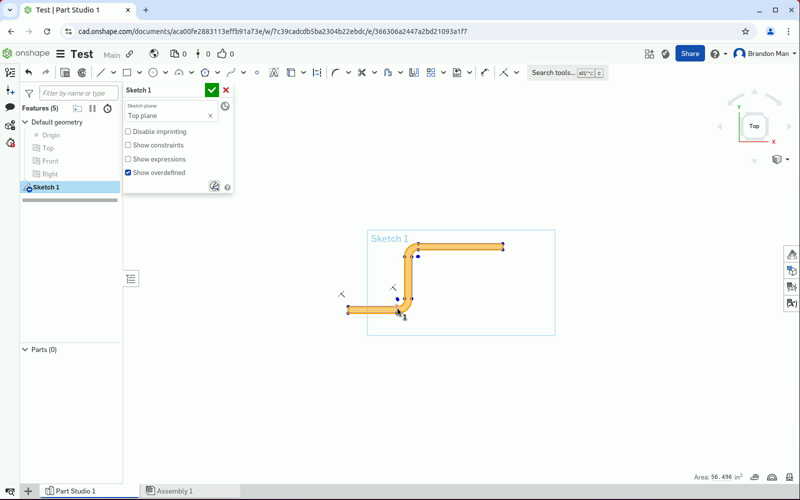
mouse_move(73, 352)
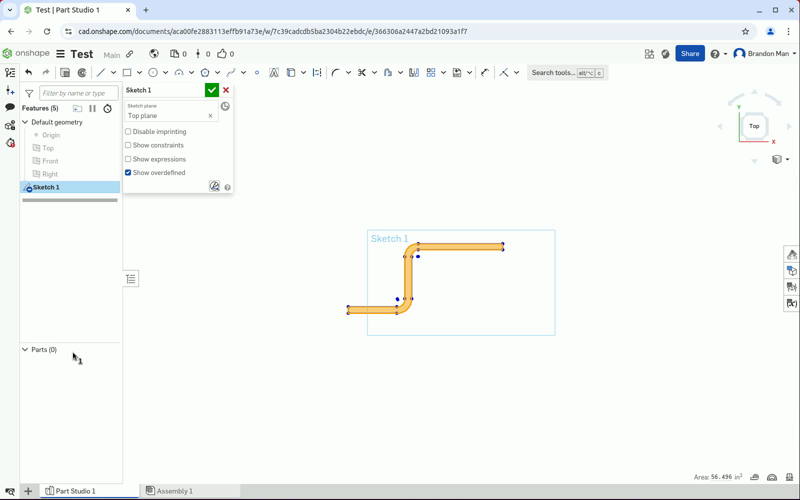
key(shift+y)
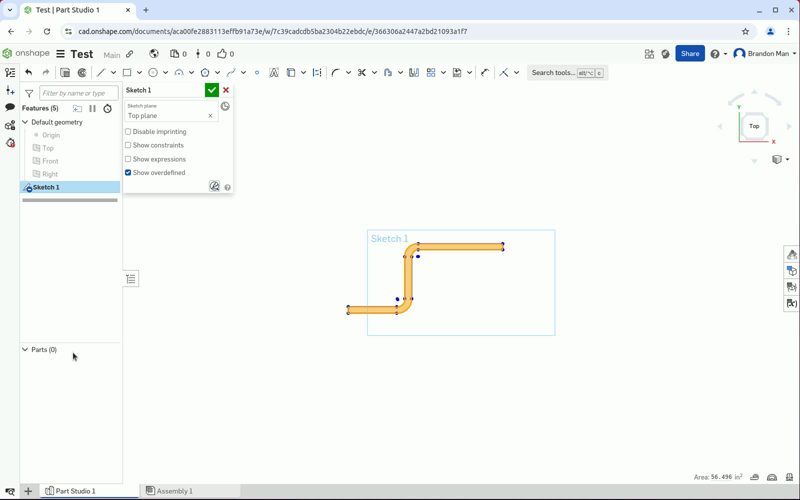
key(shift+e)
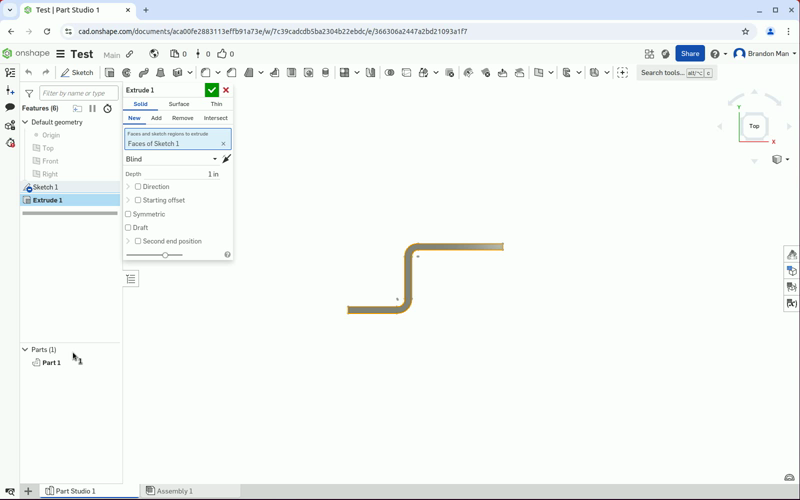
mouse_move(143, 106)
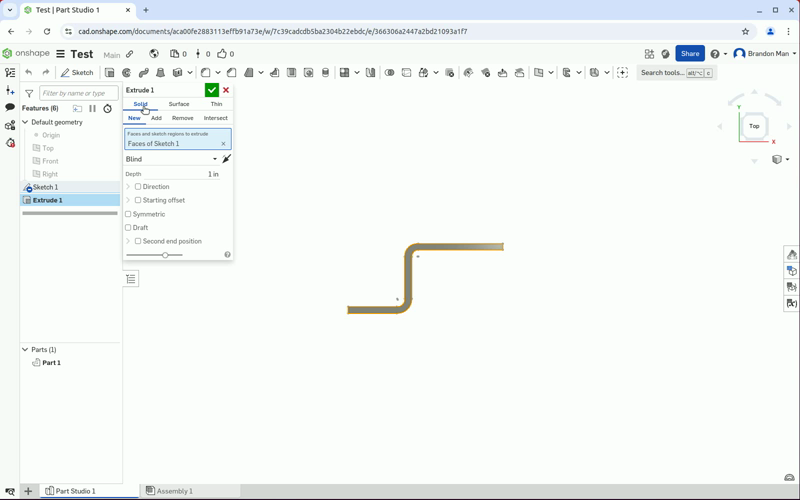
click(143, 106)
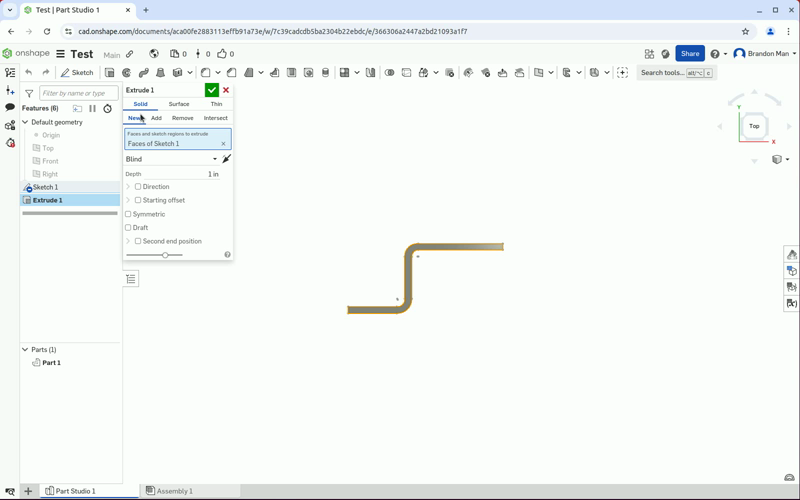
mouse_move(137, 120)
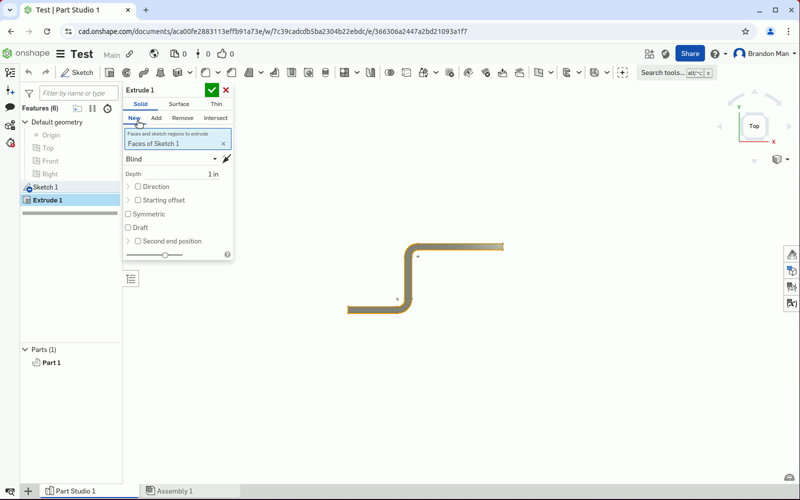
click(137, 120)
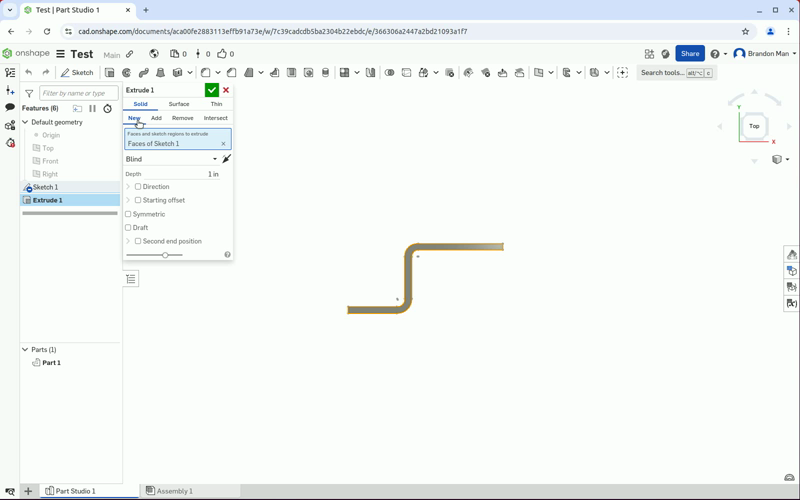
key(tab, 4)
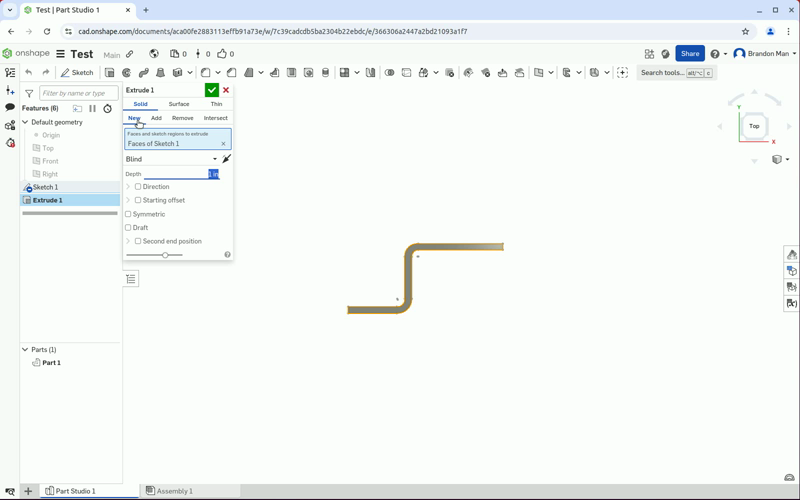
text(17.331)
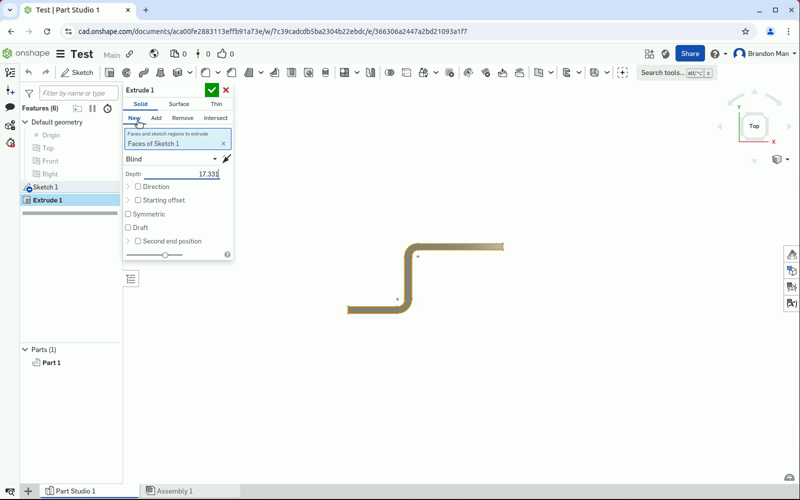
key(enter)
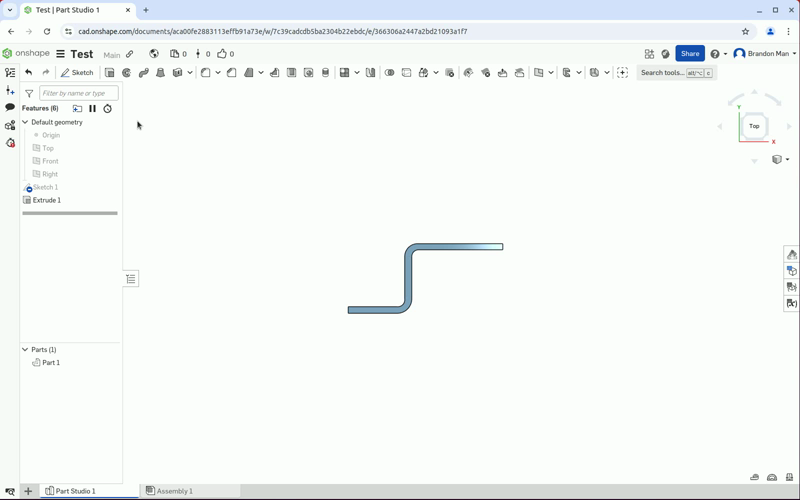
key(shift+h)
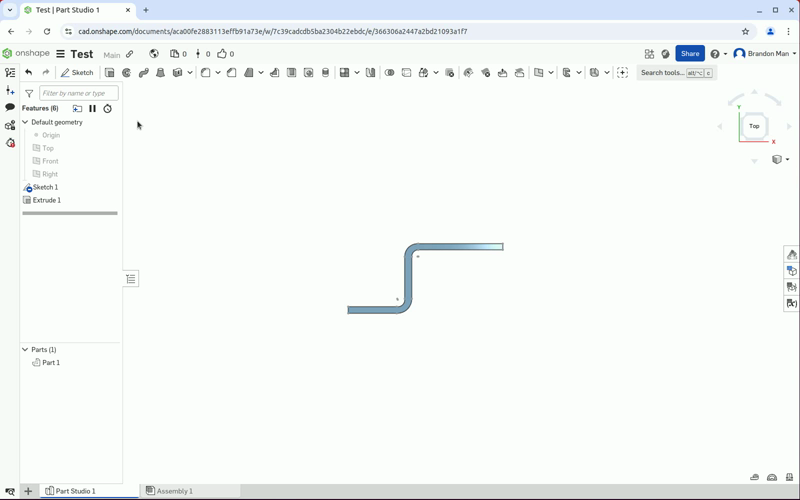
key(shift+h)
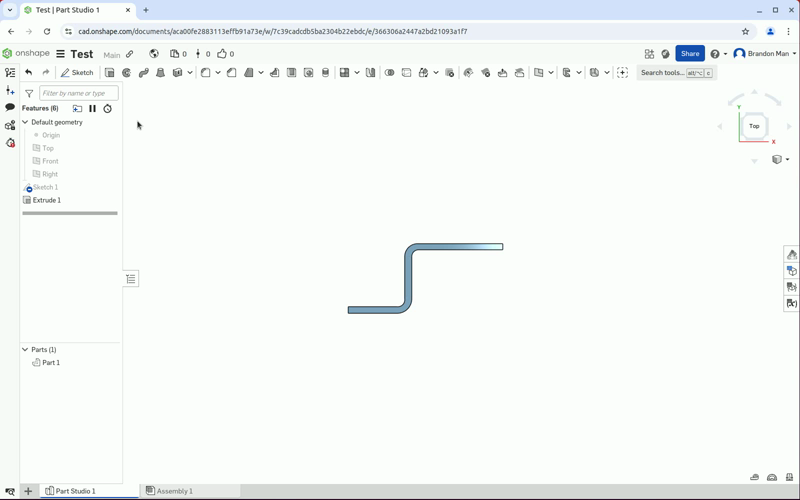
mouse_move(73, 189)
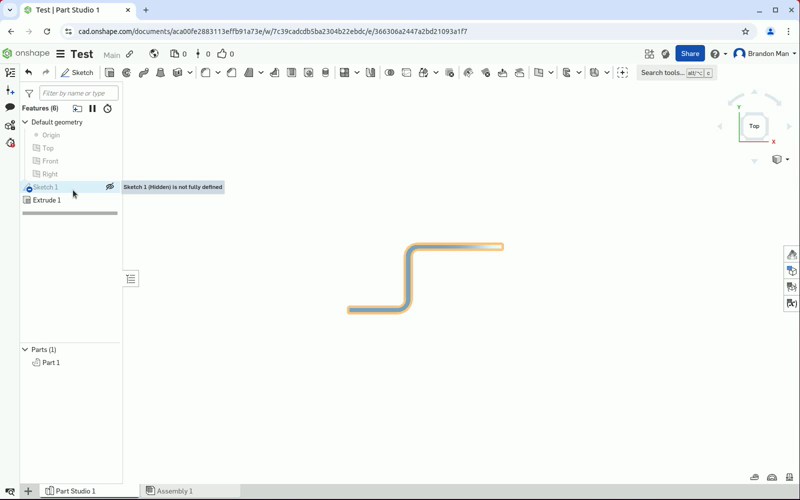
click(73, 189)
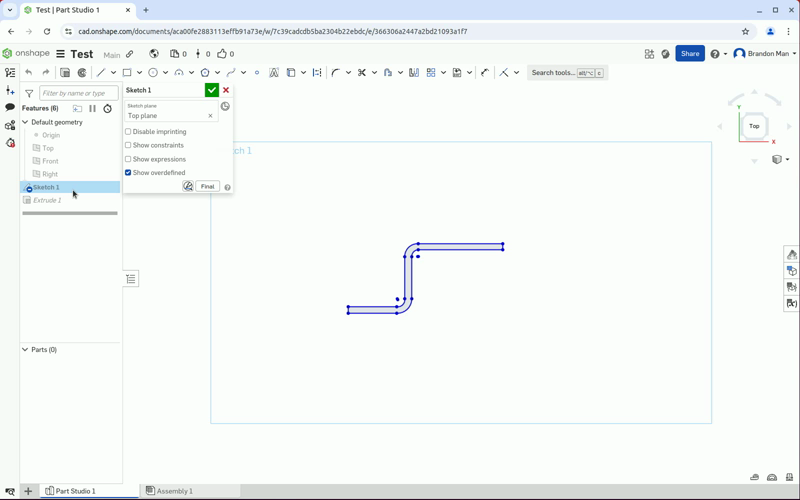
mouse_move(229, 92)
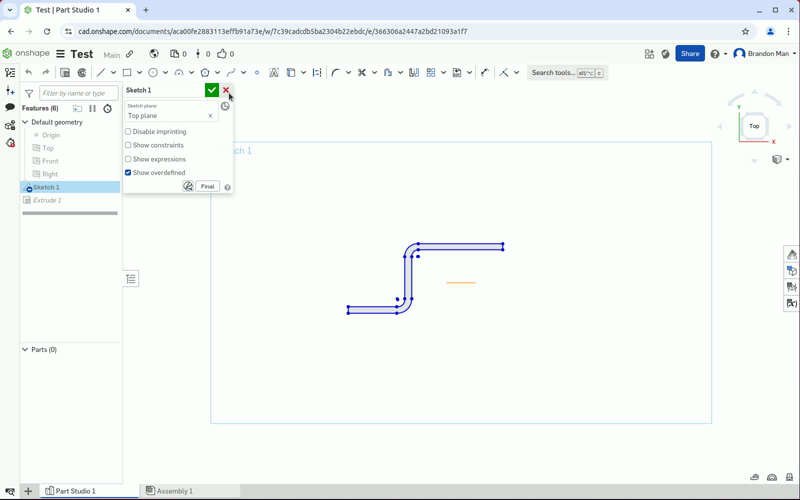
click(229, 92)
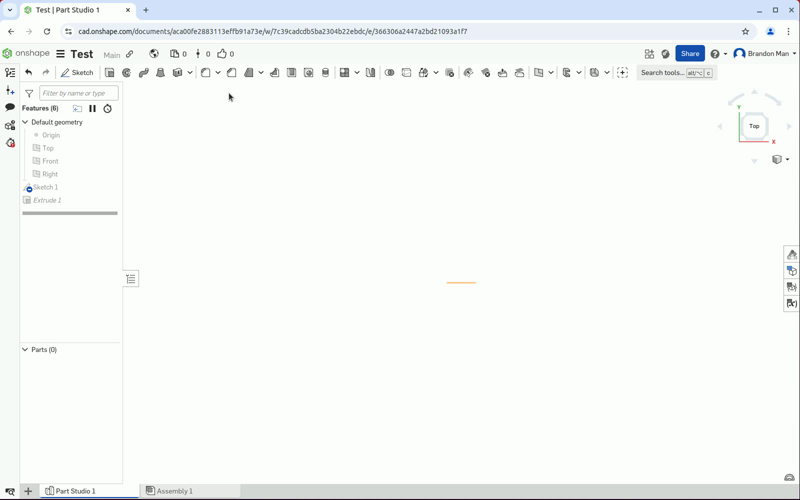
mouse_move(73, 352)
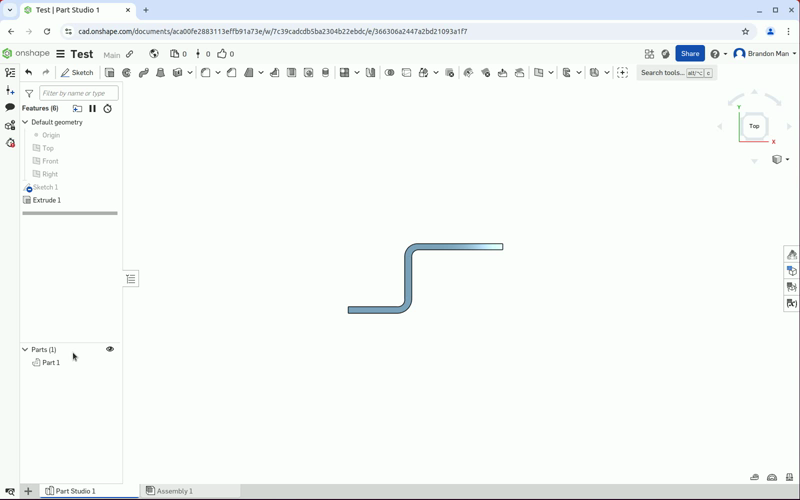
key(y)
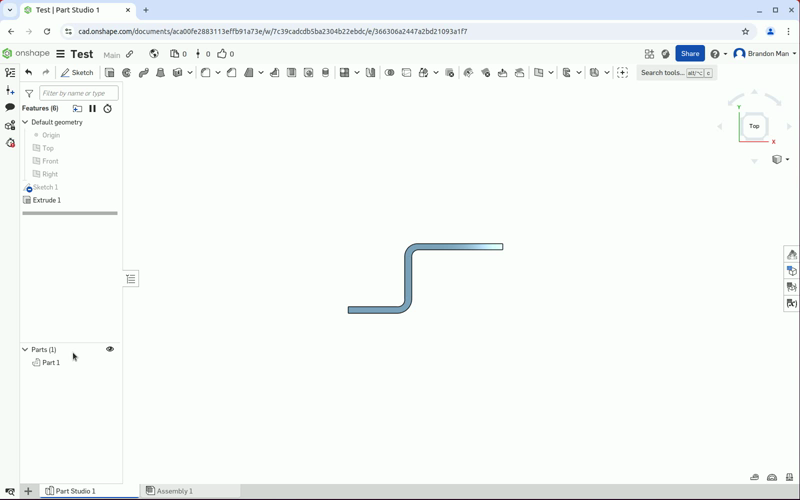
key(shift+p)
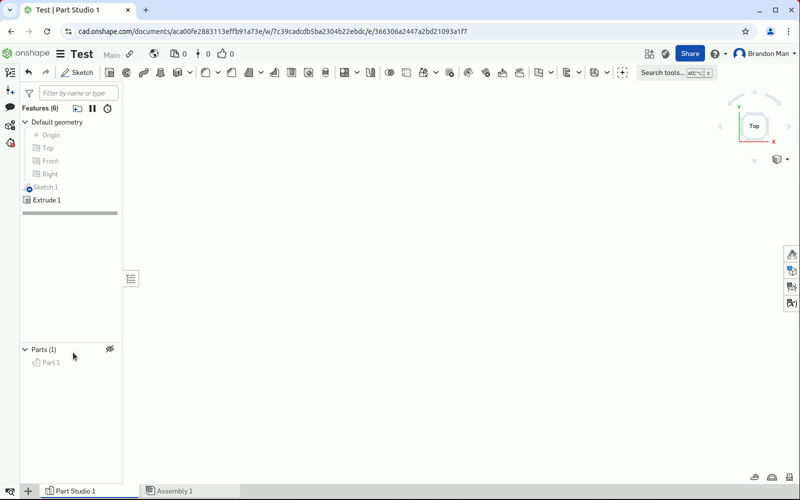
key(space)
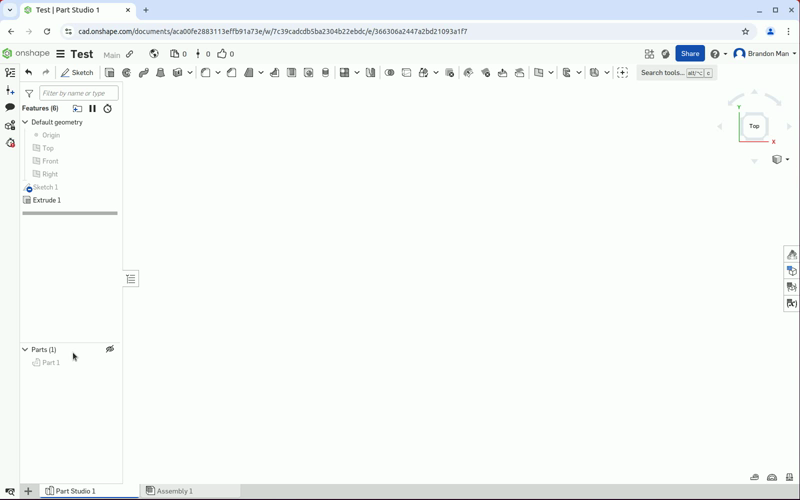
key_down(shift)
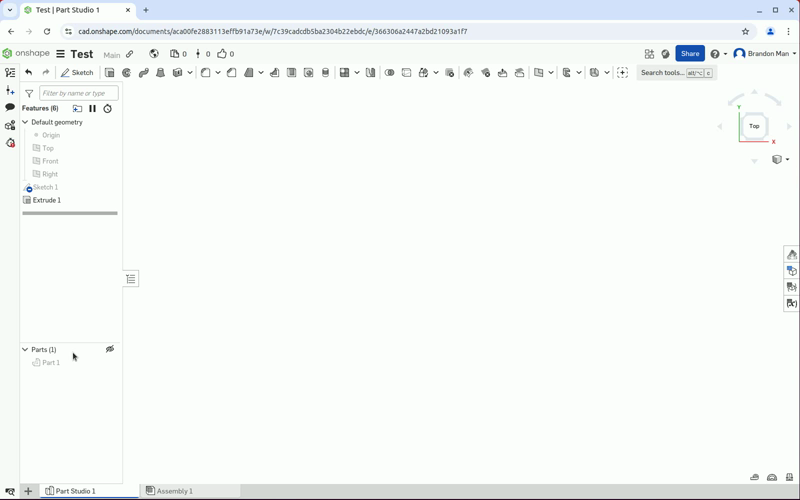
key(up)
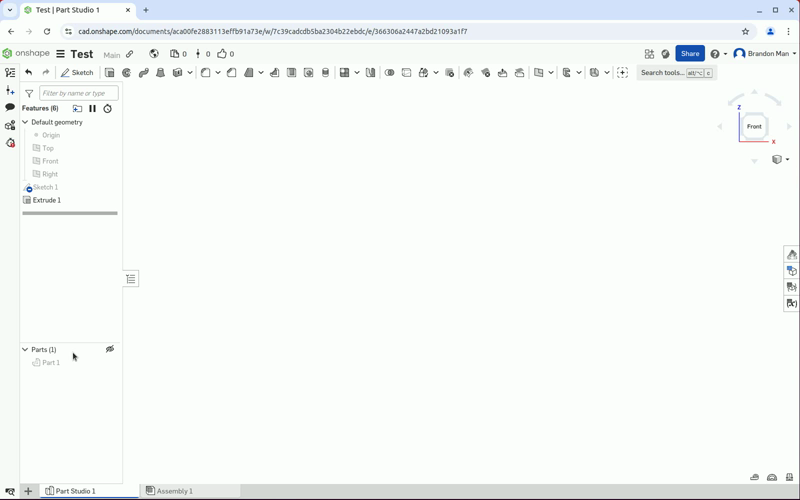
key_up(shift)
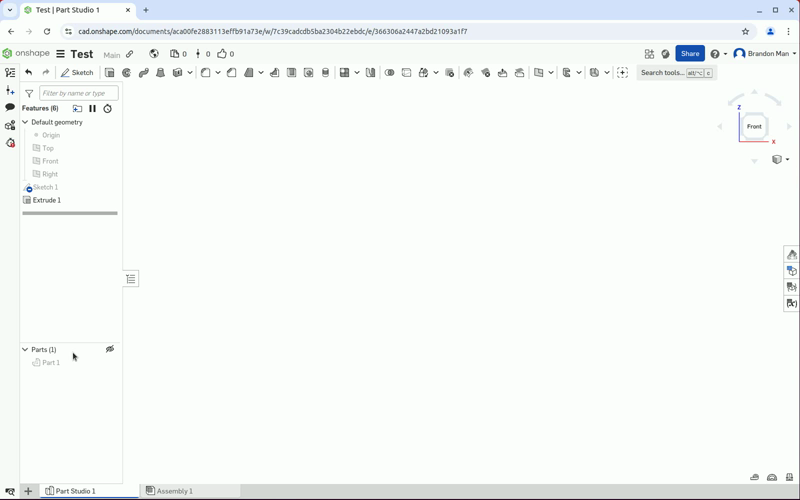
mouse_move(73, 352)
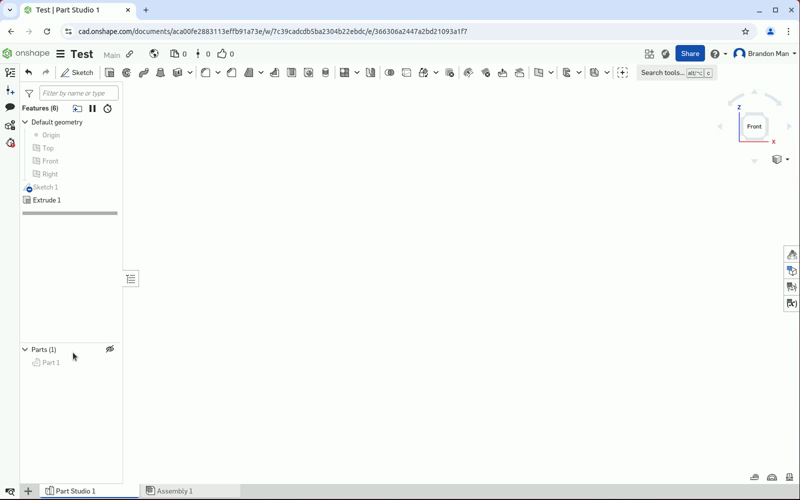
key(shift+y)
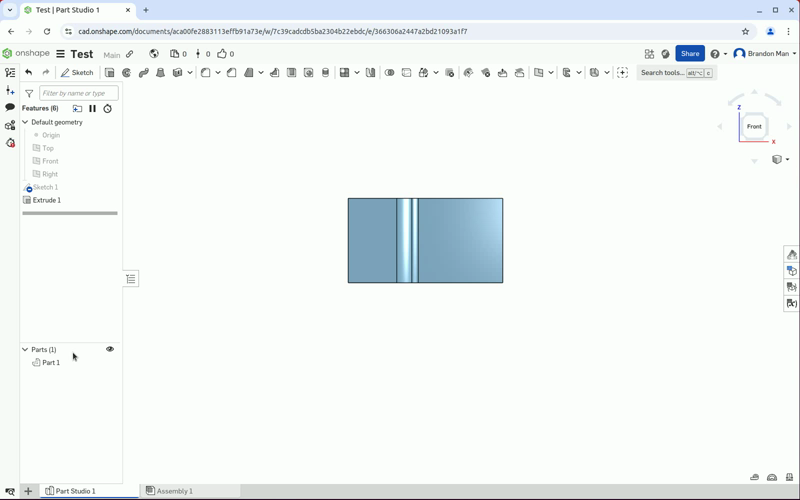
mouse_move(541, 75)
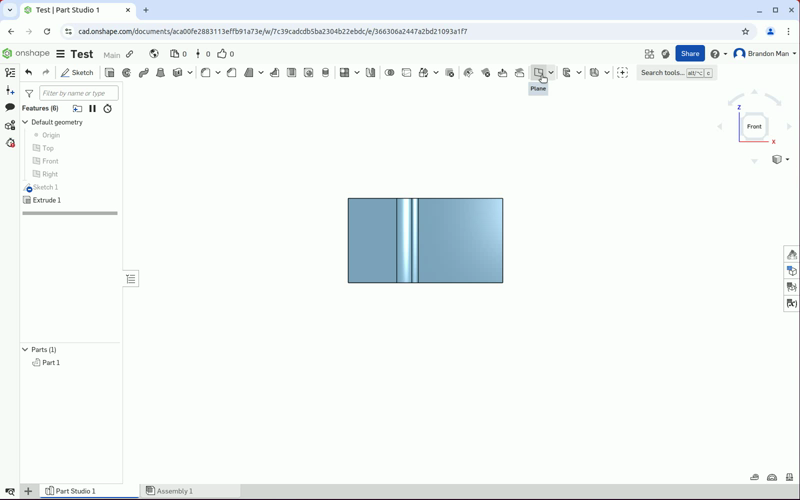
click(541, 75)
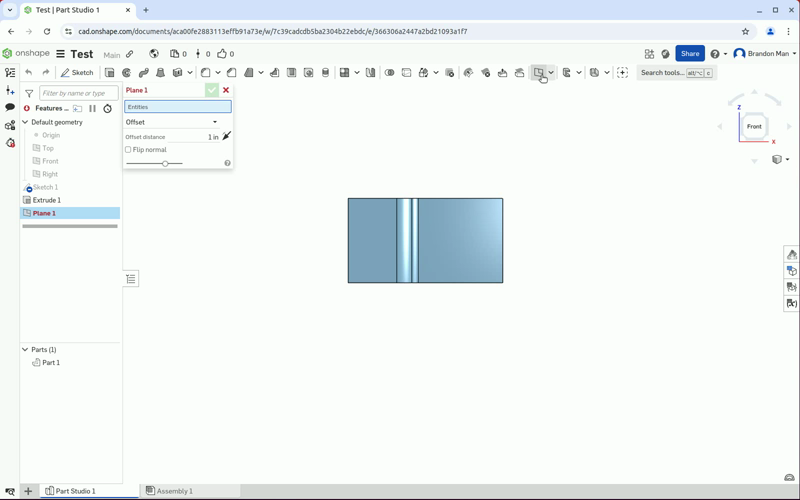
mouse_move(73, 163)
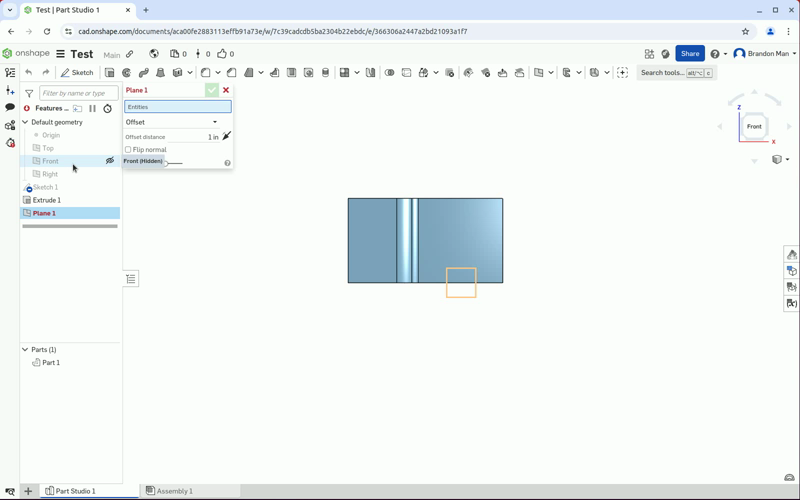
click(73, 163)
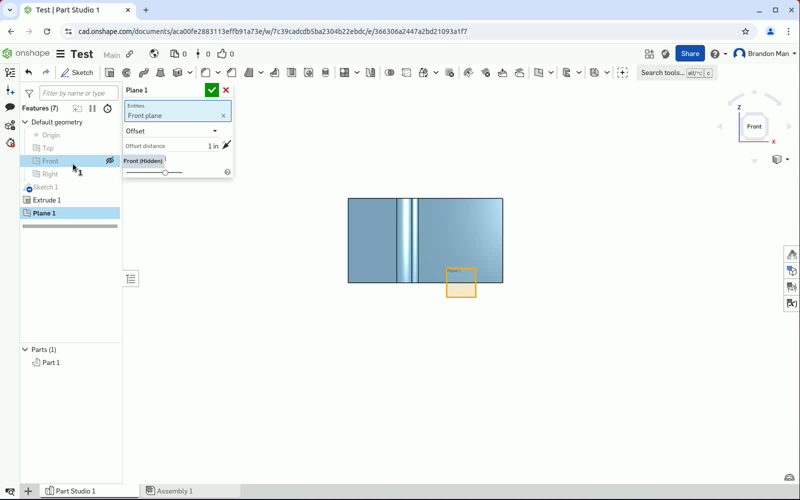
key(tab, 2)
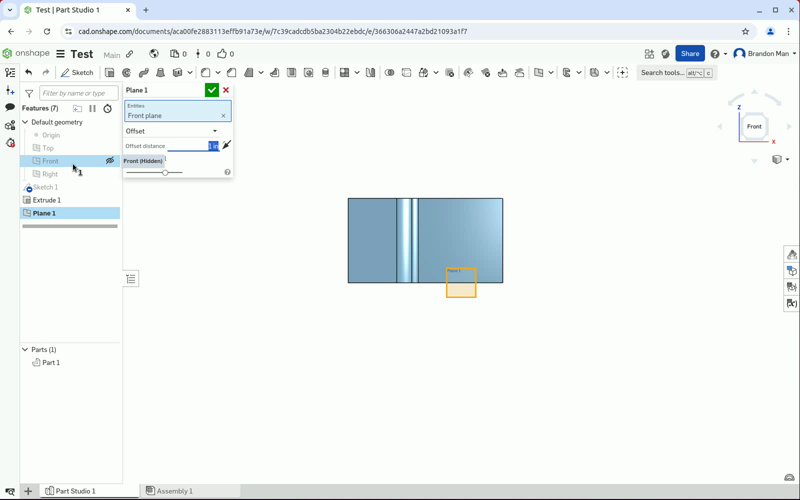
text(6.255)
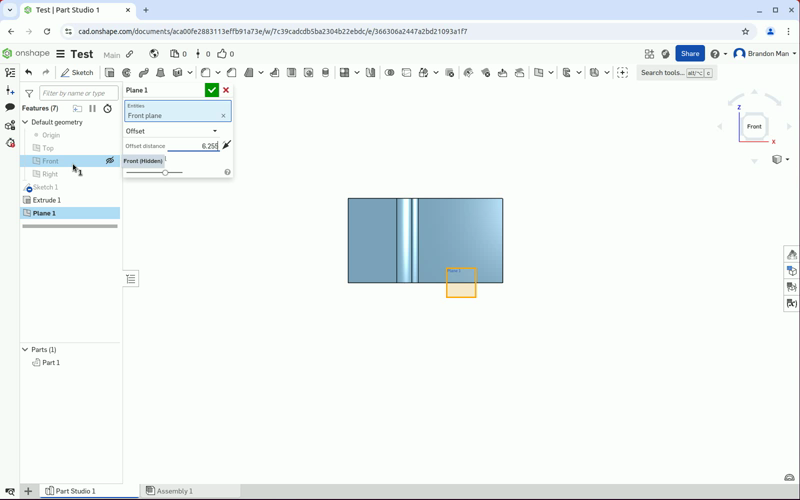
key(enter, 2)
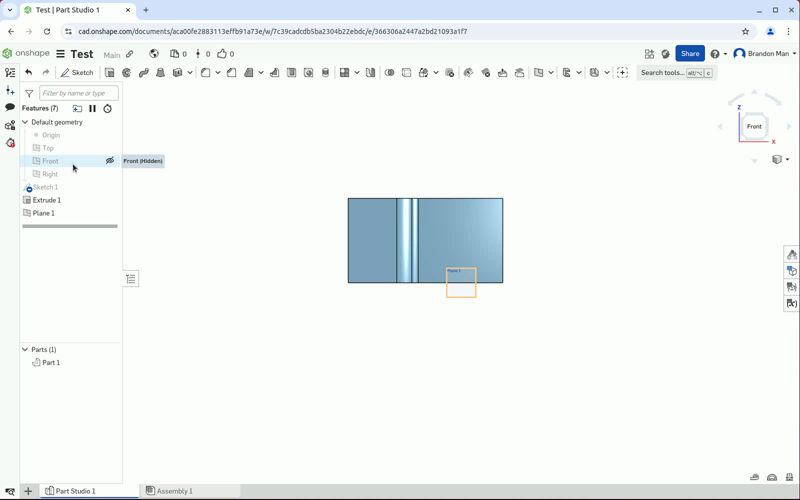
key(shift+s)
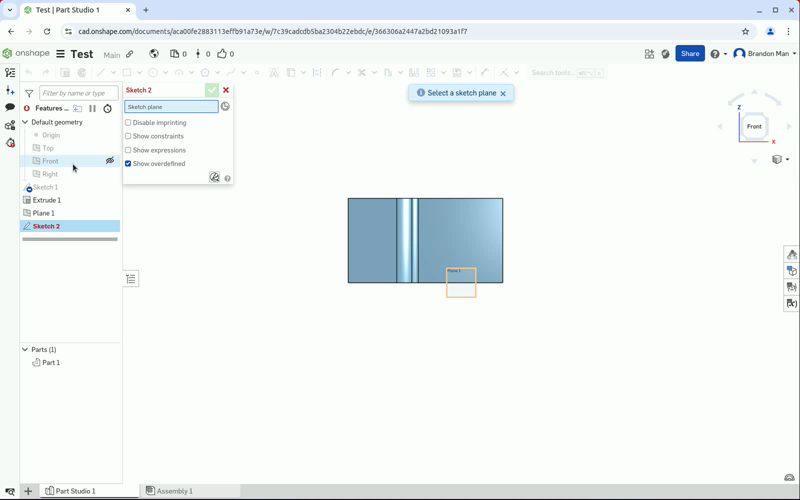
mouse_move(73, 215)
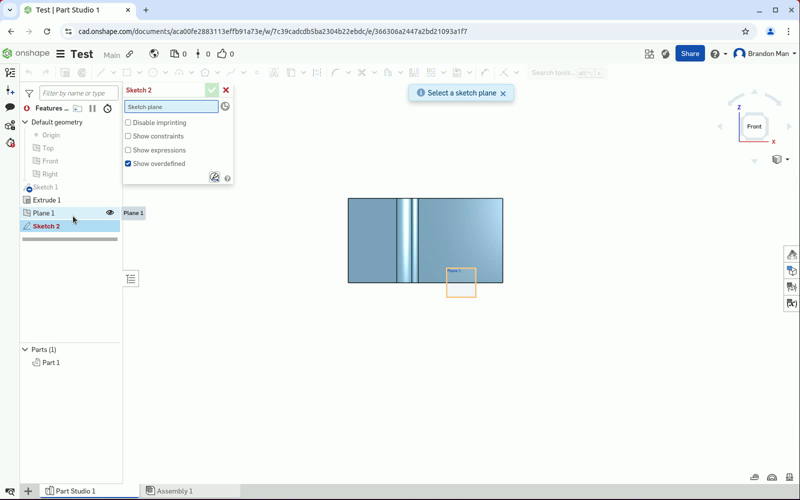
click(73, 215)
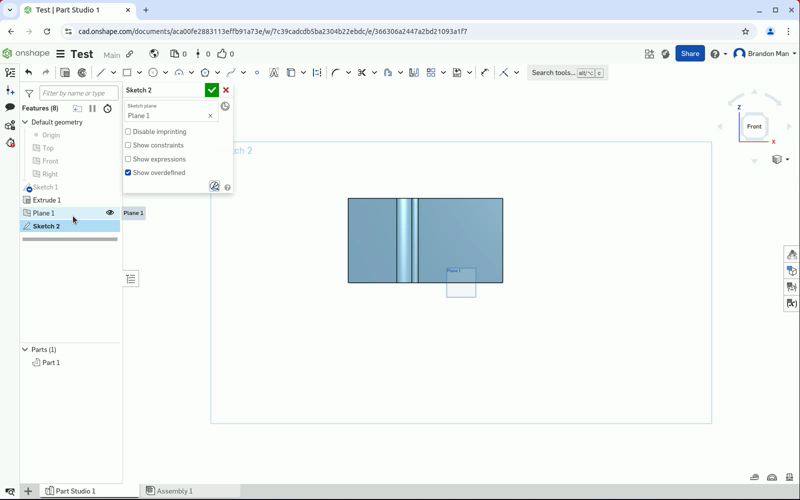
mouse_move(73, 352)
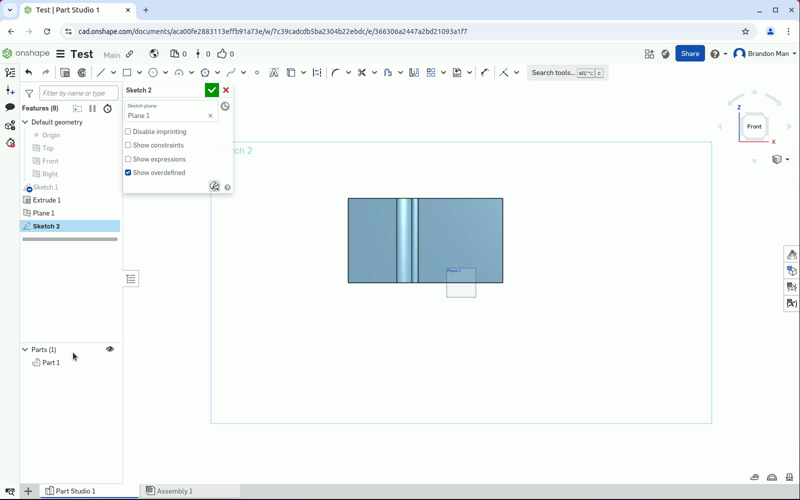
key(y)
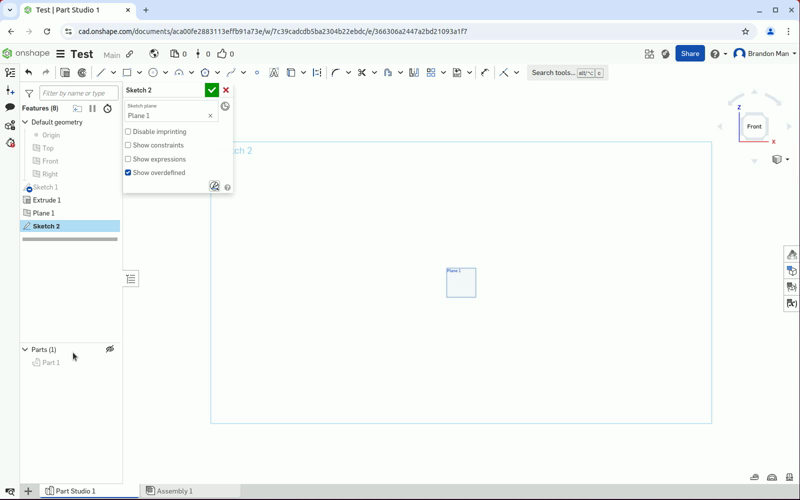
key(c)
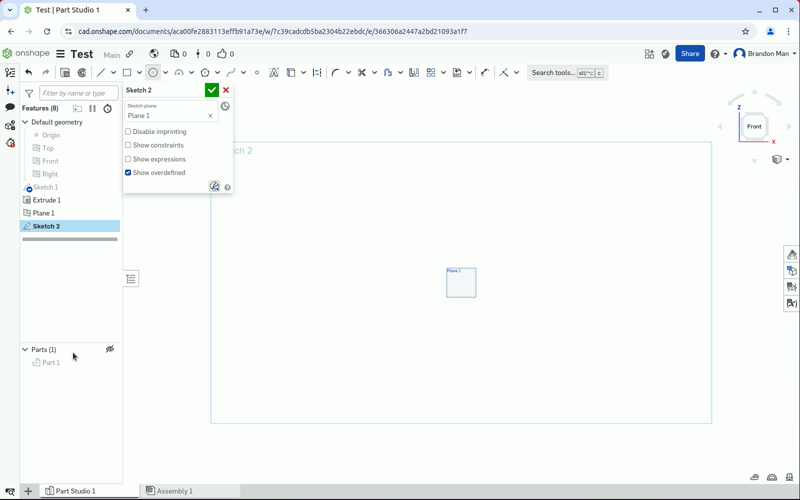
key_down(shift)
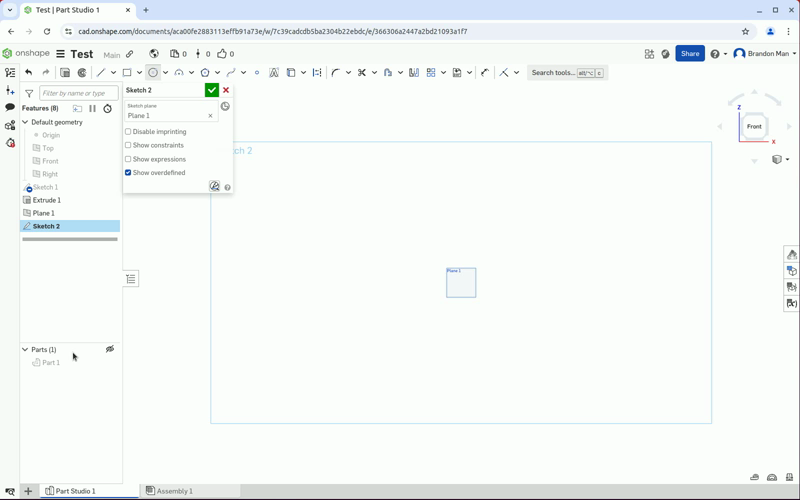
mouse_move(377, 212)
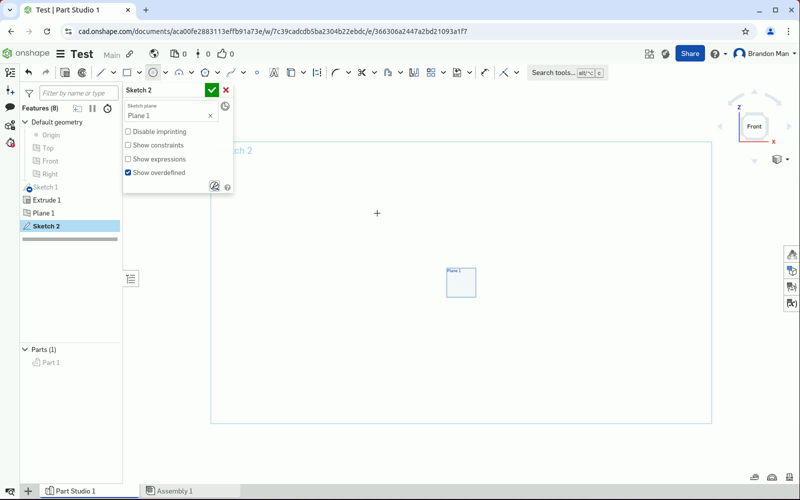
click(377, 212)
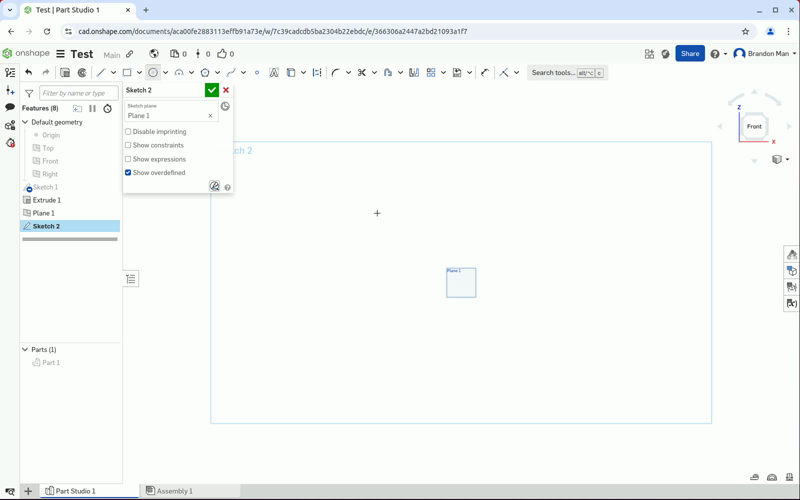
key_up(shift)
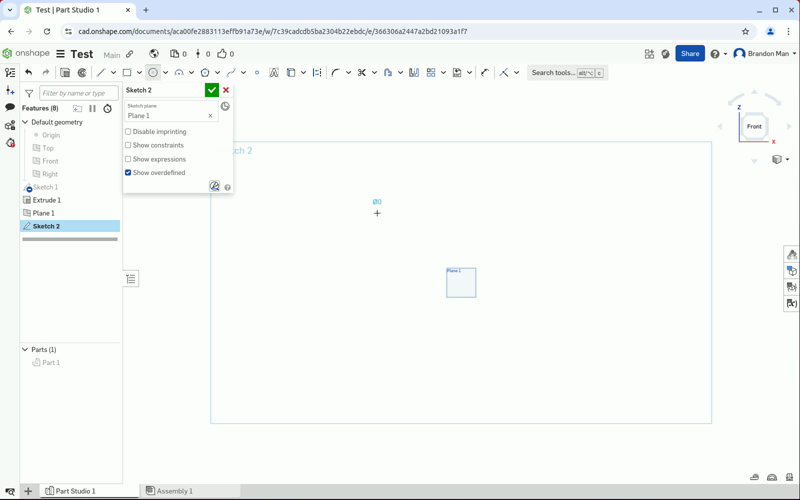
mouse_move(384, 212)
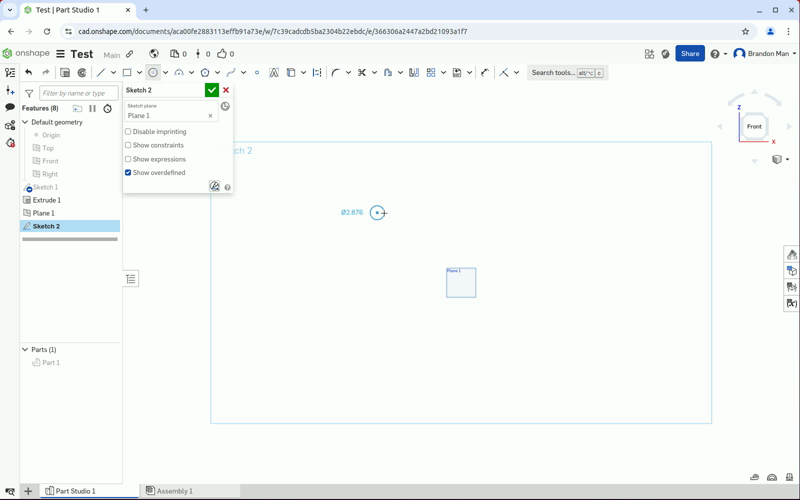
click(384, 212)
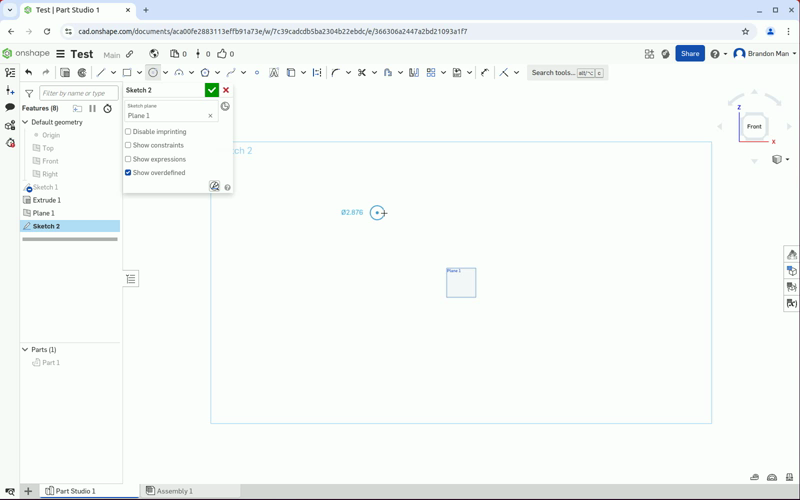
key(esc)
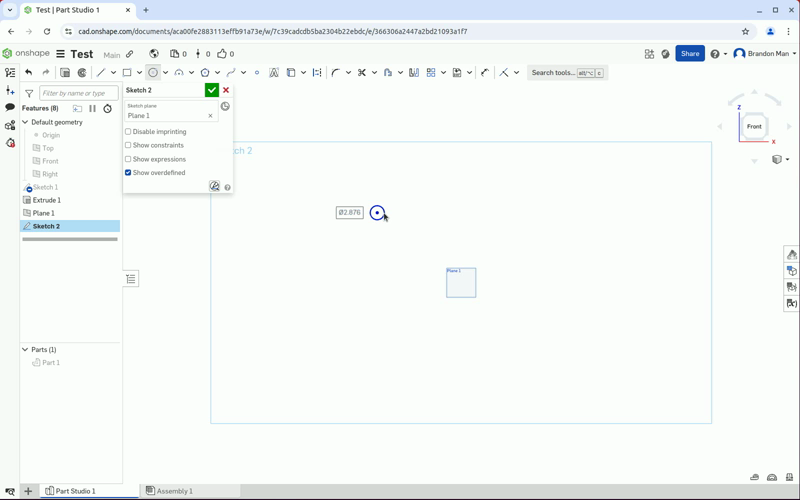
mouse_move(383, 215)
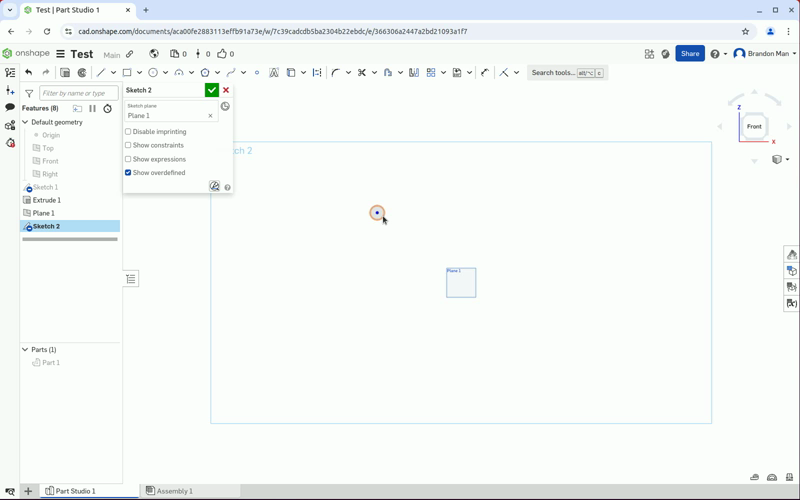
scroll(6)
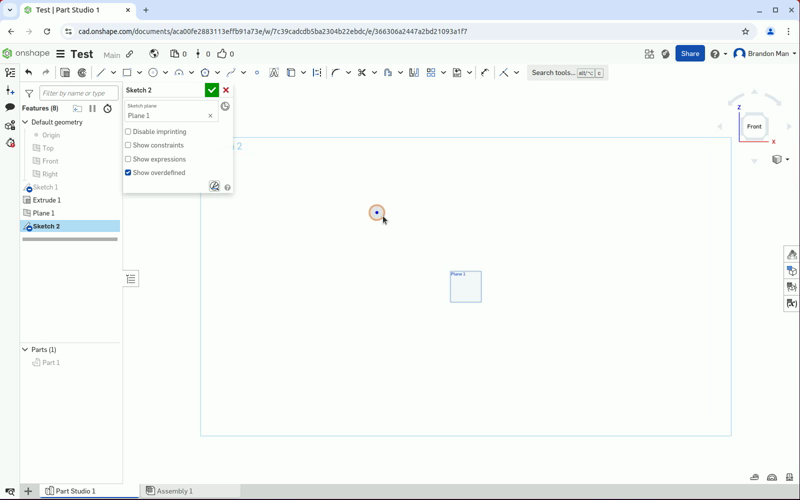
scroll(6)
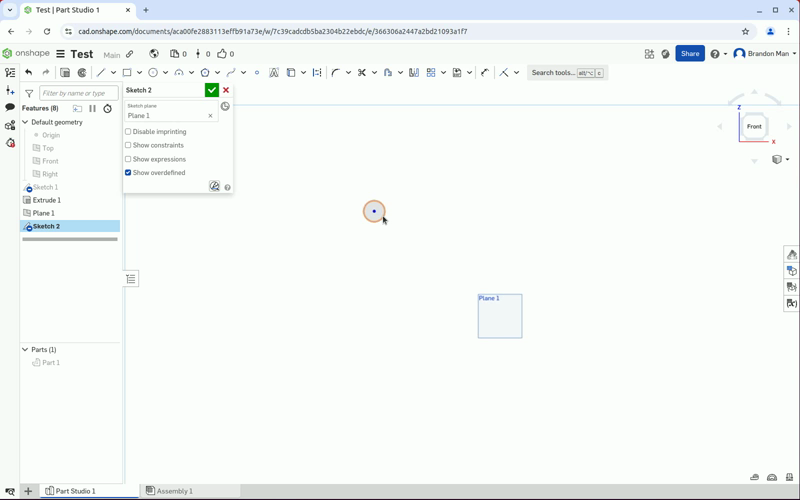
scroll(6)
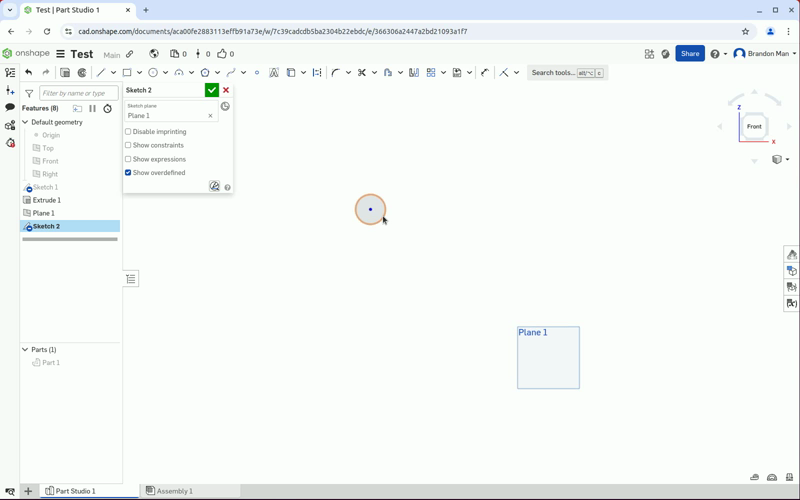
scroll(6)
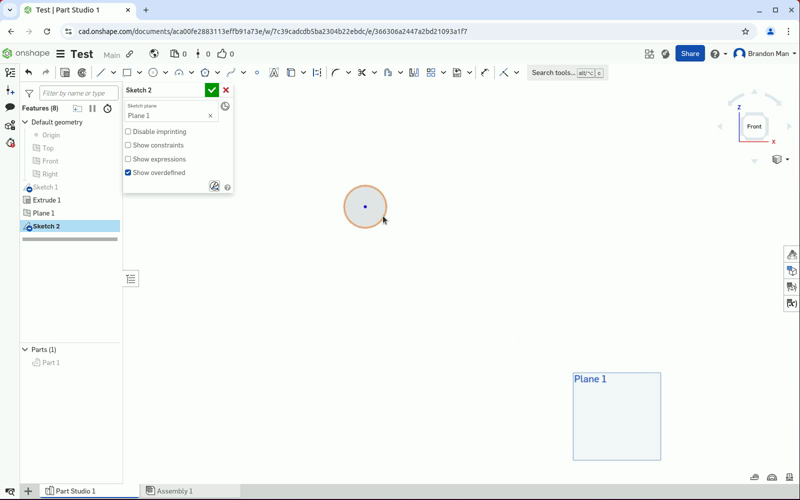
scroll(6)
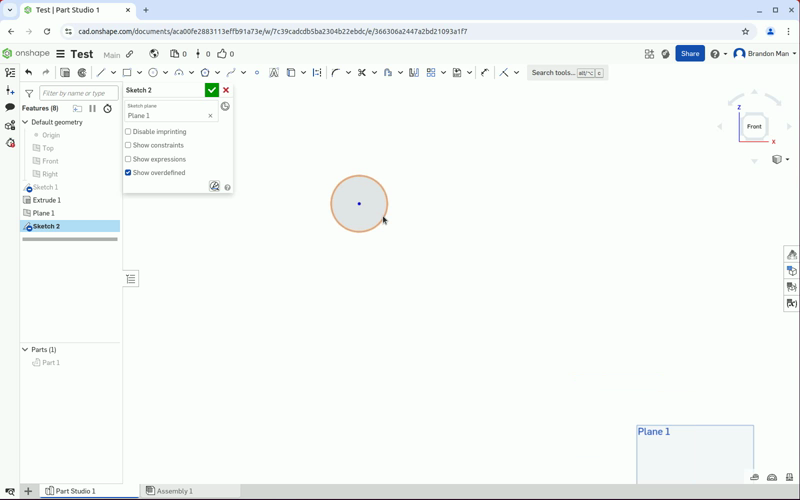
scroll(6)
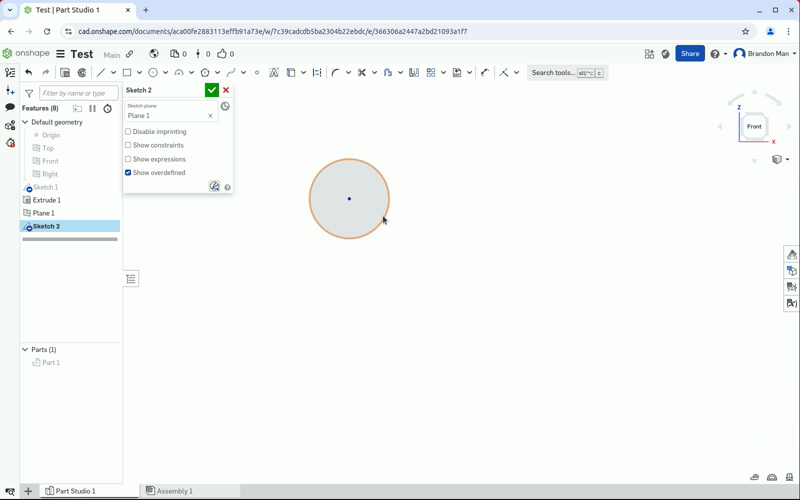
scroll(6)
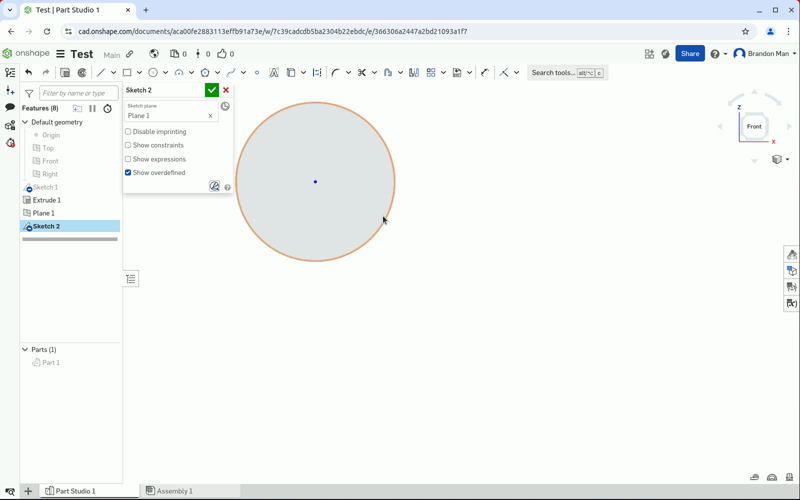
click(383, 215)
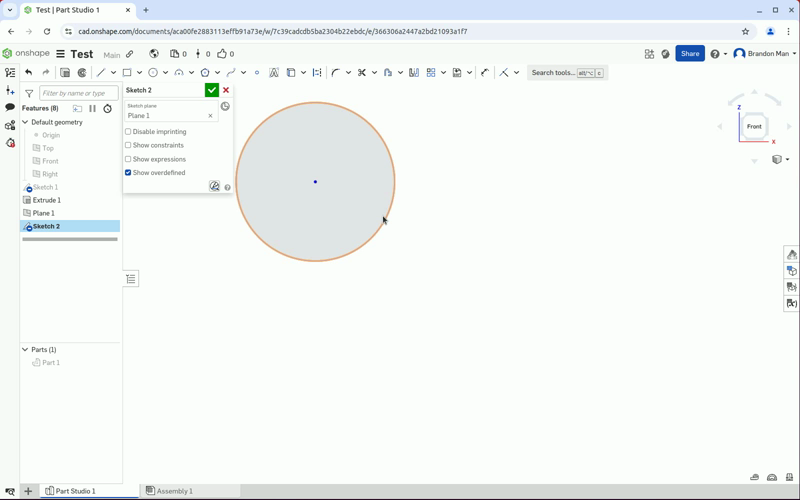
scroll(-6)
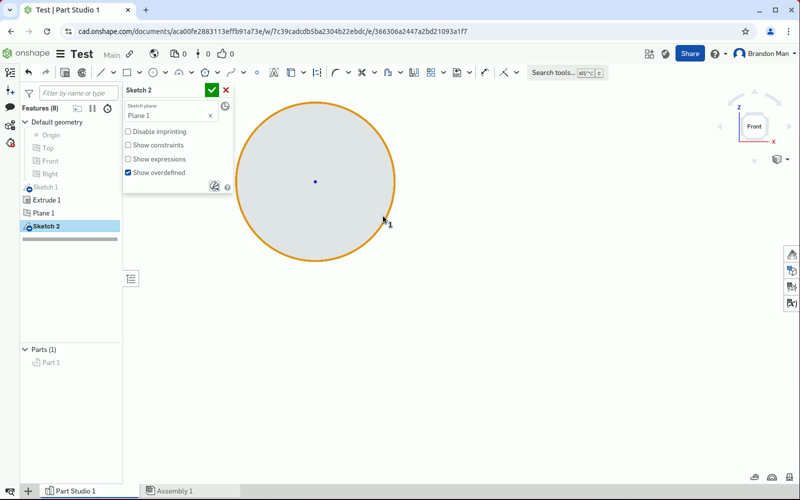
scroll(-6)
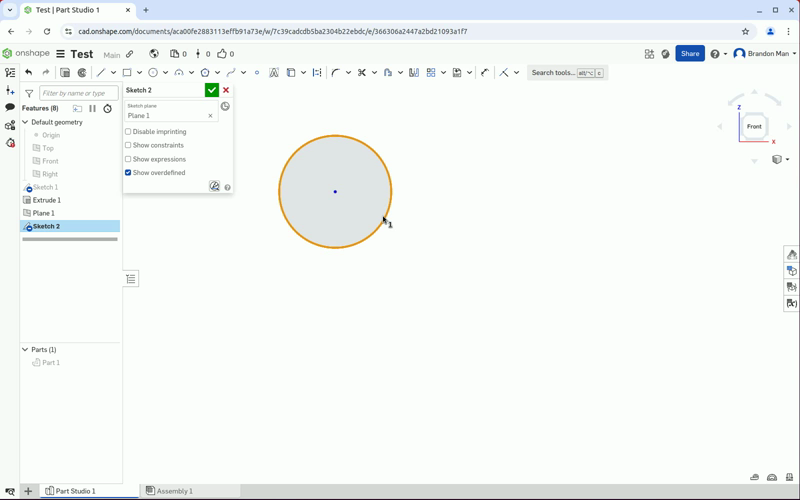
scroll(-6)
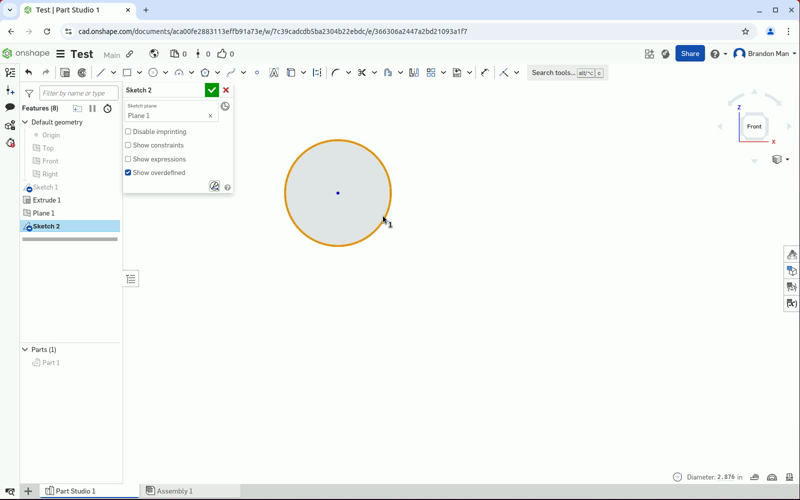
scroll(-6)
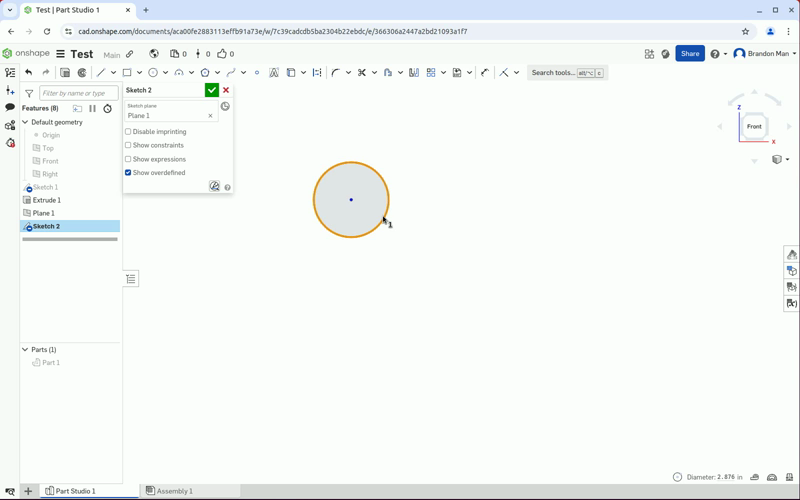
scroll(-6)
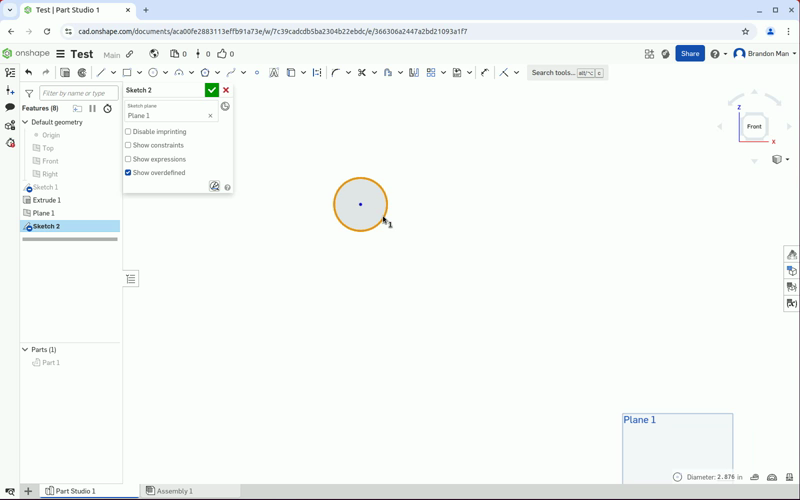
scroll(-6)
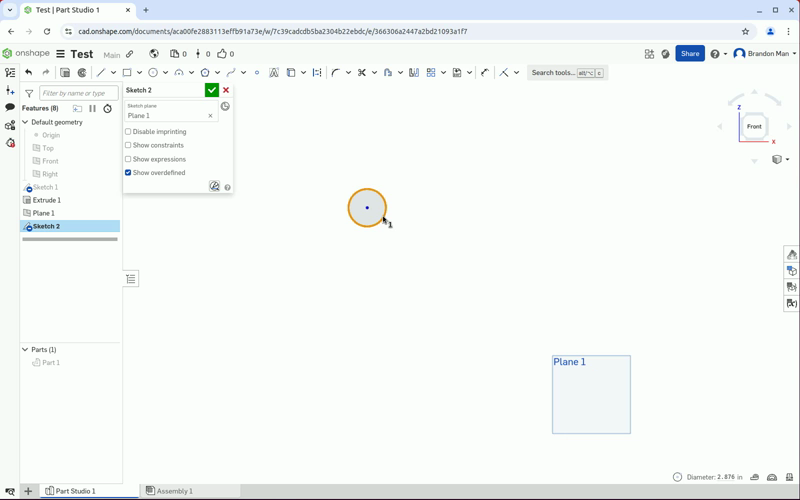
scroll(-6)
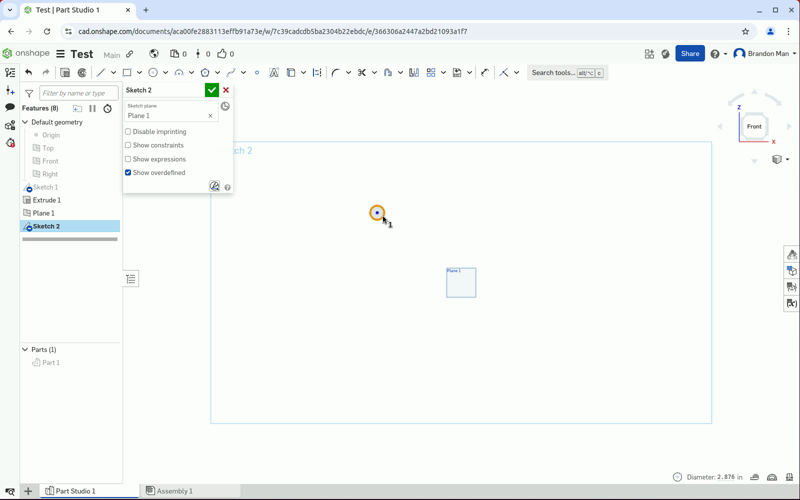
mouse_move(73, 352)
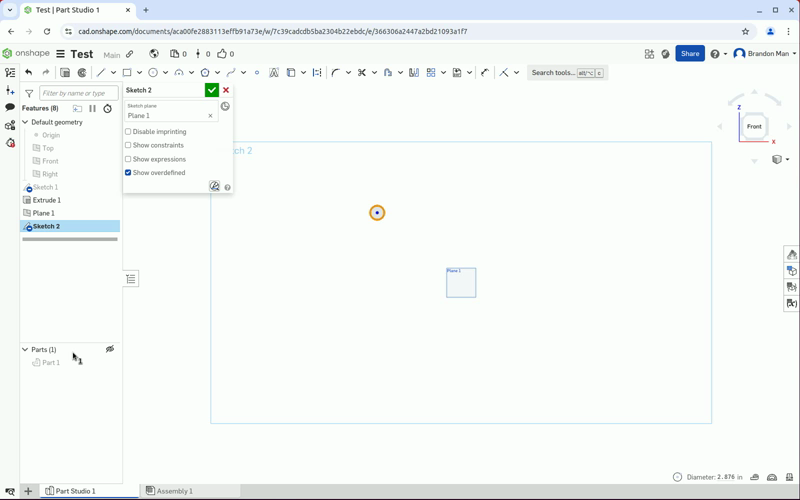
key(shift+y)
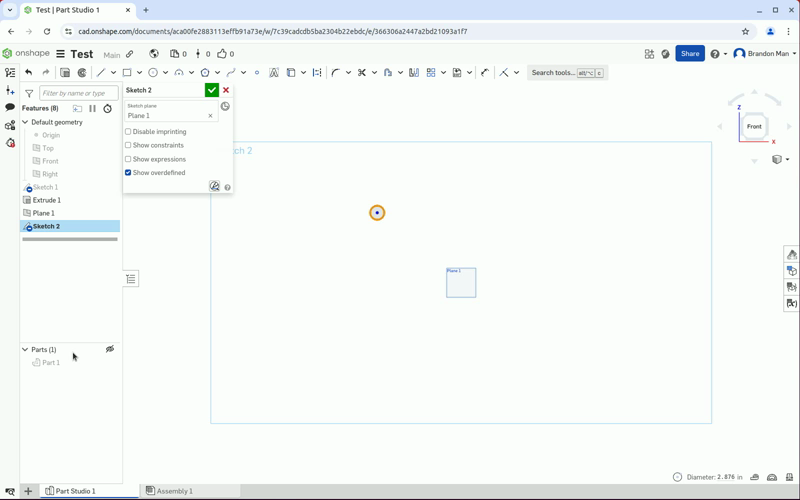
key(shift+e)
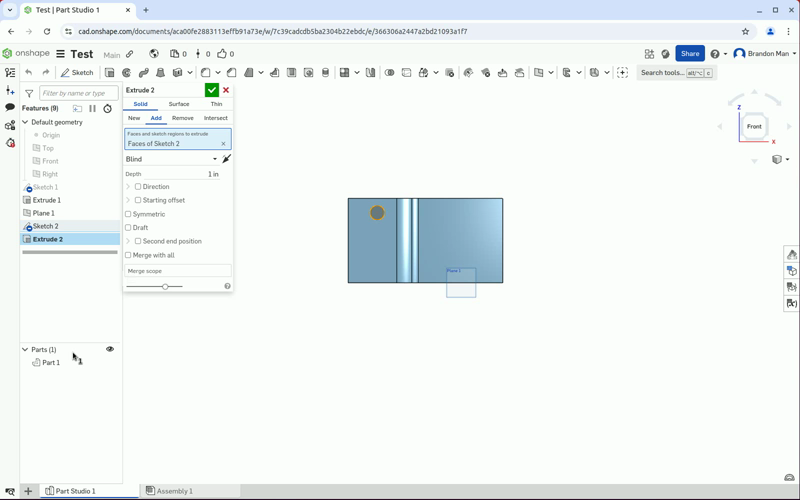
mouse_move(143, 106)
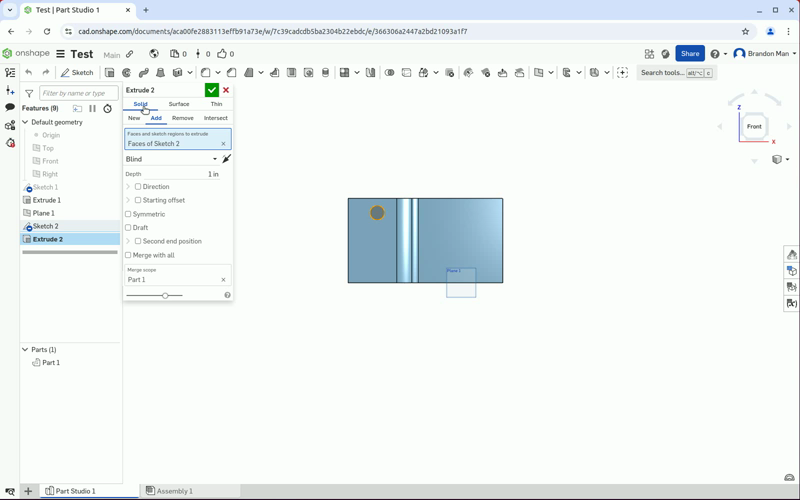
click(143, 106)
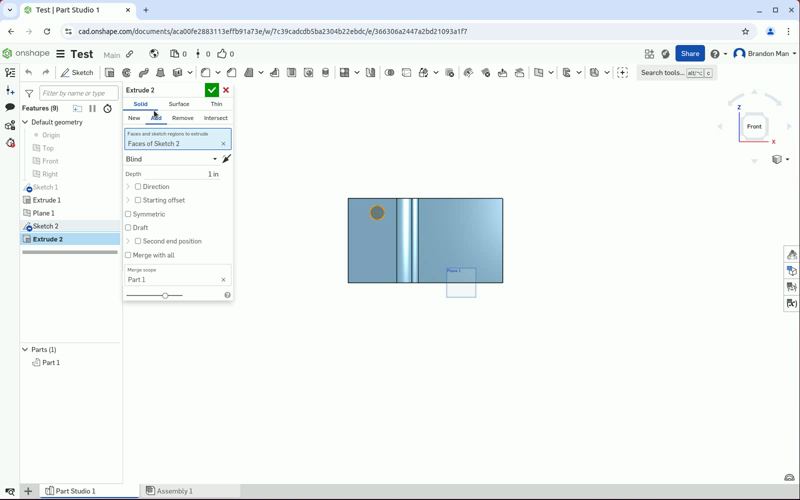
mouse_move(186, 120)
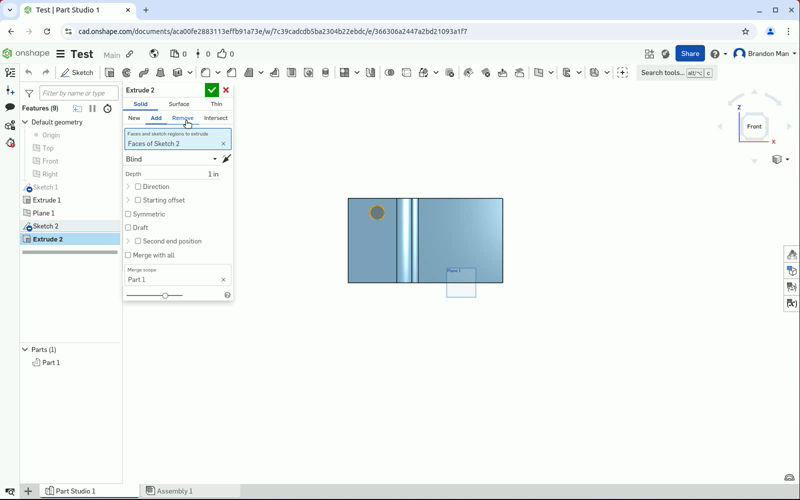
click(186, 120)
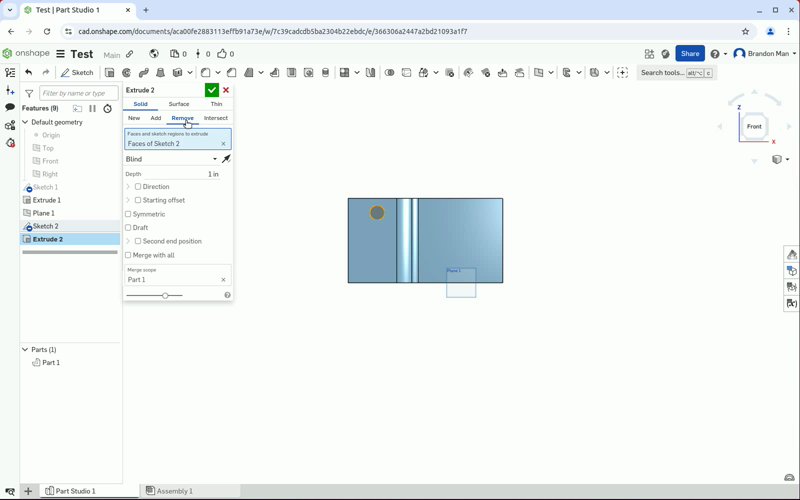
key(tab, 4)
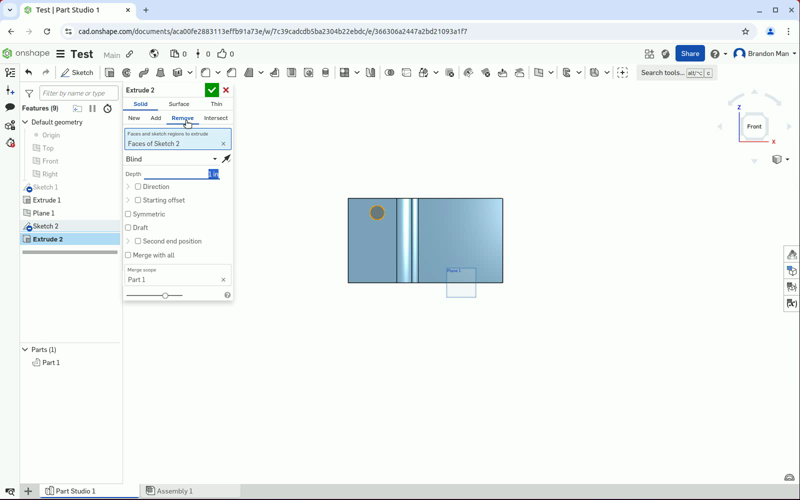
text(7.221)
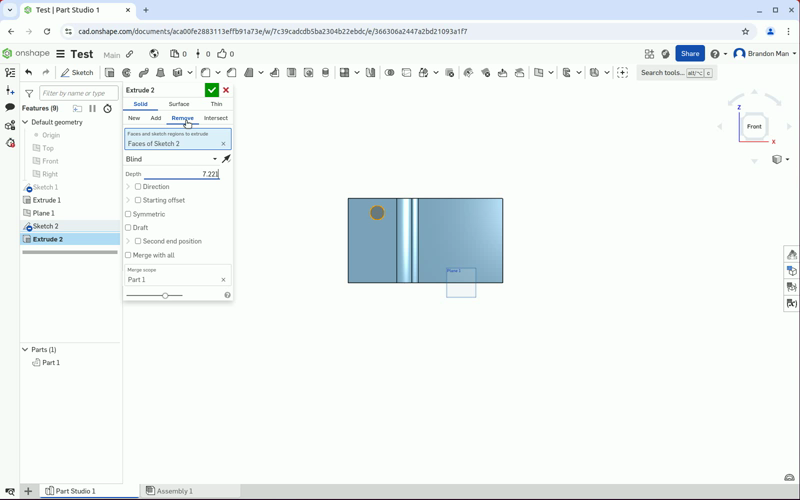
key(tab, 6)
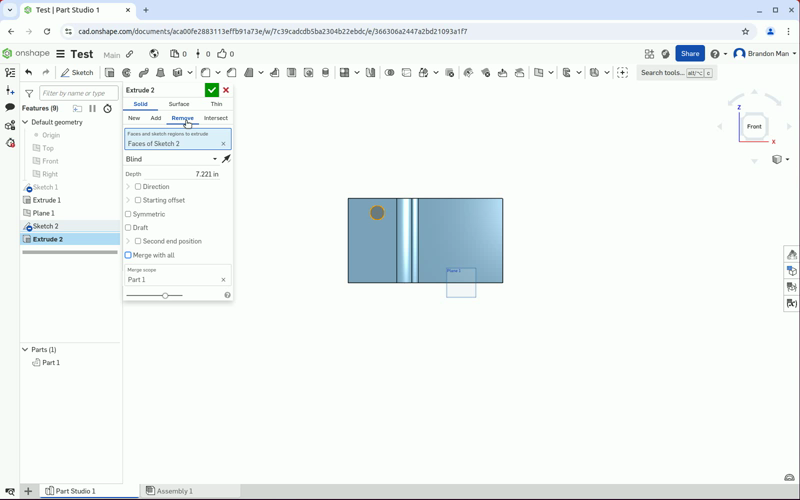
key(space)
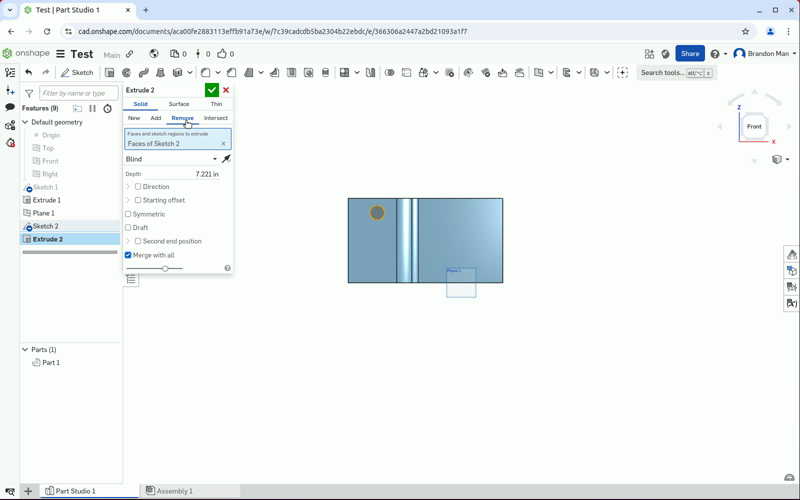
key(enter)
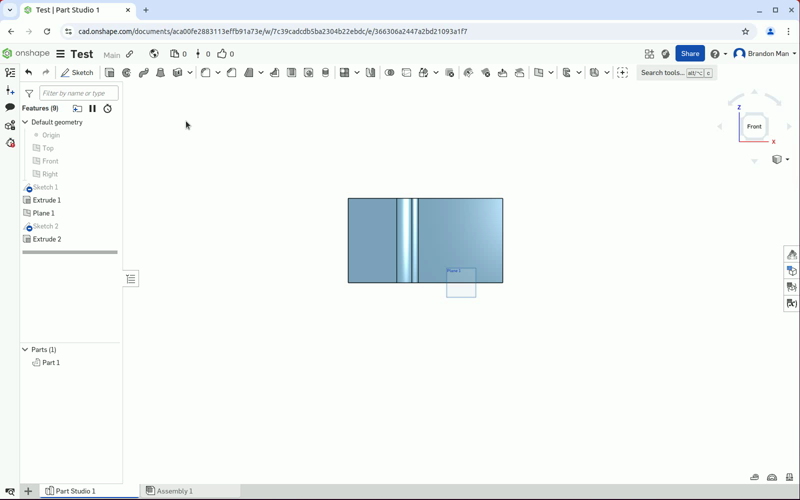
key(shift+h)
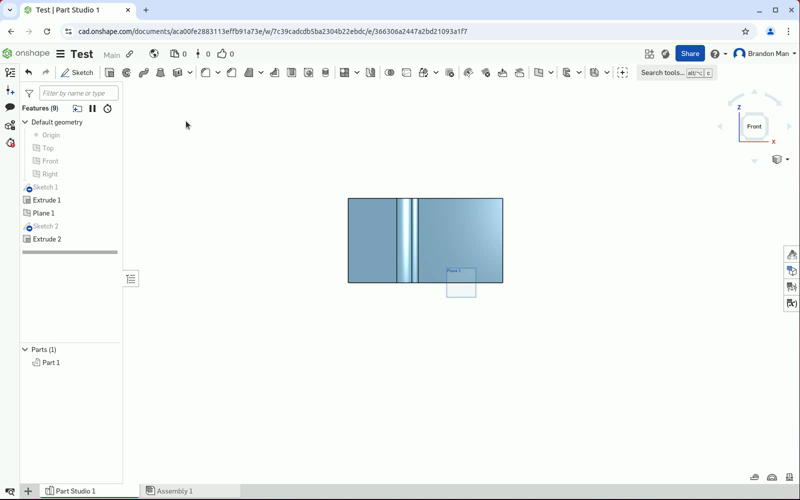
key(shift+h)
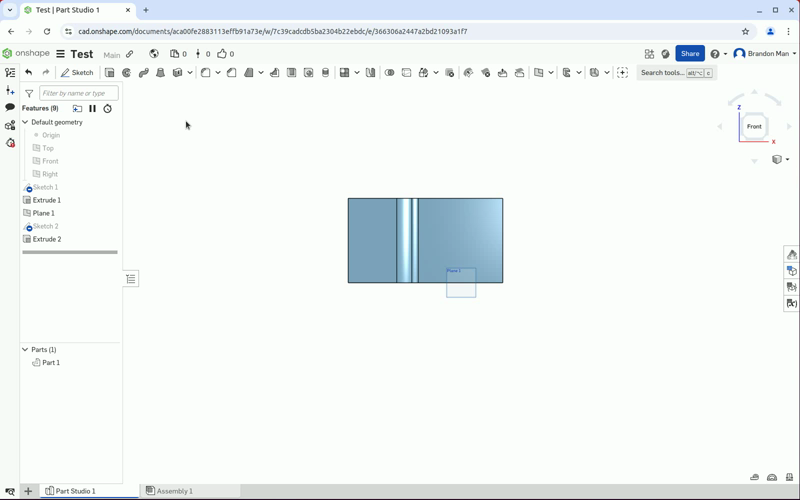
mouse_move(73, 189)
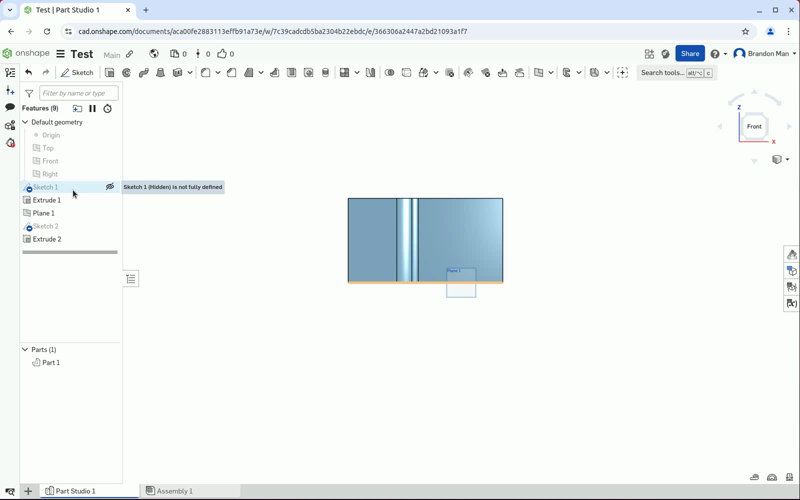
click(73, 189)
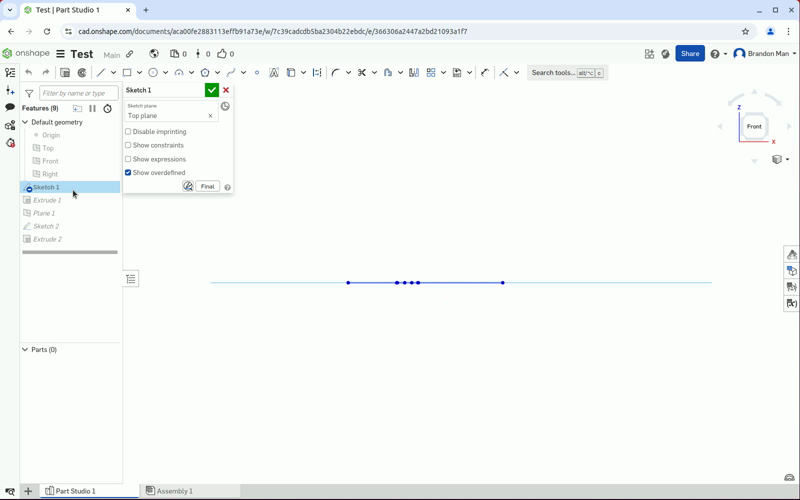
mouse_move(229, 92)
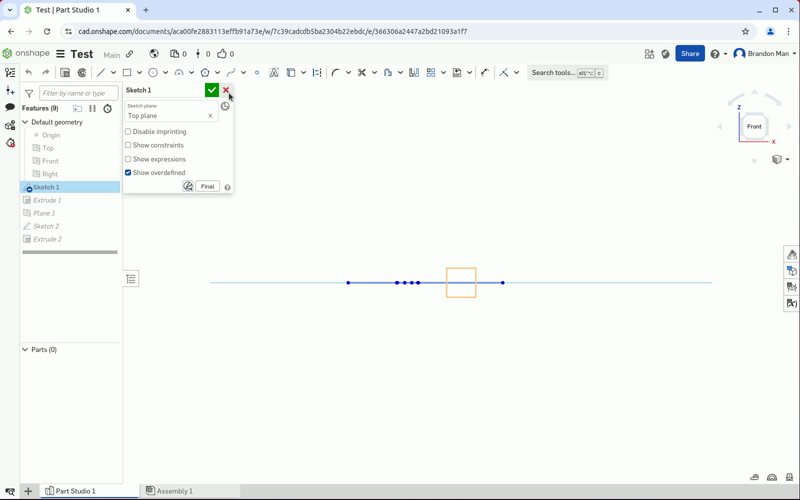
click(229, 92)
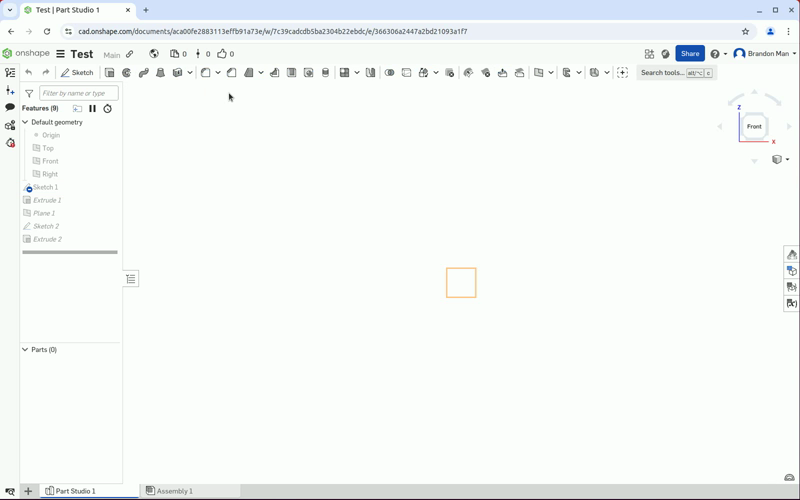
key(shift+s)
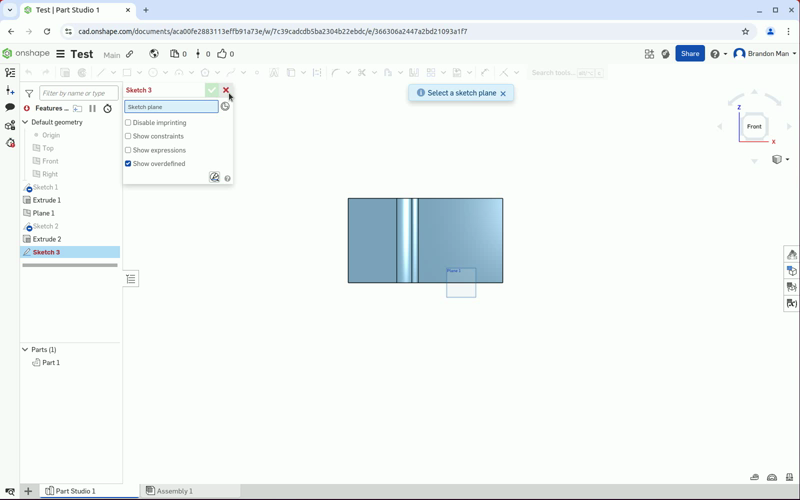
mouse_move(73, 215)
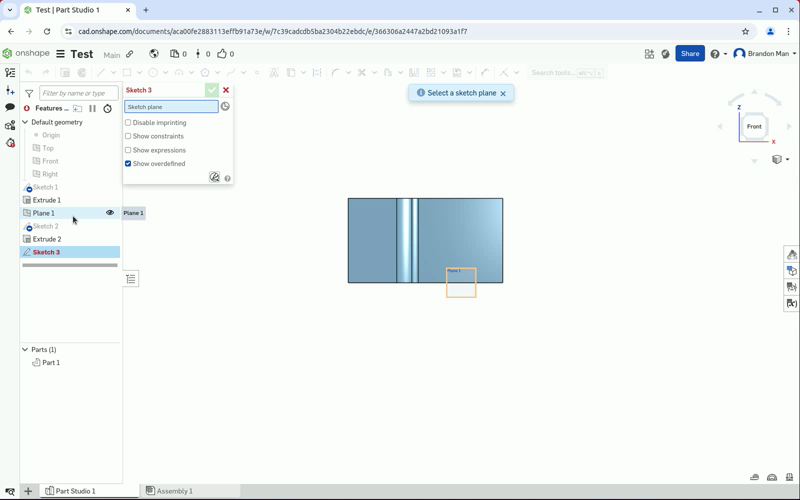
click(73, 215)
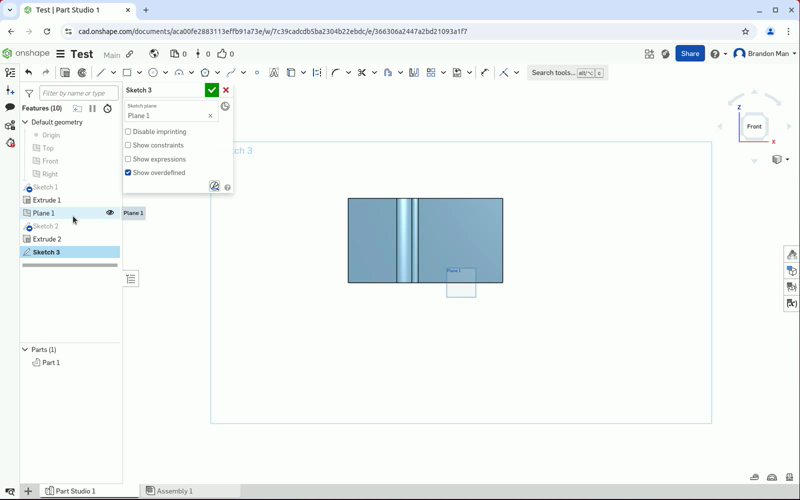
mouse_move(73, 352)
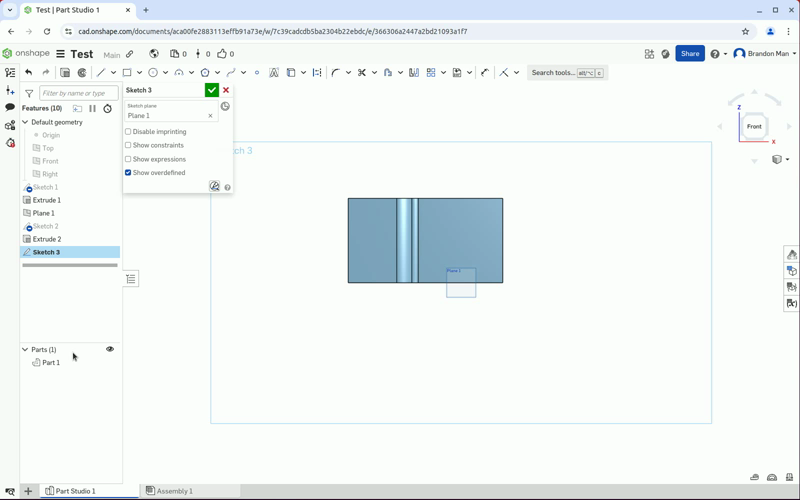
key(y)
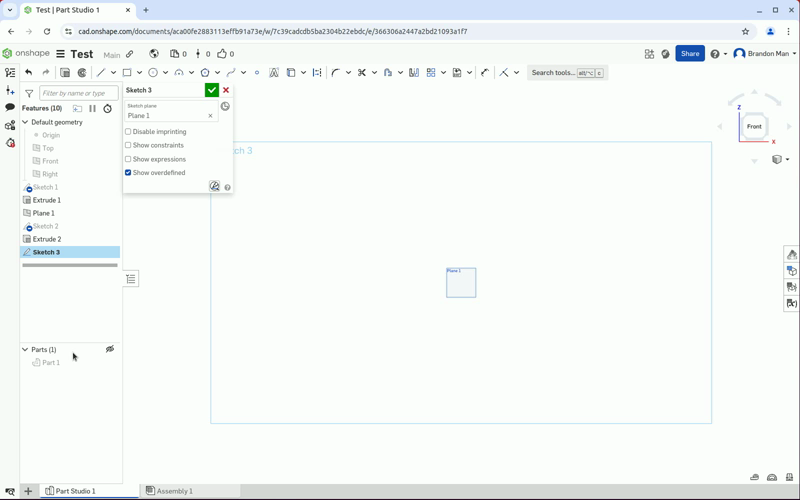
key(c)
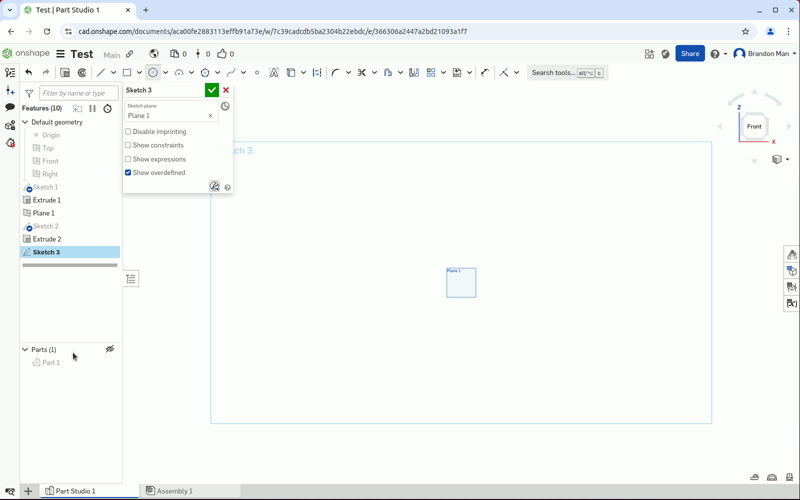
key_down(shift)
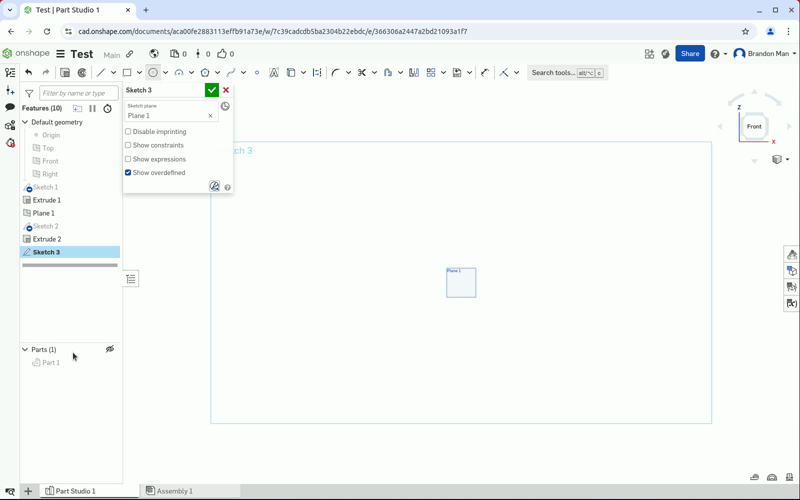
mouse_move(377, 268)
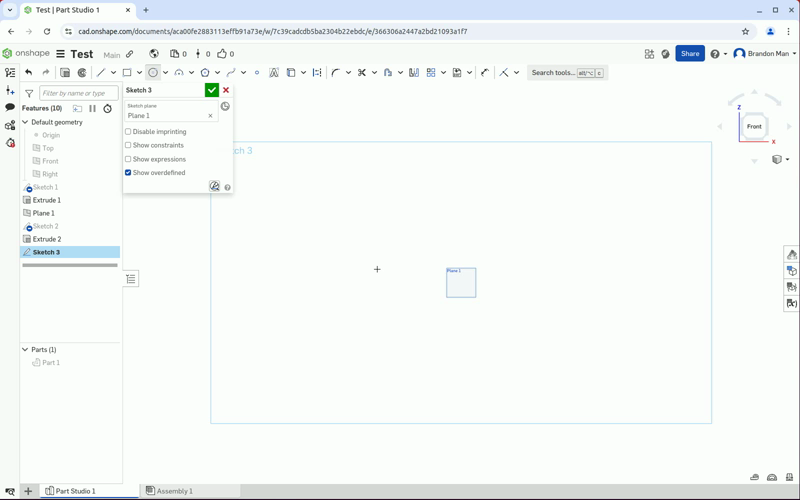
click(377, 268)
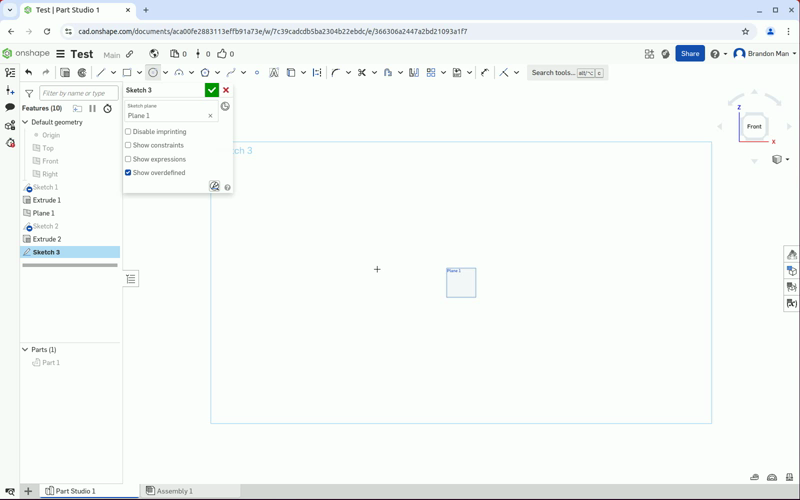
key_up(shift)
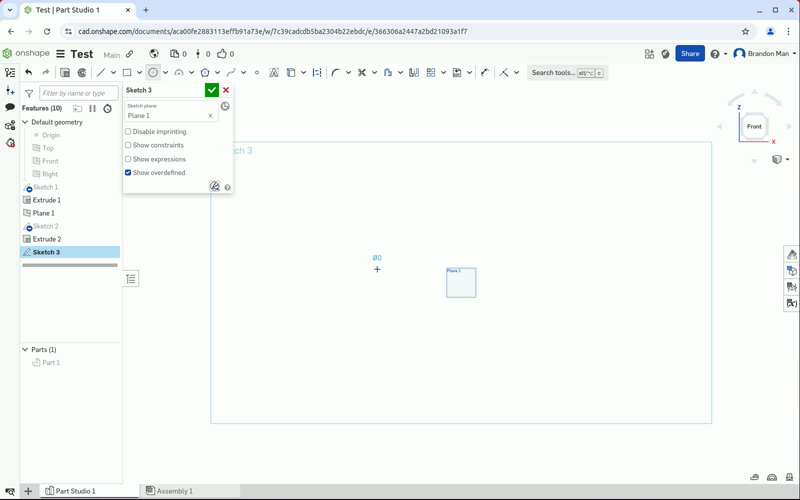
mouse_move(384, 268)
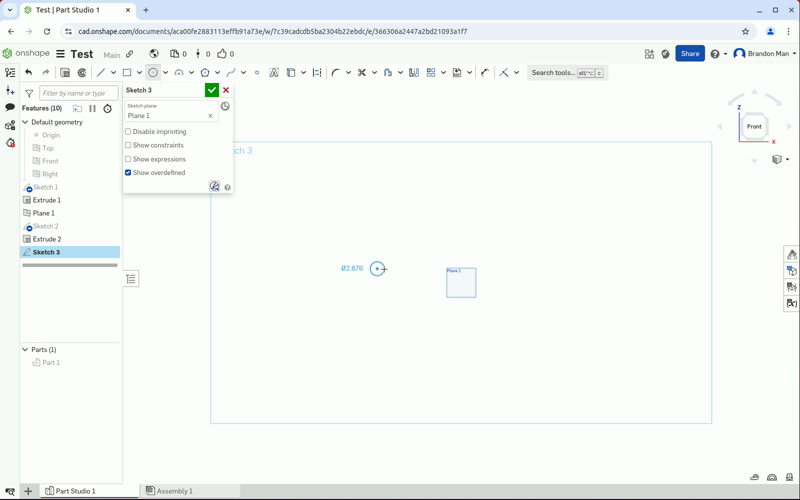
click(384, 268)
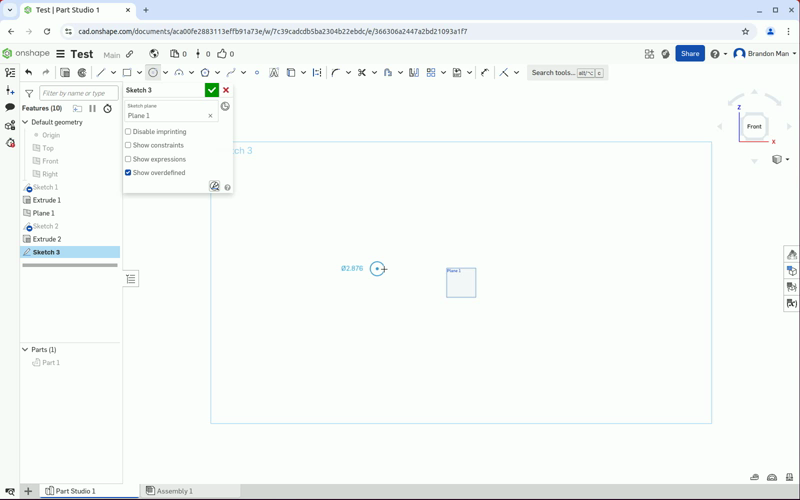
key(esc)
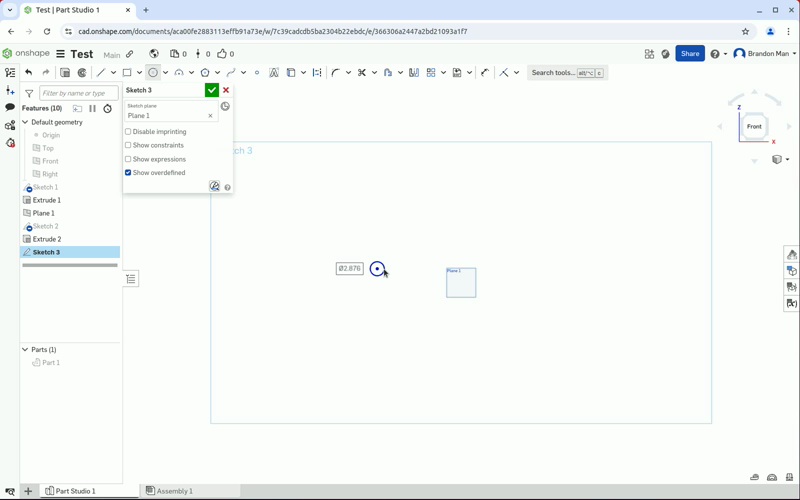
mouse_move(377, 264)
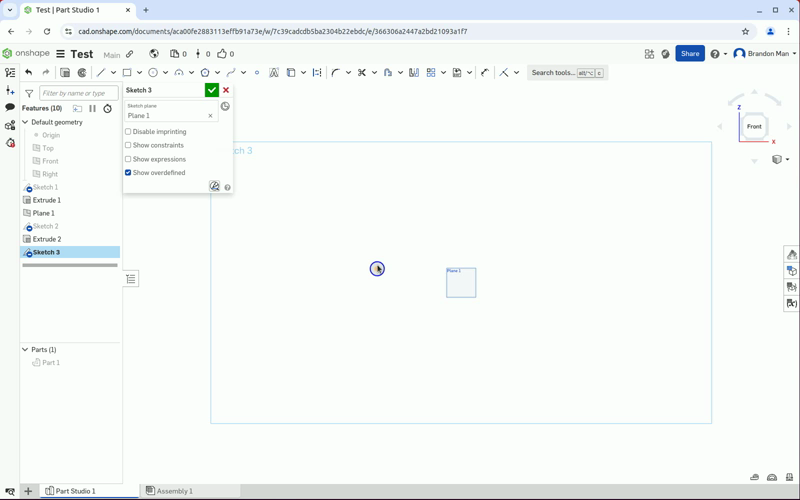
scroll(6)
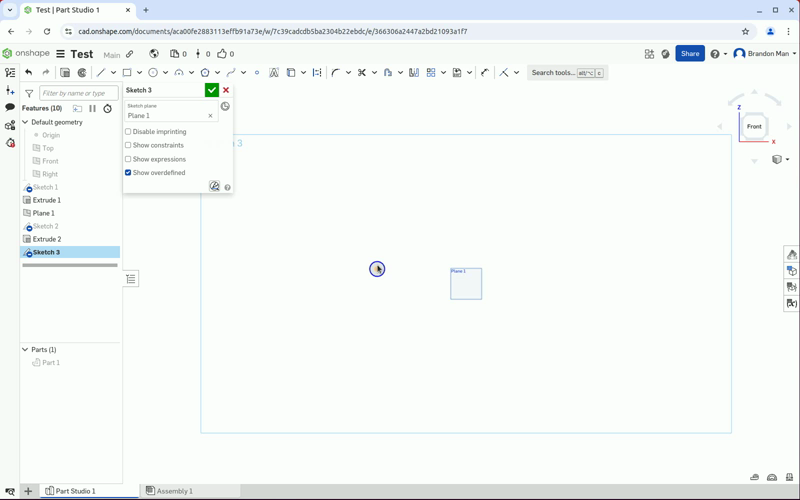
scroll(6)
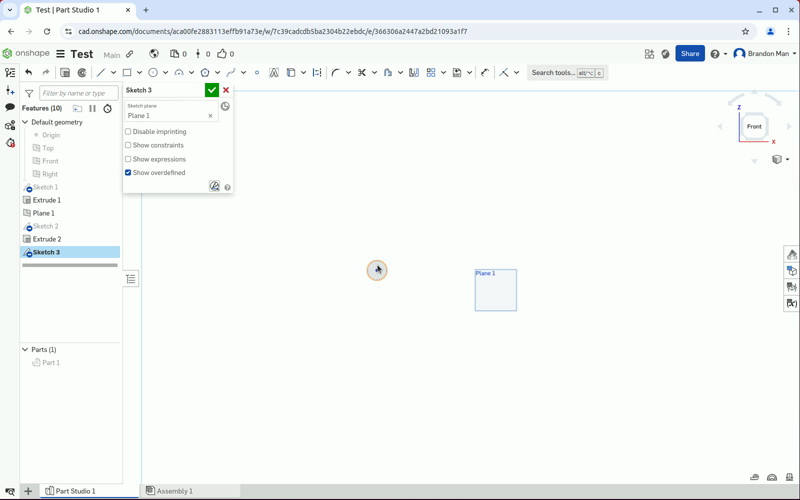
scroll(6)
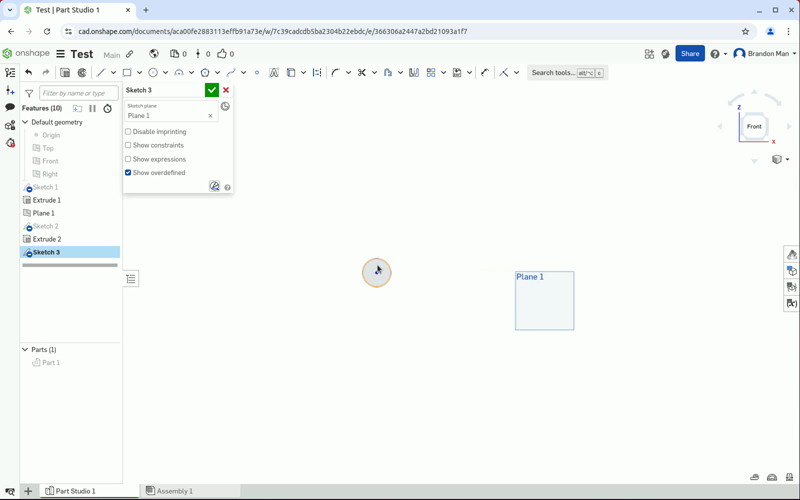
scroll(6)
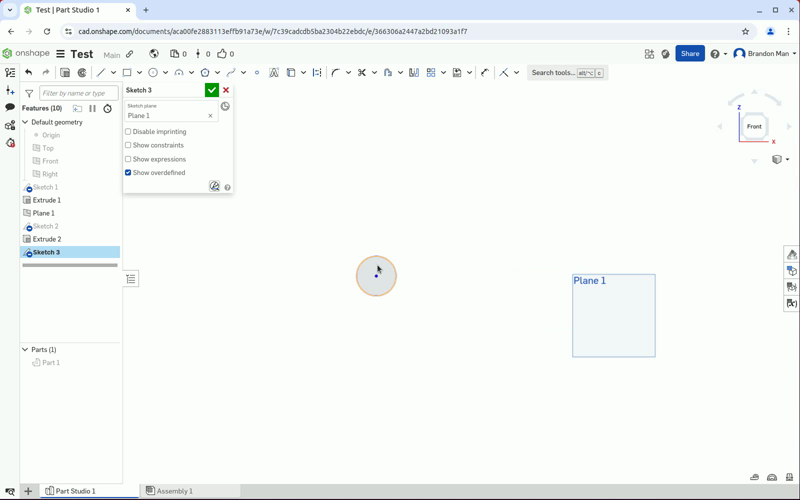
scroll(6)
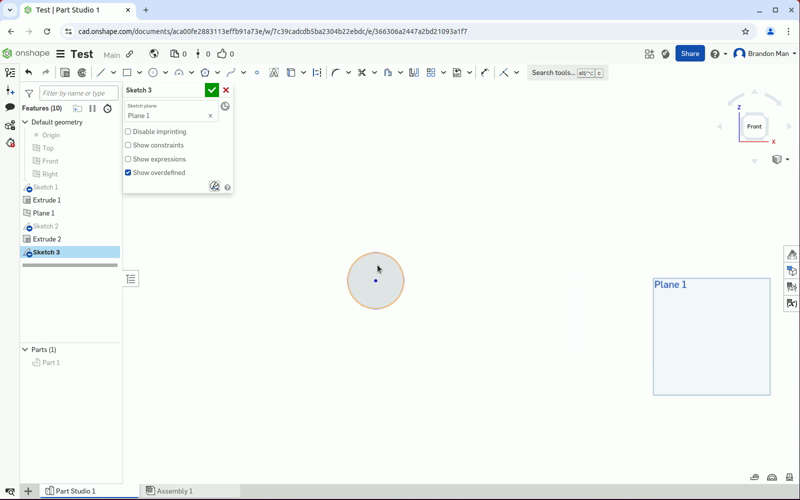
scroll(6)
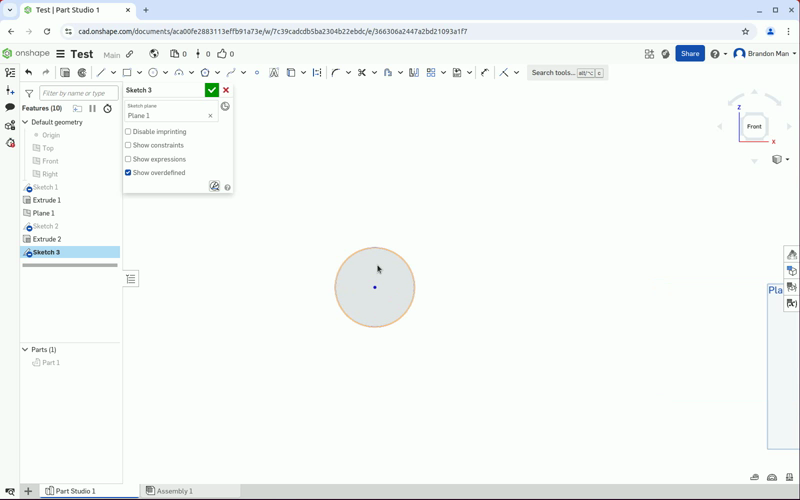
scroll(6)
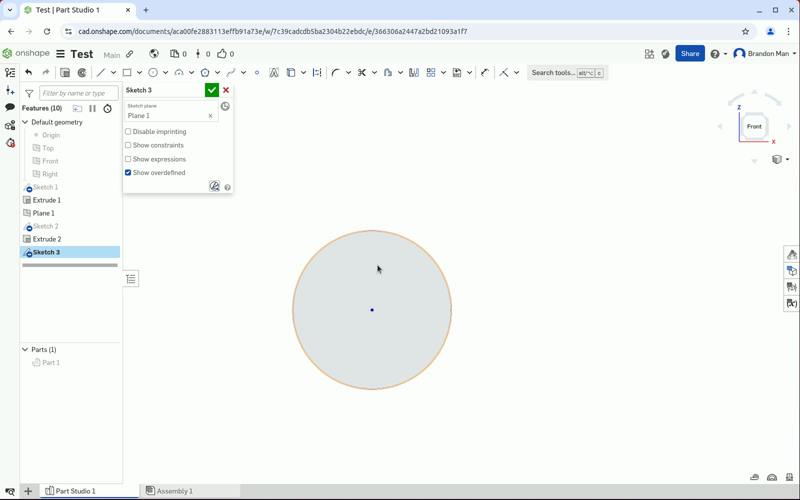
click(377, 264)
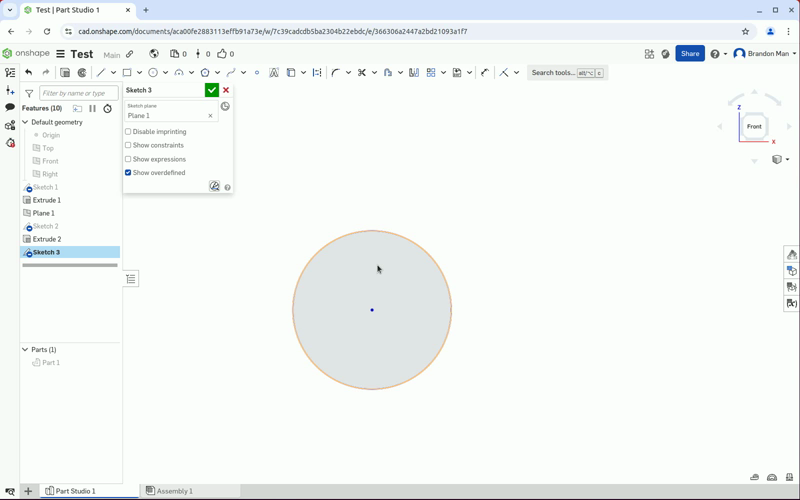
scroll(-6)
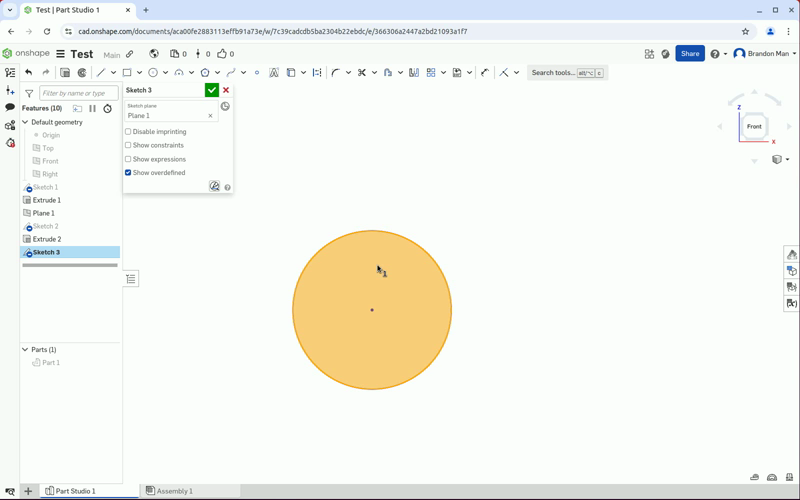
scroll(-6)
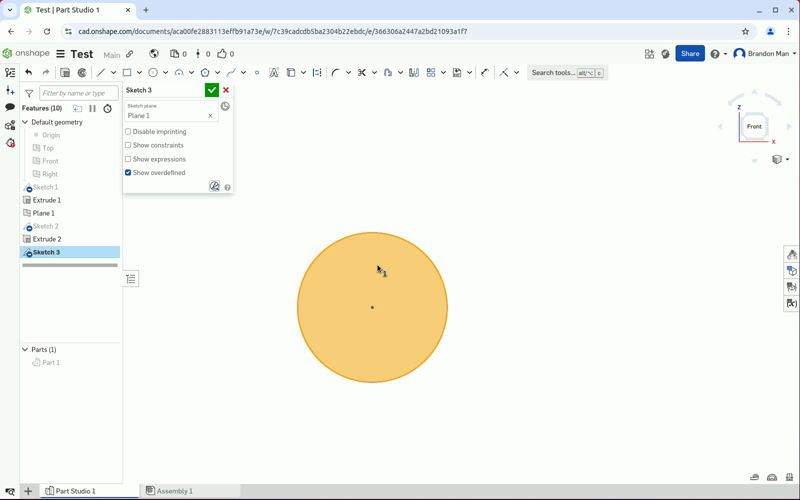
scroll(-6)
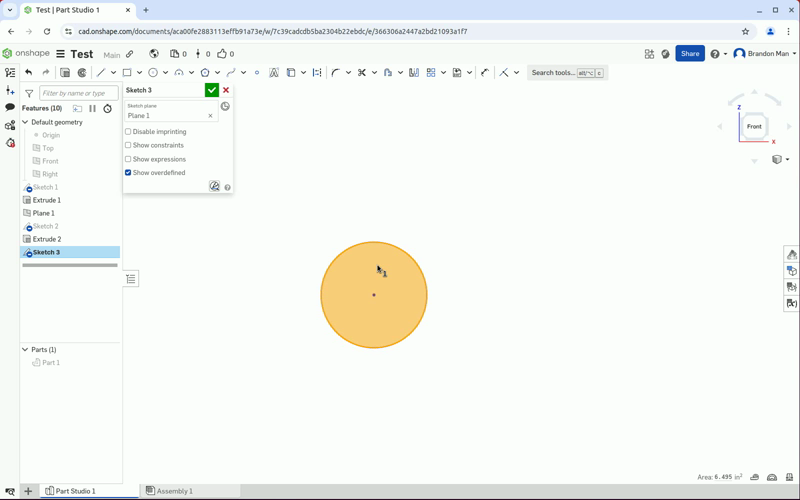
scroll(-6)
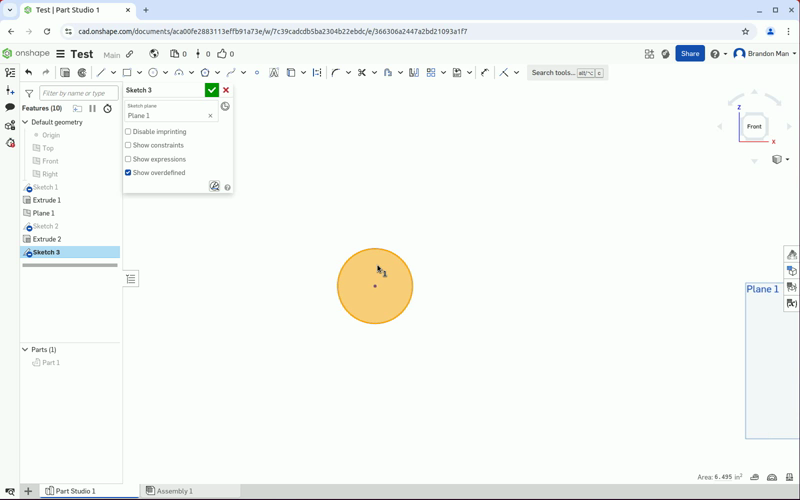
scroll(-6)
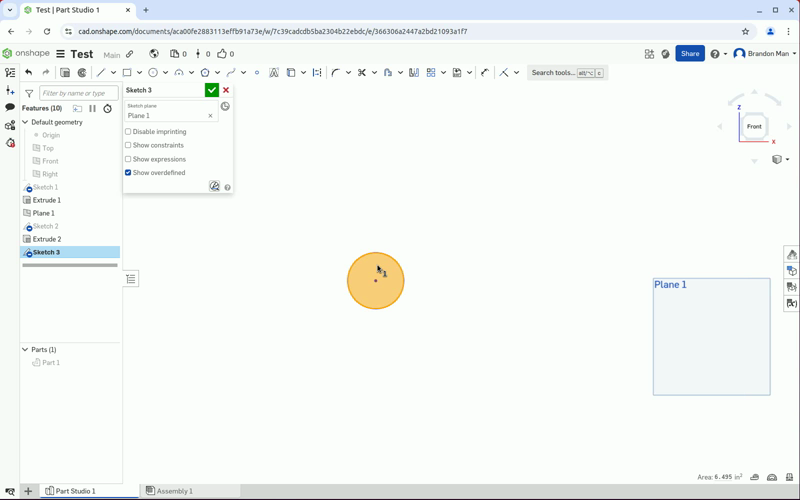
scroll(-6)
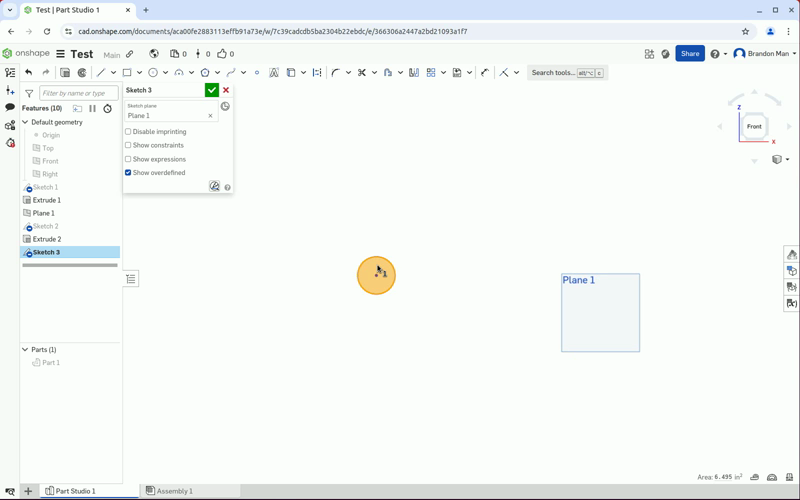
scroll(-6)
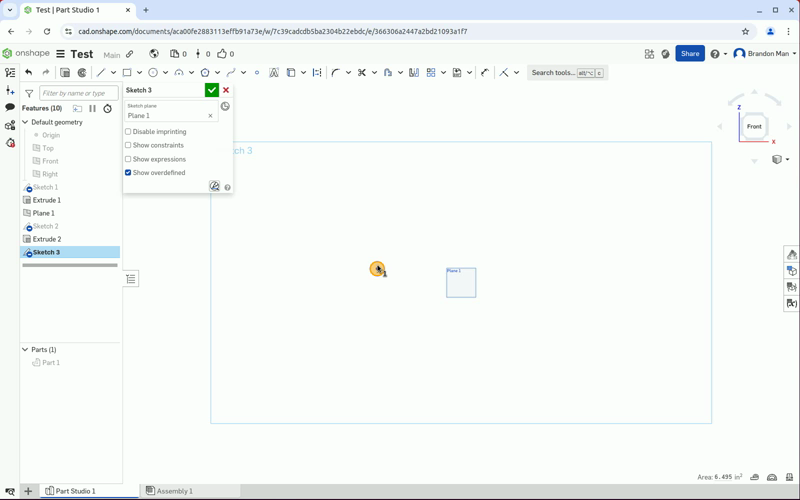
mouse_move(73, 352)
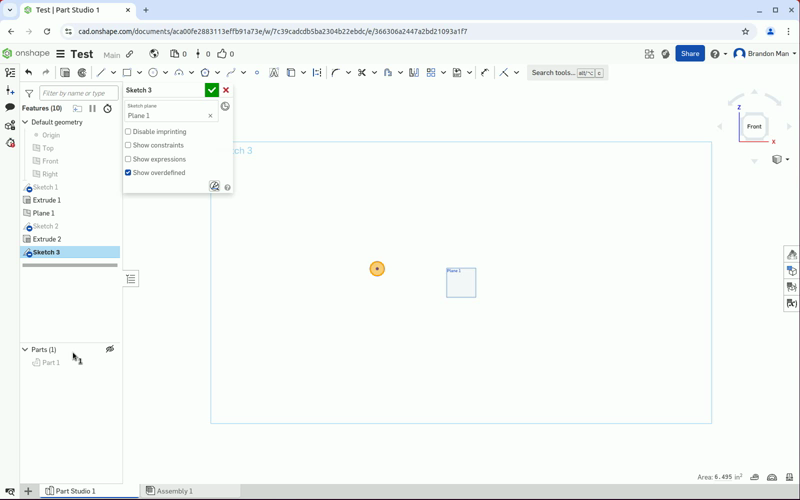
key(shift+y)
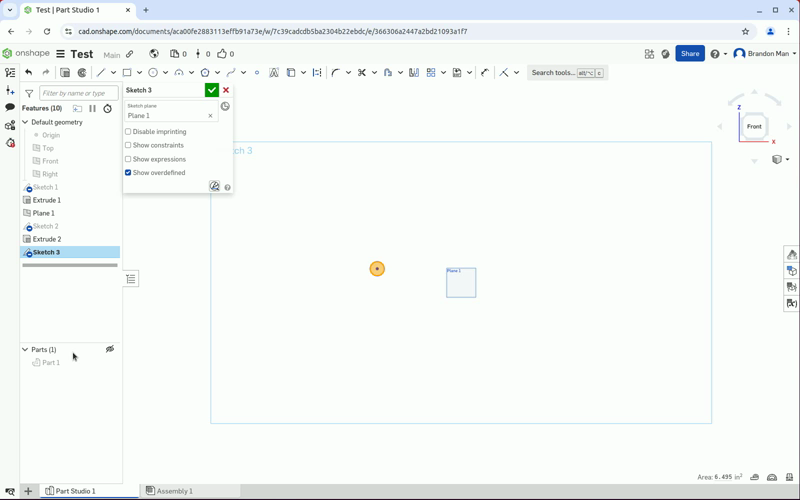
key(shift+e)
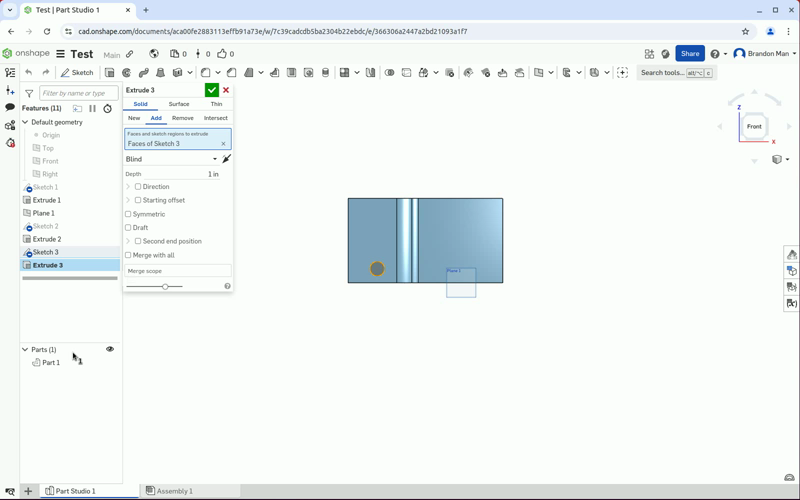
mouse_move(143, 106)
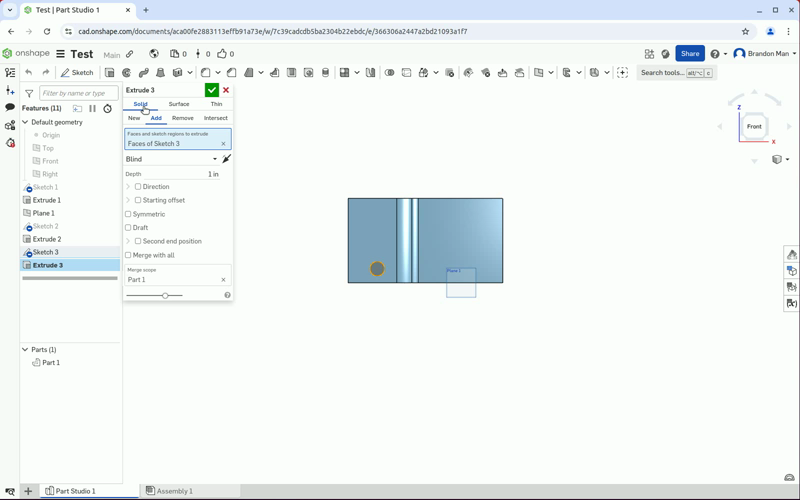
click(143, 106)
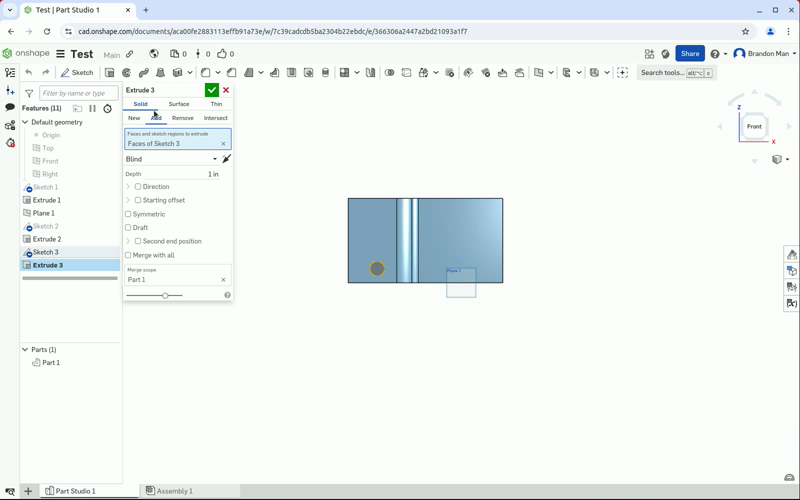
mouse_move(186, 120)
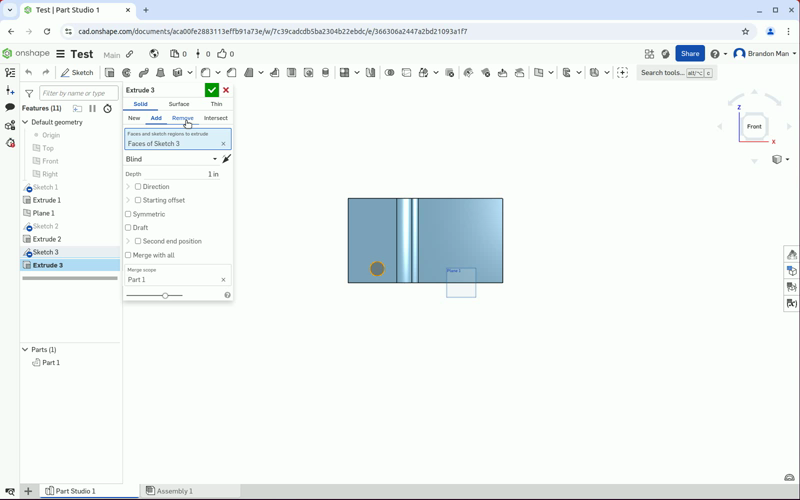
click(186, 120)
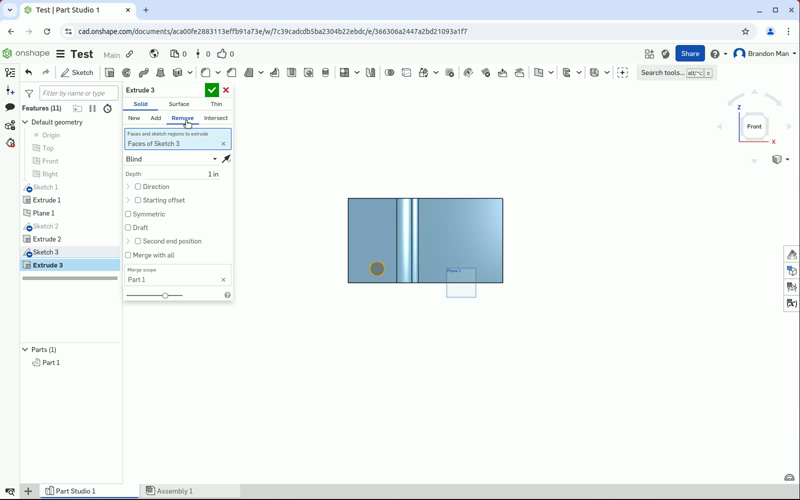
key(tab, 4)
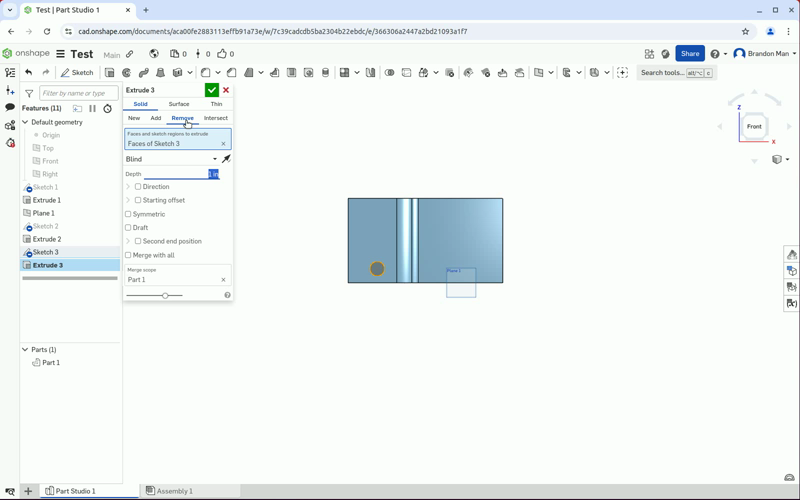
text(7.221)
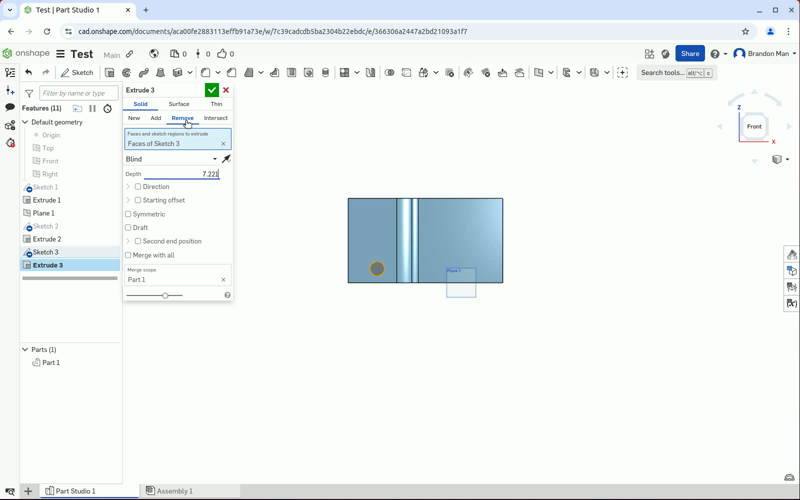
key(tab, 6)
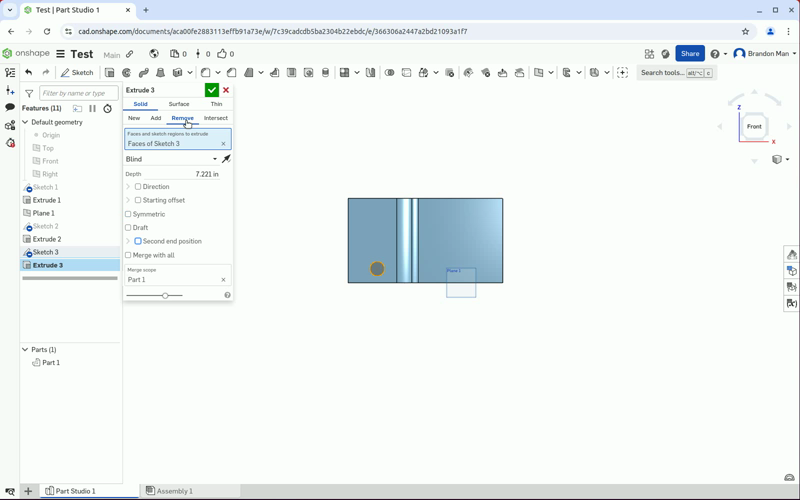
key(space)
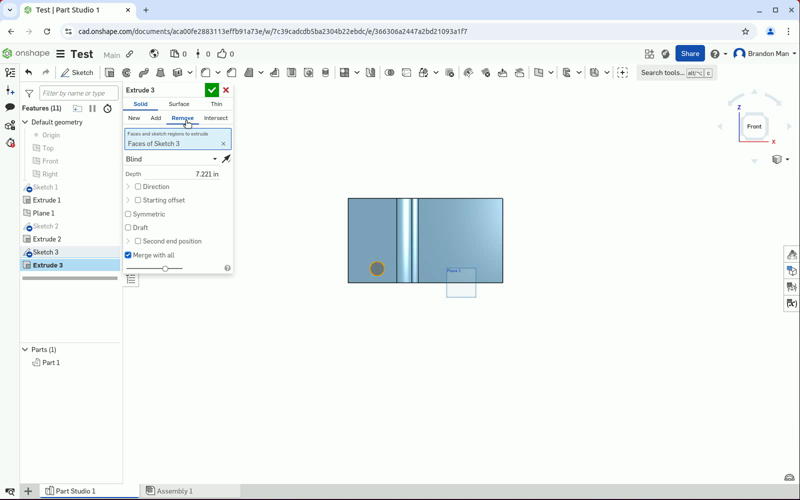
key(enter)
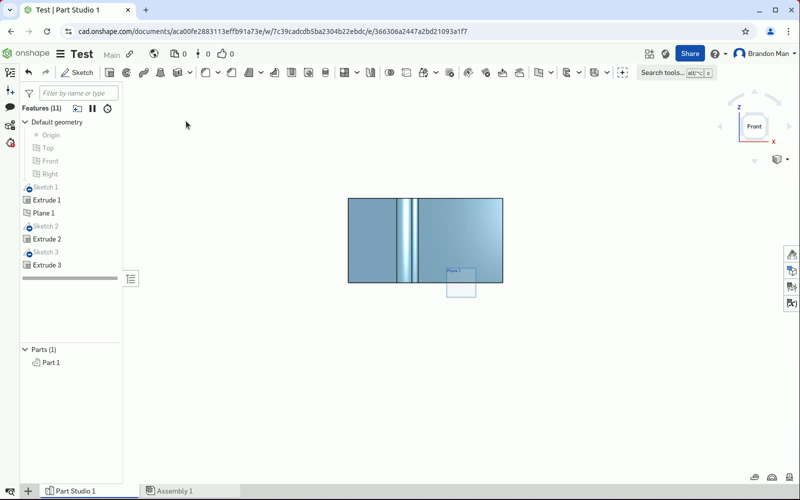
key(shift+h)
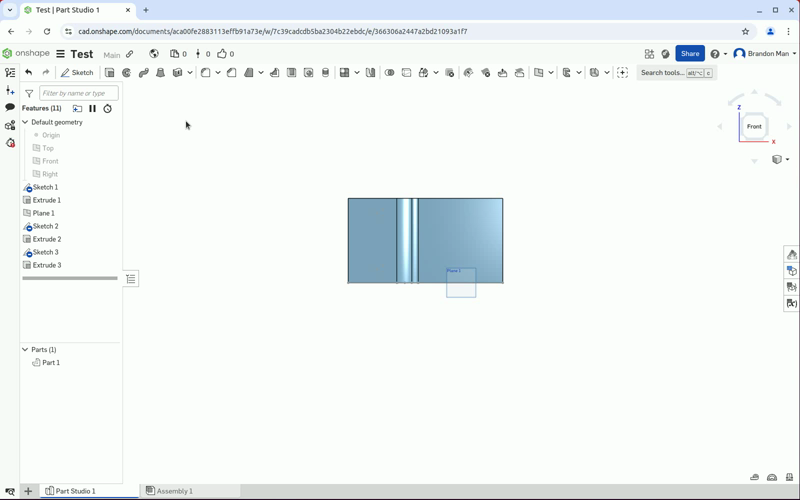
key(shift+h)
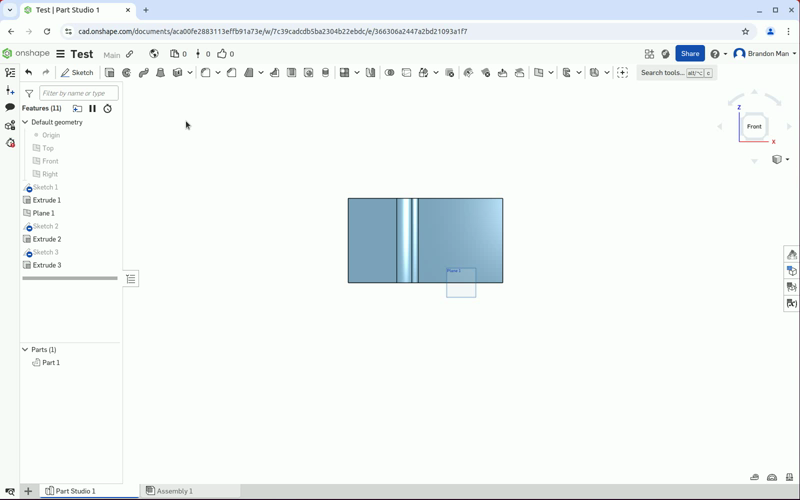
mouse_move(73, 189)
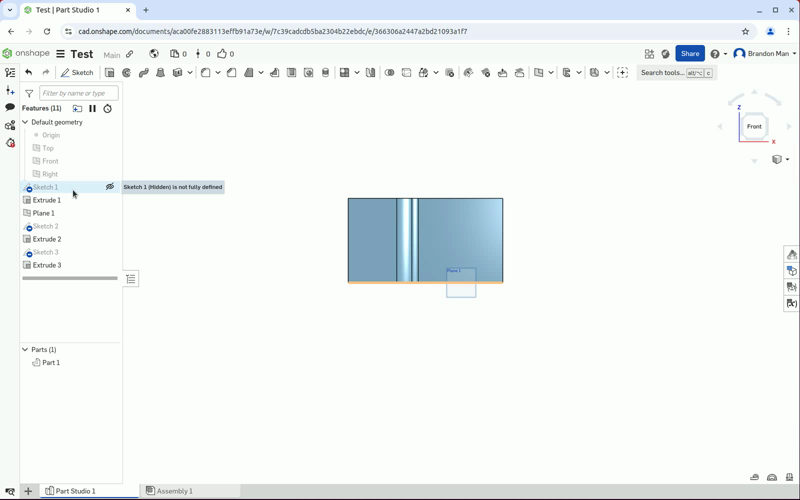
click(73, 189)
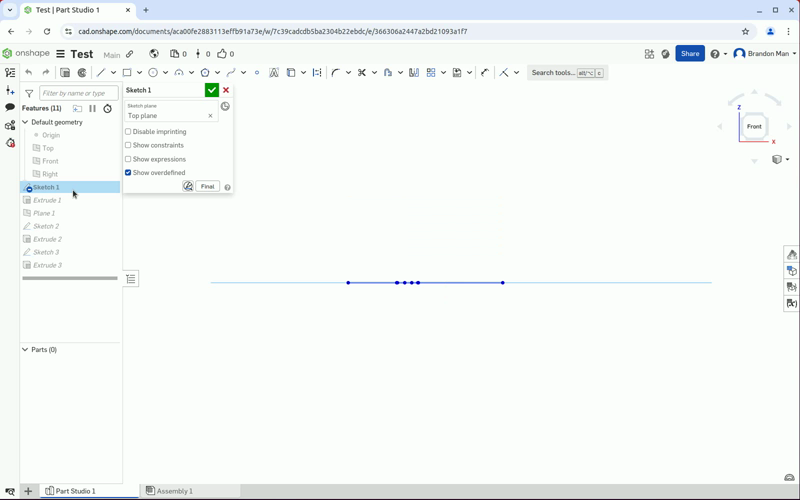
mouse_move(229, 92)
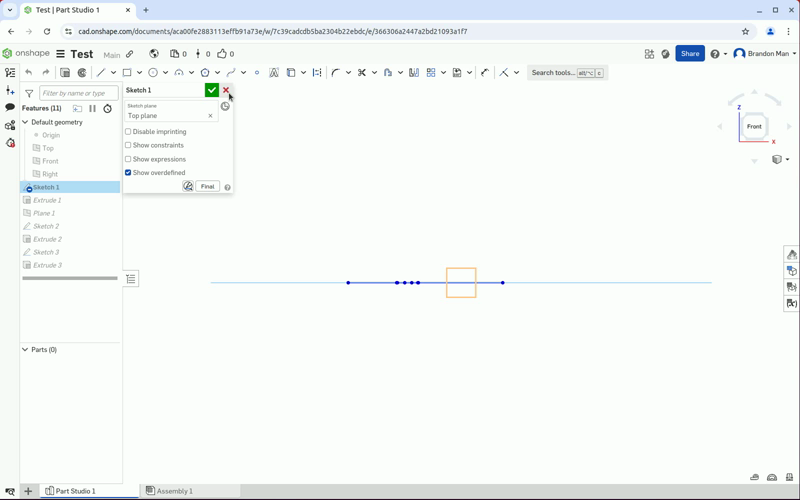
click(229, 92)
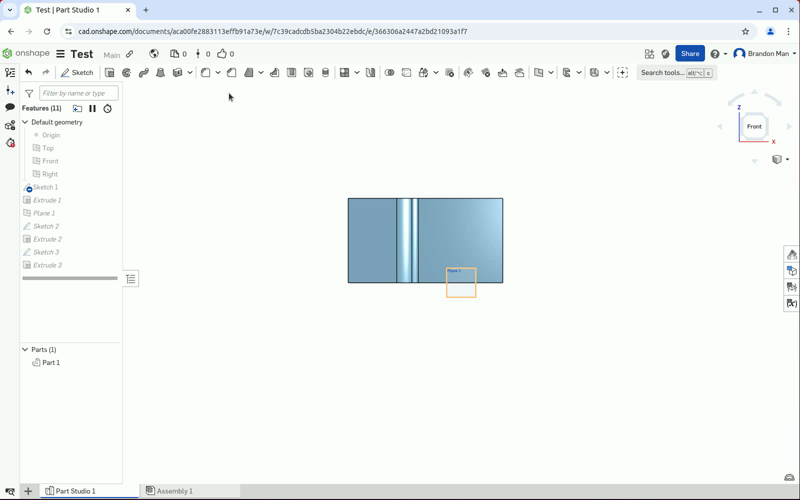
mouse_move(541, 75)
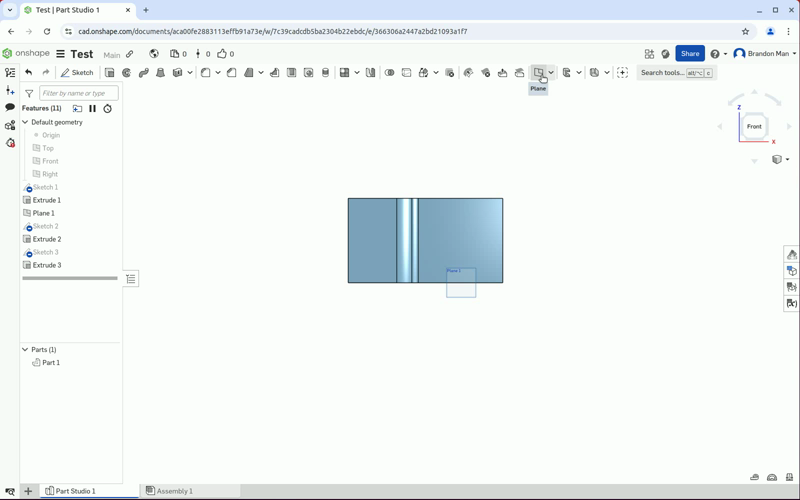
click(541, 75)
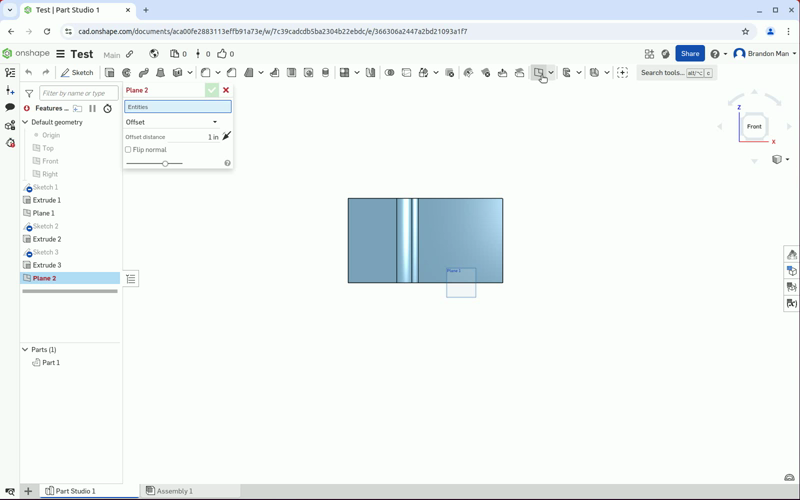
mouse_move(73, 163)
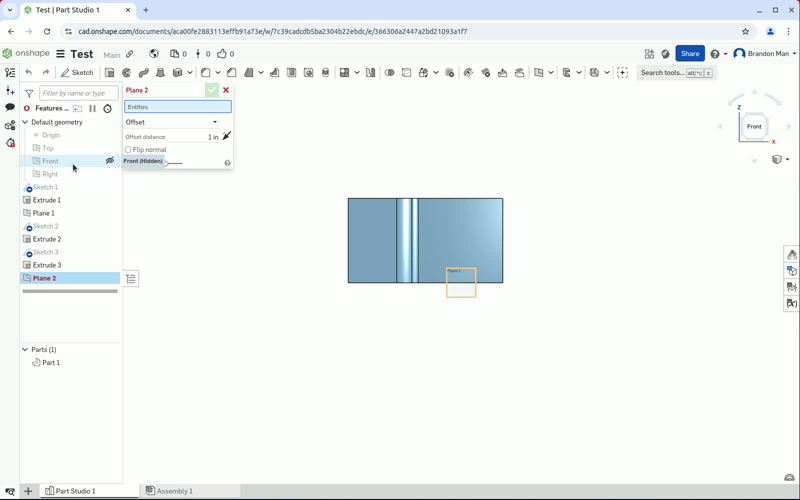
click(73, 163)
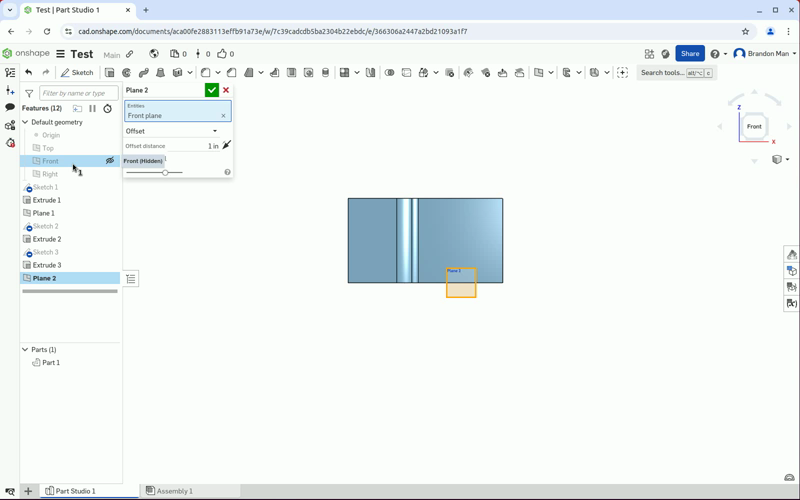
key(tab, 2)
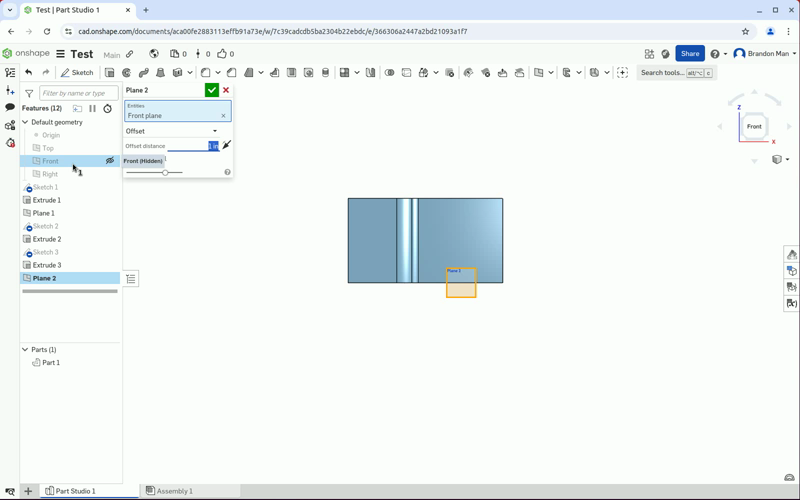
text(6.748)
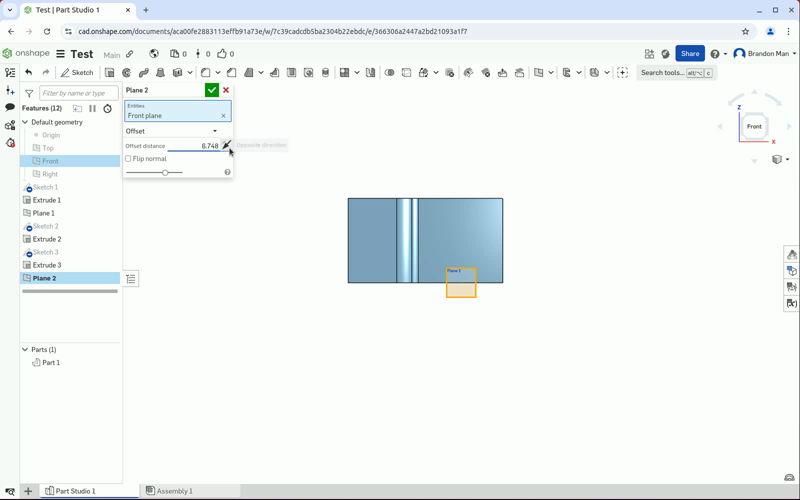
mouse_move(229, 147)
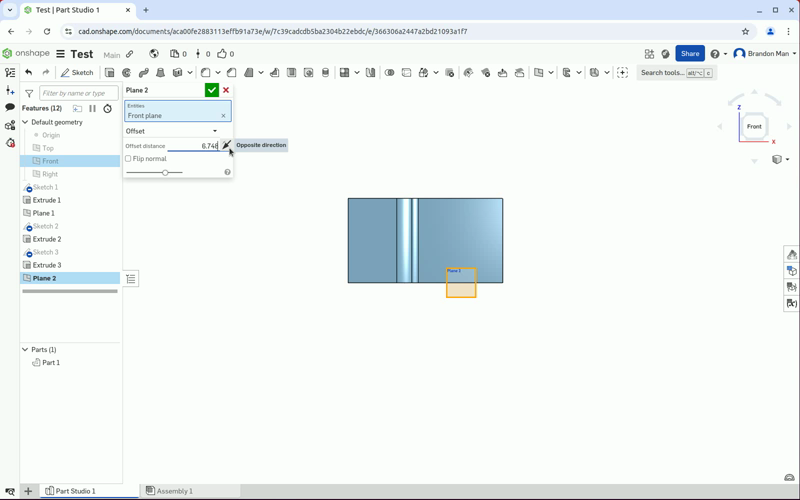
click(229, 147)
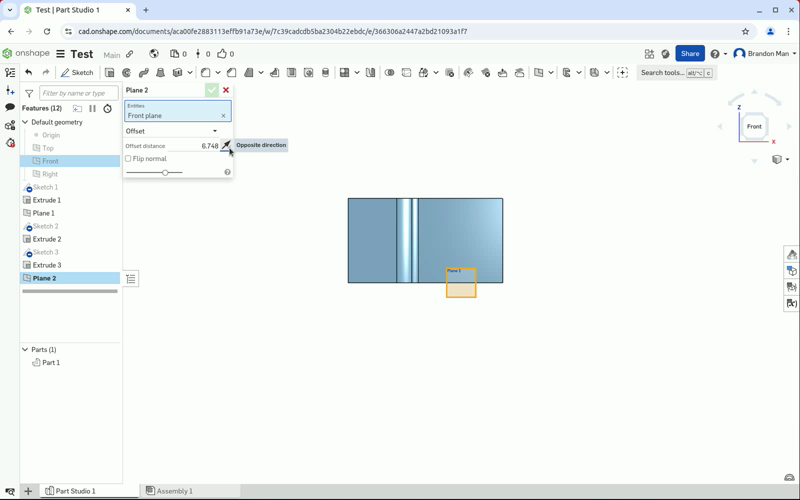
key(enter, 2)
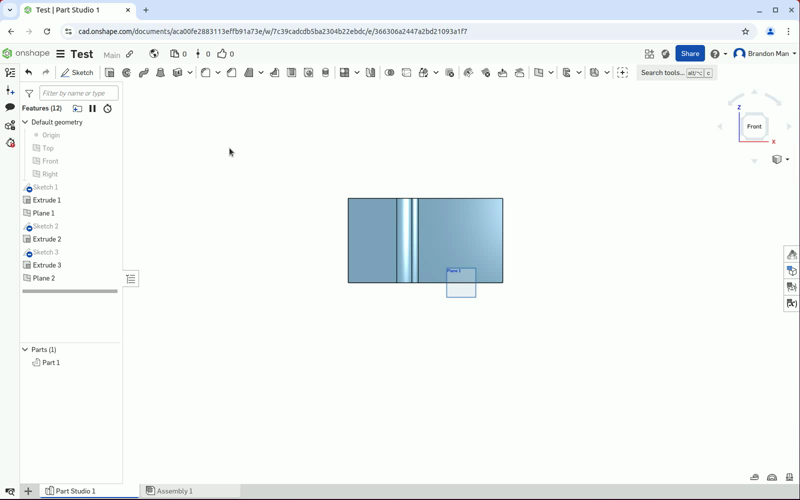
key(shift+s)
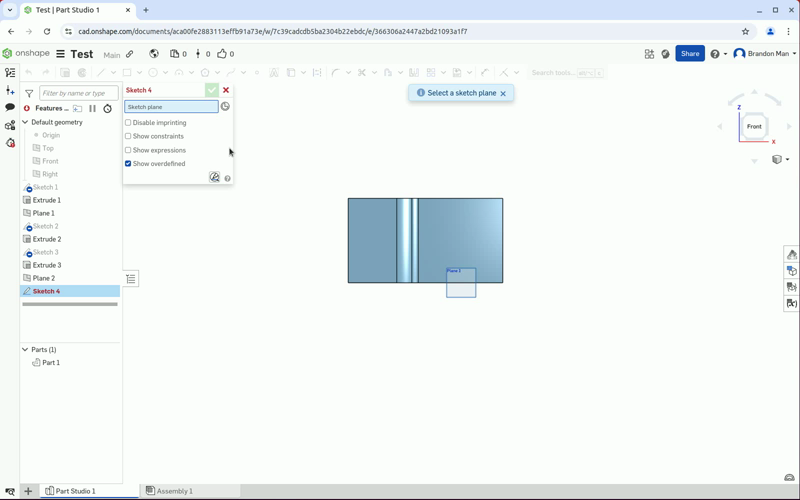
mouse_move(73, 280)
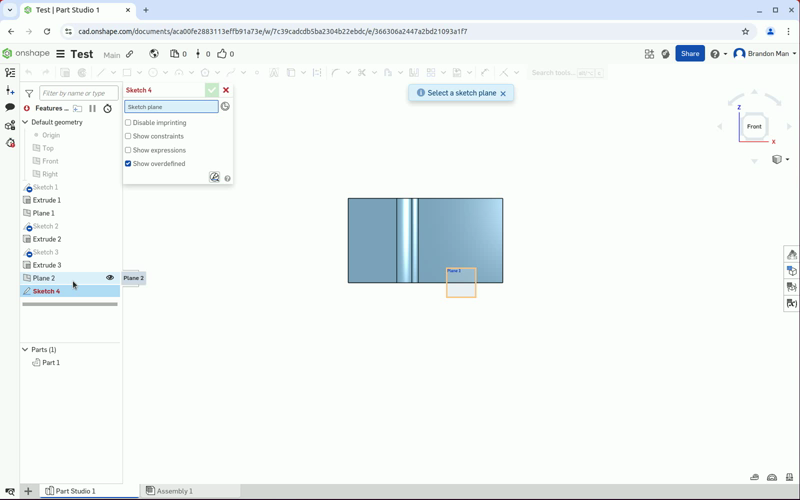
click(73, 280)
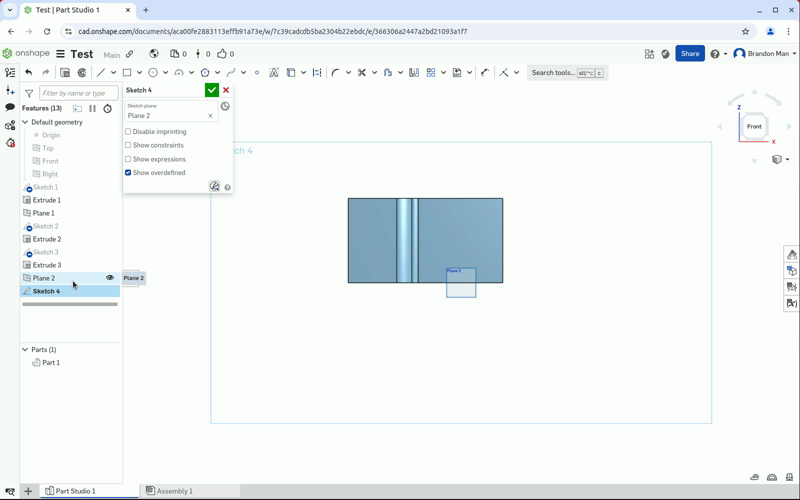
mouse_move(73, 352)
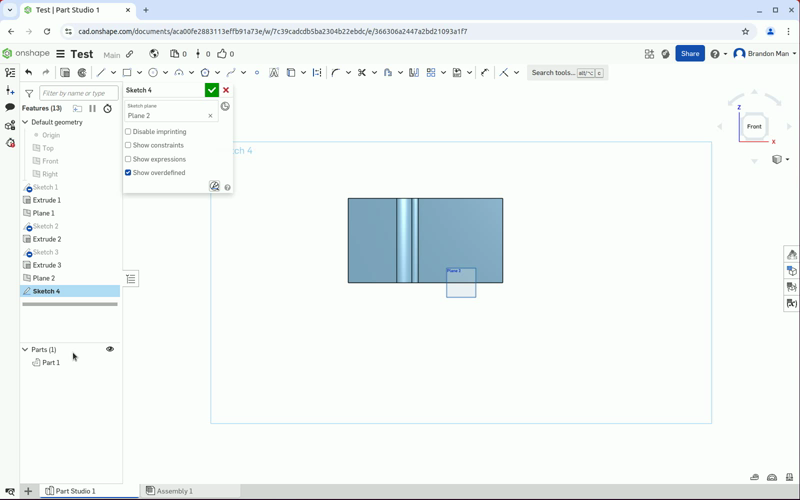
key(y)
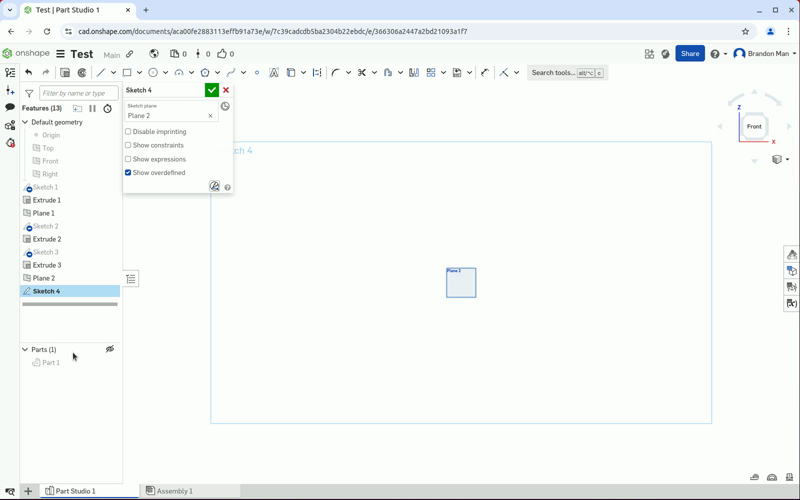
key(c)
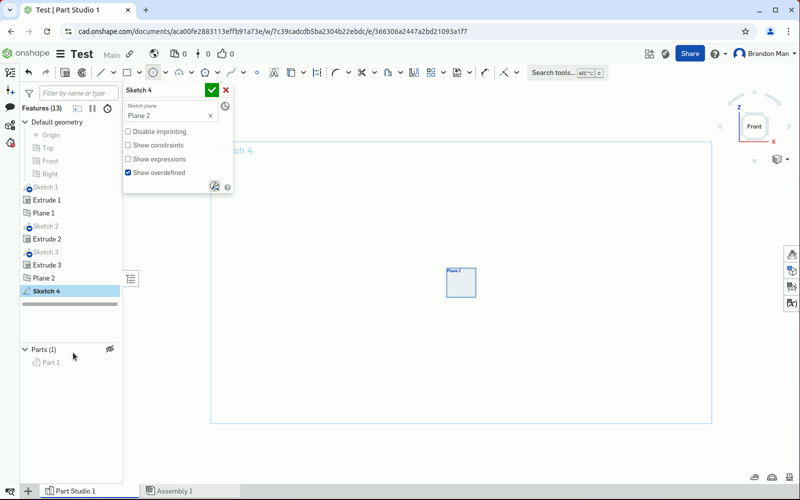
key_down(shift)
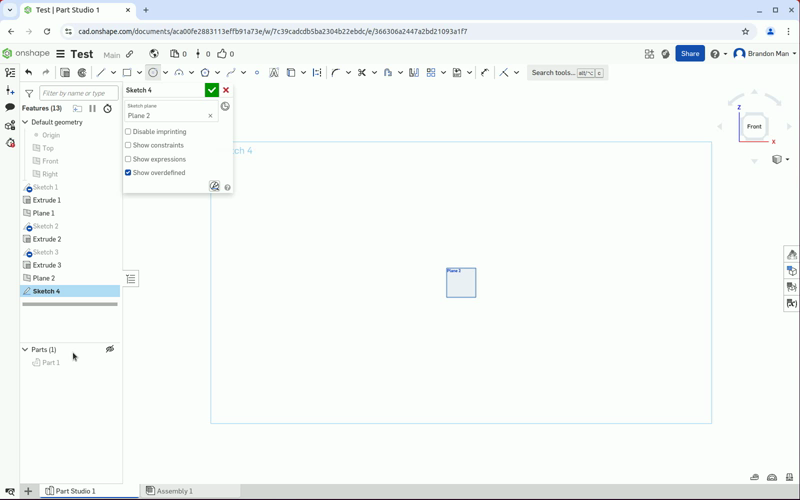
mouse_move(481, 240)
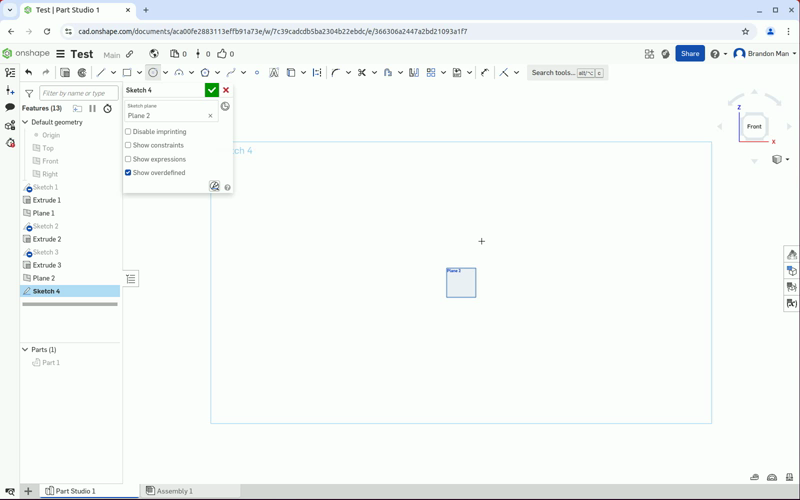
click(481, 240)
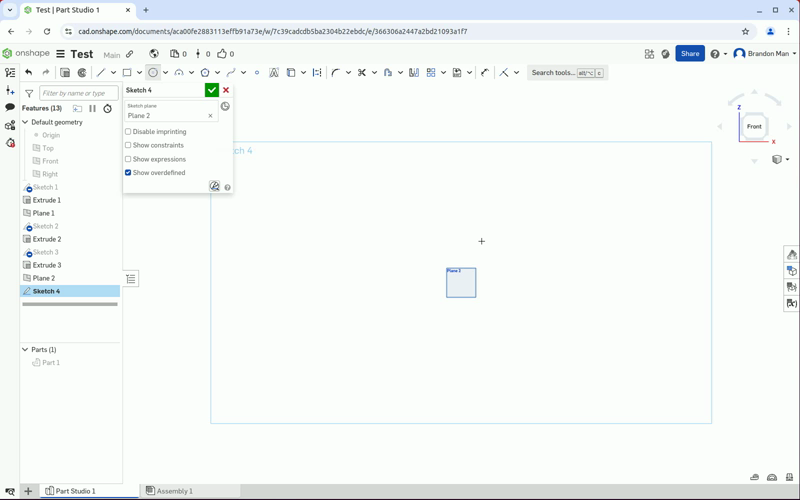
key_up(shift)
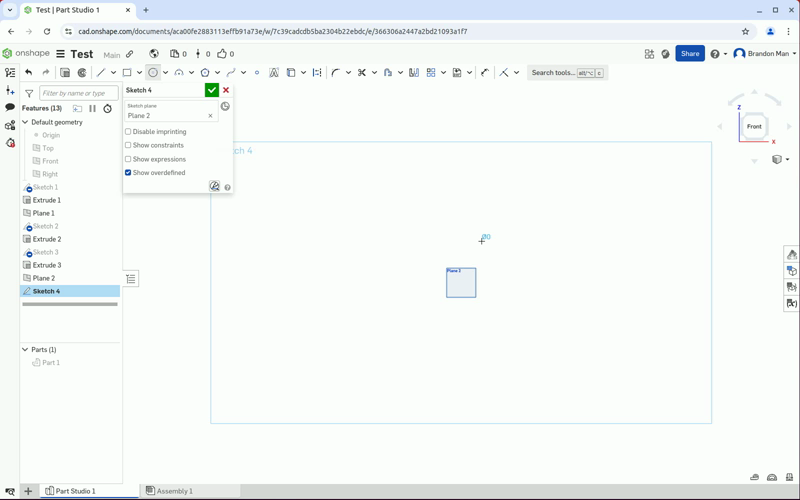
mouse_move(489, 240)
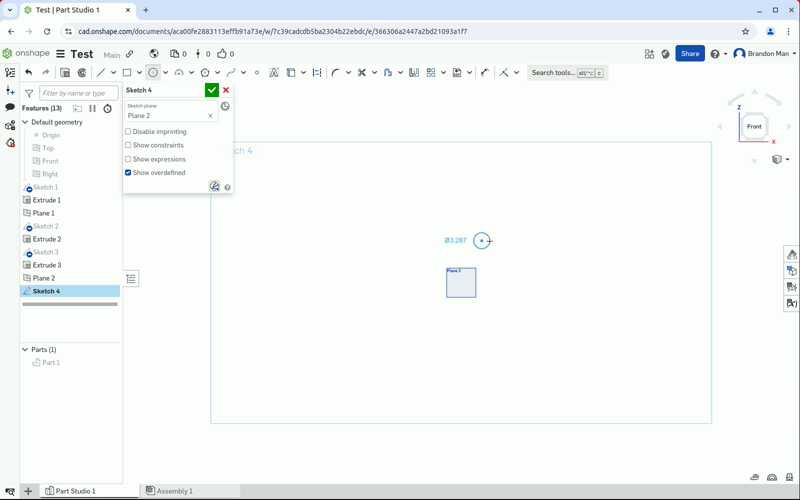
click(489, 240)
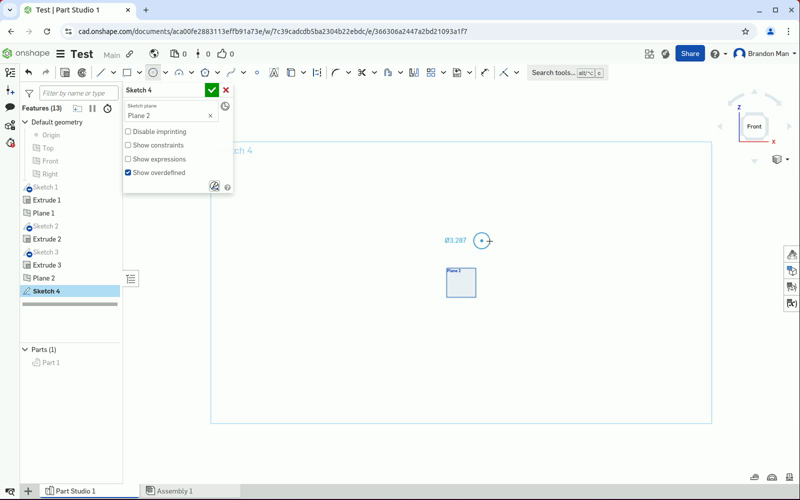
key(esc)
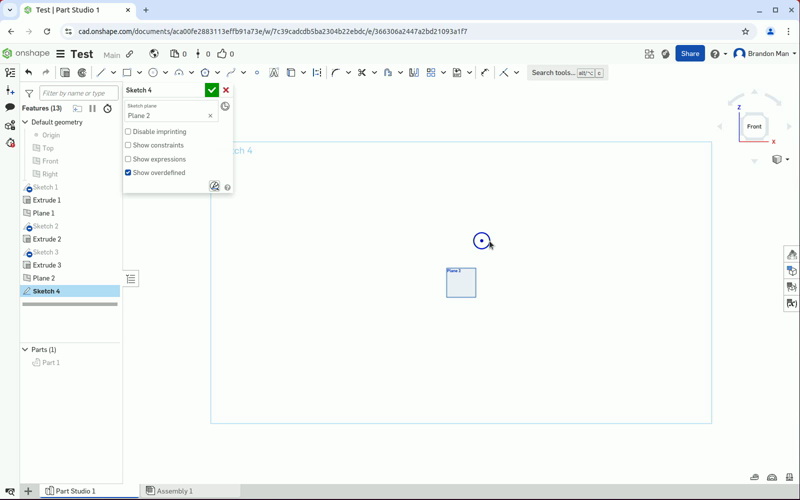
mouse_move(476, 235)
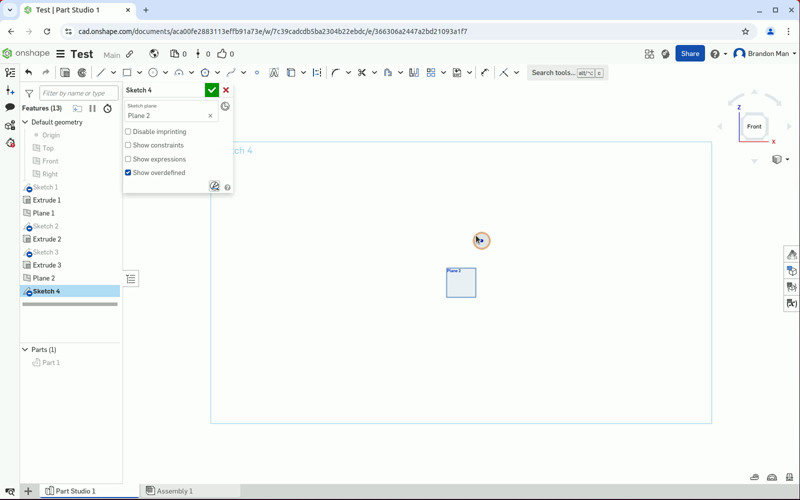
scroll(6)
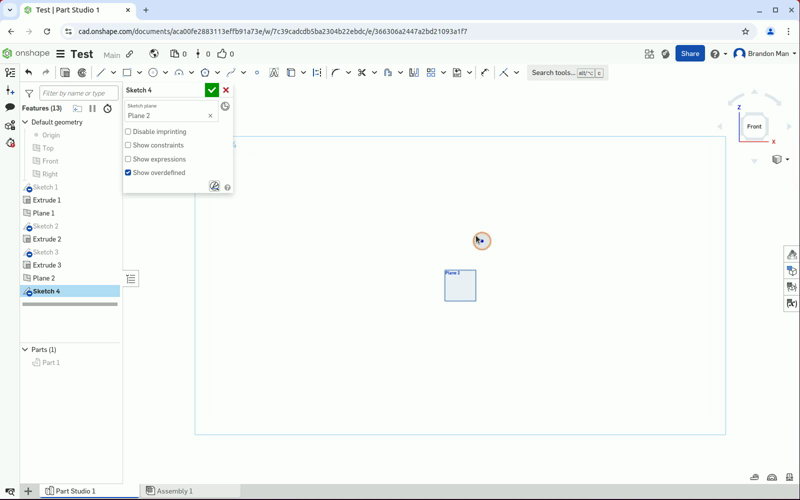
scroll(6)
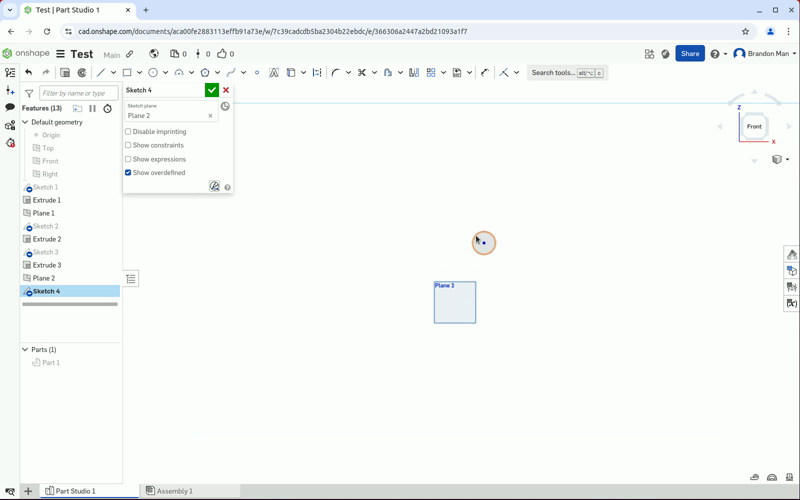
scroll(6)
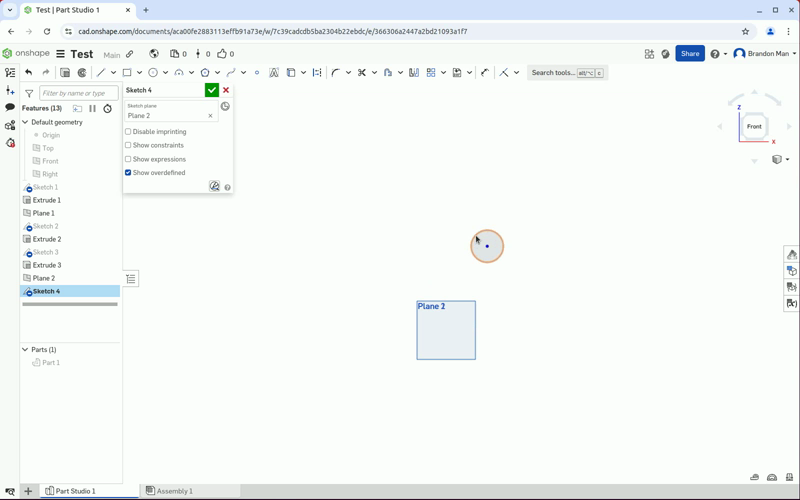
scroll(6)
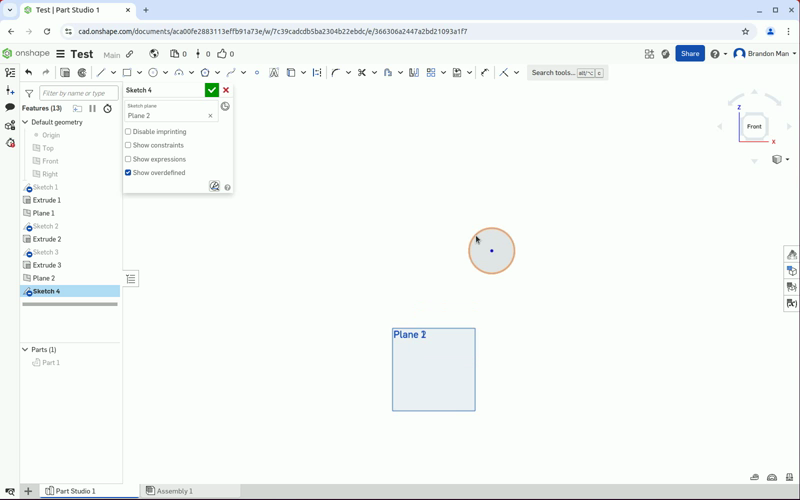
scroll(6)
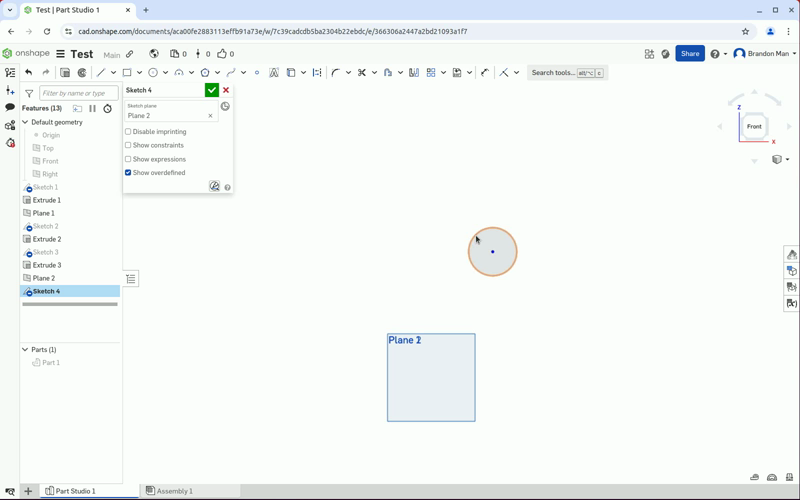
scroll(6)
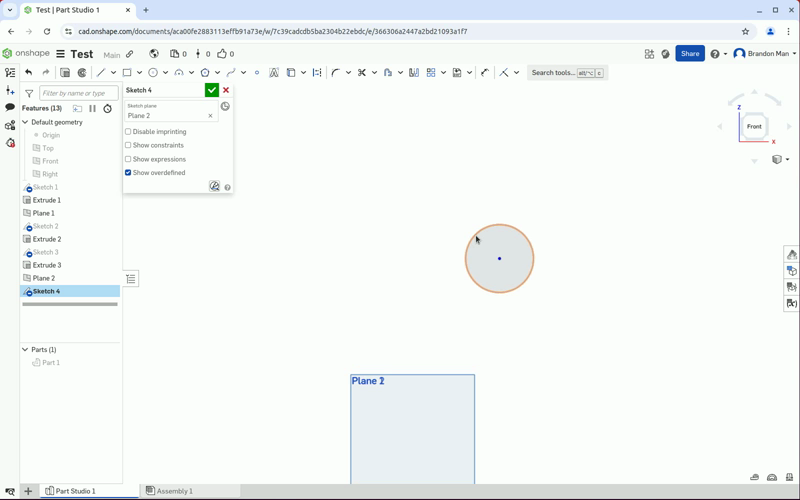
scroll(6)
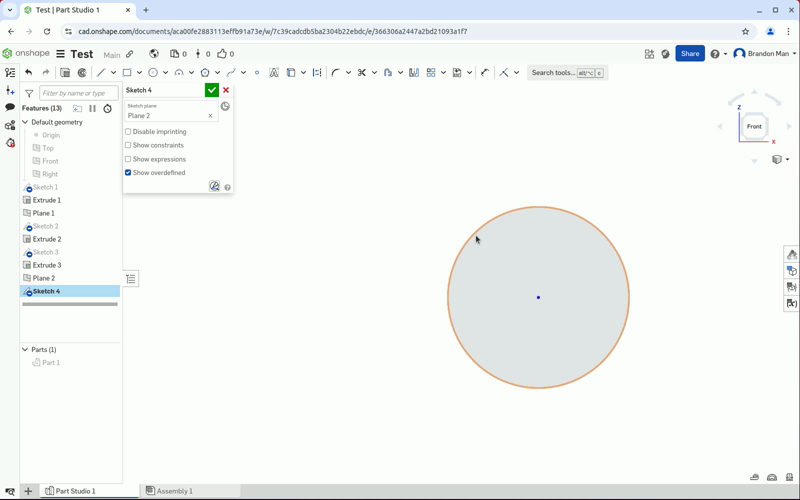
click(476, 235)
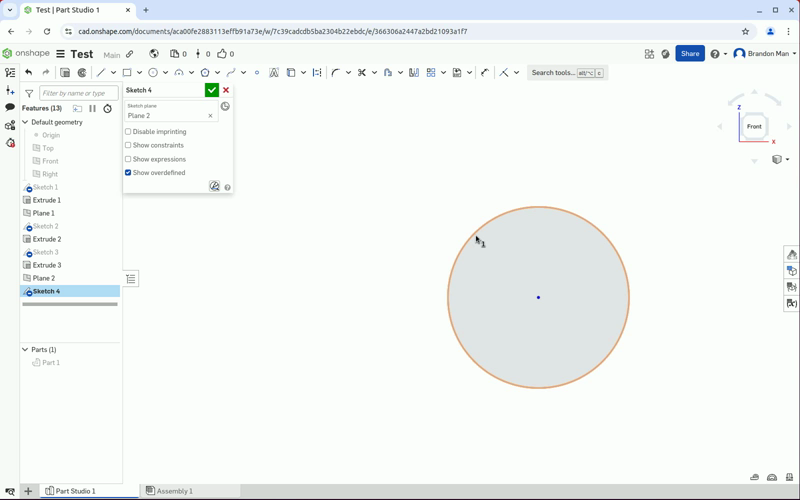
scroll(-6)
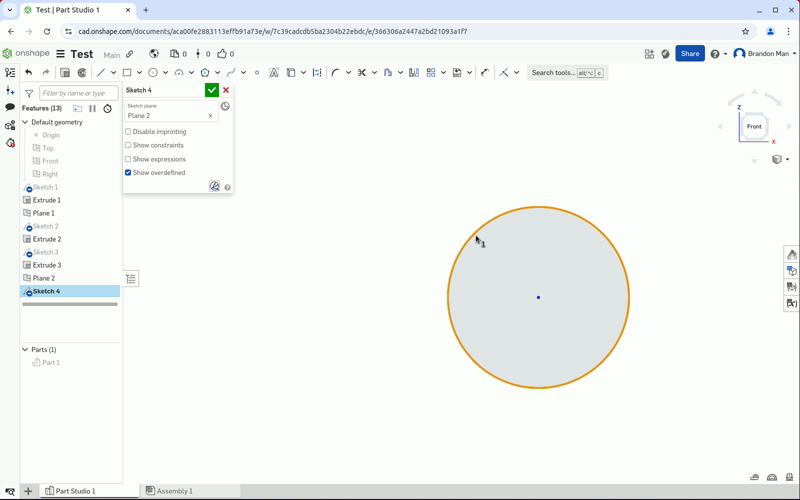
scroll(-6)
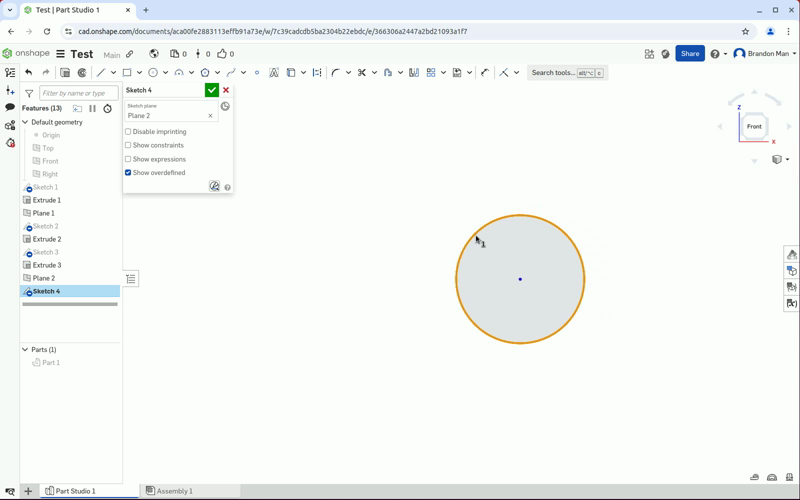
scroll(-6)
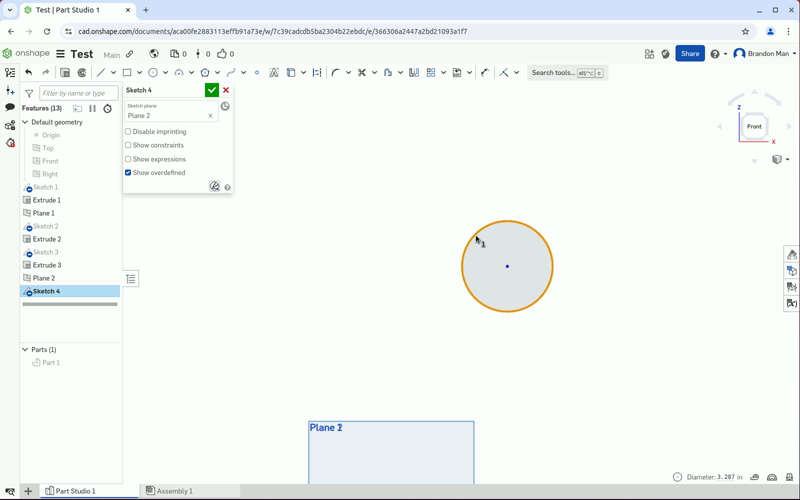
scroll(-6)
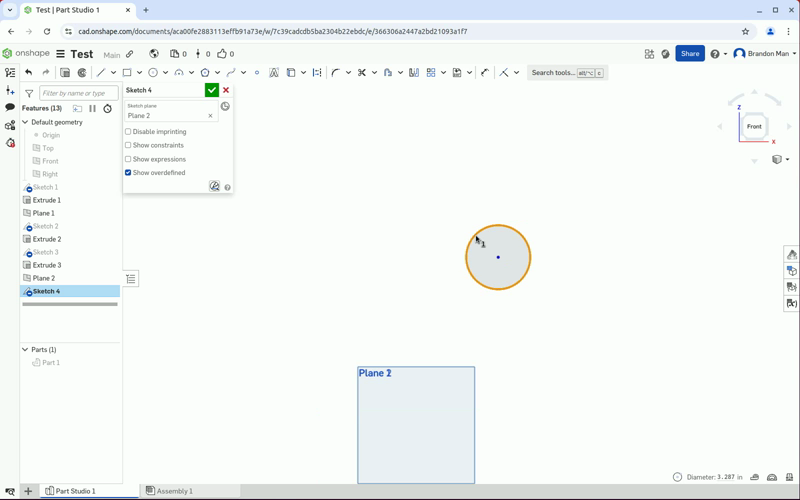
scroll(-6)
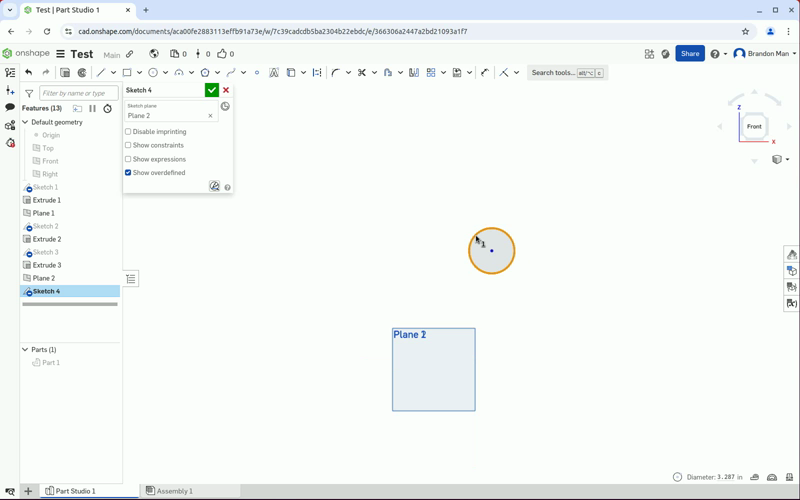
scroll(-6)
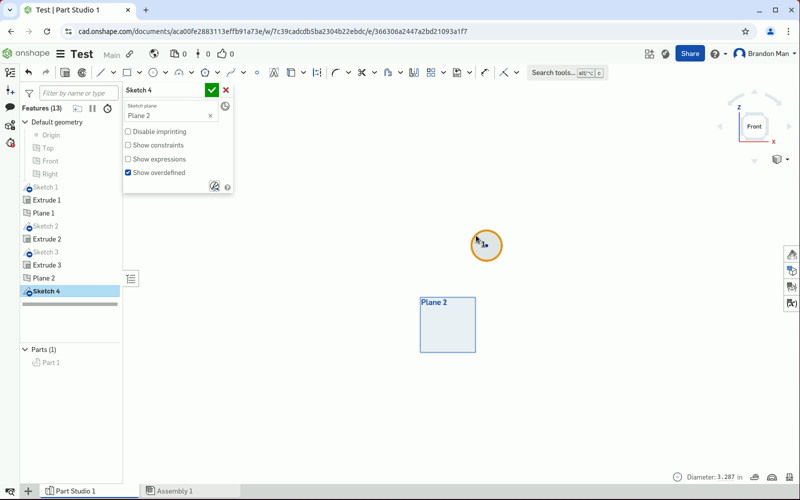
scroll(-6)
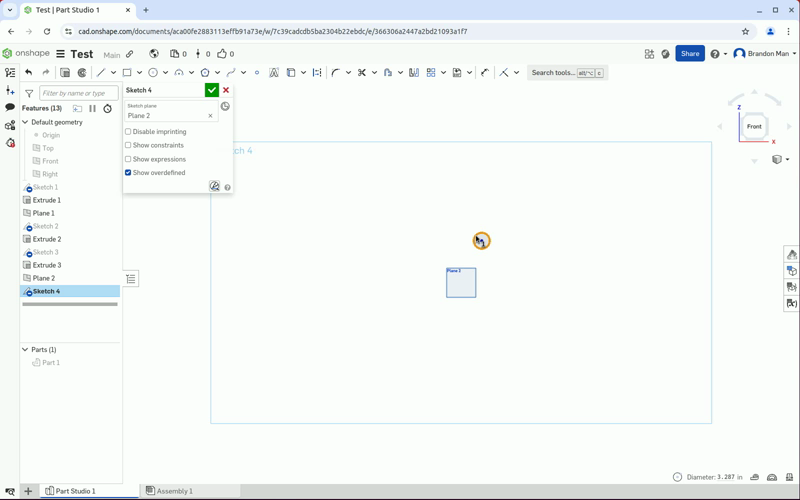
mouse_move(73, 352)
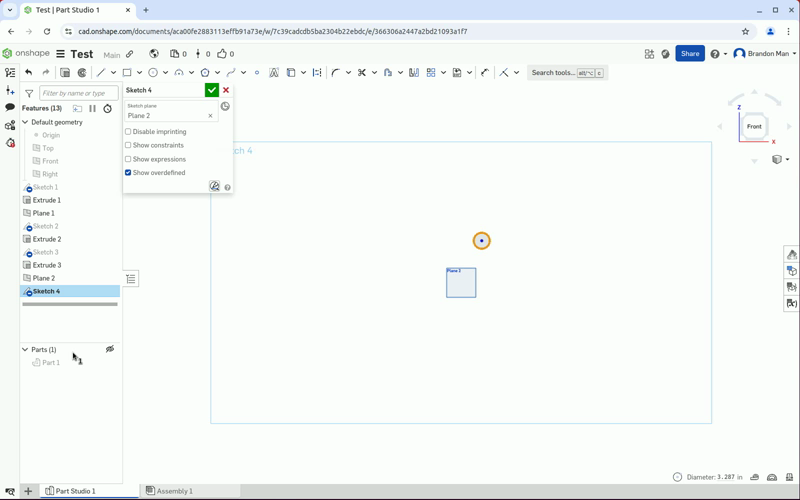
key(shift+y)
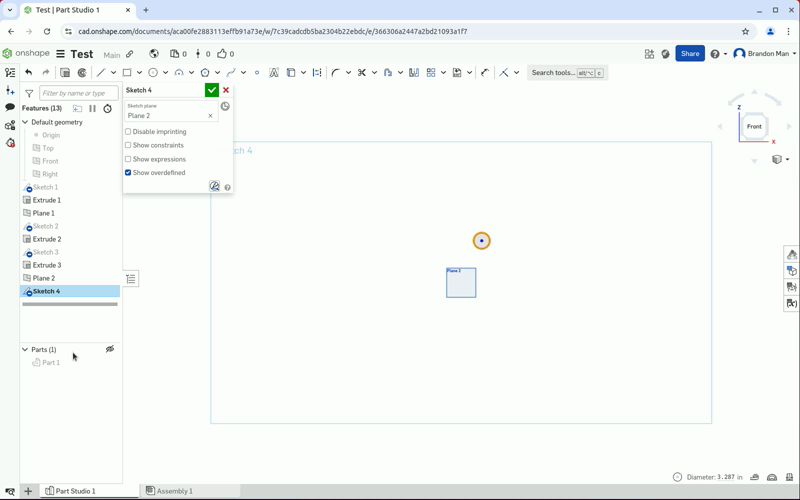
key(shift+e)
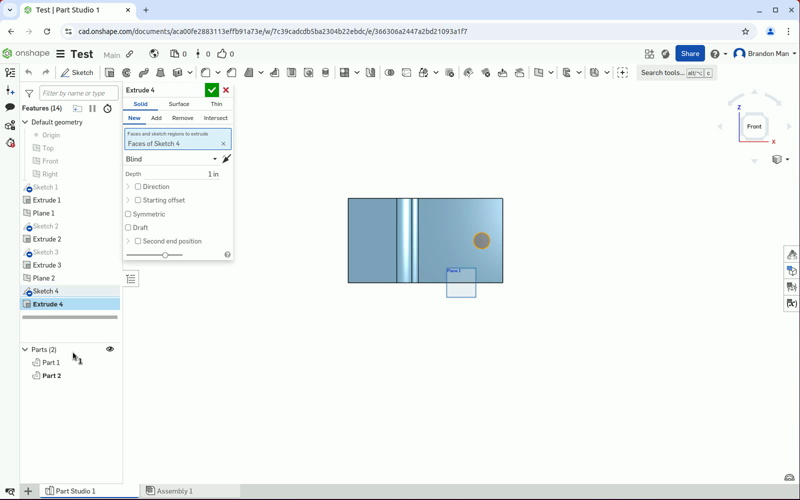
mouse_move(143, 106)
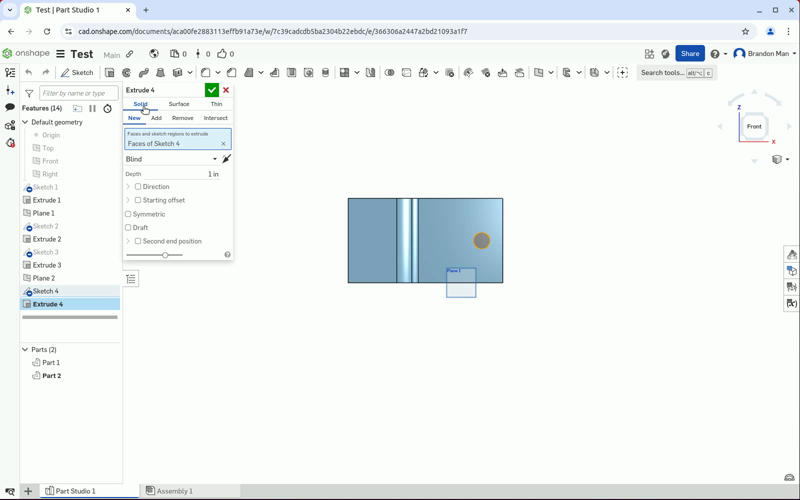
click(143, 106)
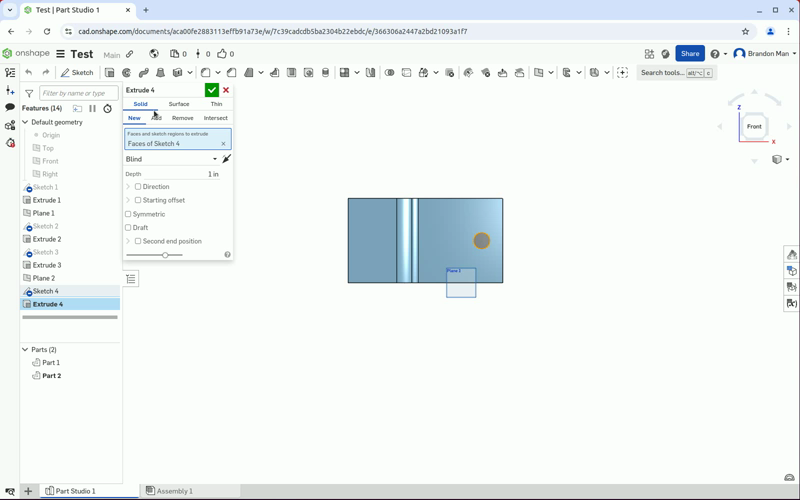
mouse_move(186, 120)
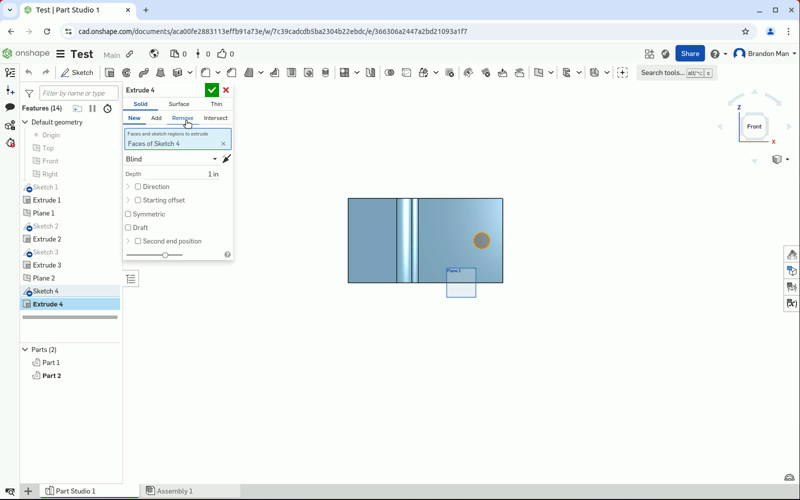
click(186, 120)
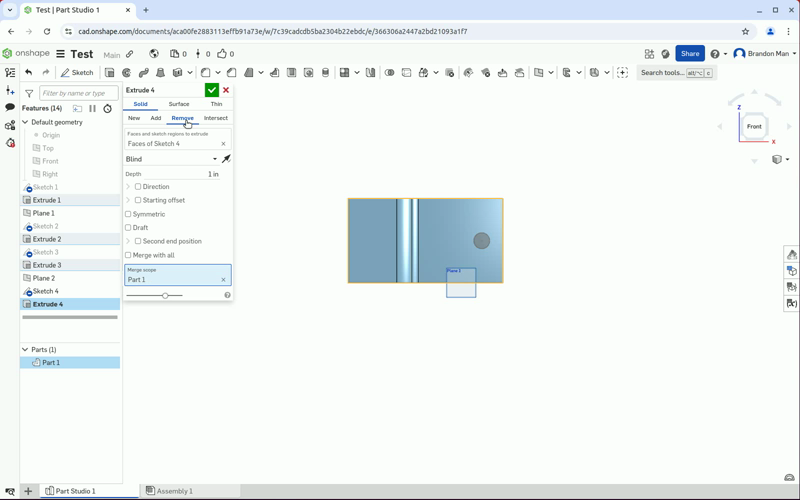
key(tab, 4)
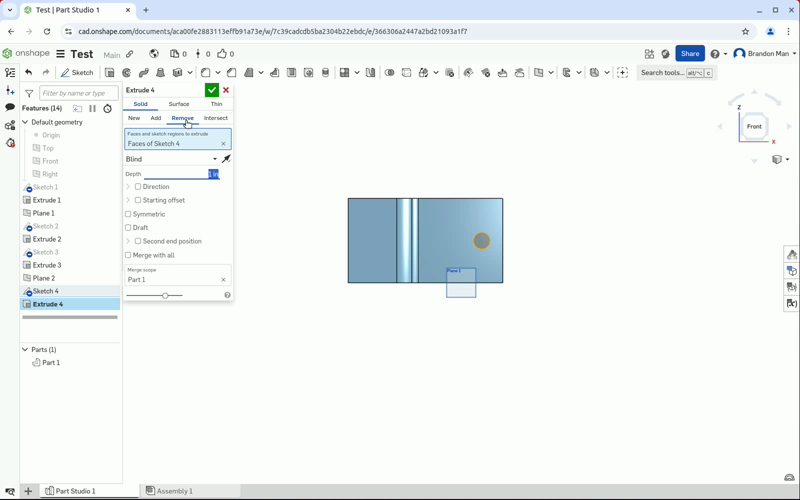
text(7.221)
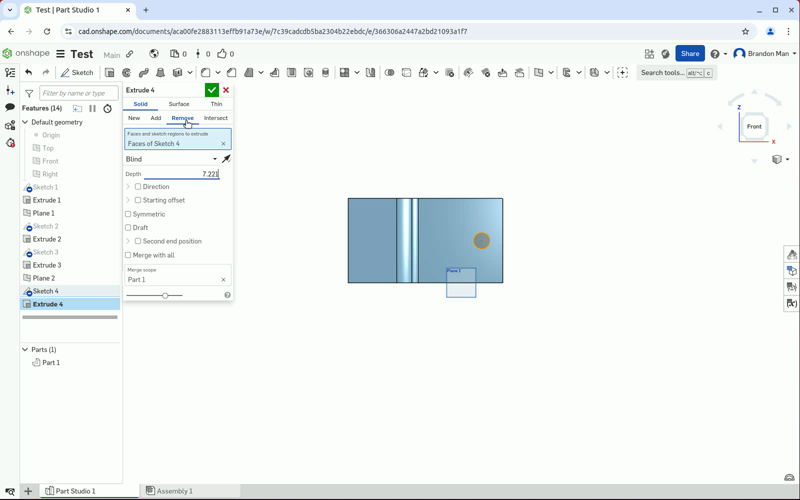
key(tab, 6)
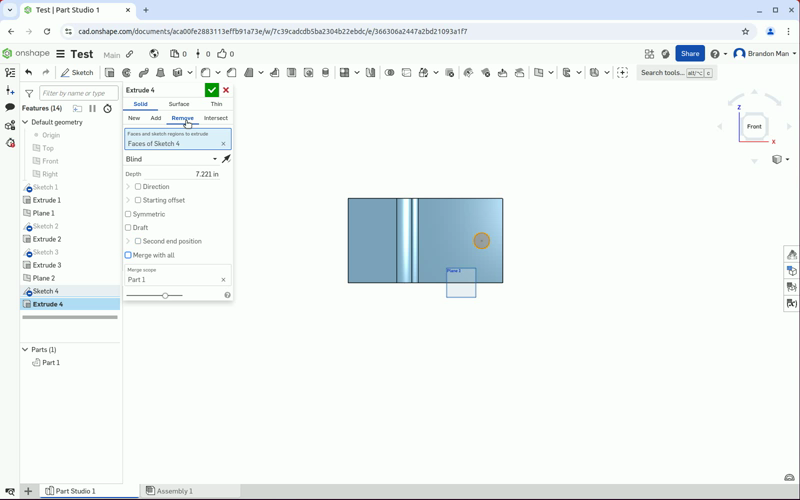
key(space)
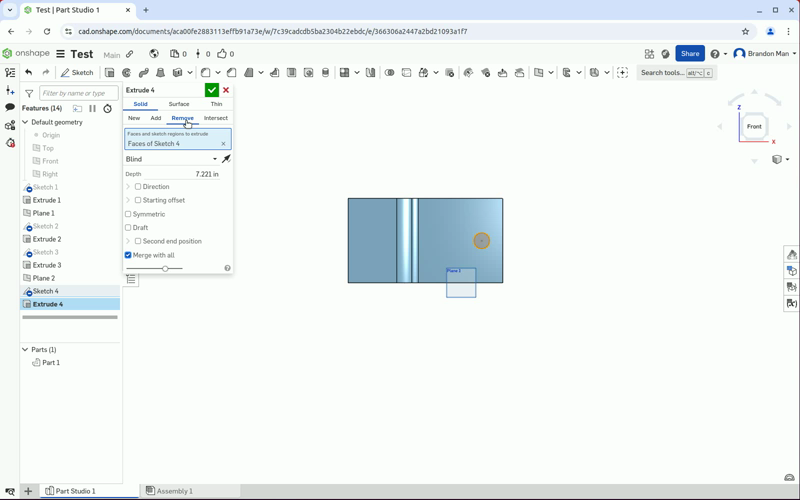
key(enter)
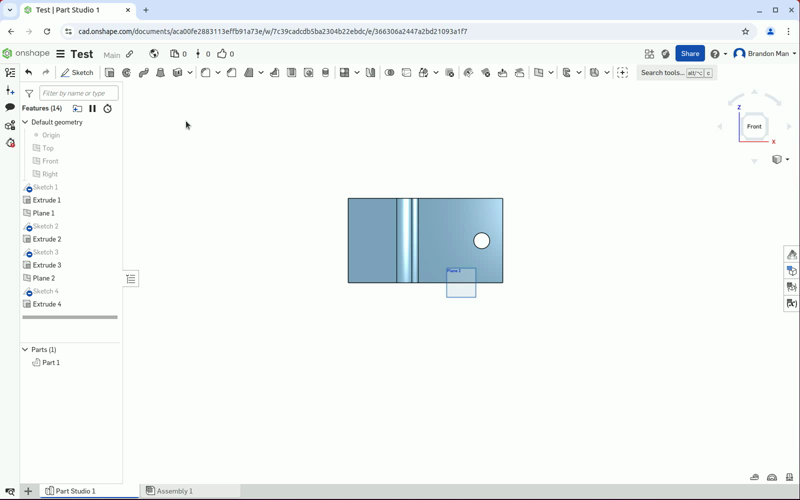
key(shift+h)
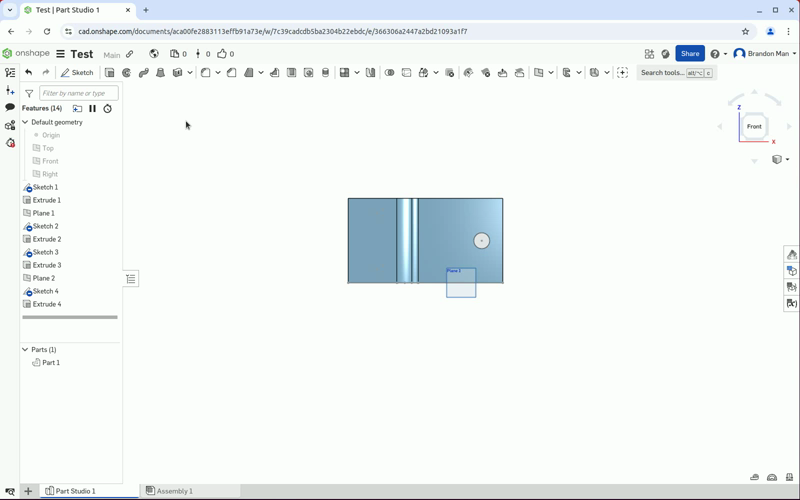
key(shift+h)
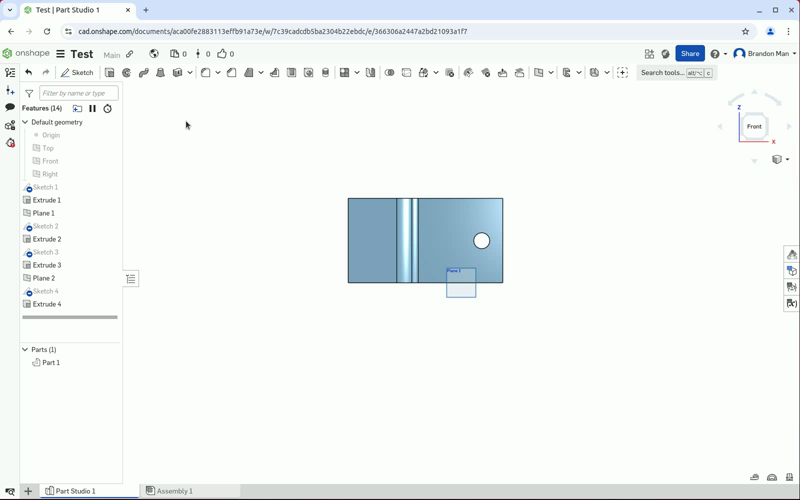
mouse_move(73, 189)
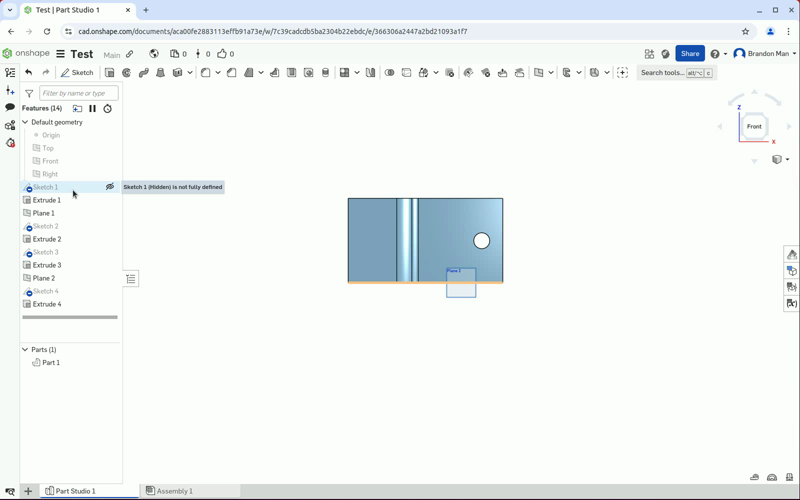
click(73, 189)
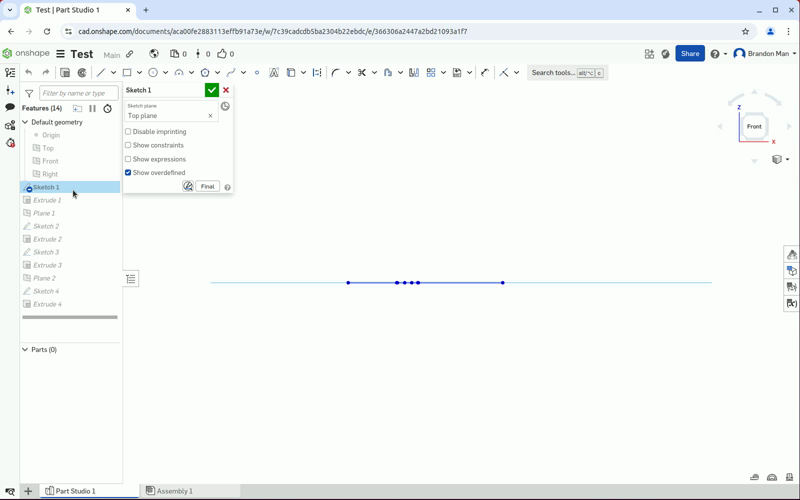
mouse_move(229, 92)
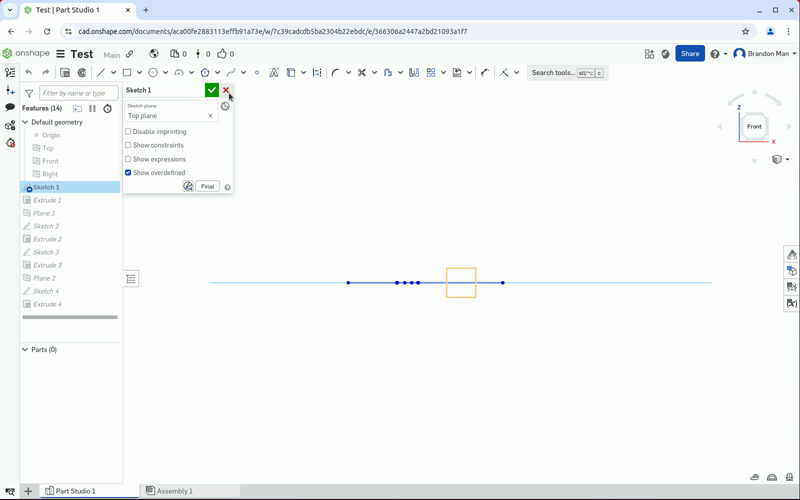
click(229, 92)
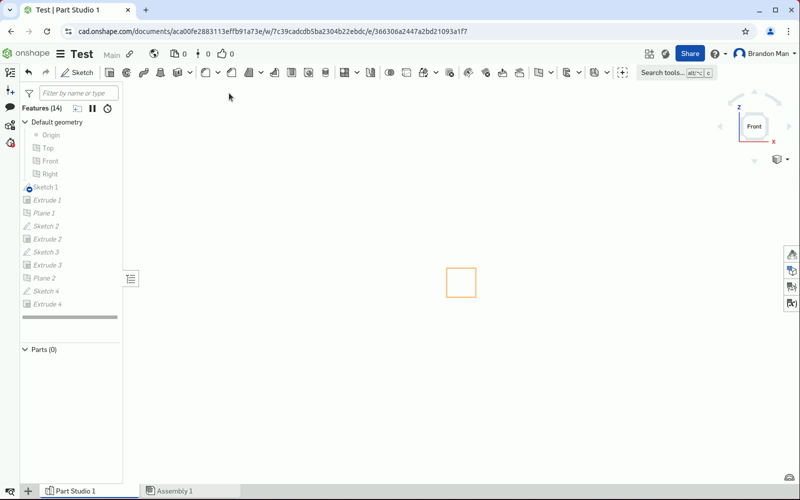
key(shift+s)
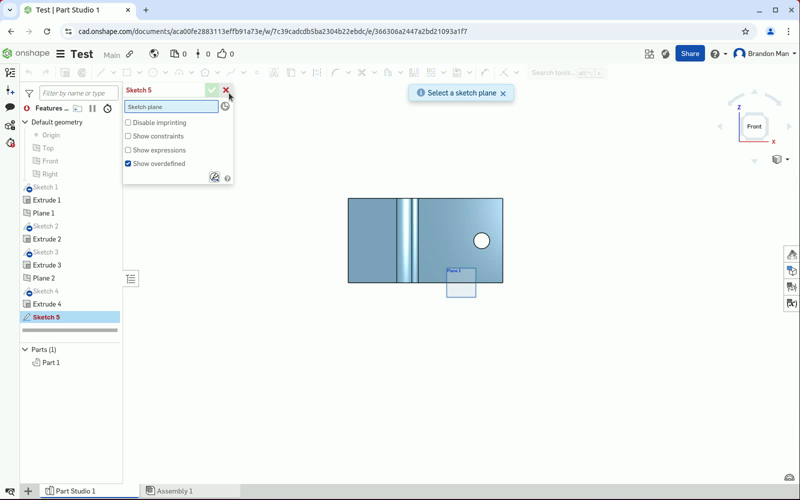
mouse_move(73, 280)
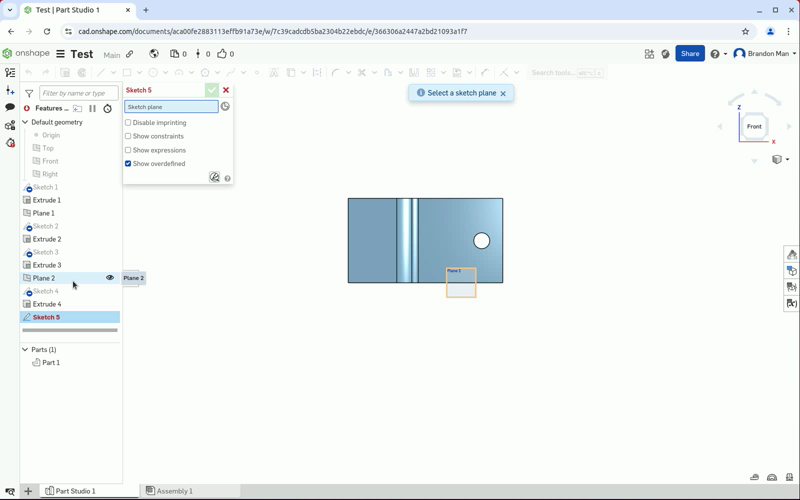
click(73, 280)
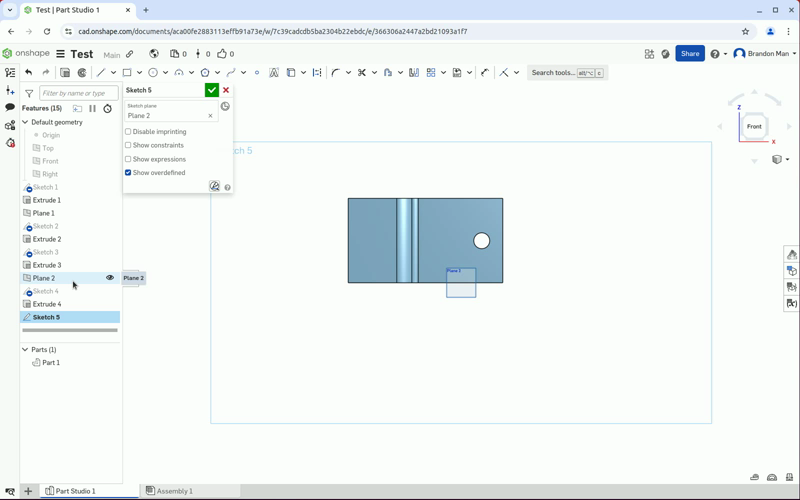
mouse_move(73, 352)
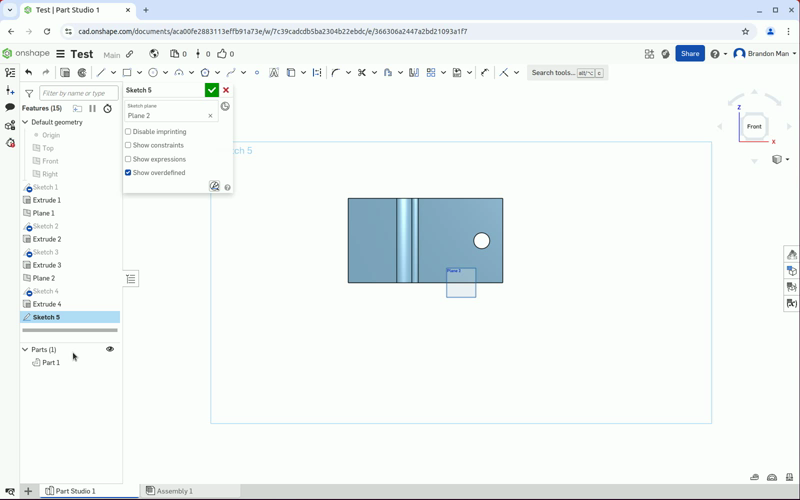
key(y)
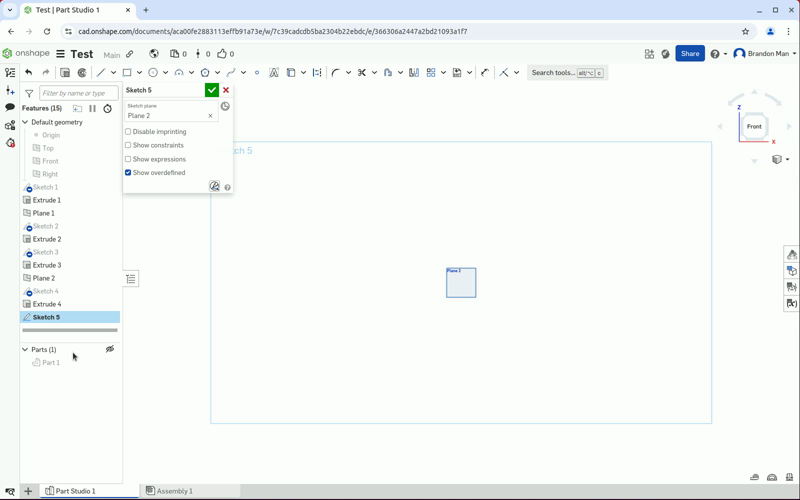
key(c)
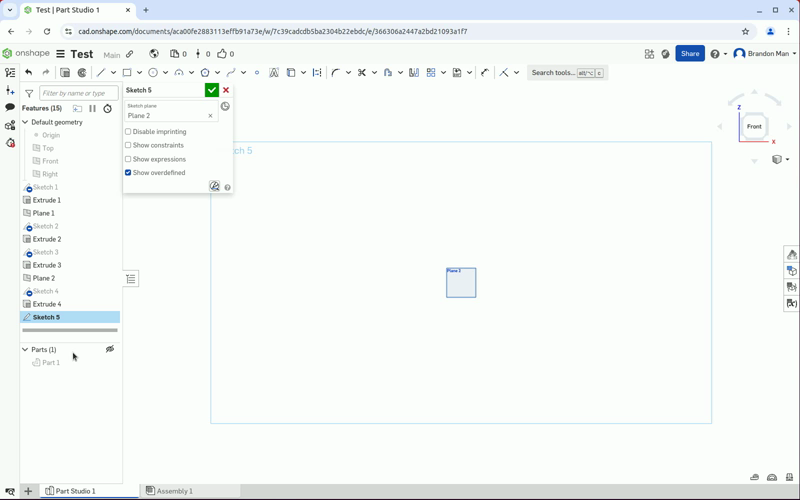
key_down(shift)
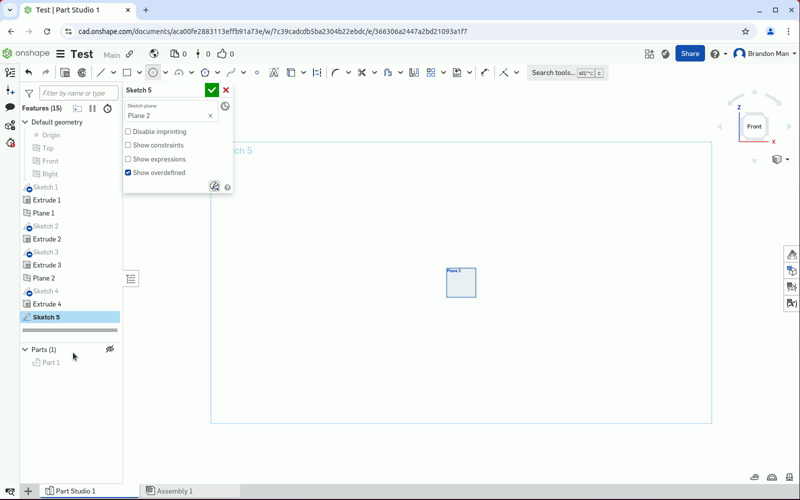
mouse_move(439, 240)
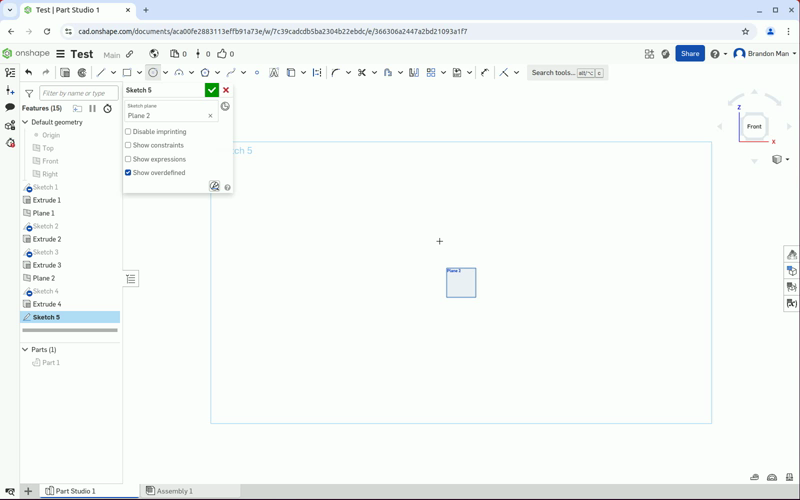
click(439, 240)
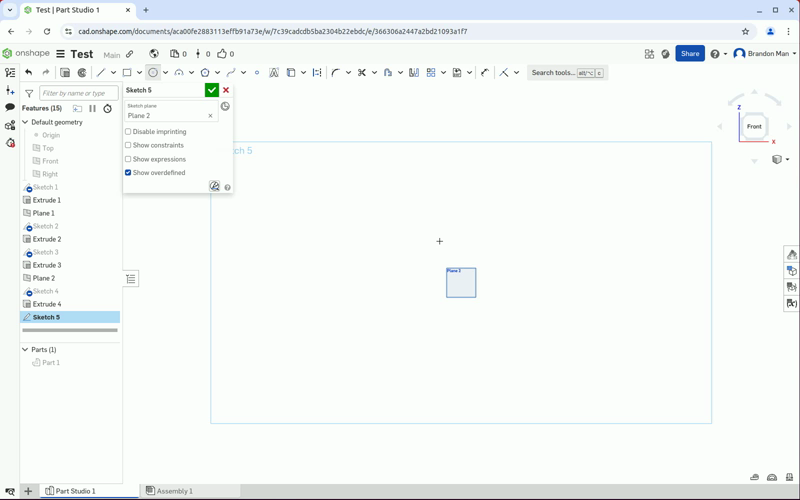
key_up(shift)
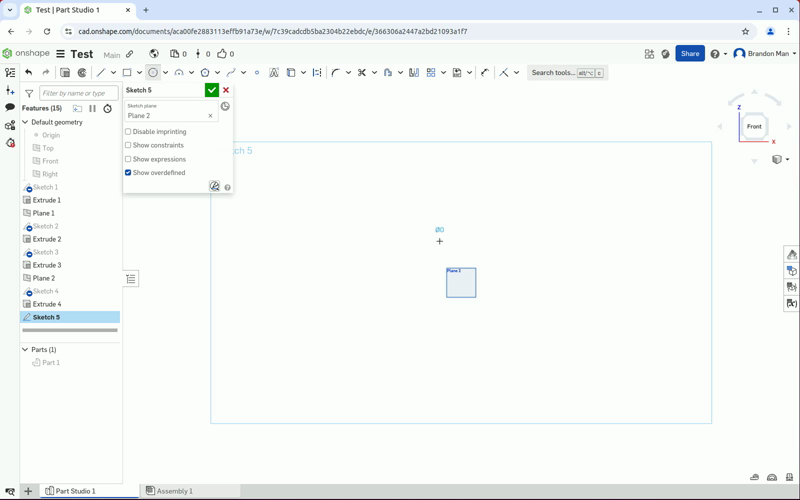
mouse_move(447, 240)
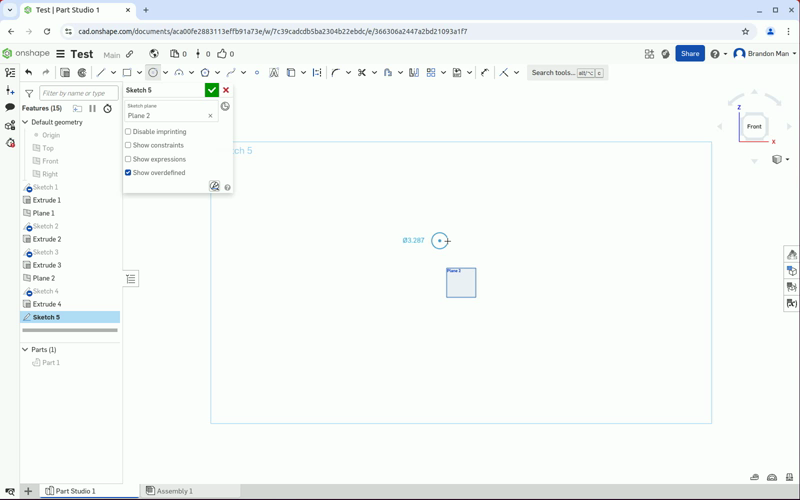
click(447, 240)
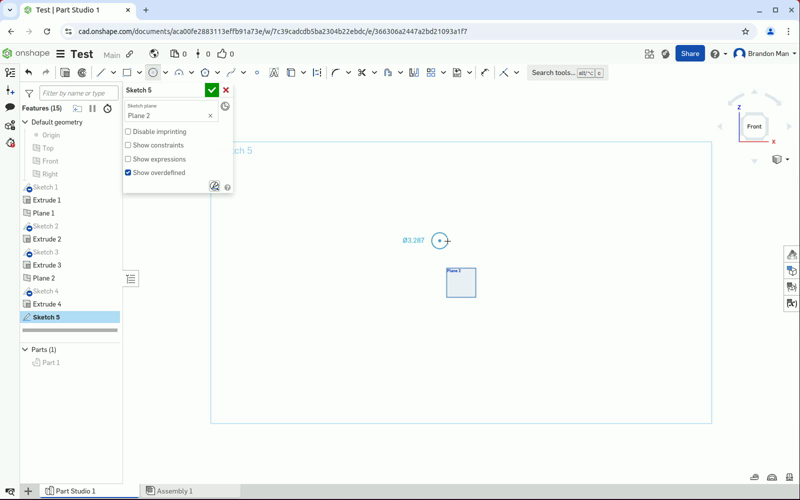
key(esc)
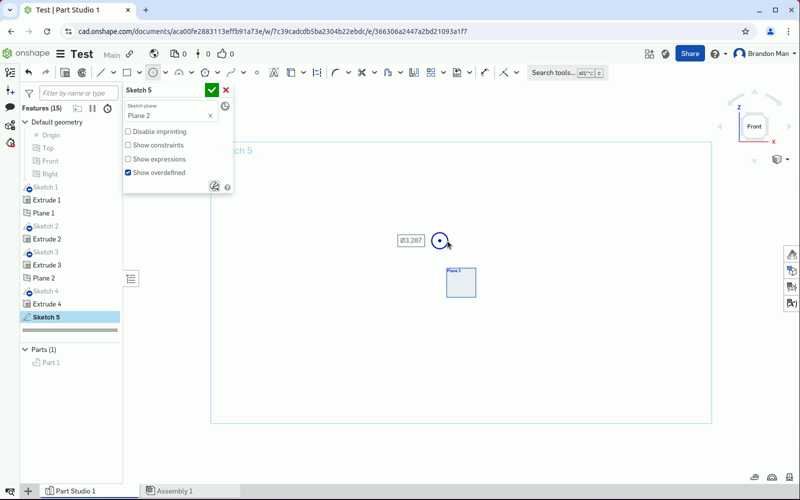
mouse_move(440, 244)
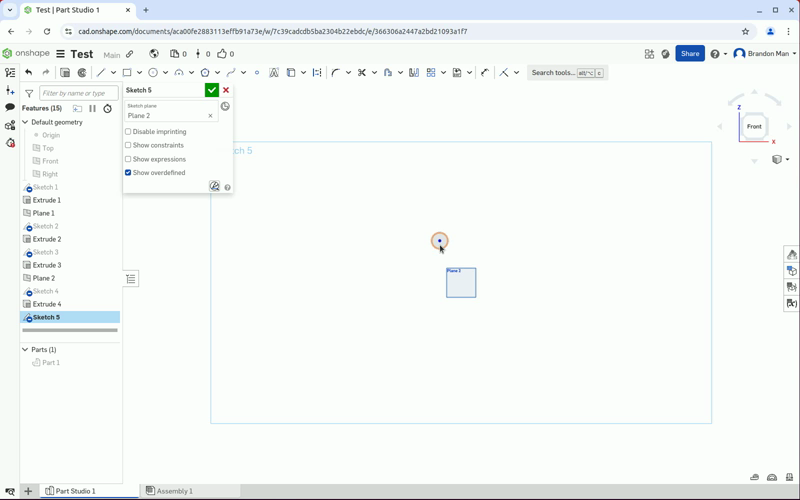
scroll(6)
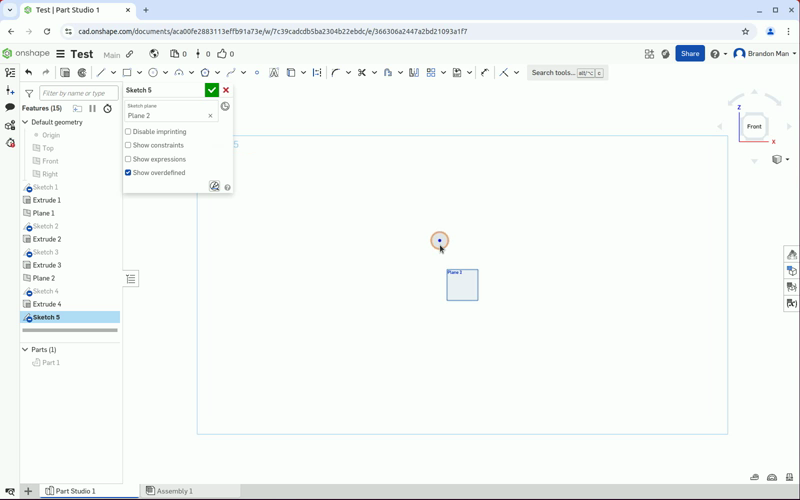
scroll(6)
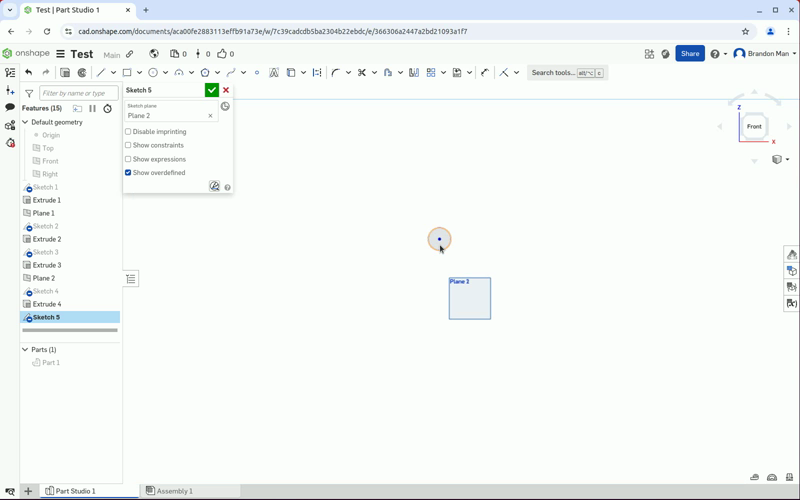
scroll(6)
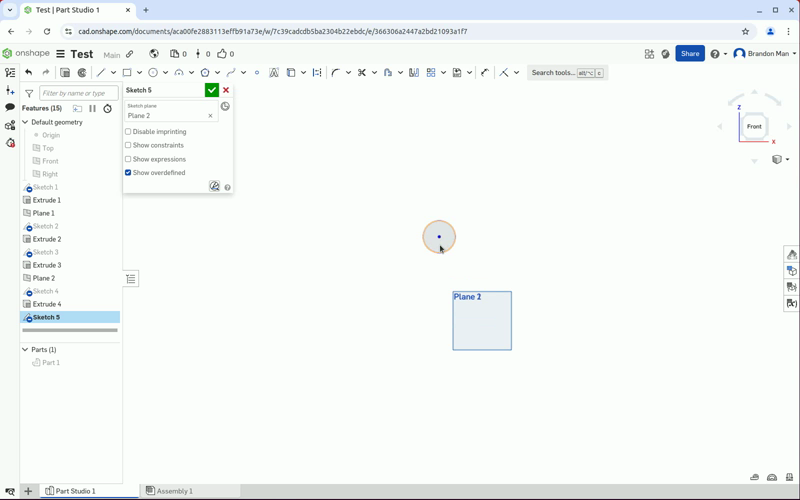
scroll(6)
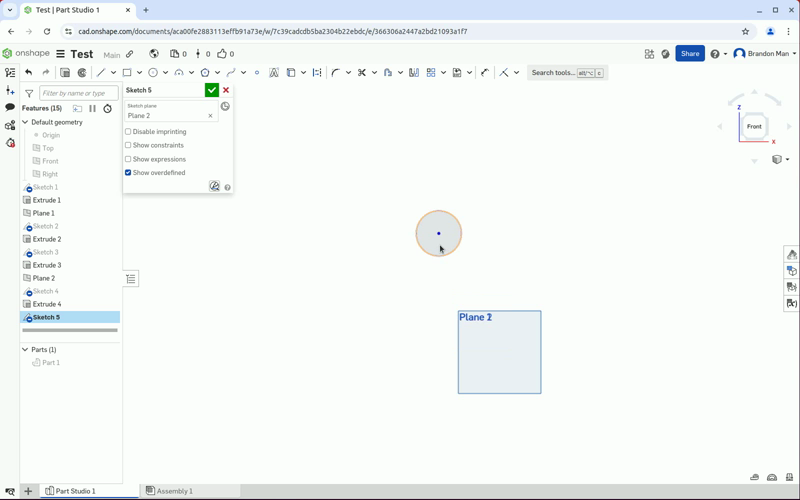
scroll(6)
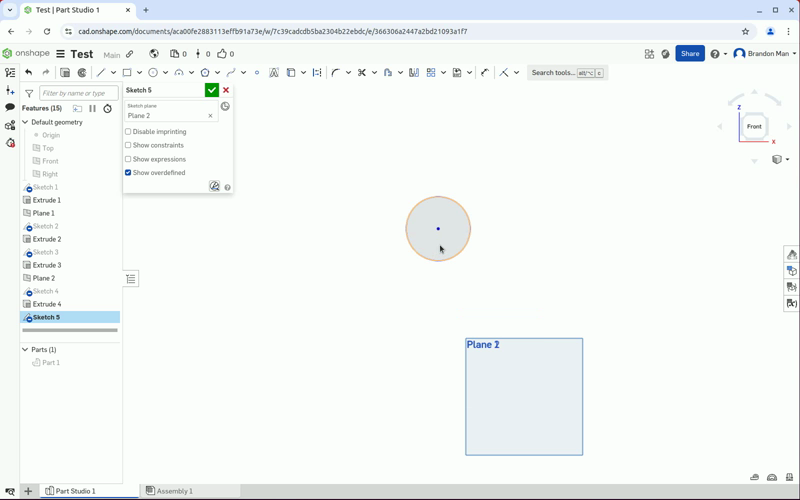
scroll(6)
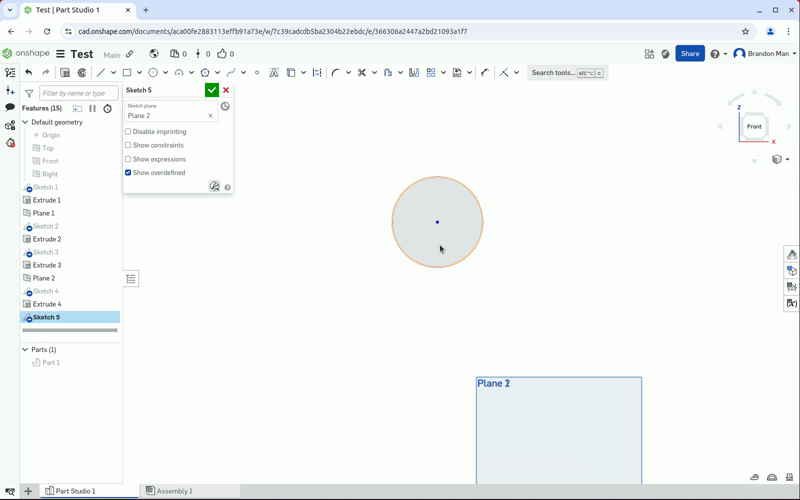
scroll(6)
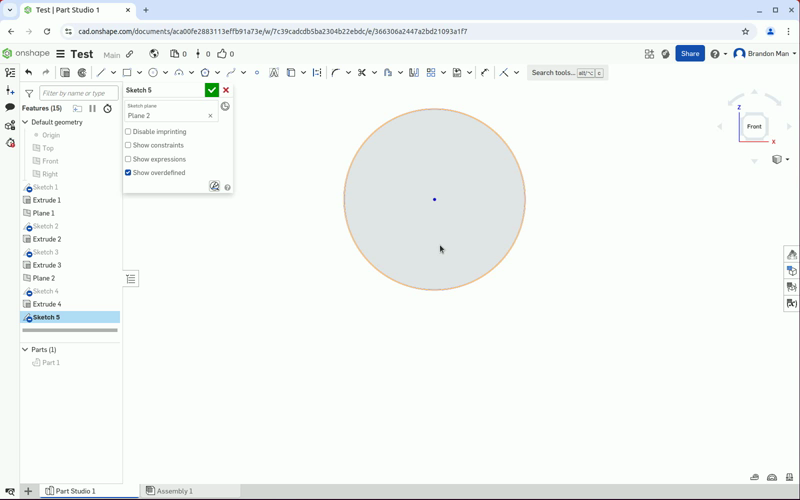
click(440, 244)
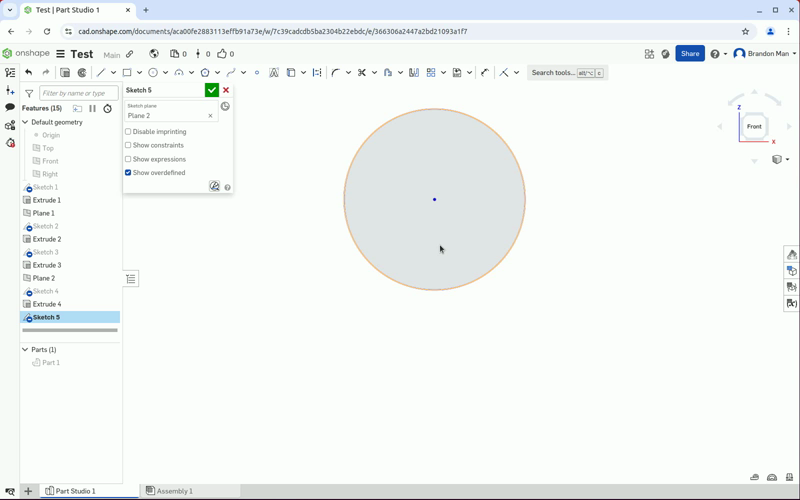
scroll(-6)
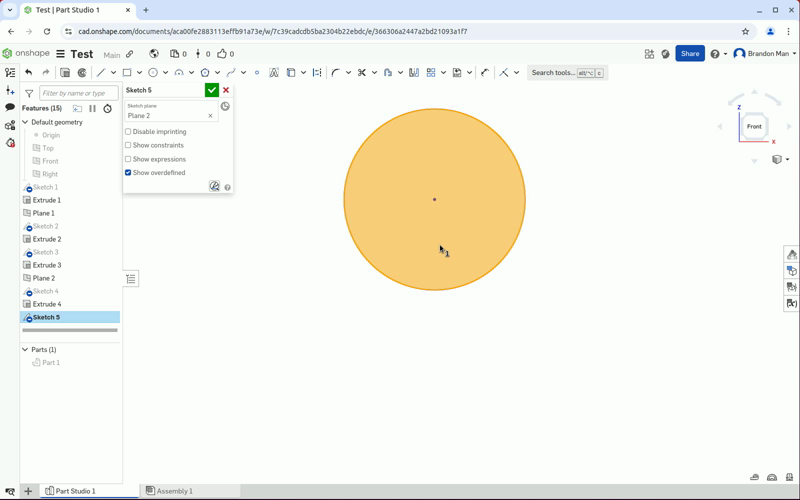
scroll(-6)
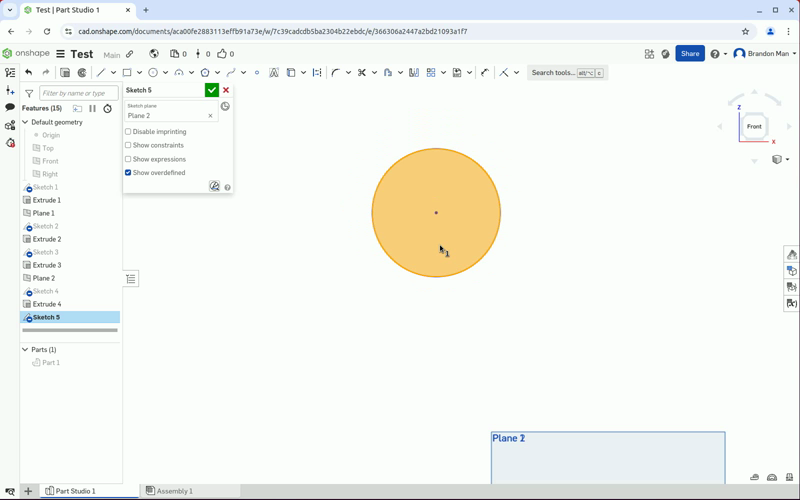
scroll(-6)
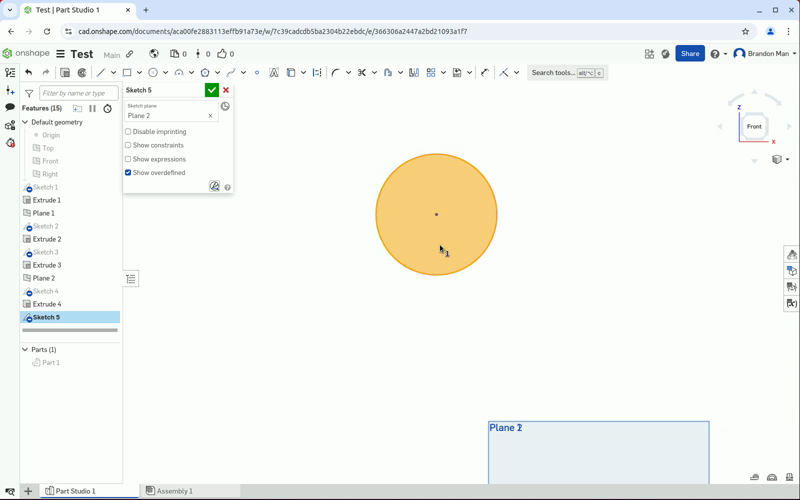
scroll(-6)
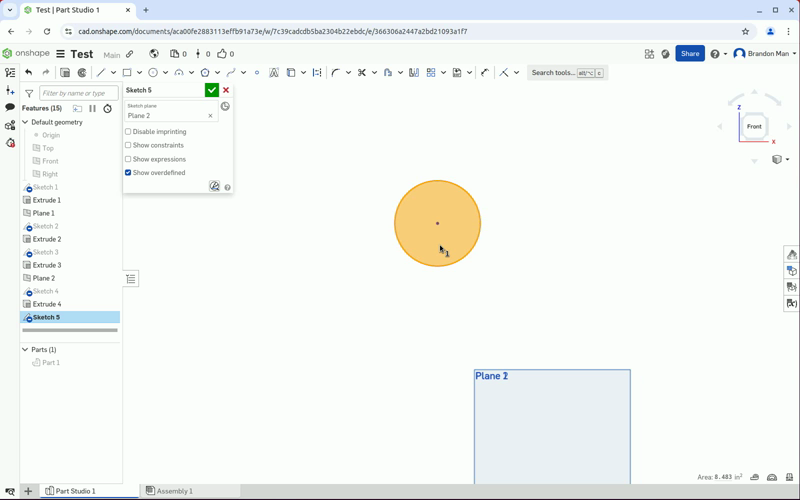
scroll(-6)
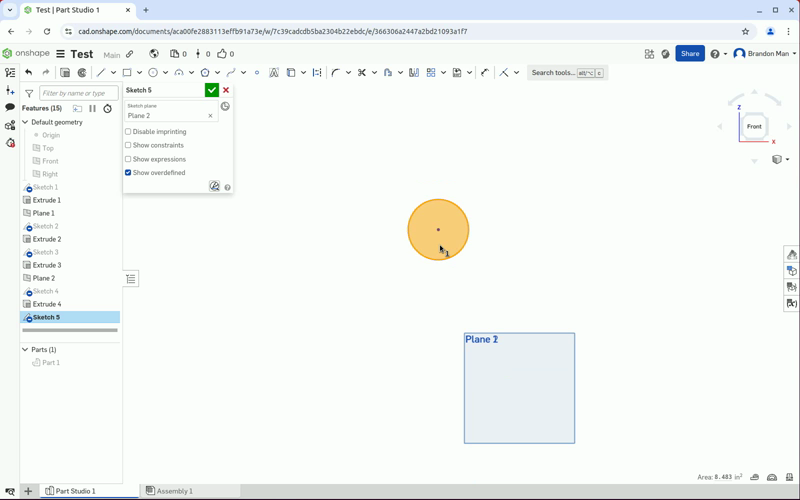
scroll(-6)
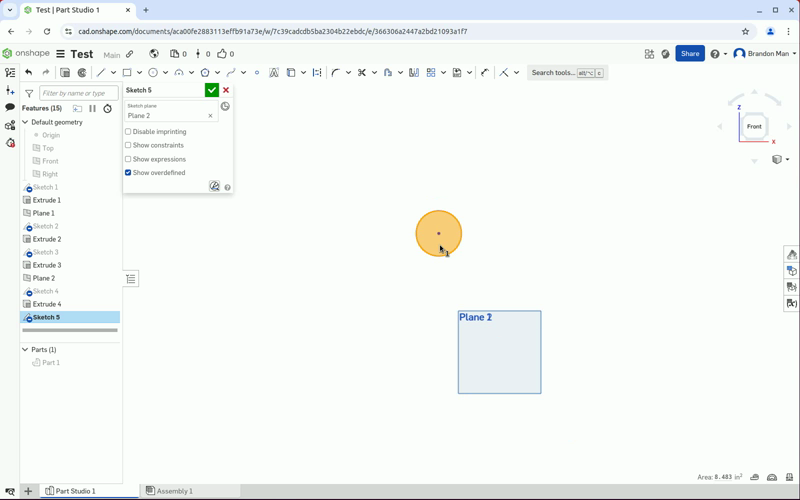
scroll(-6)
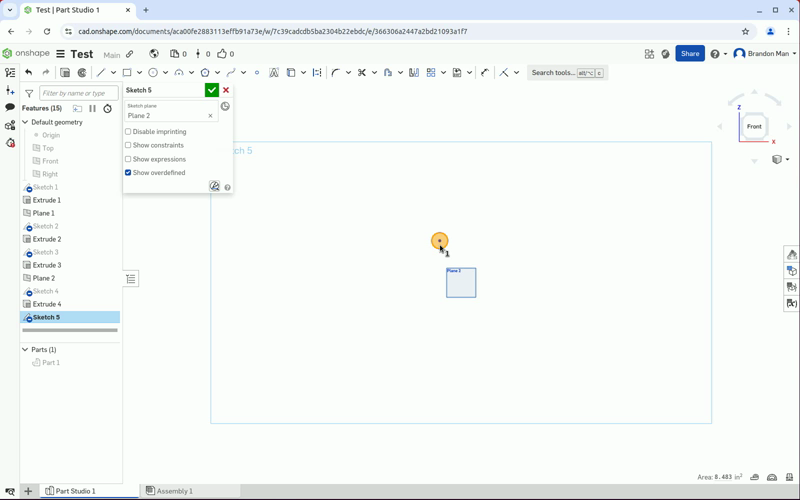
mouse_move(73, 352)
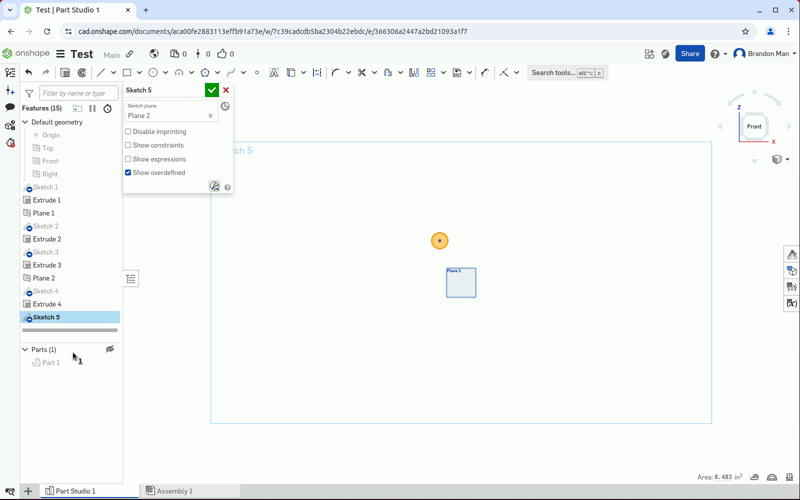
key(shift+y)
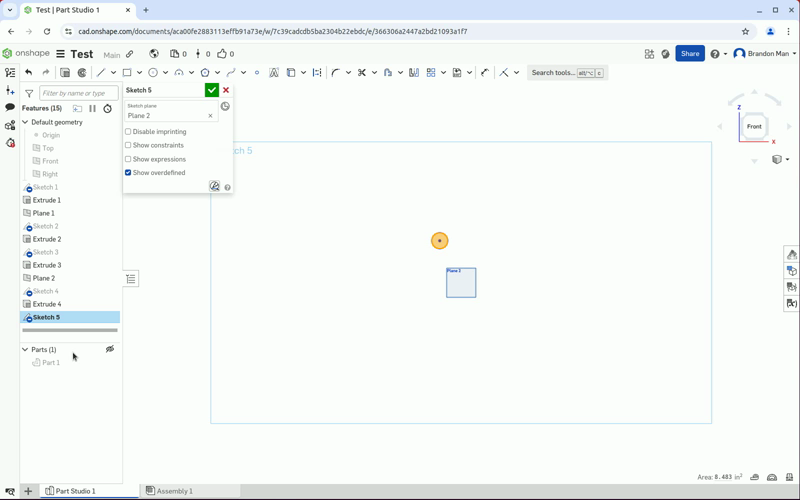
key(shift+e)
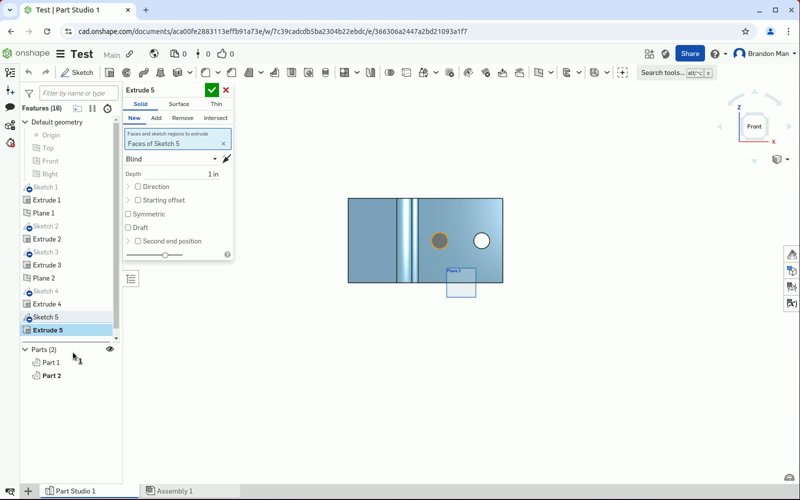
mouse_move(143, 106)
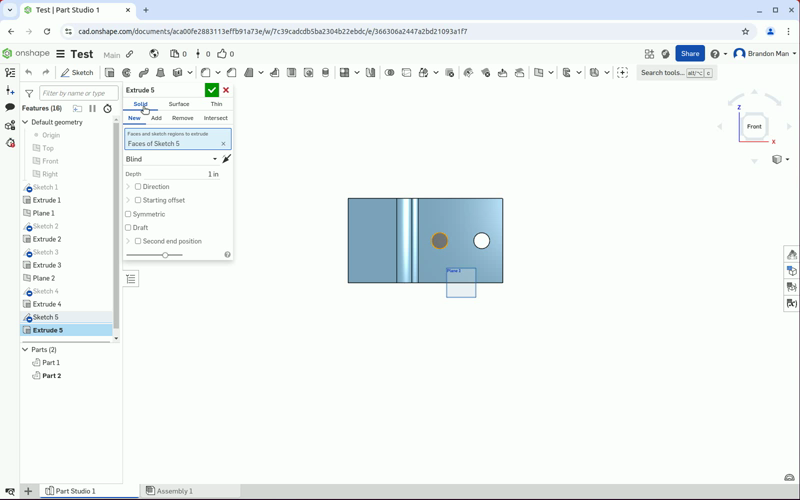
click(143, 106)
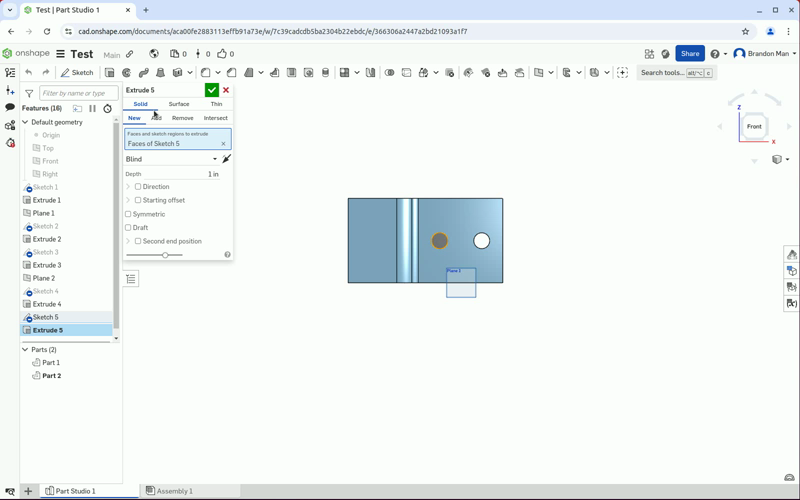
mouse_move(186, 120)
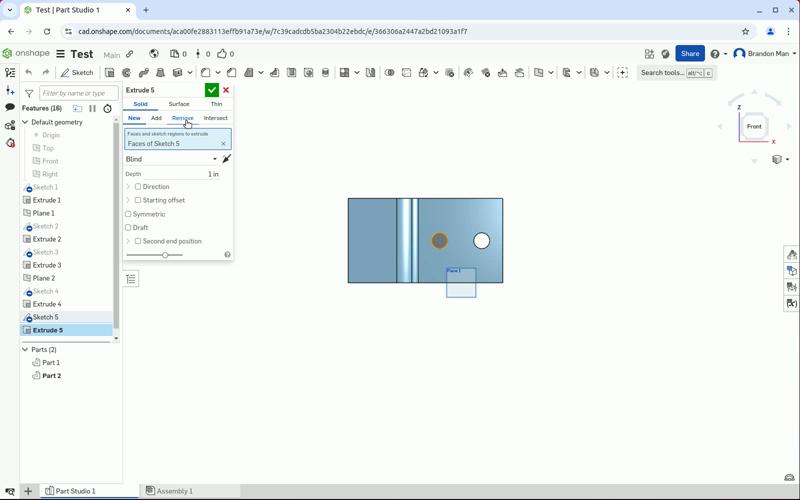
click(186, 120)
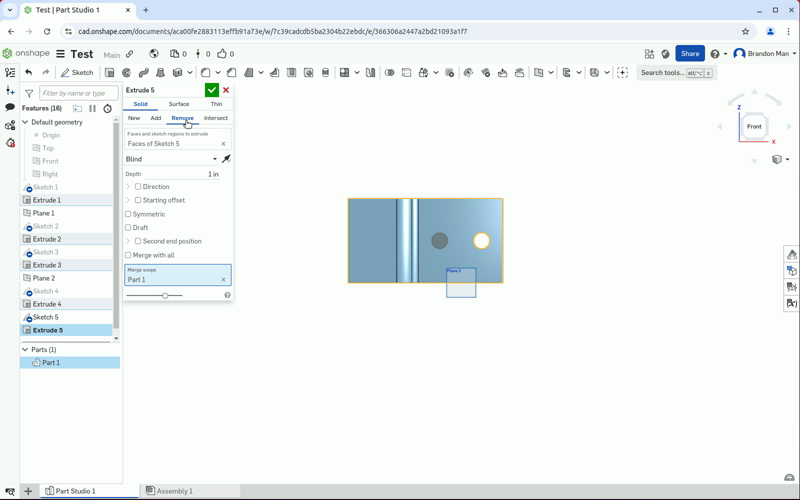
key(tab, 4)
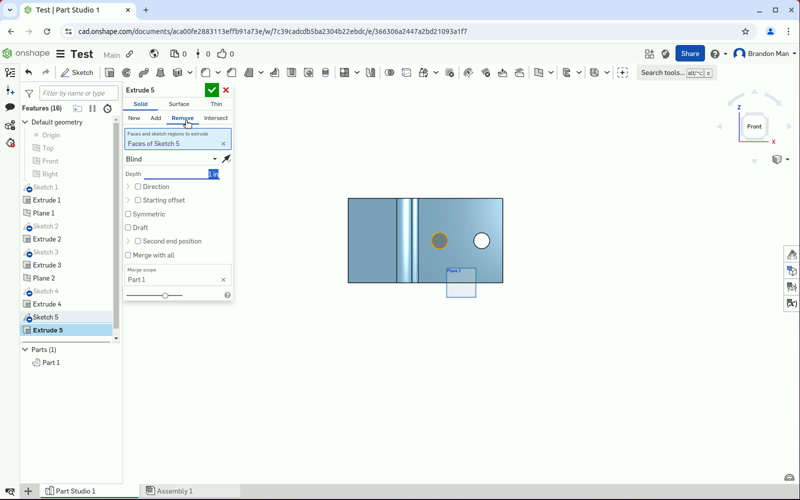
text(7.221)
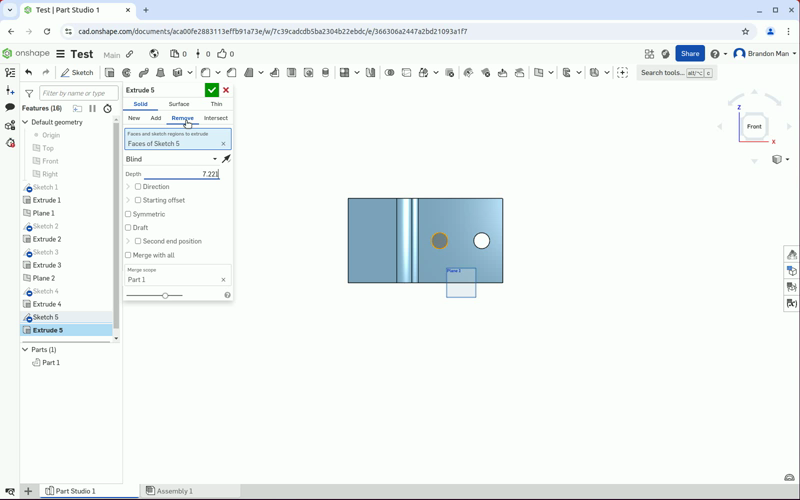
key(tab, 6)
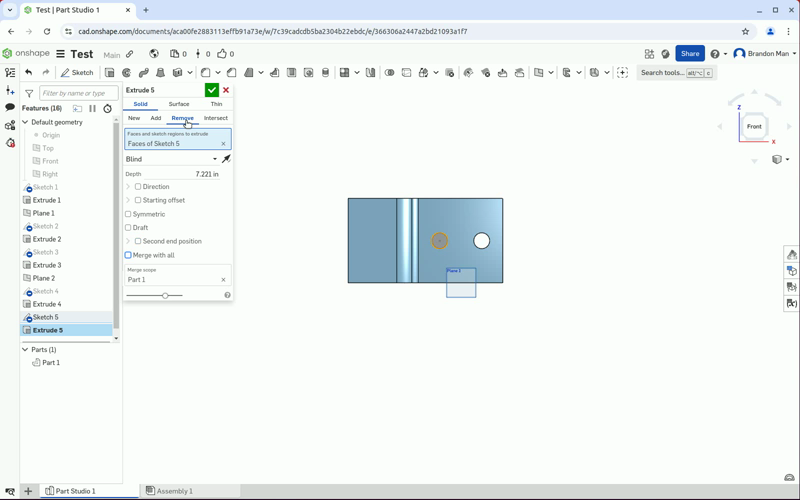
key(space)
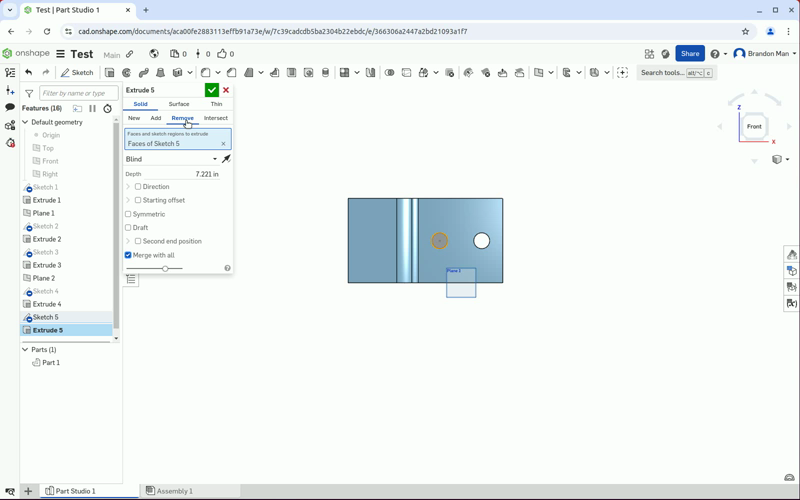
key(enter)
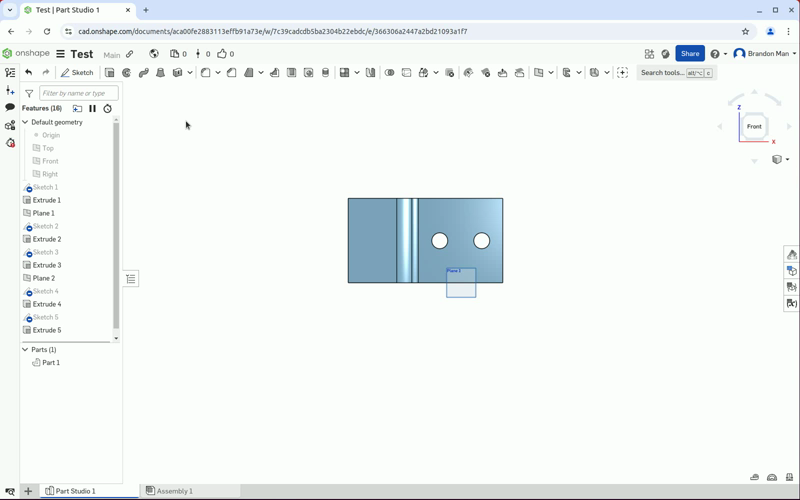
key(shift+h)
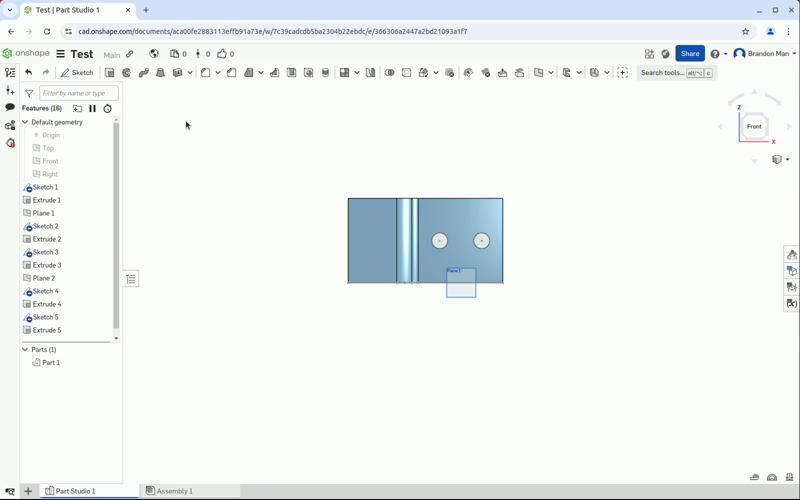
key(shift+h)
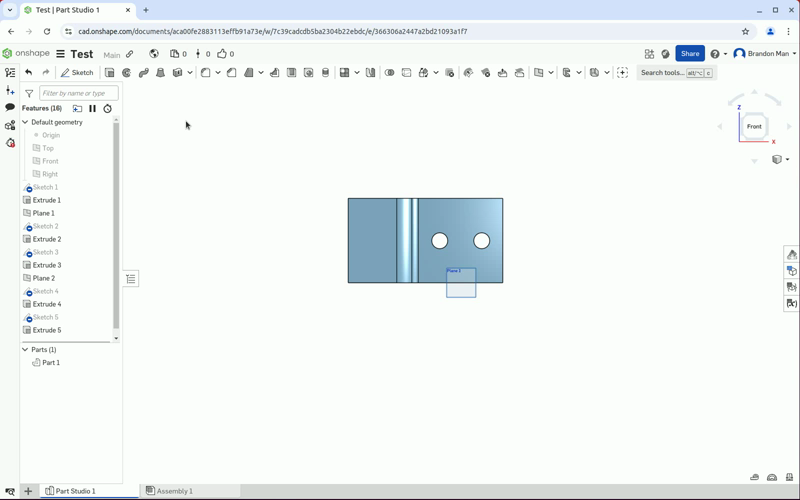
mouse_move(69, 189)
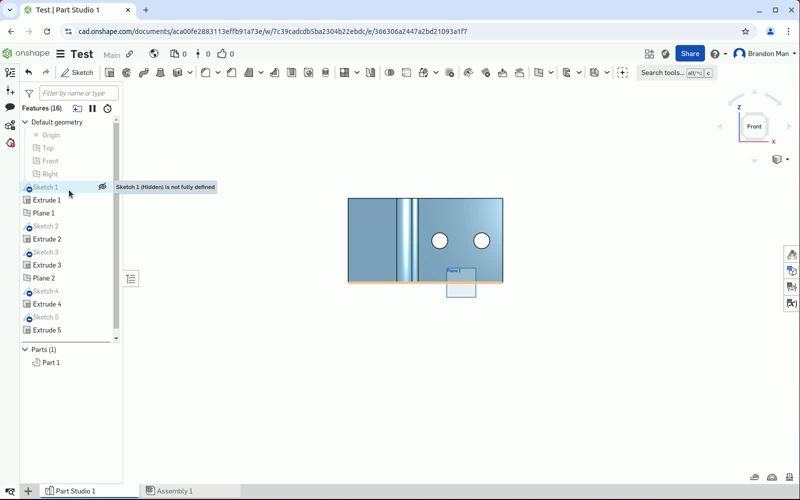
click(69, 189)
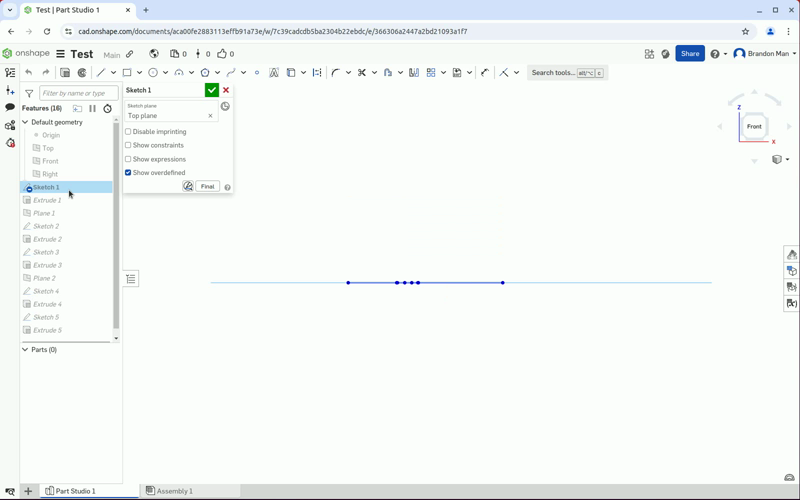
mouse_move(229, 92)
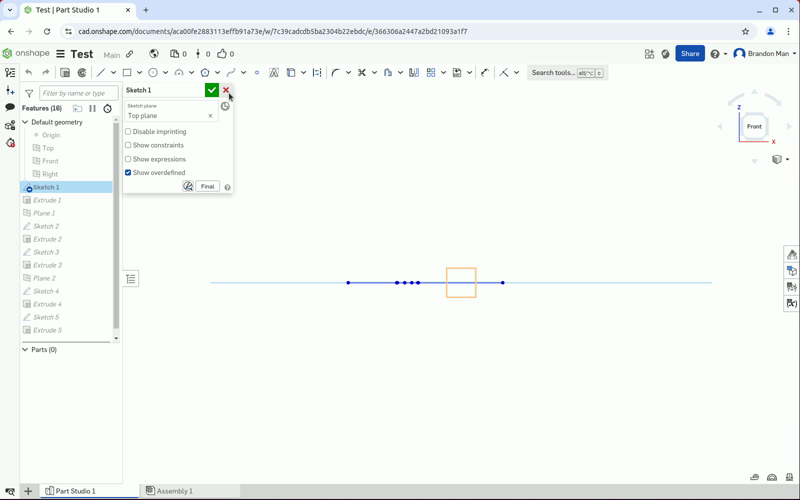
click(229, 92)
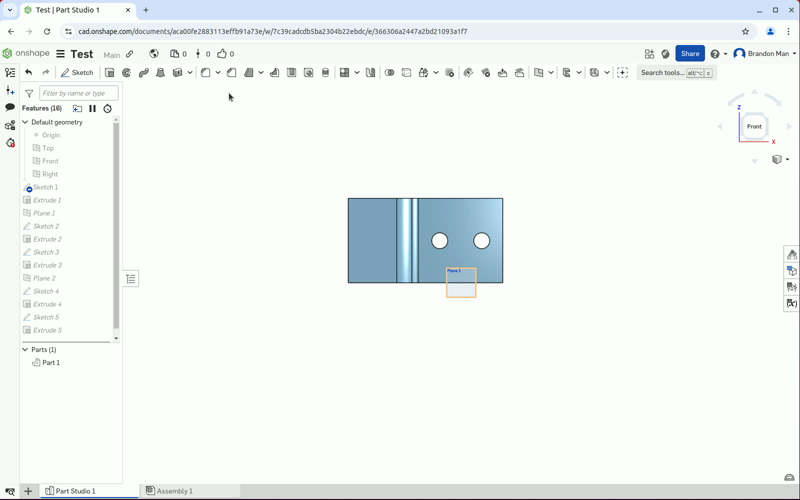
mouse_move(73, 352)
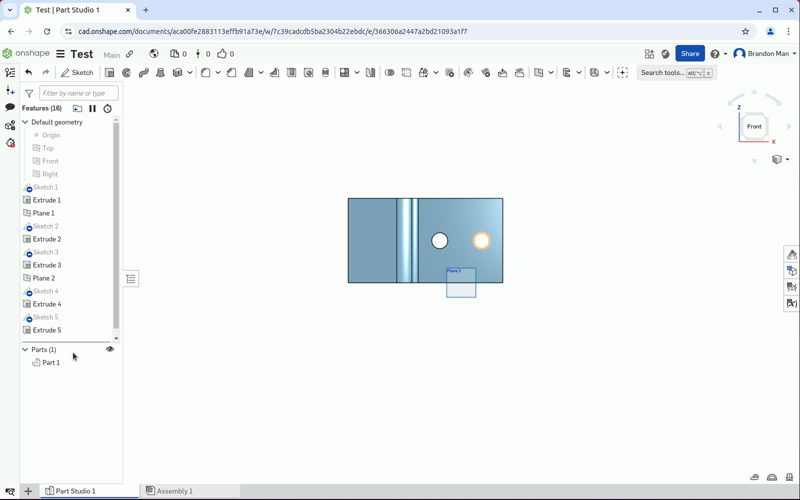
key(y)
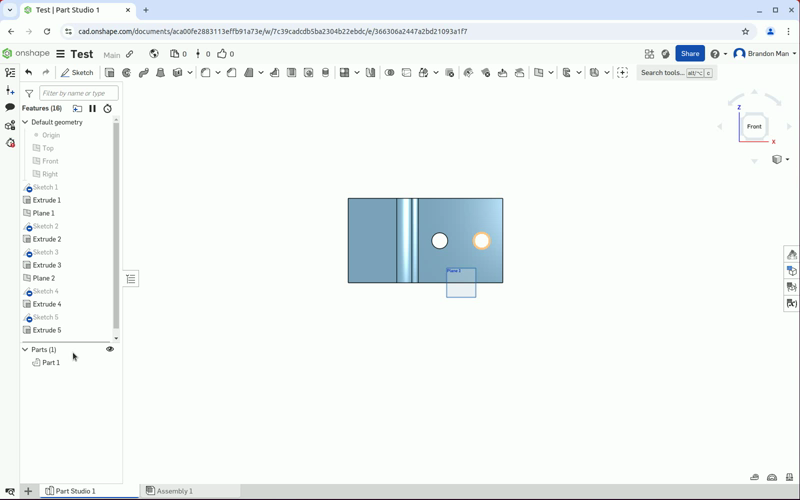
key(shift+p)
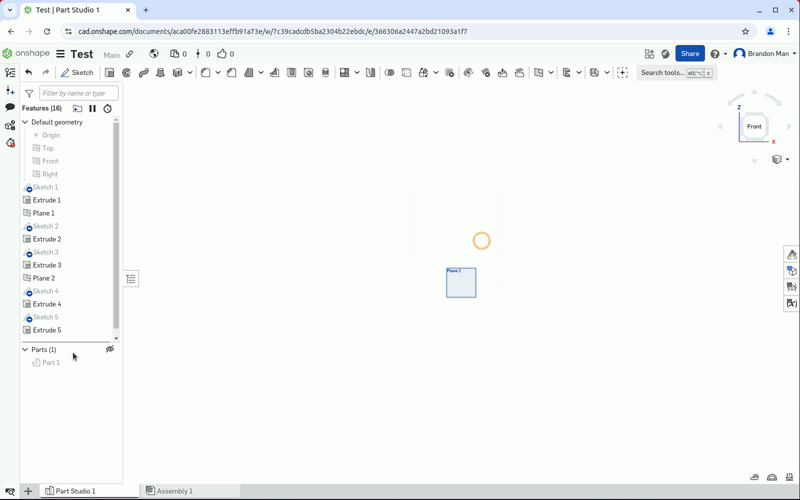
key(space)
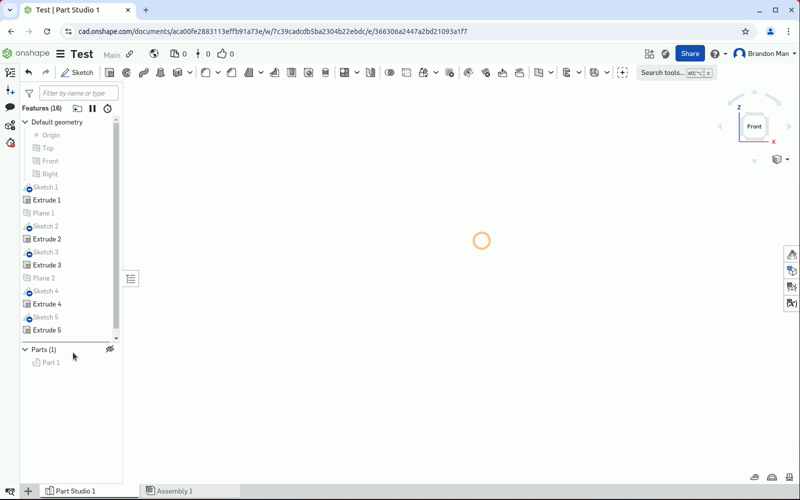
key_down(shift)
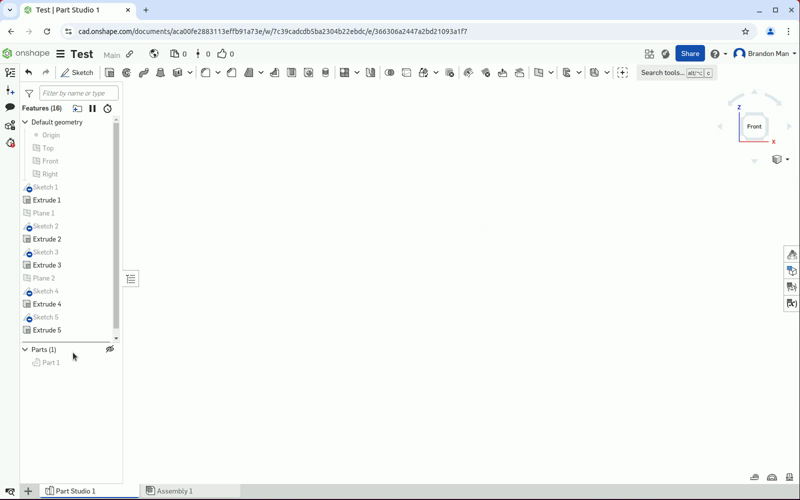
key(left)
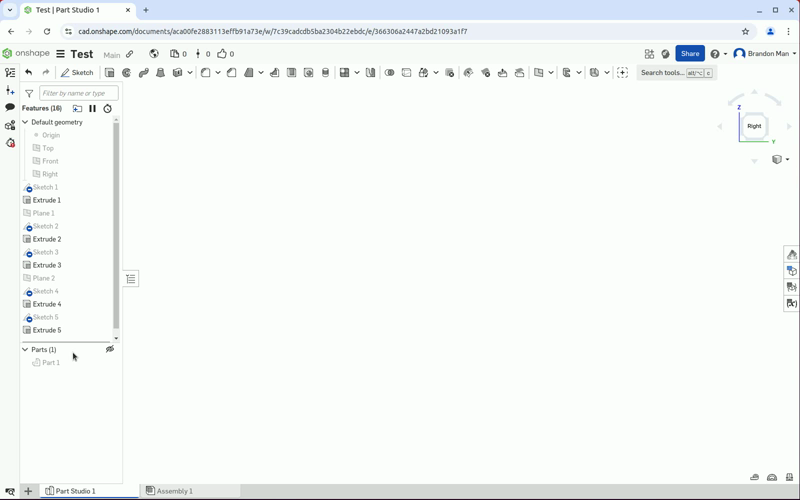
key_up(shift)
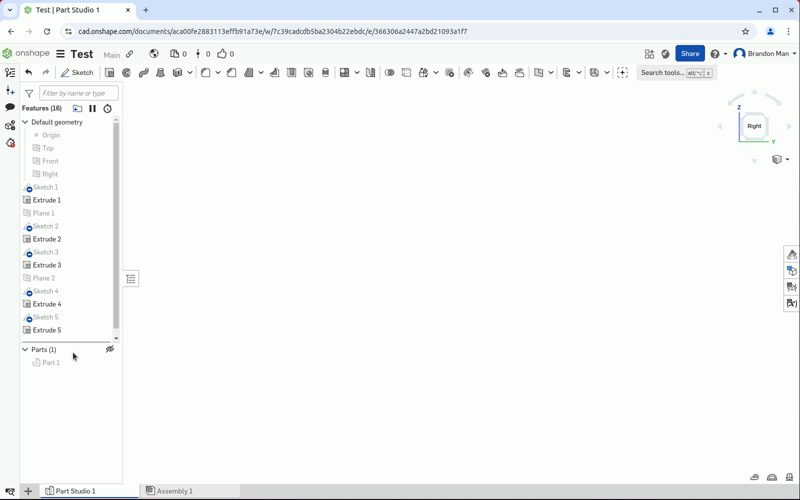
mouse_move(73, 352)
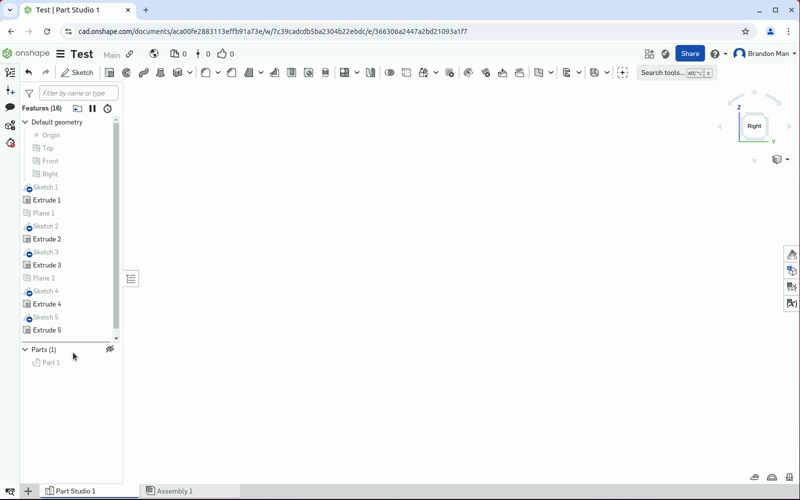
key(shift+y)
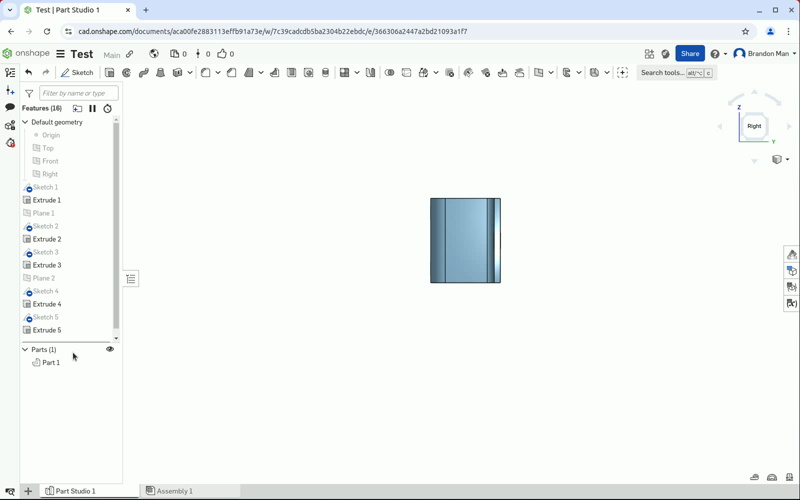
mouse_move(541, 75)
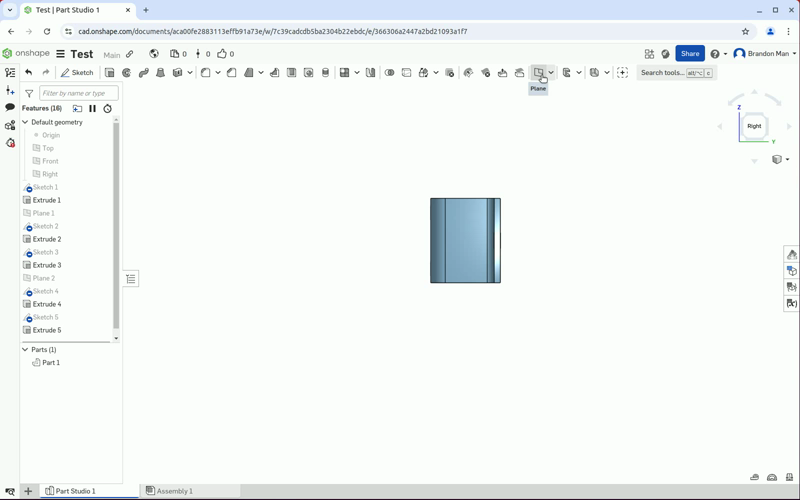
click(541, 75)
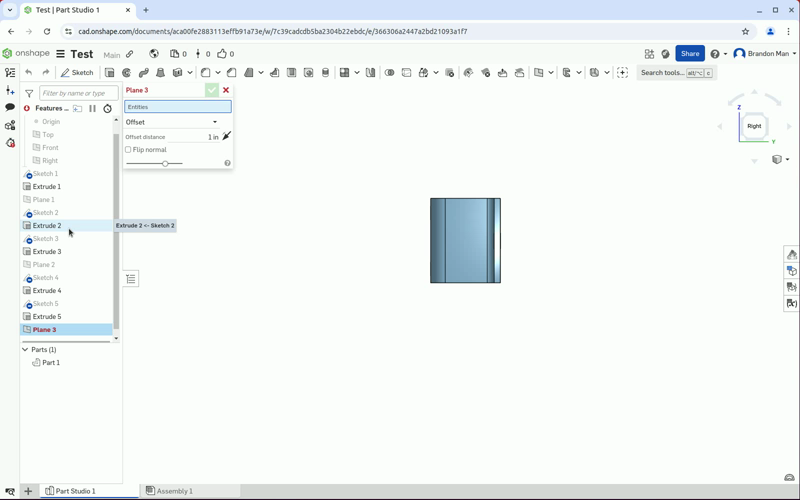
scroll(3)
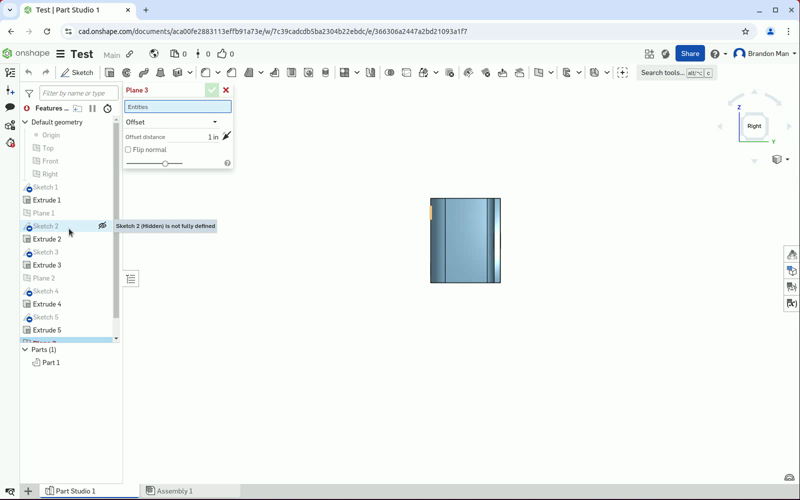
mouse_move(69, 176)
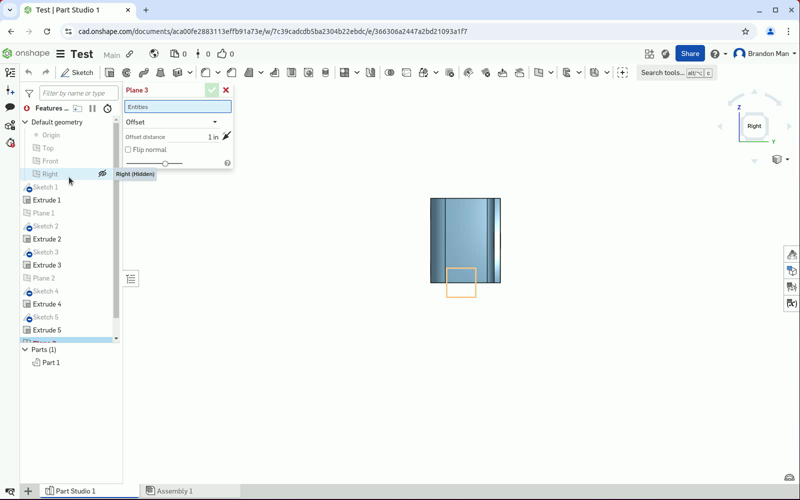
click(69, 176)
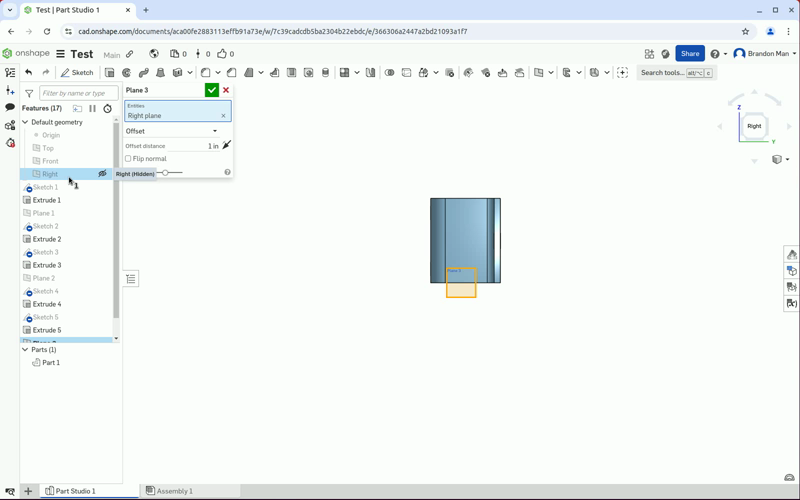
key(tab, 2)
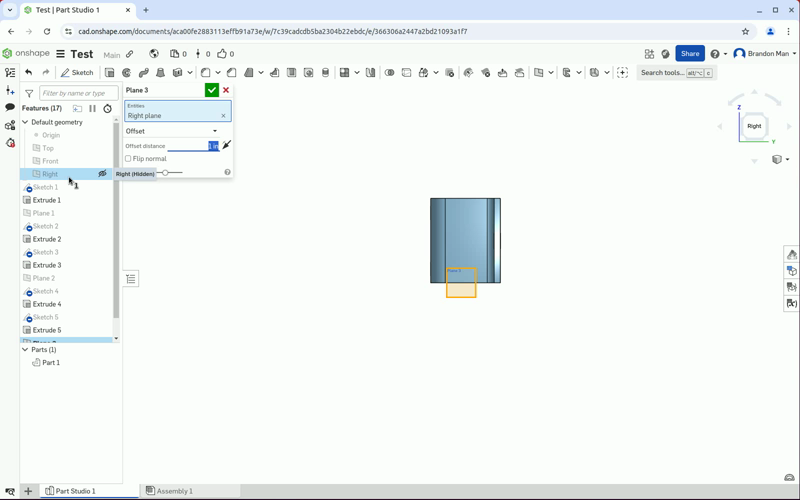
text(11.554)
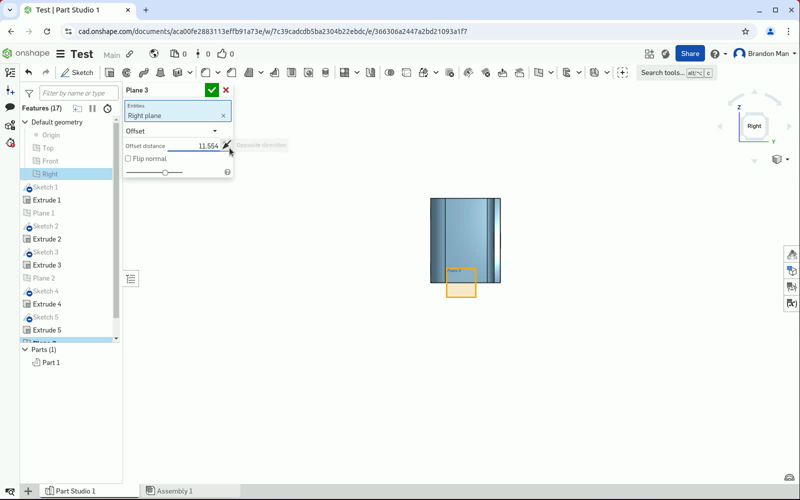
mouse_move(229, 147)
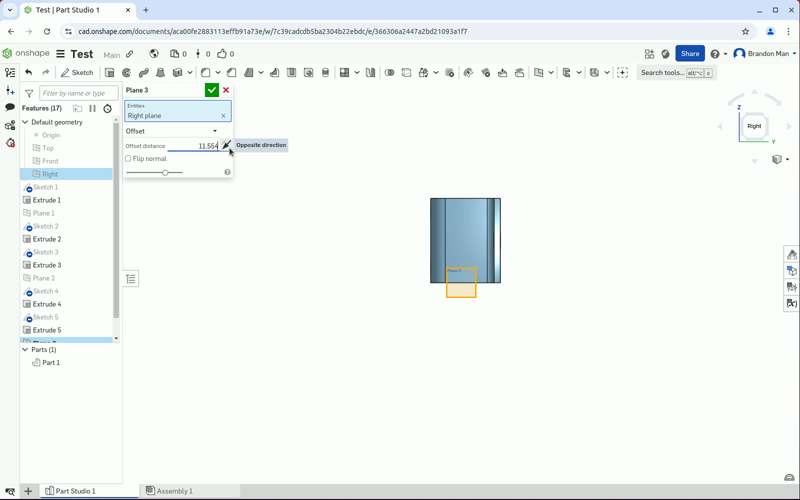
click(229, 147)
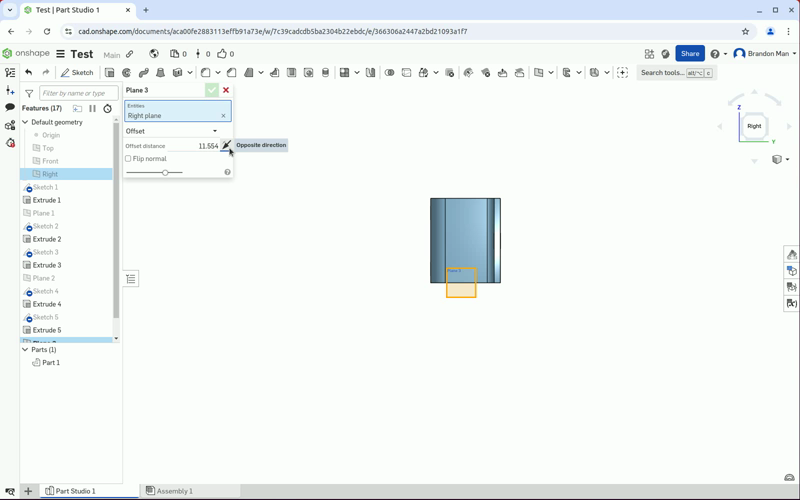
key(enter, 2)
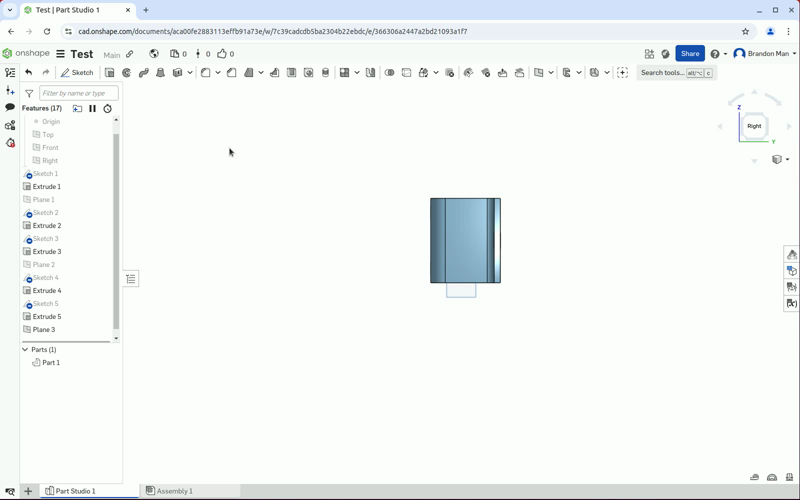
key(shift+s)
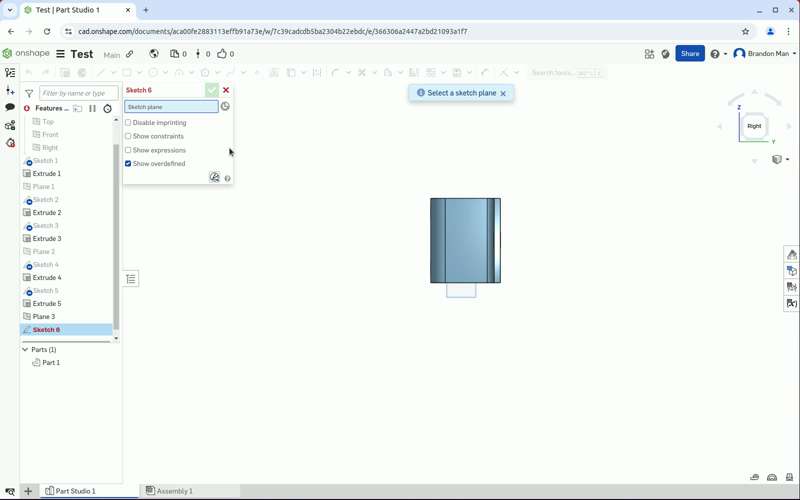
mouse_move(69, 319)
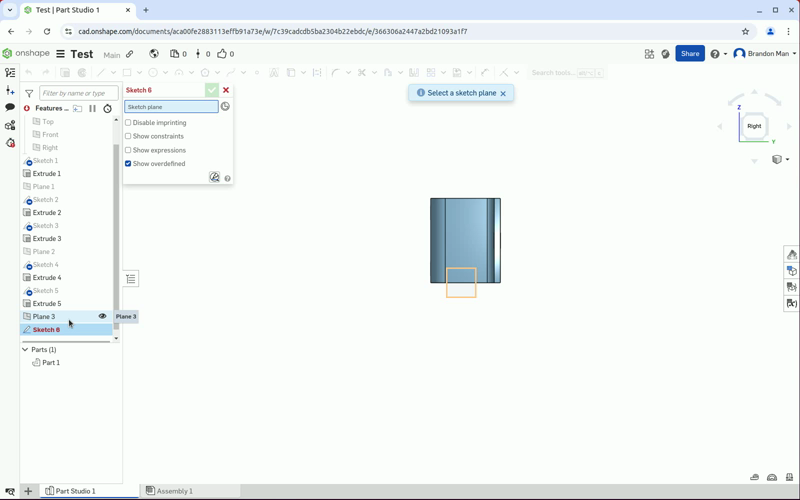
click(69, 319)
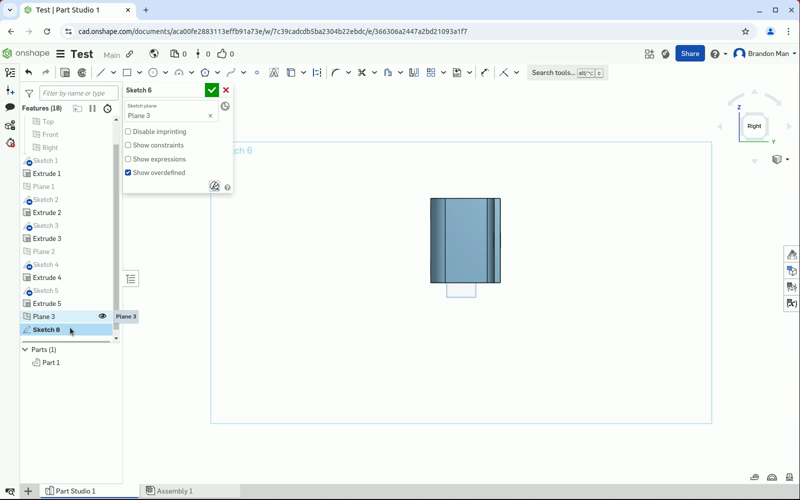
mouse_move(73, 352)
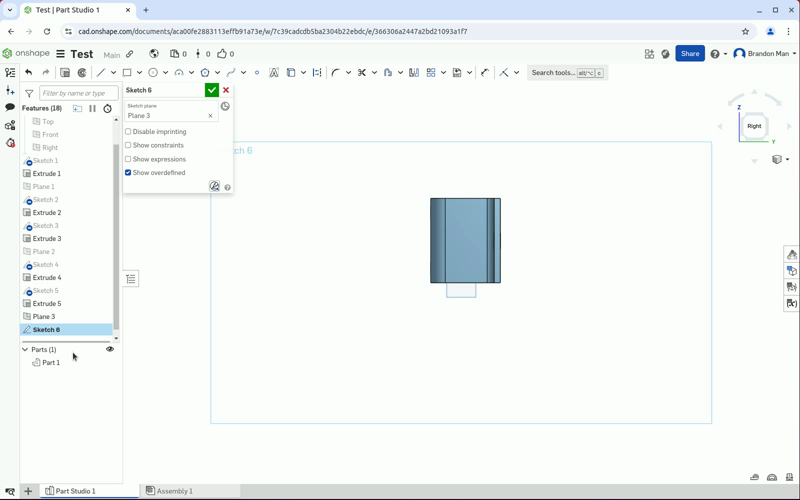
key(y)
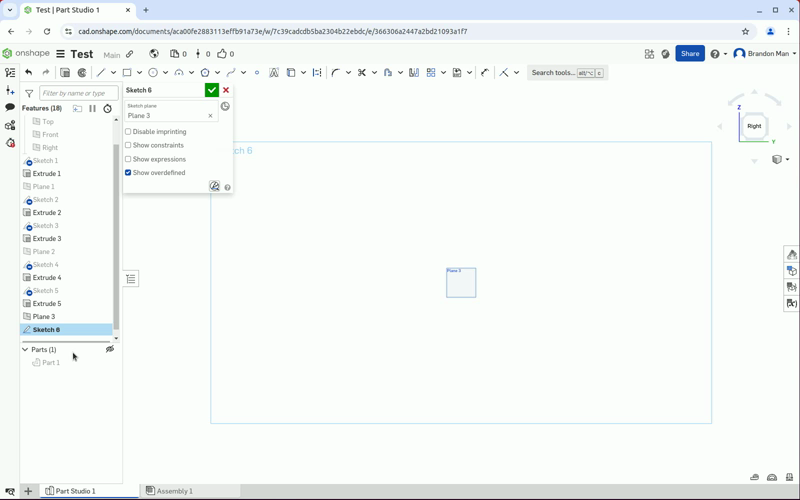
key(c)
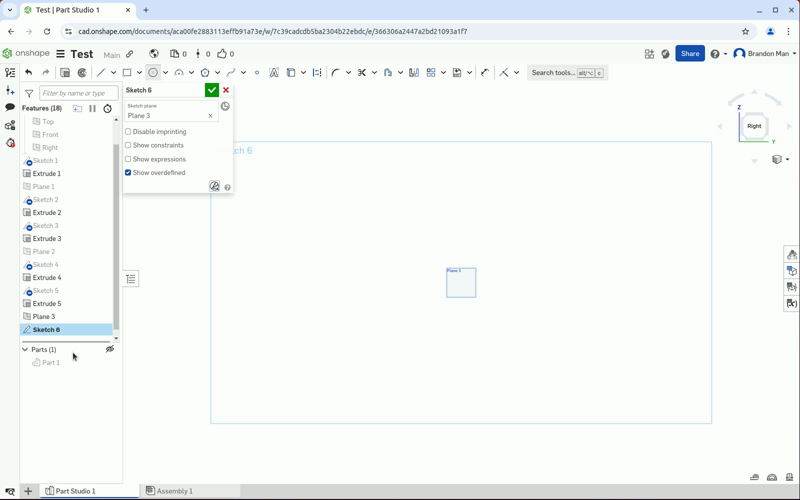
key_down(shift)
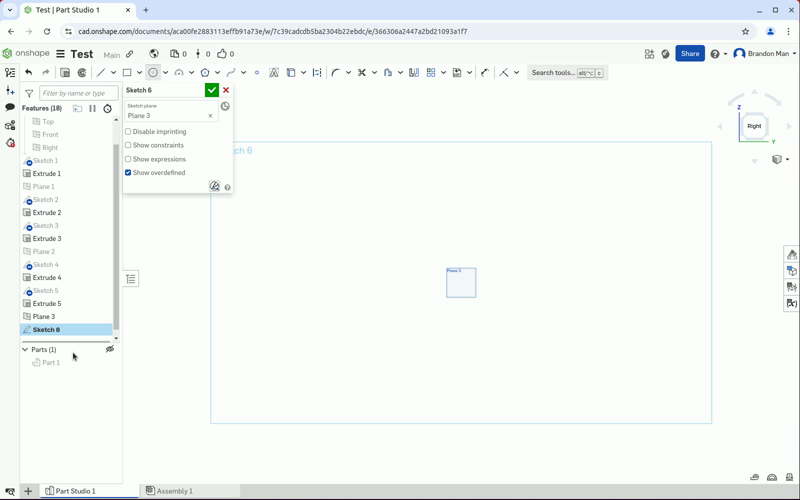
mouse_move(473, 240)
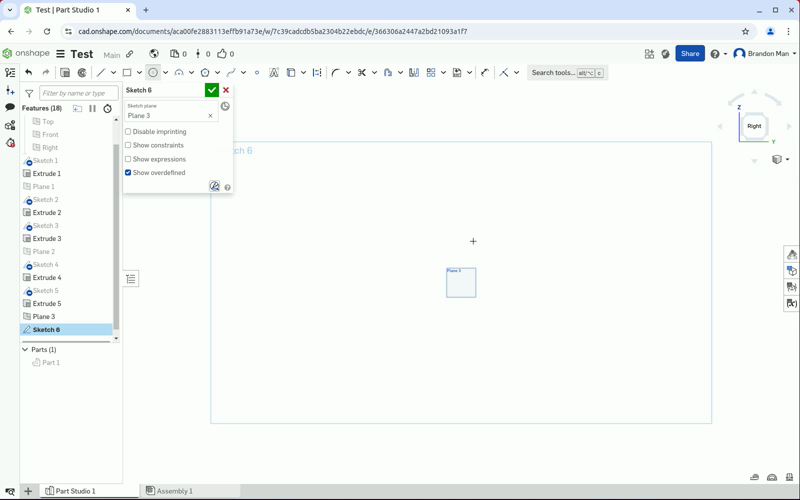
click(473, 240)
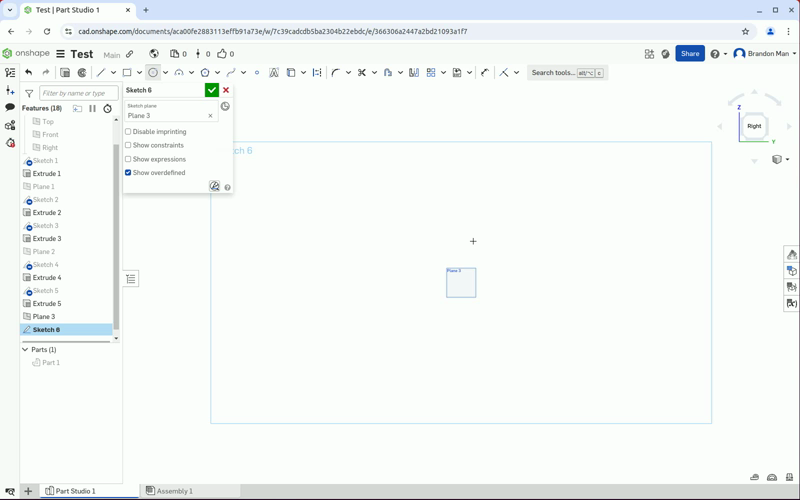
key_up(shift)
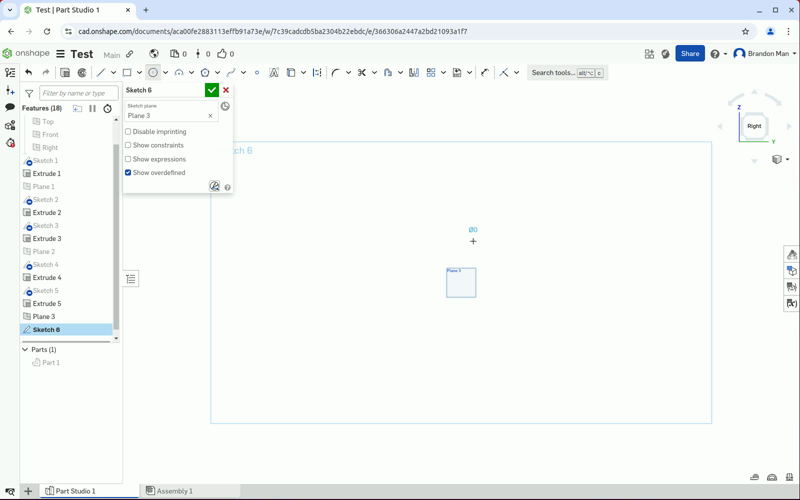
mouse_move(480, 240)
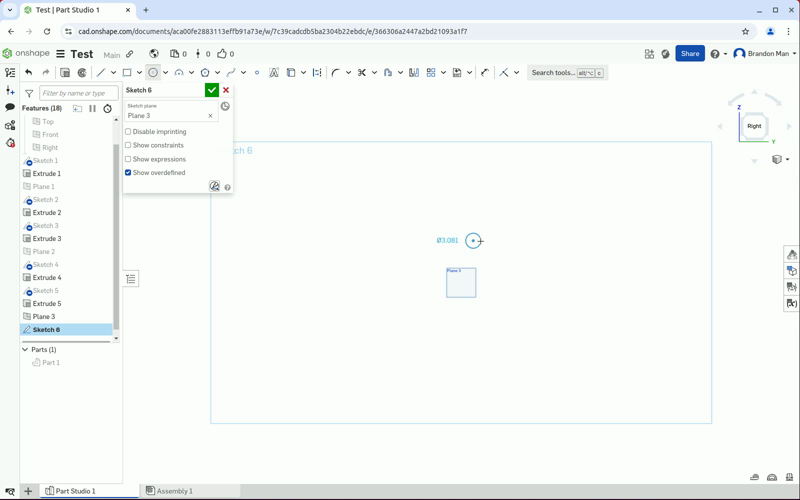
click(480, 240)
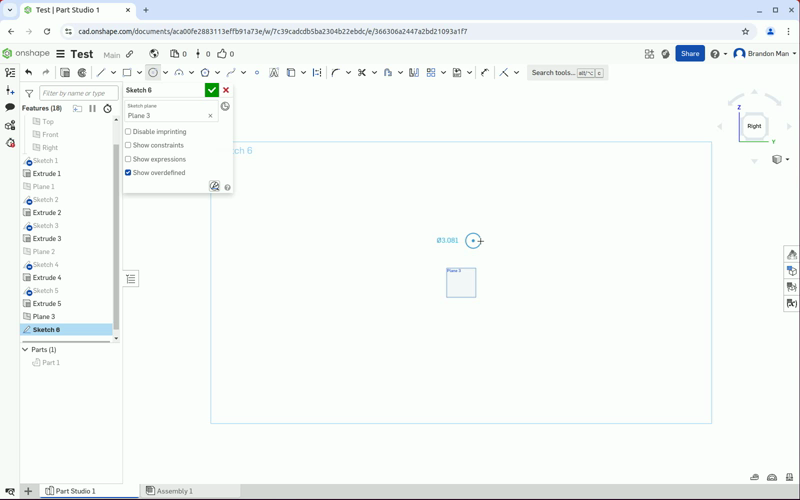
key(esc)
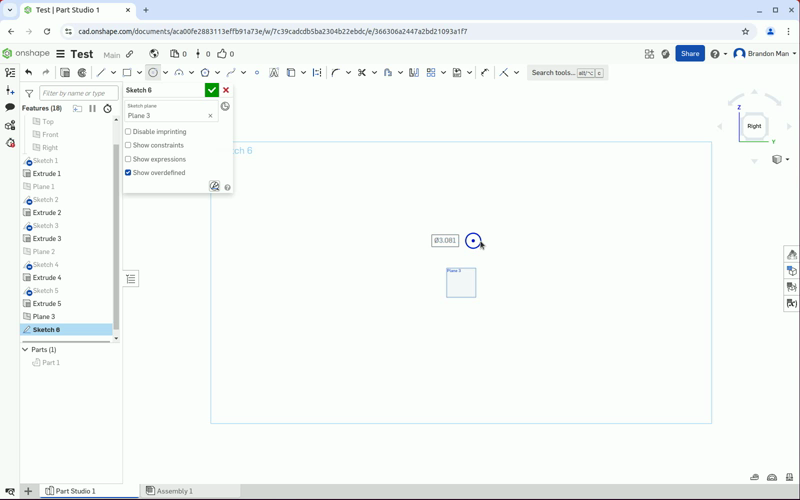
mouse_move(466, 239)
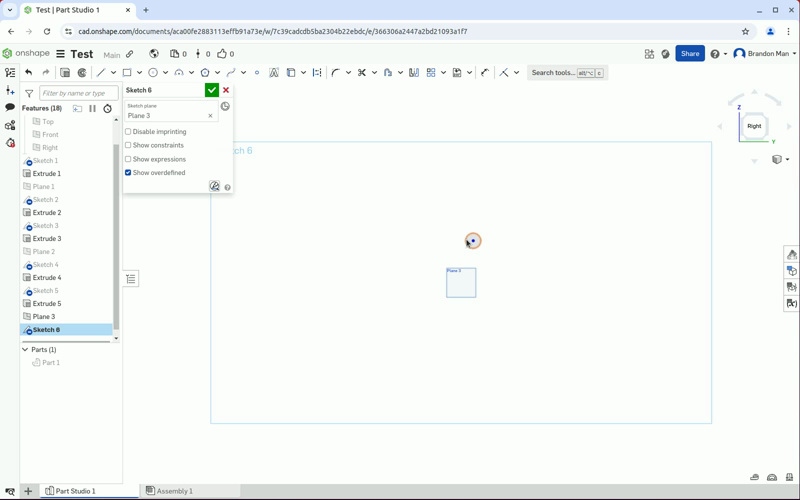
scroll(6)
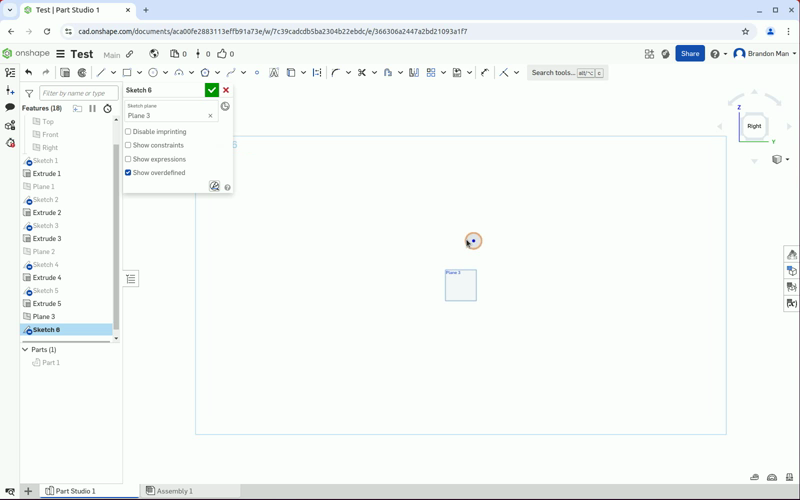
scroll(6)
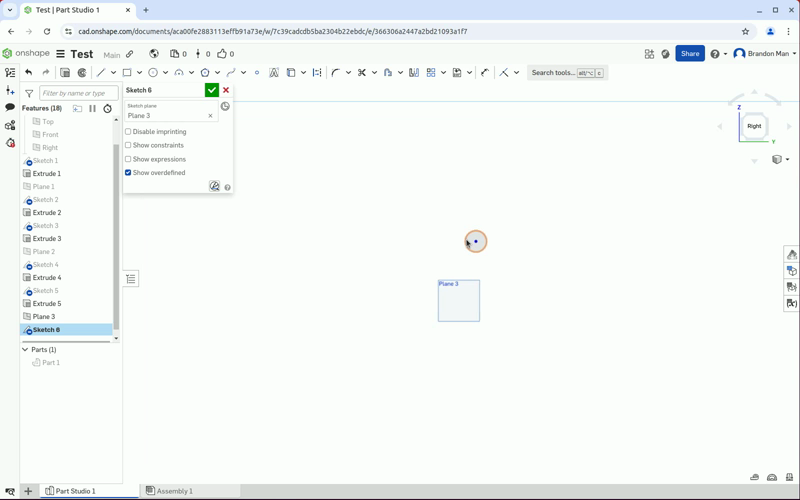
scroll(6)
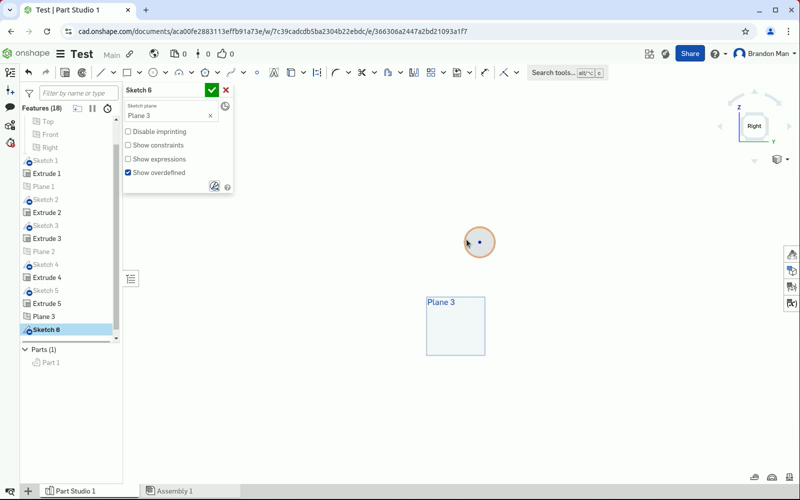
scroll(6)
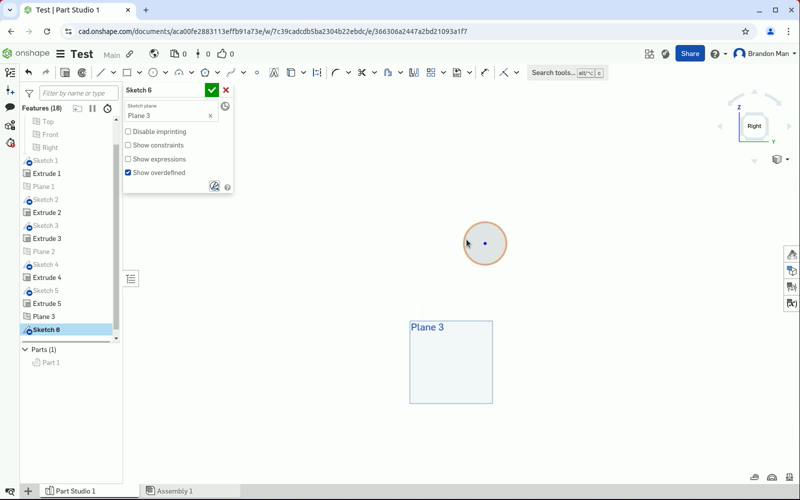
scroll(6)
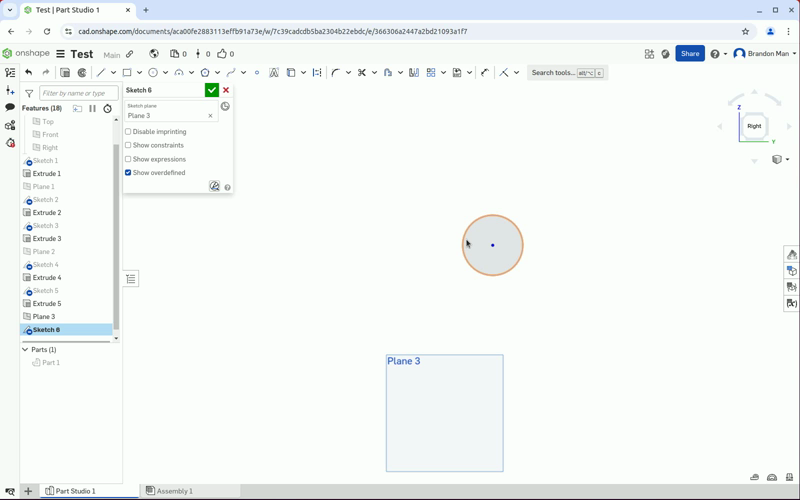
scroll(6)
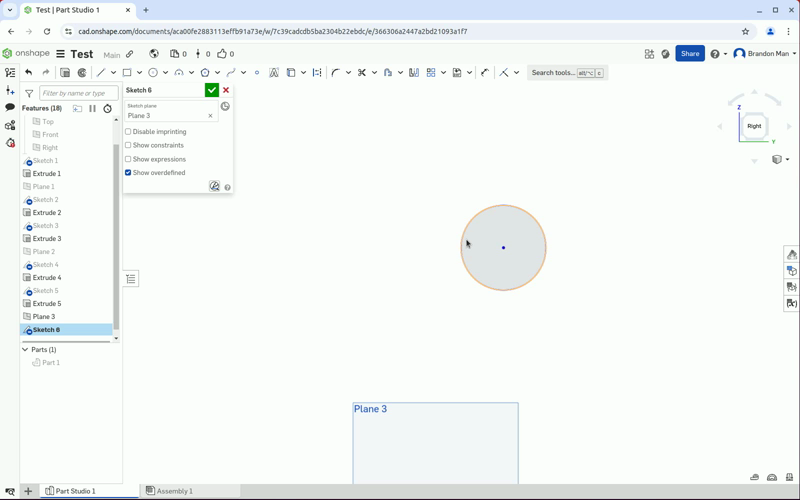
scroll(6)
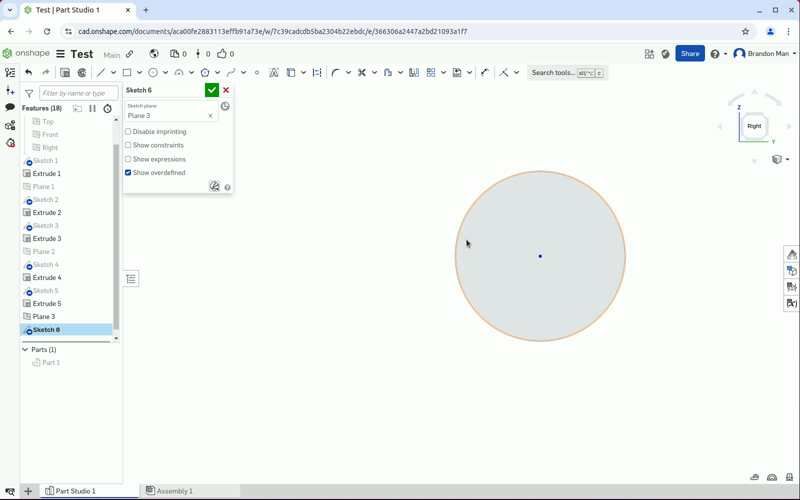
click(466, 239)
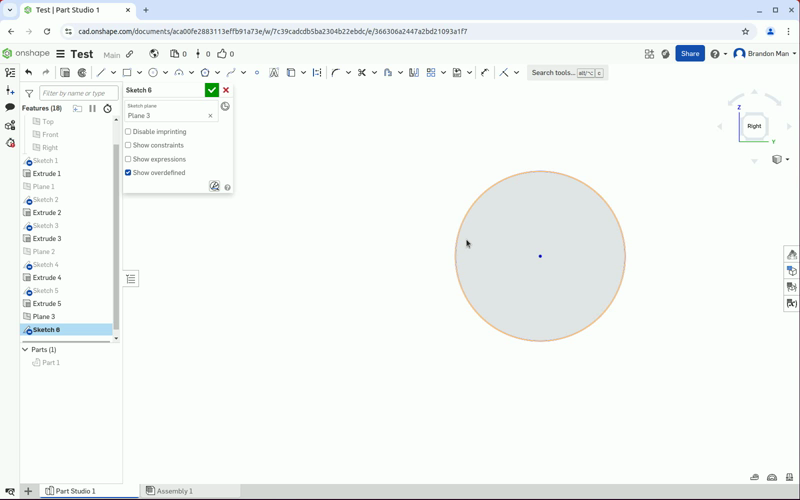
scroll(-6)
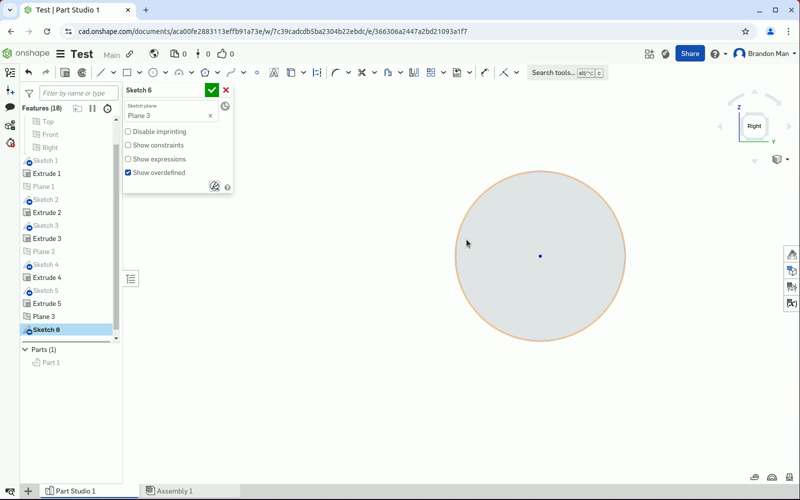
scroll(-6)
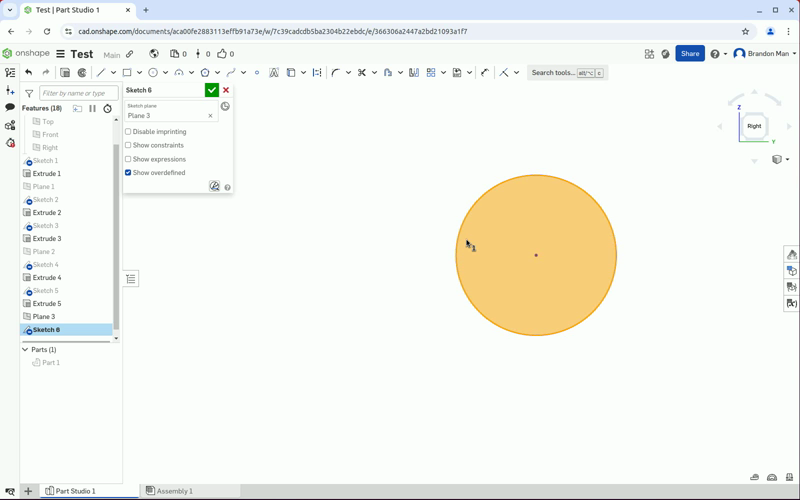
scroll(-6)
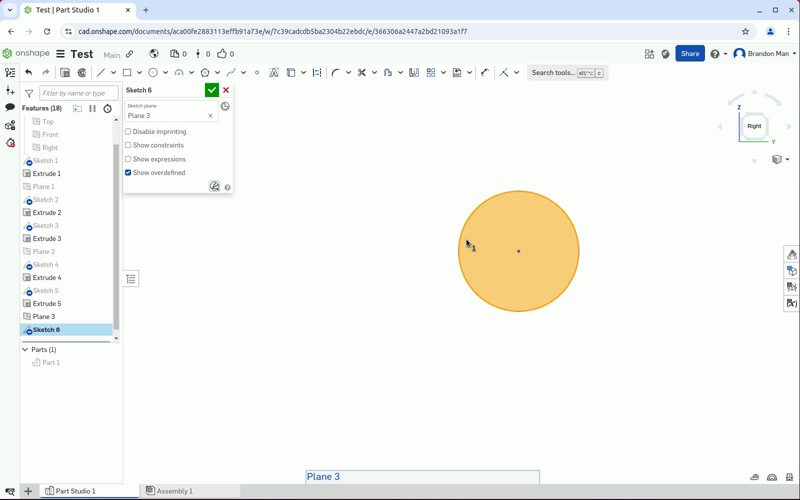
scroll(-6)
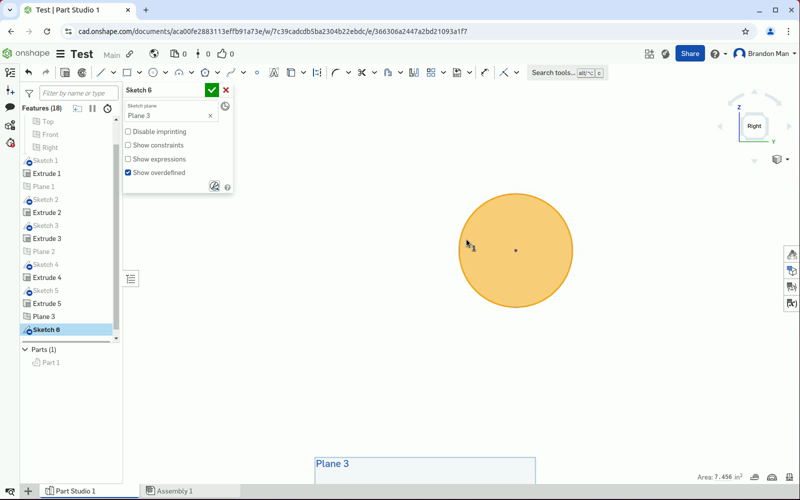
scroll(-6)
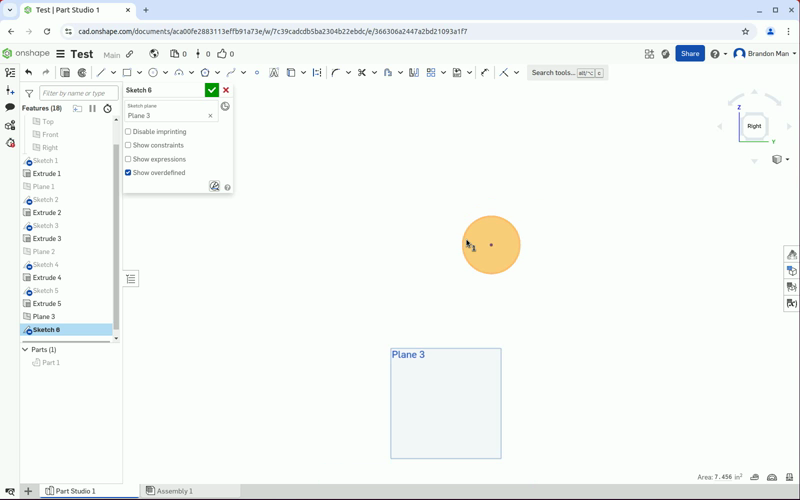
scroll(-6)
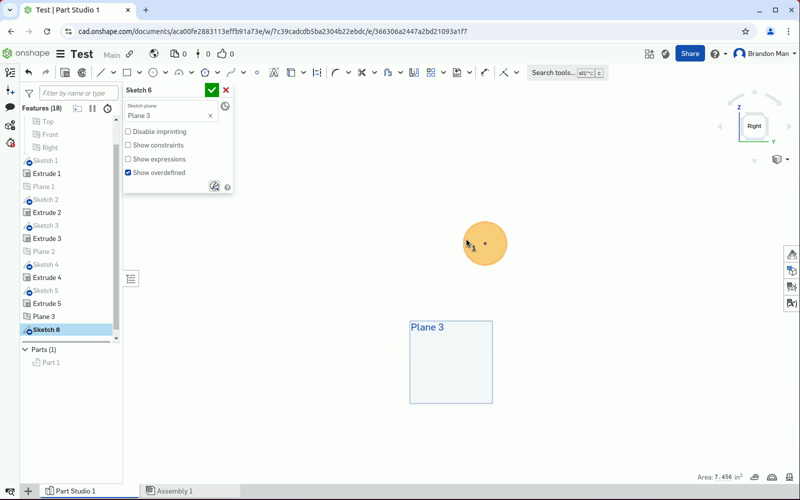
scroll(-6)
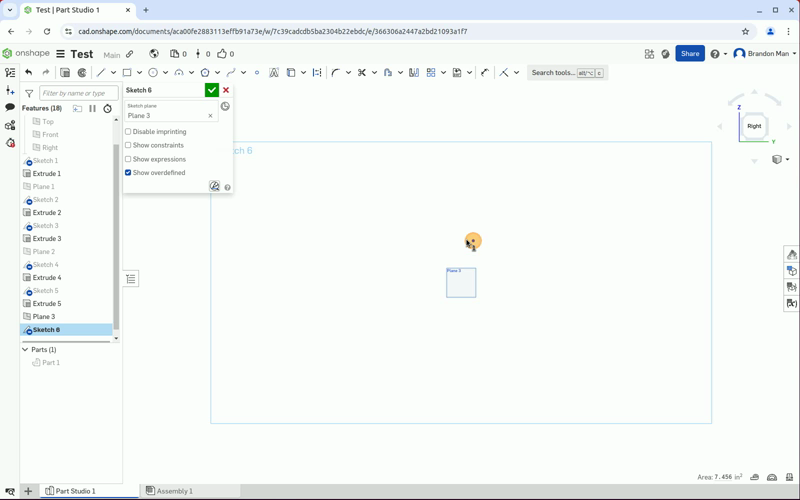
mouse_move(73, 352)
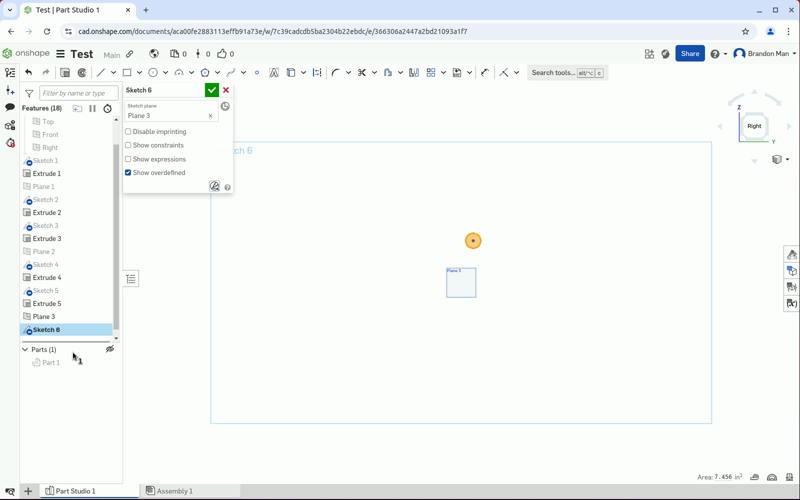
key(shift+y)
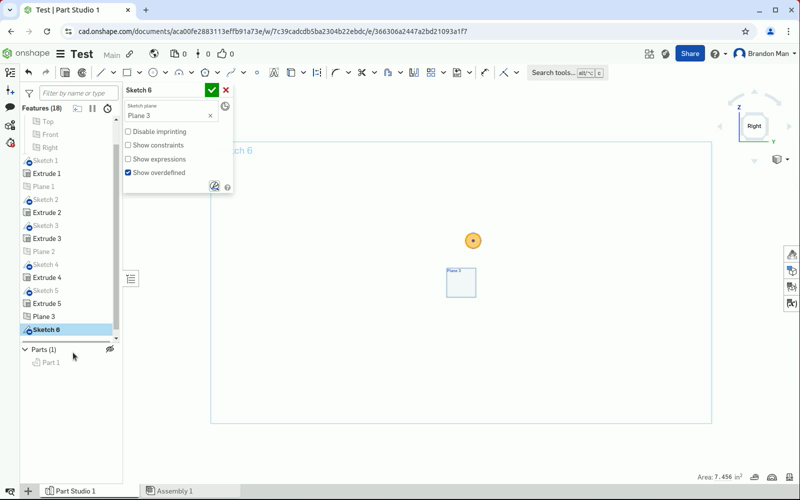
key(shift+e)
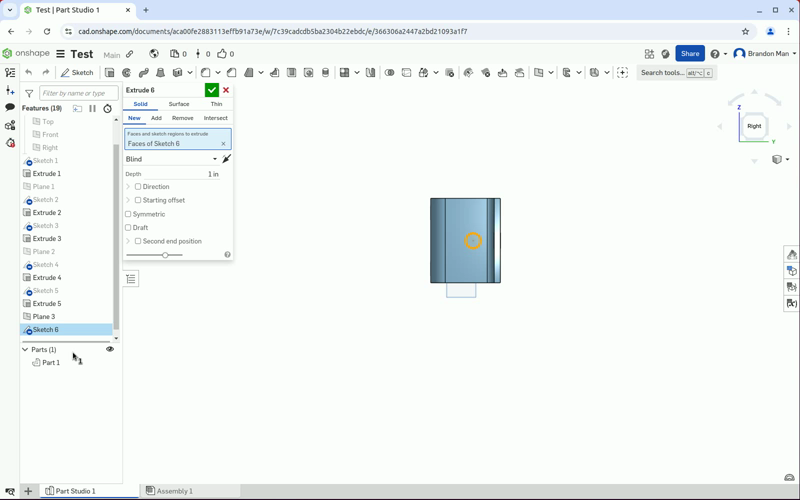
mouse_move(143, 106)
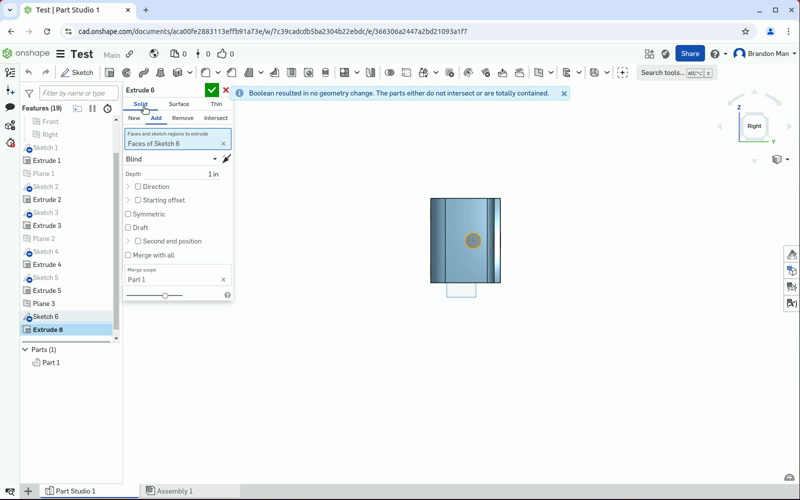
click(143, 106)
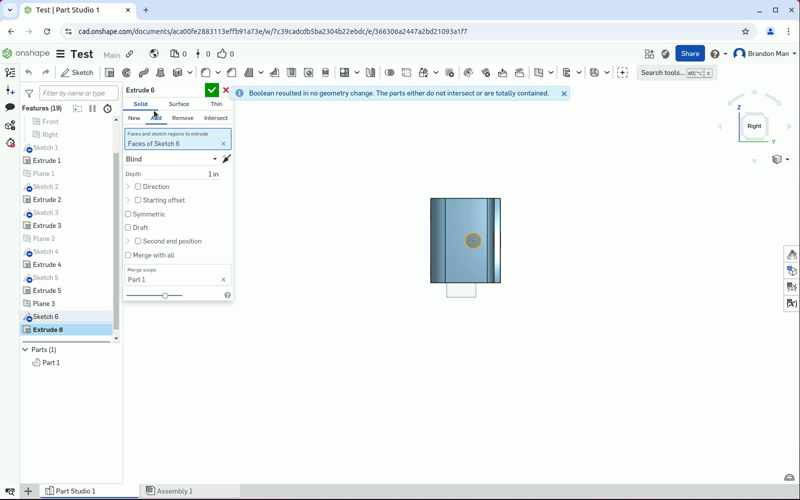
mouse_move(186, 120)
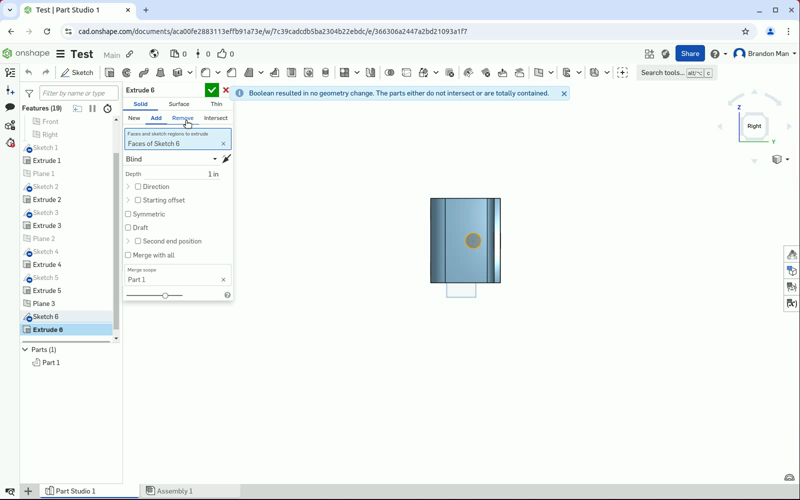
click(186, 120)
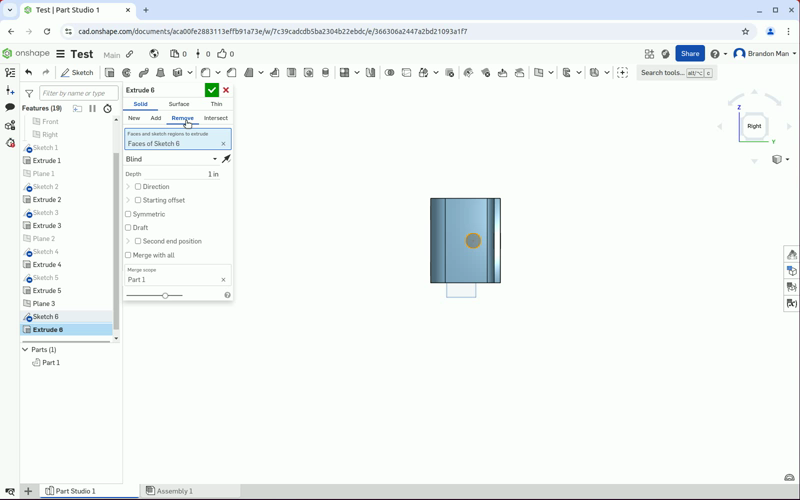
key(tab, 4)
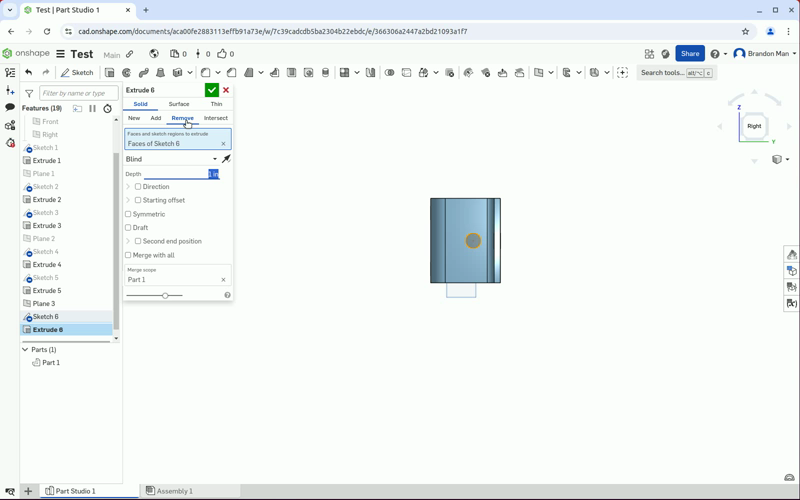
text(7.221)
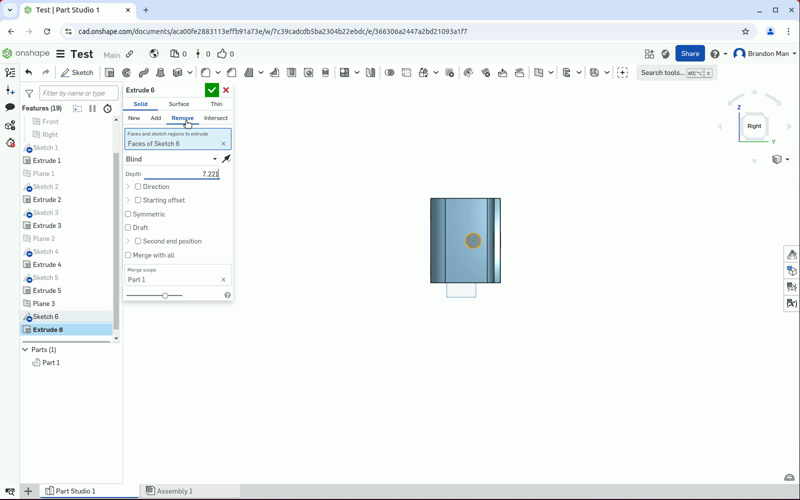
key(tab, 6)
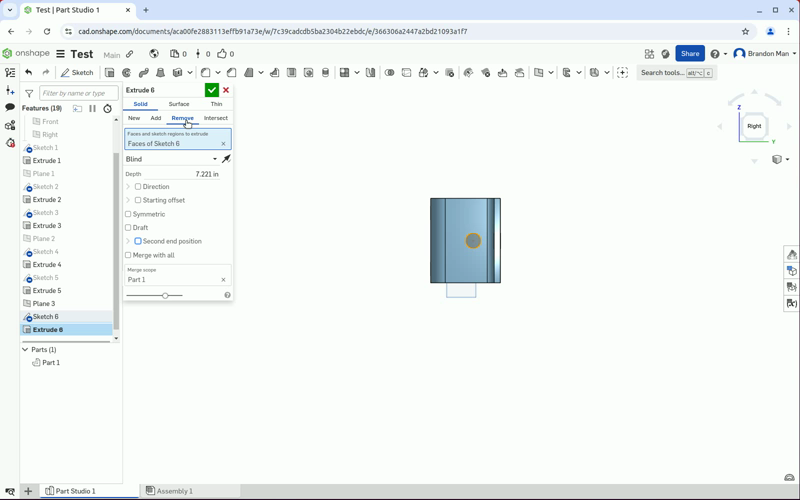
key(space)
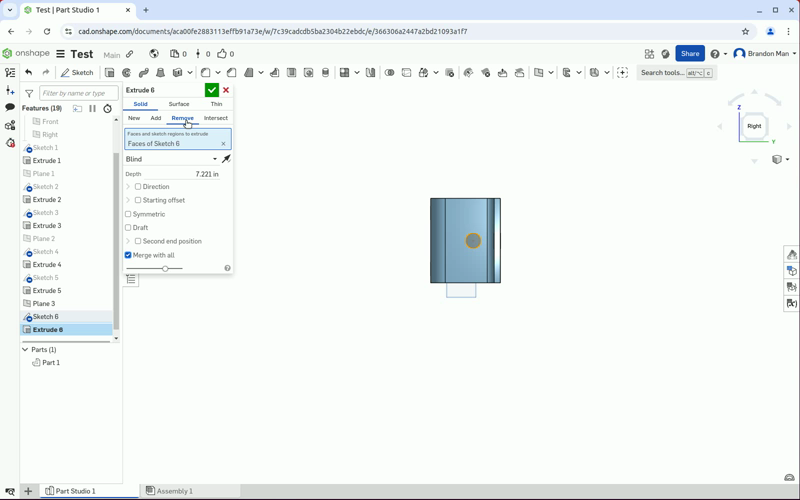
key(enter)
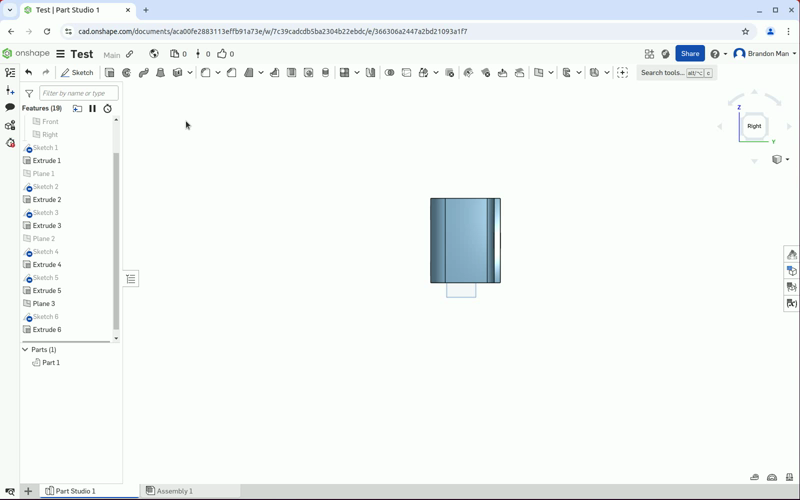
key(shift+h)
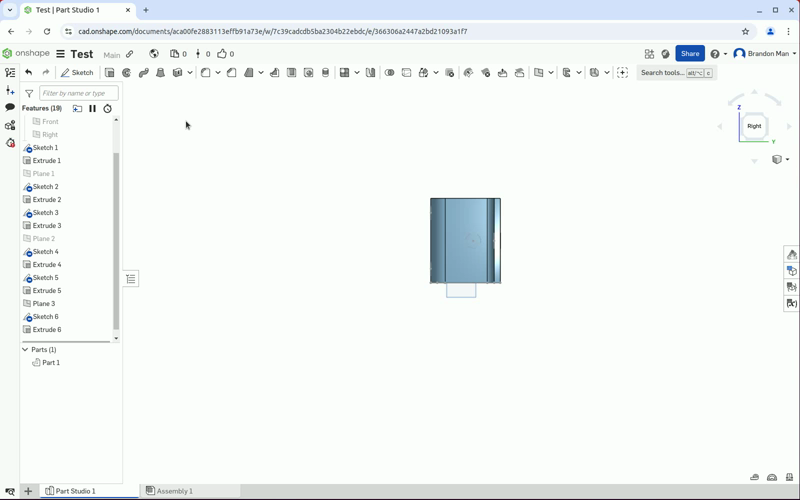
key(shift+h)
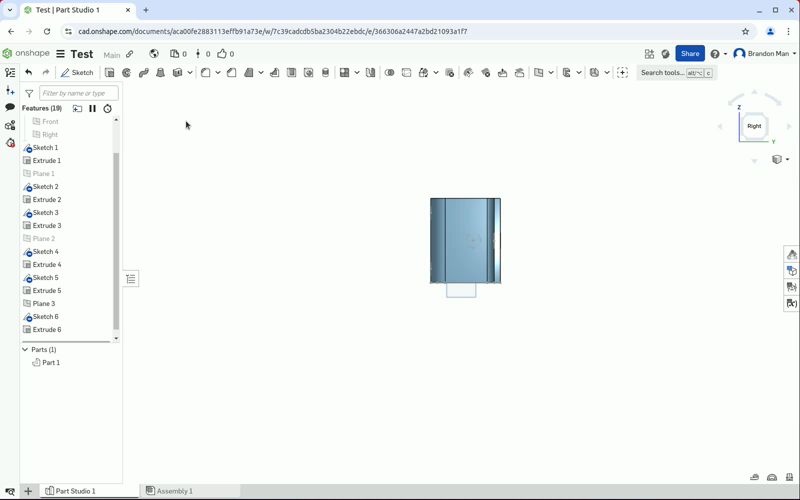
key(shift+7)
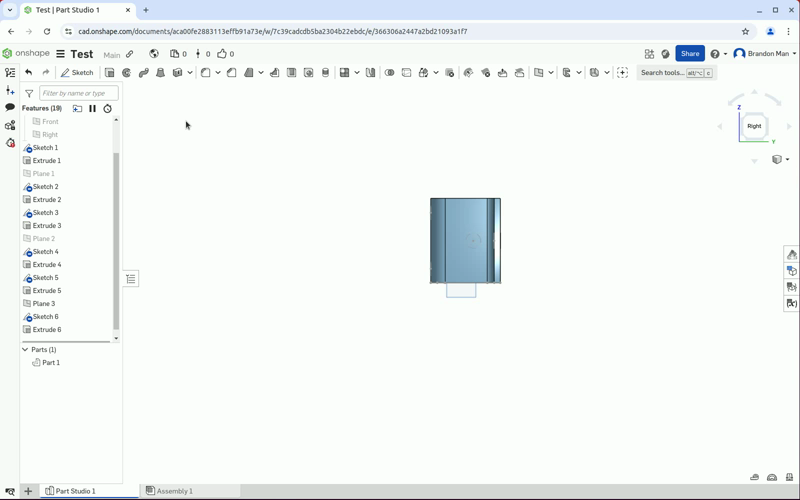
key(right, 2)
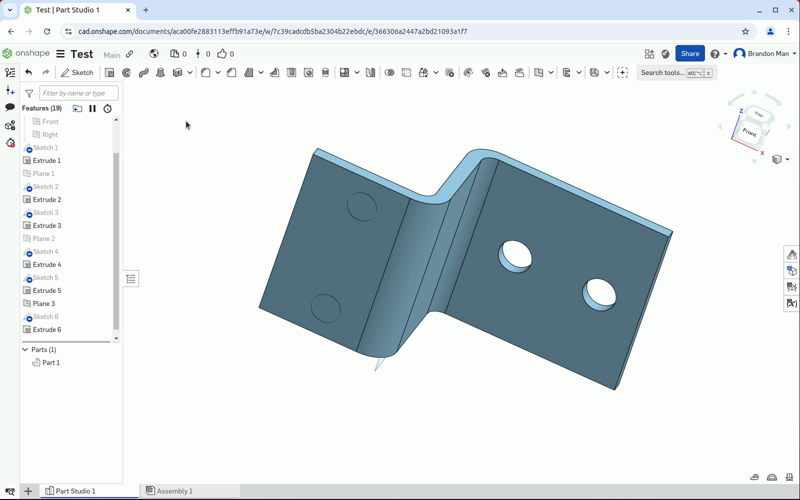
key(down, 2)
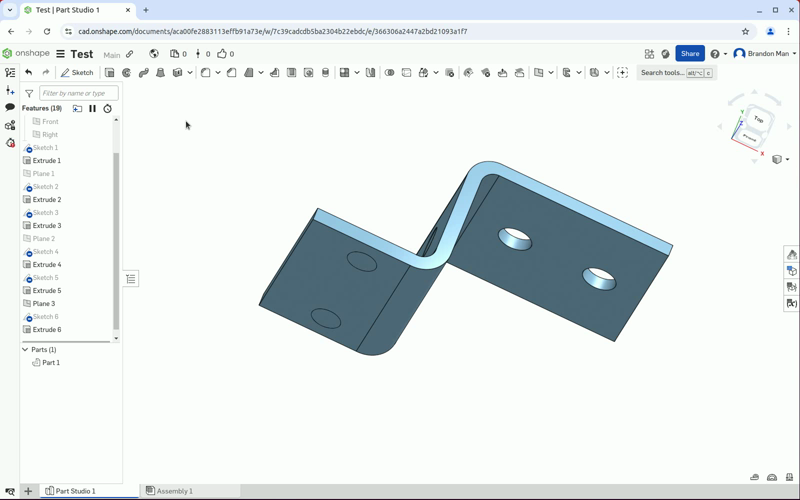
key(up, 2)
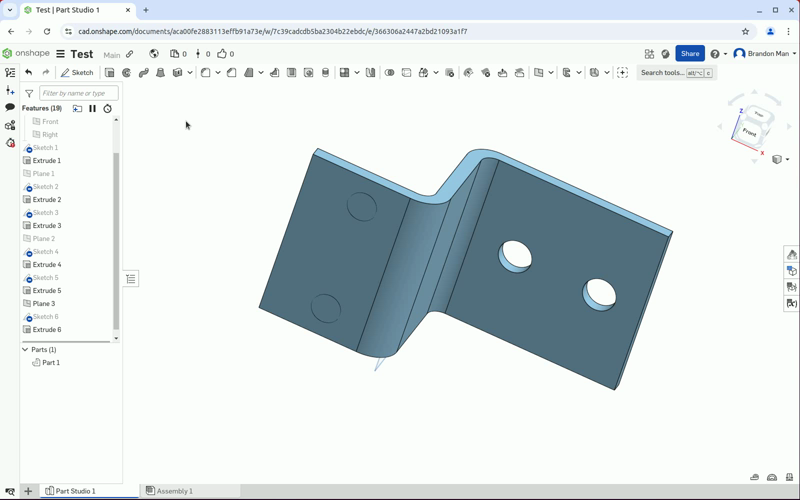
key(left, 2)
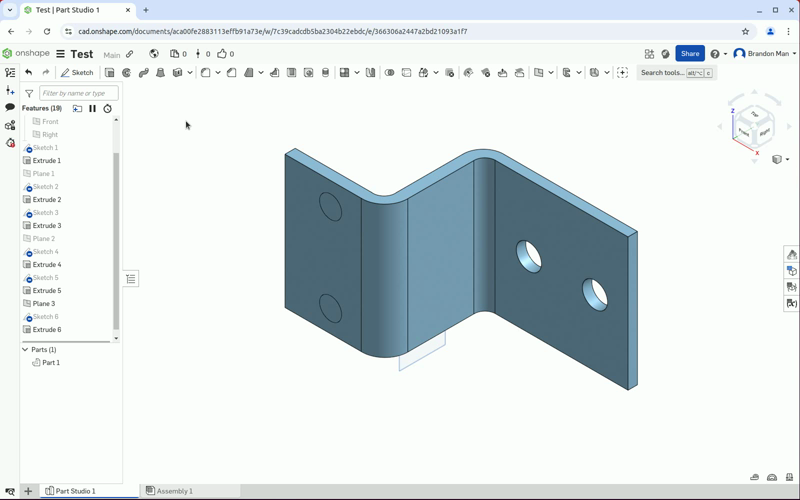
mouse_move(69, 150)
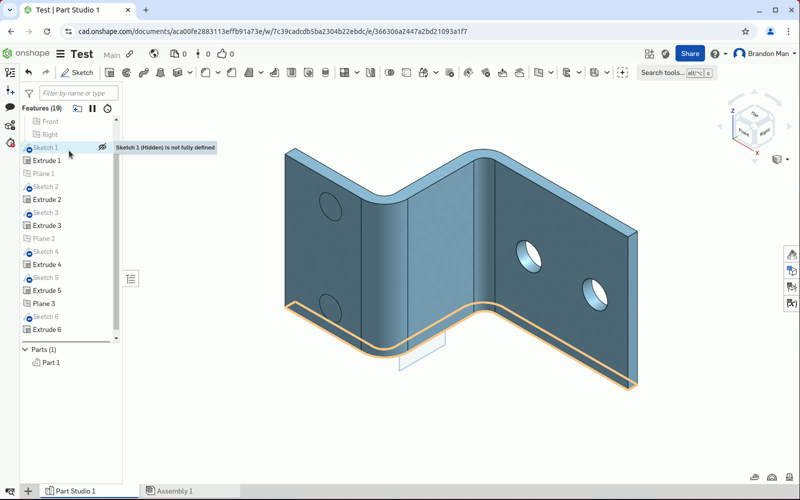
click(69, 150)